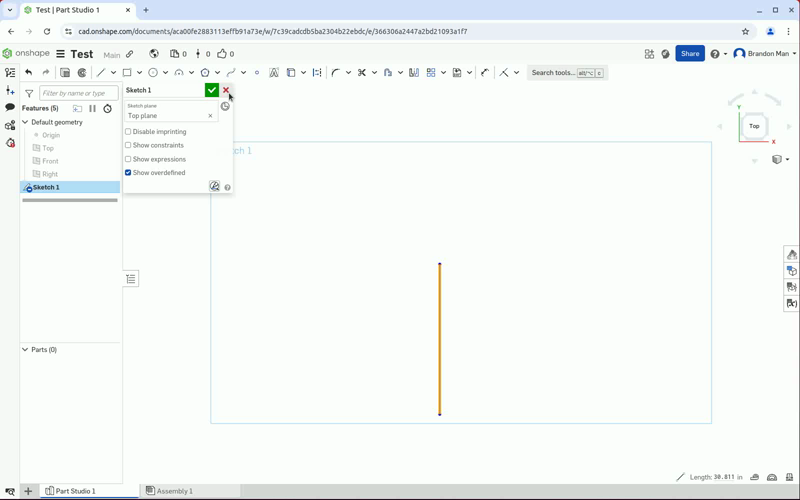
key(shift+h)
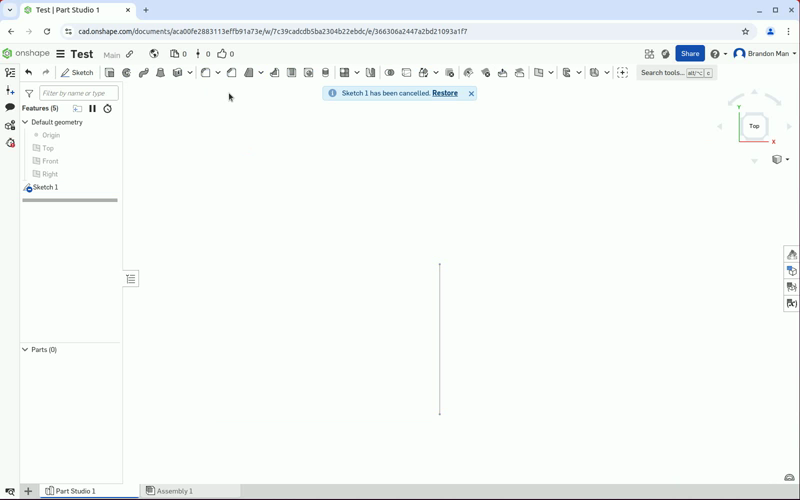
key(shift+s)
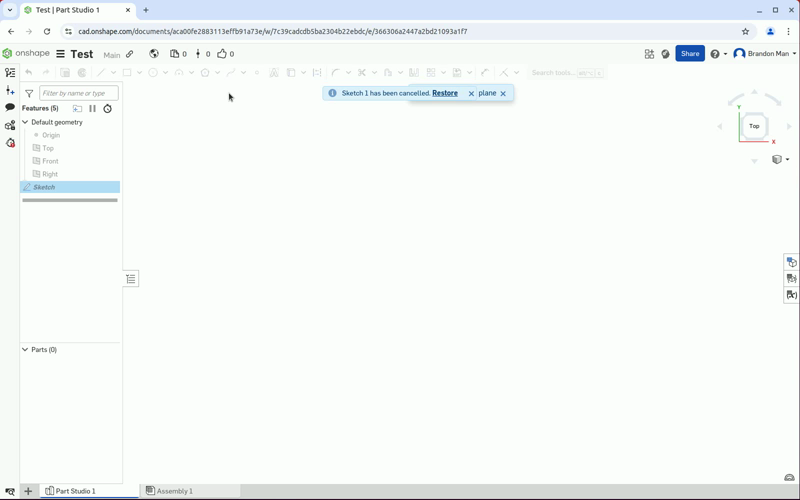
mouse_move(73, 150)
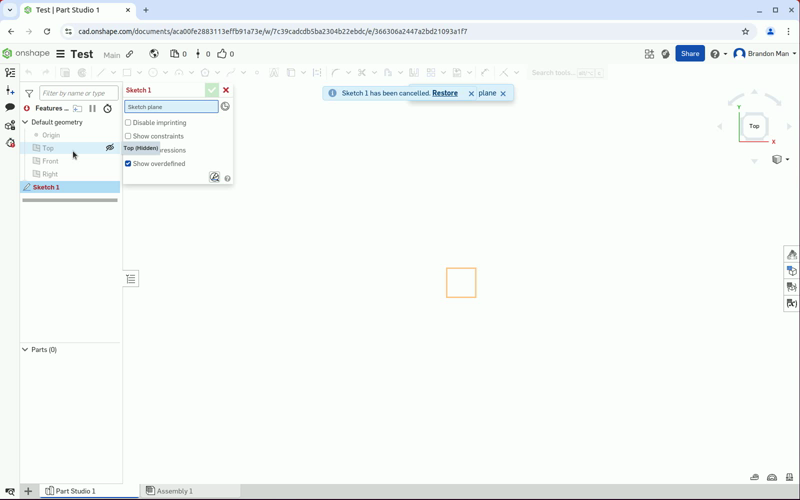
click(73, 150)
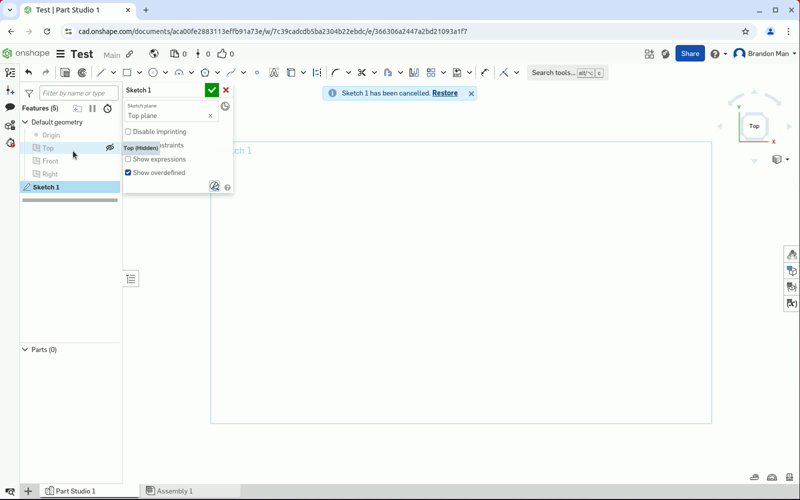
mouse_move(73, 352)
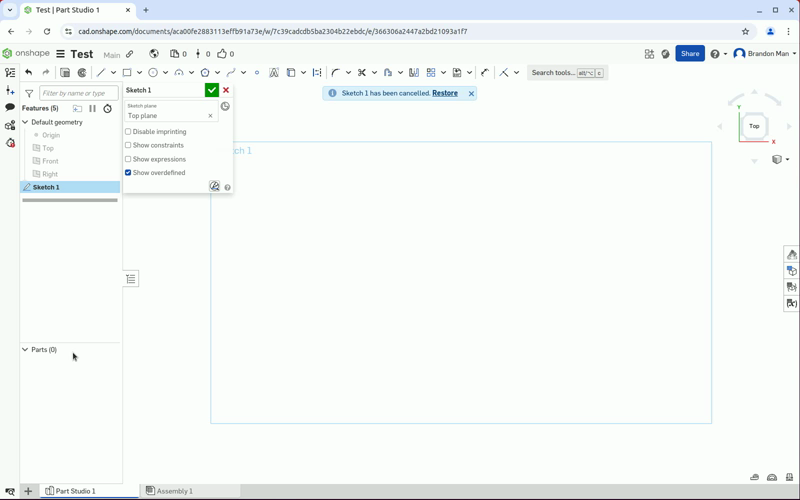
key(y)
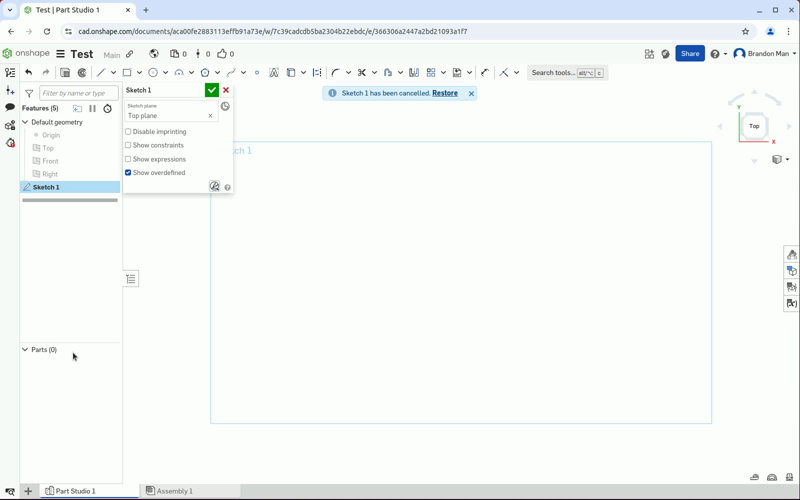
key(c)
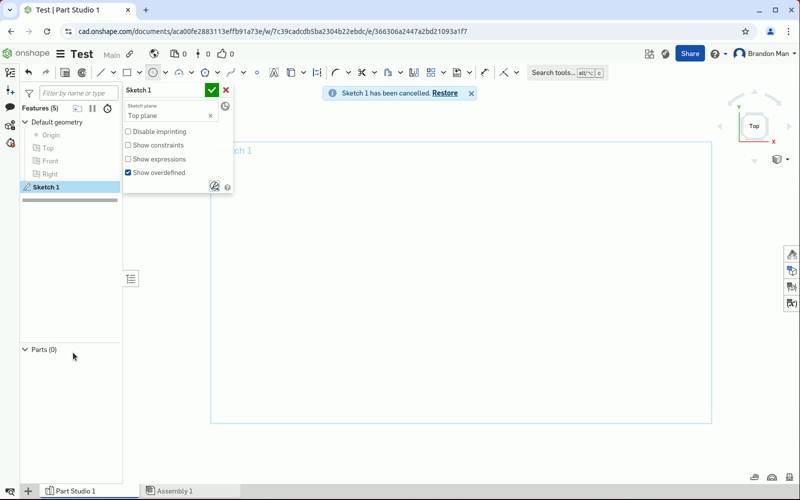
key_down(shift)
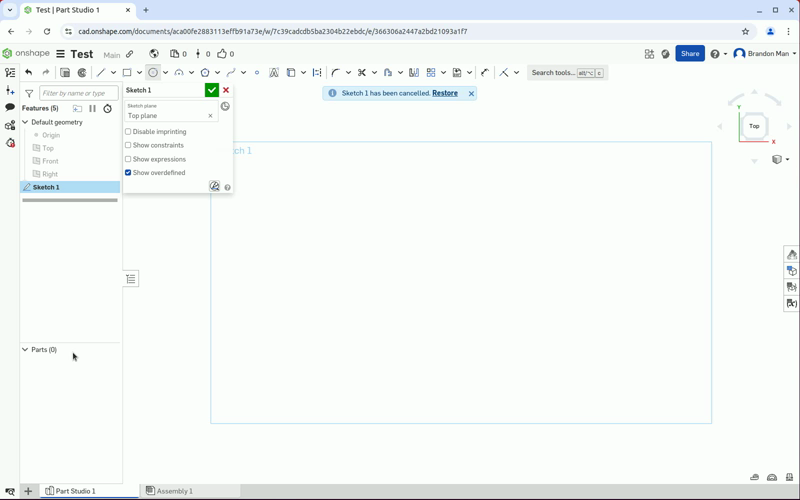
mouse_move(461, 282)
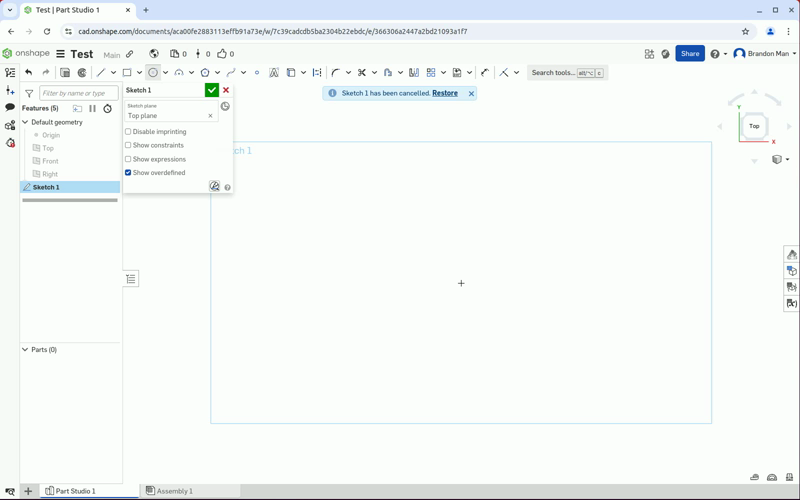
click(461, 282)
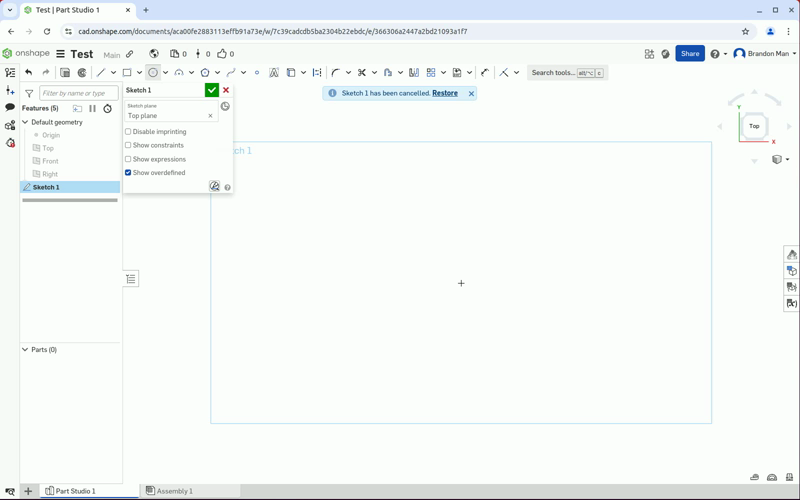
key_up(shift)
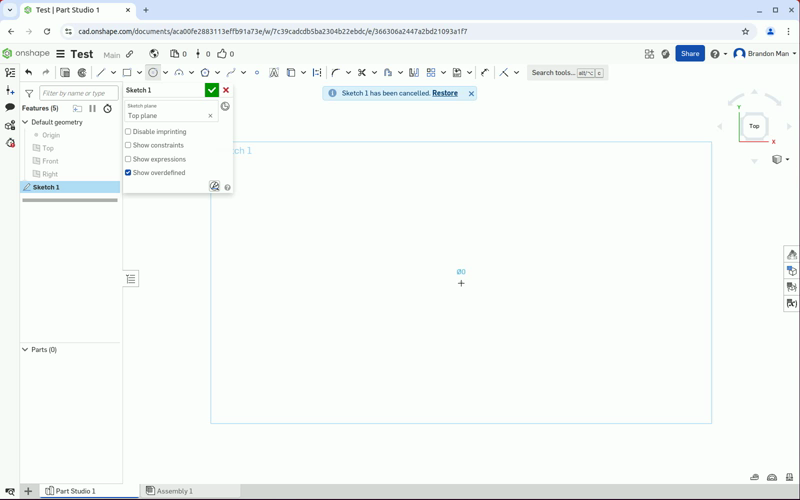
mouse_move(513, 282)
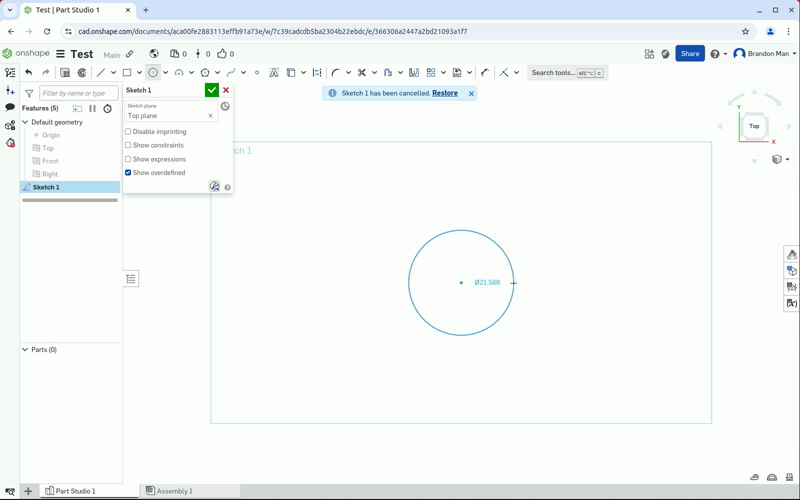
click(513, 282)
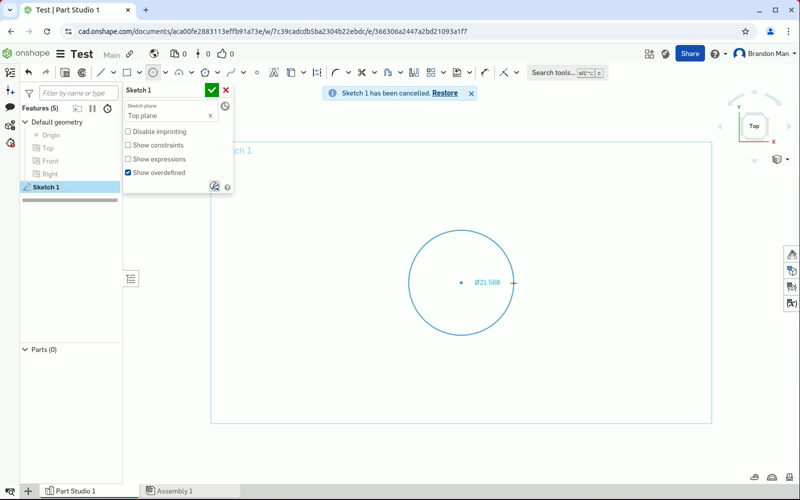
key(esc)
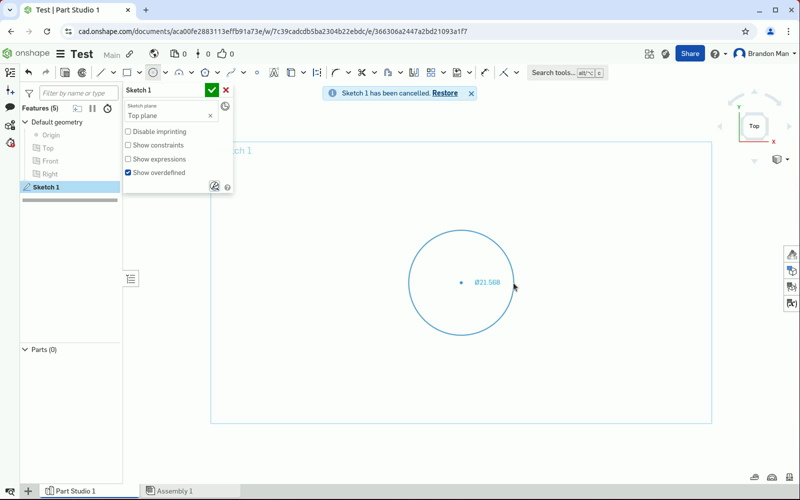
mouse_move(421, 270)
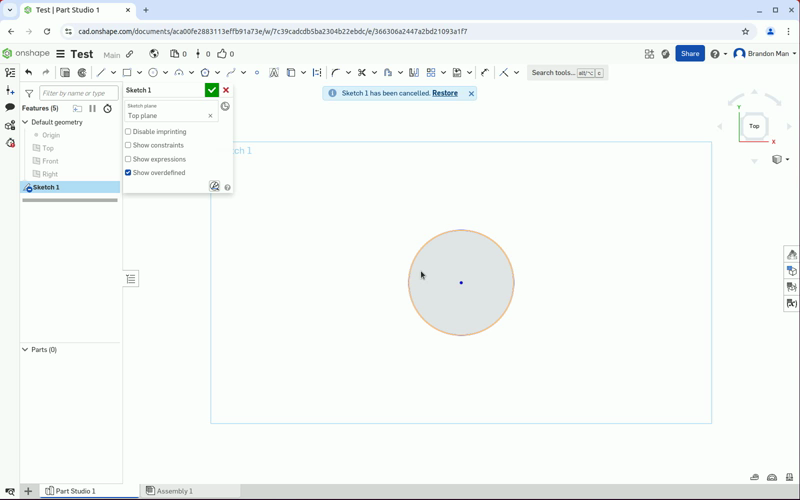
click(421, 270)
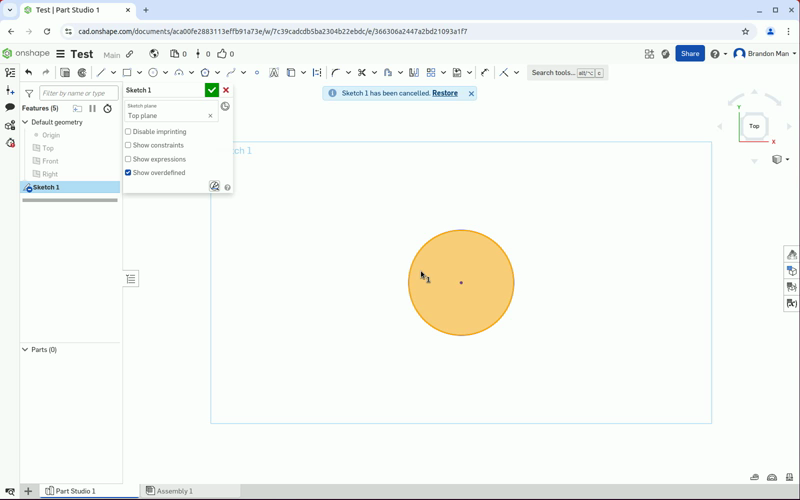
mouse_move(73, 352)
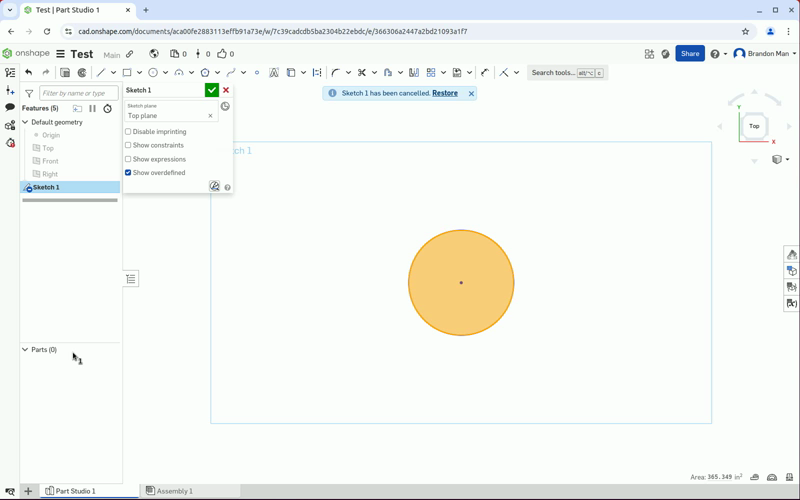
key(shift+y)
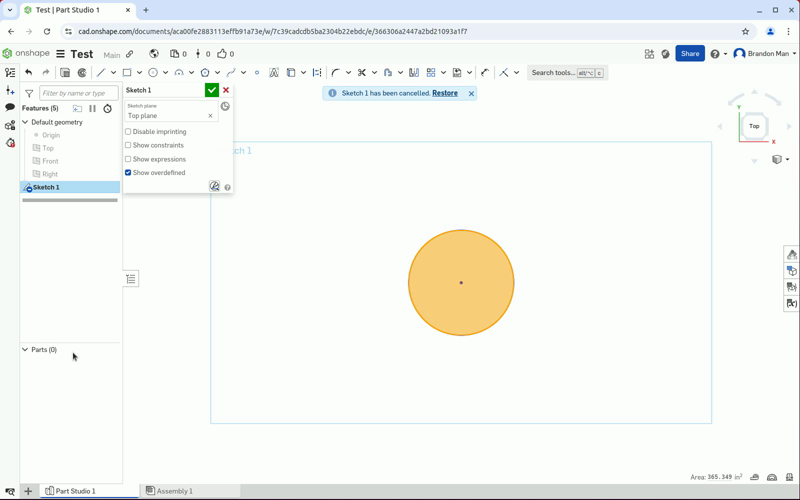
key(shift+e)
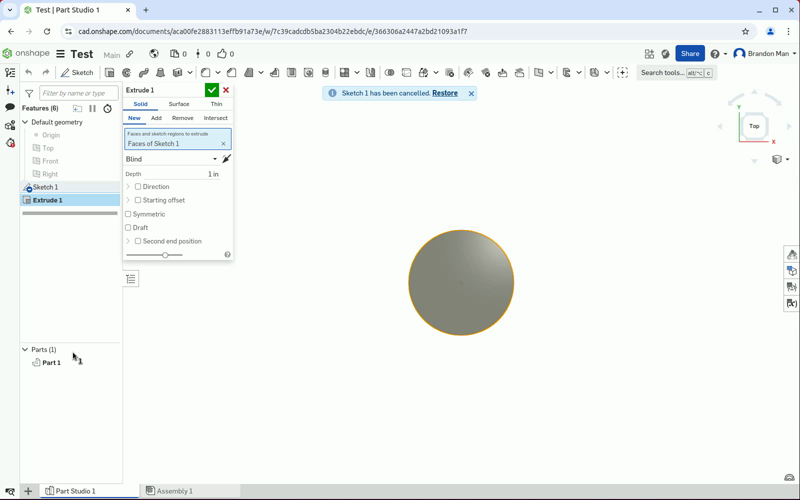
mouse_move(143, 106)
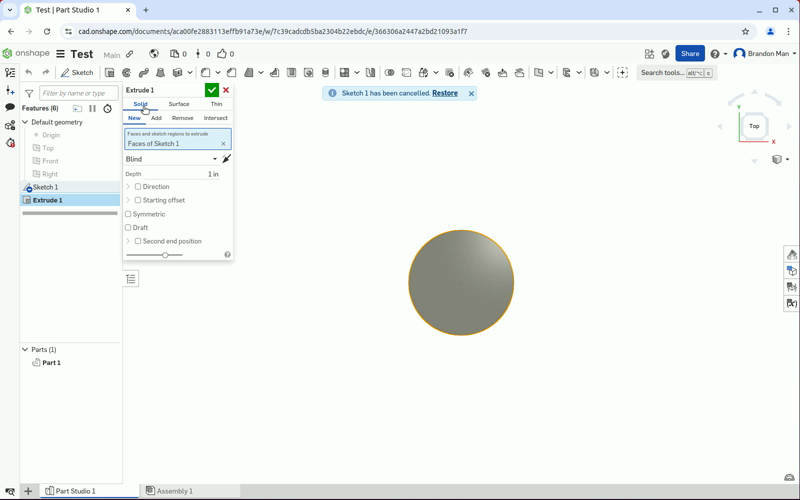
click(143, 106)
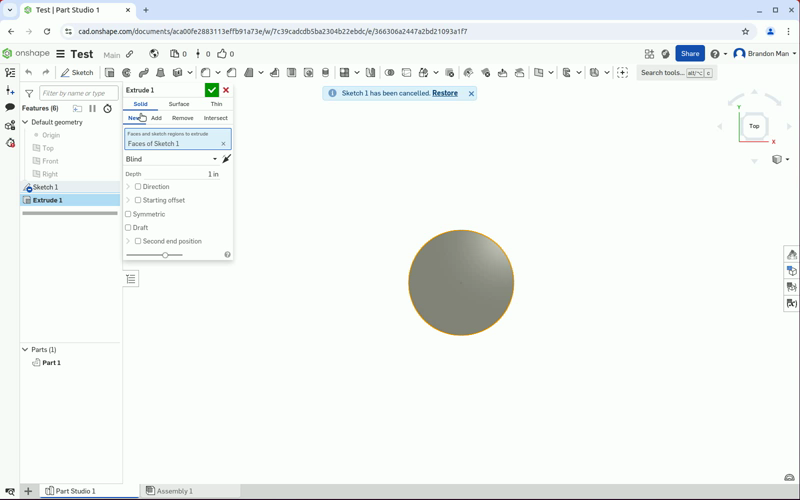
mouse_move(137, 120)
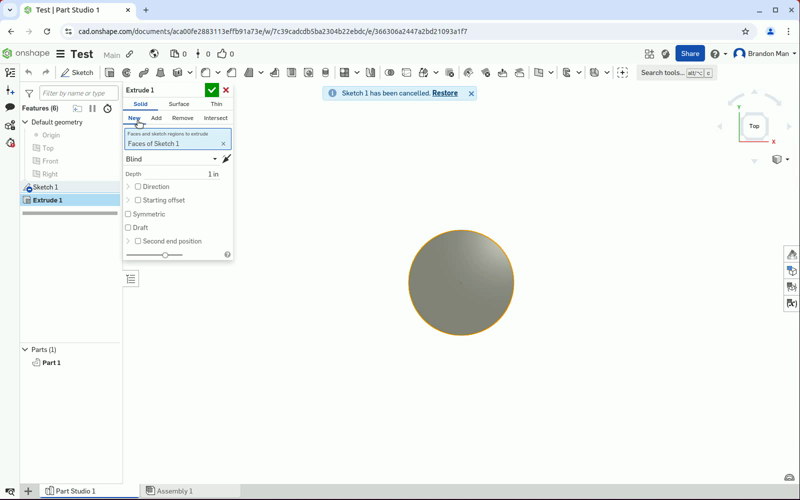
click(137, 120)
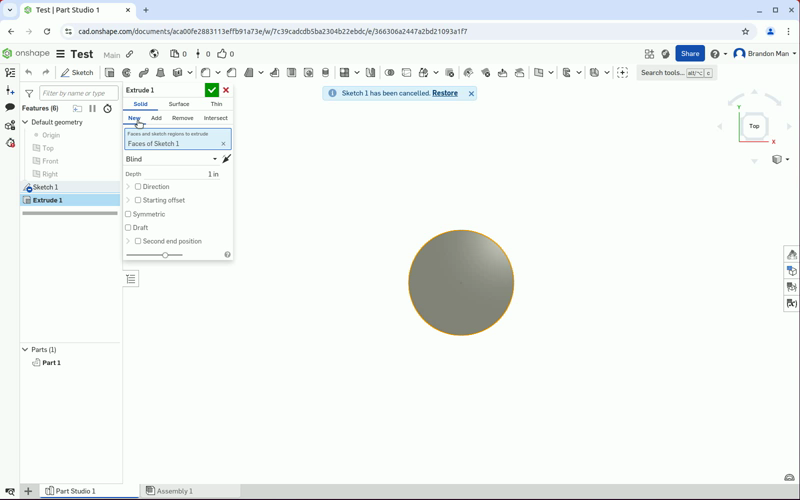
key(tab, 4)
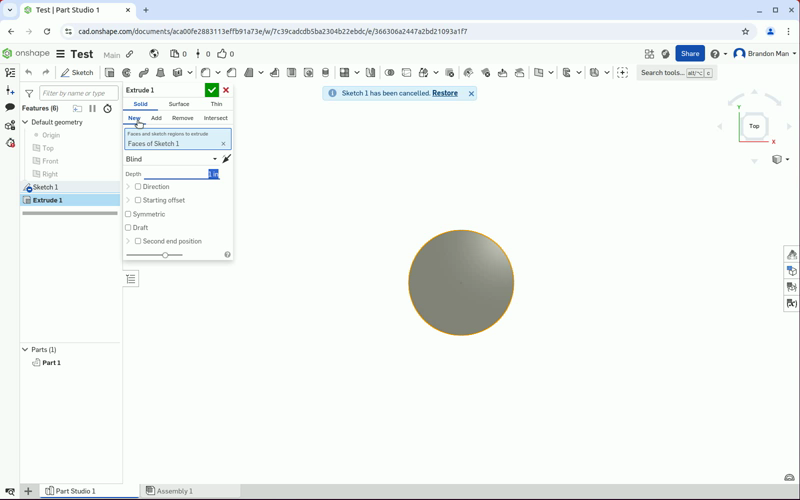
text(23.108)
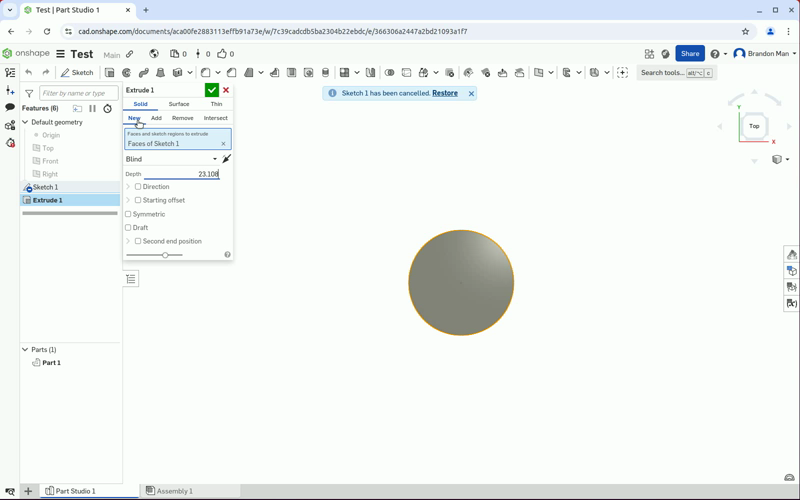
key(enter)
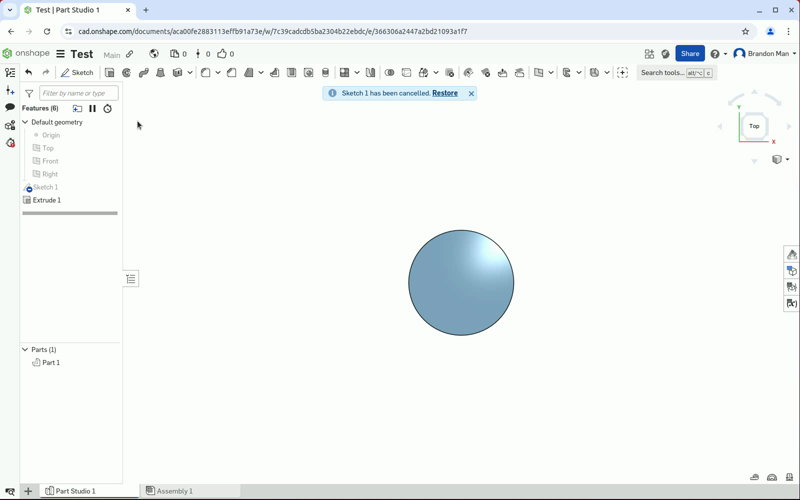
key(shift+h)
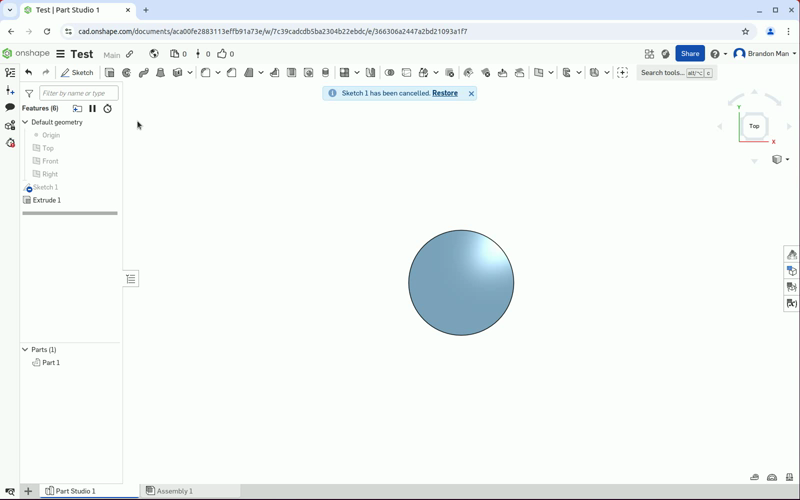
key(shift+h)
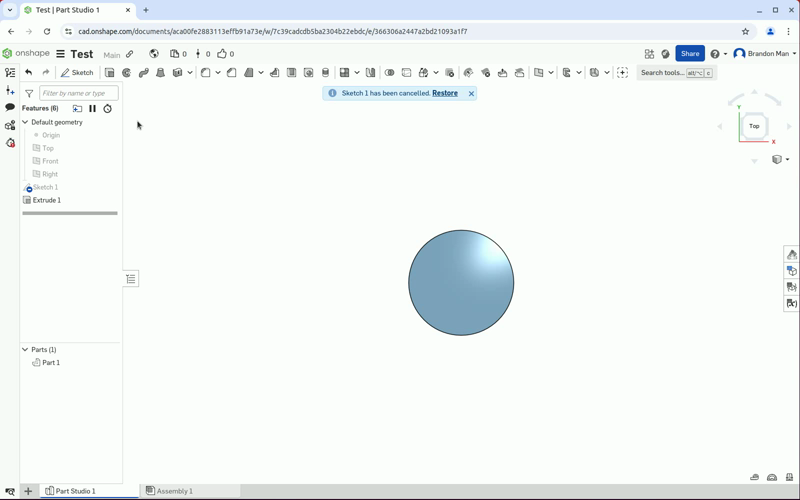
mouse_move(73, 189)
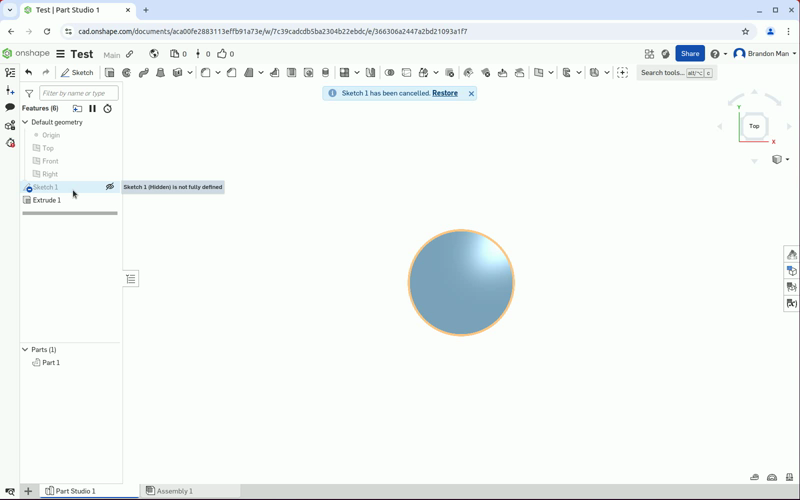
click(73, 189)
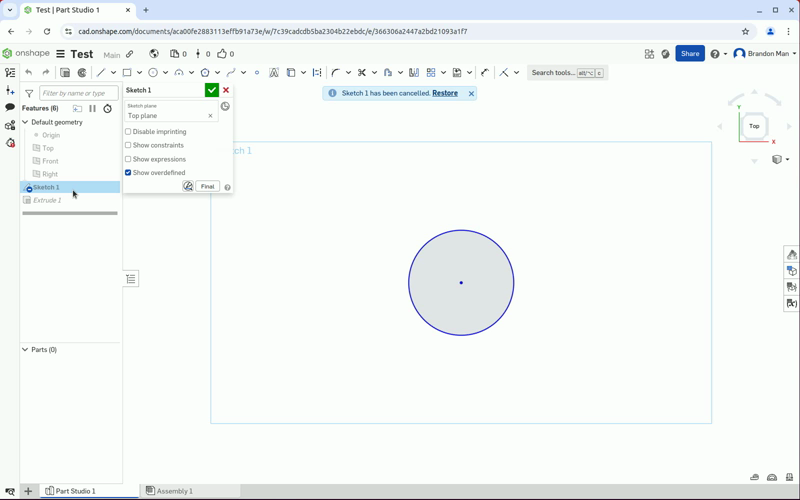
mouse_move(229, 92)
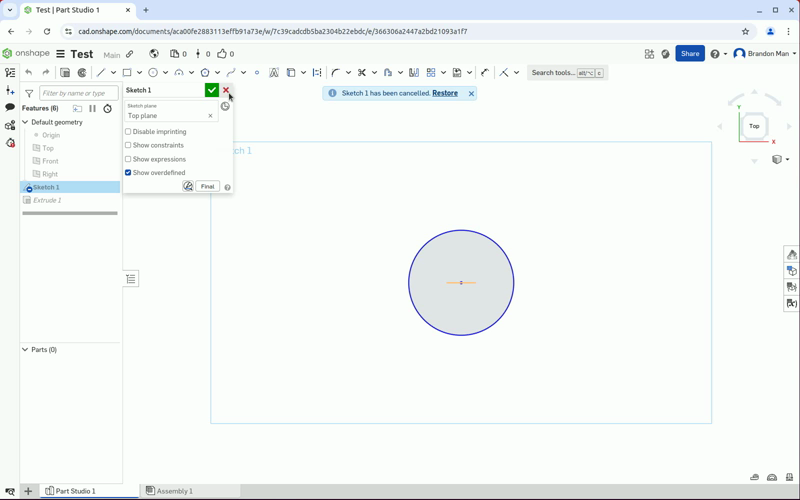
click(229, 92)
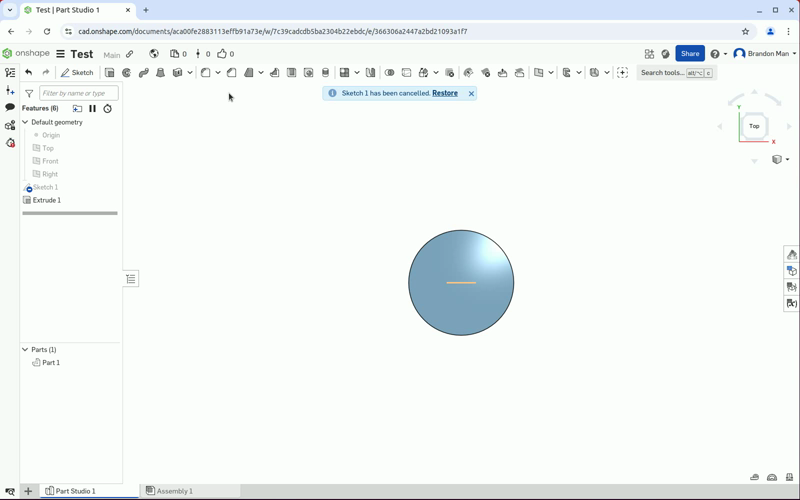
mouse_move(541, 75)
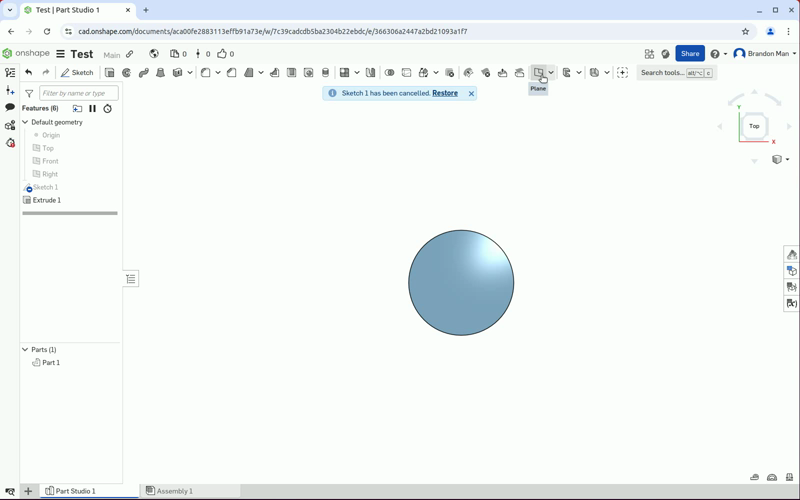
click(541, 75)
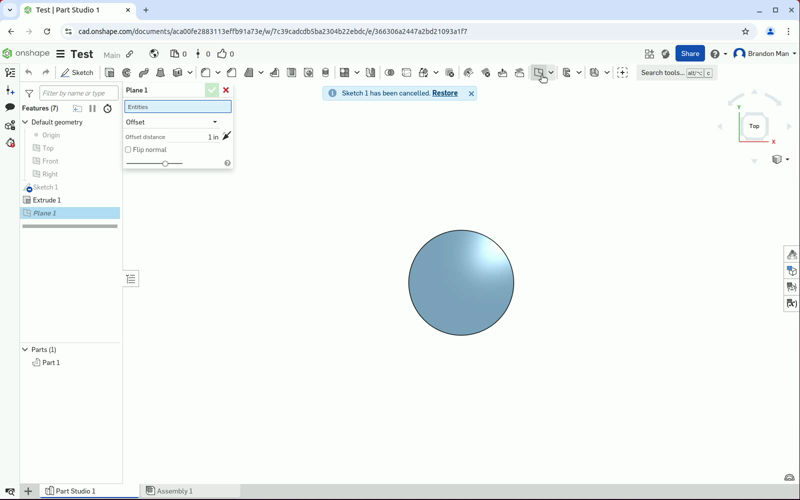
mouse_move(73, 150)
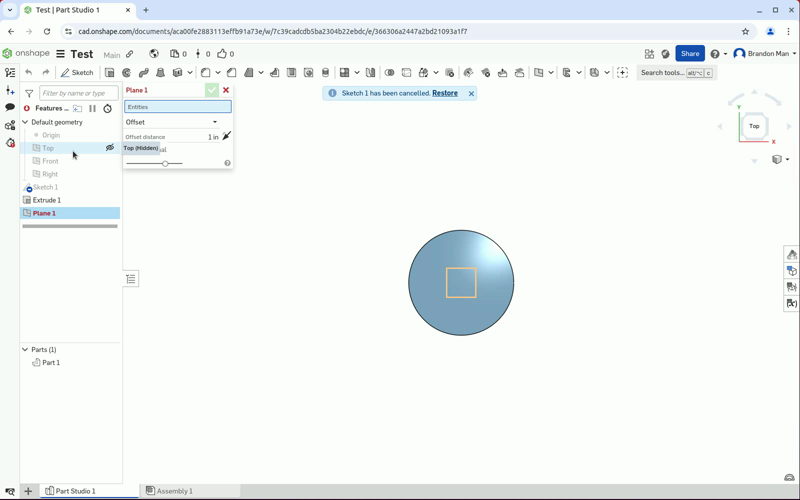
click(73, 150)
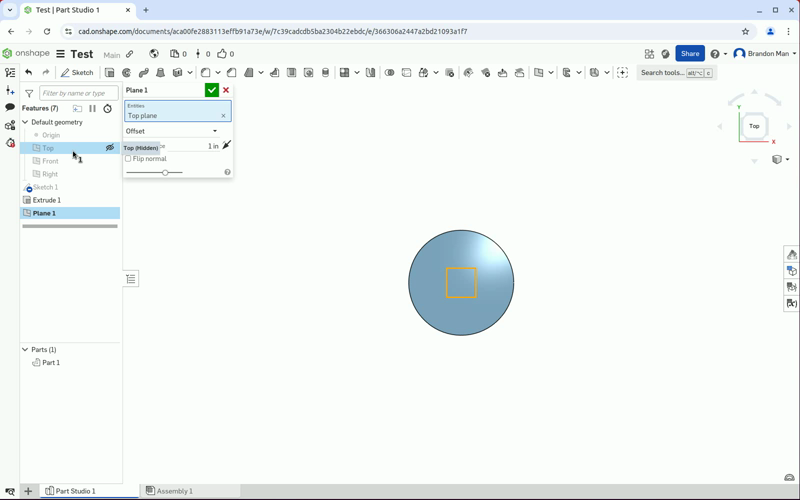
key(tab, 2)
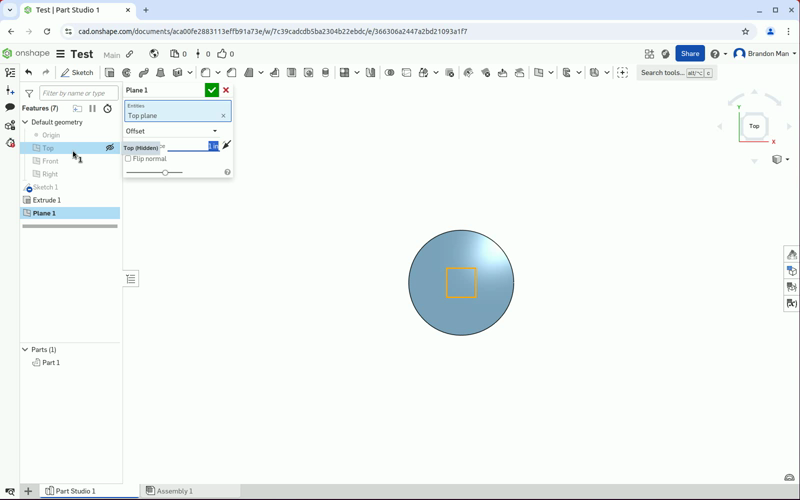
text(23.108)
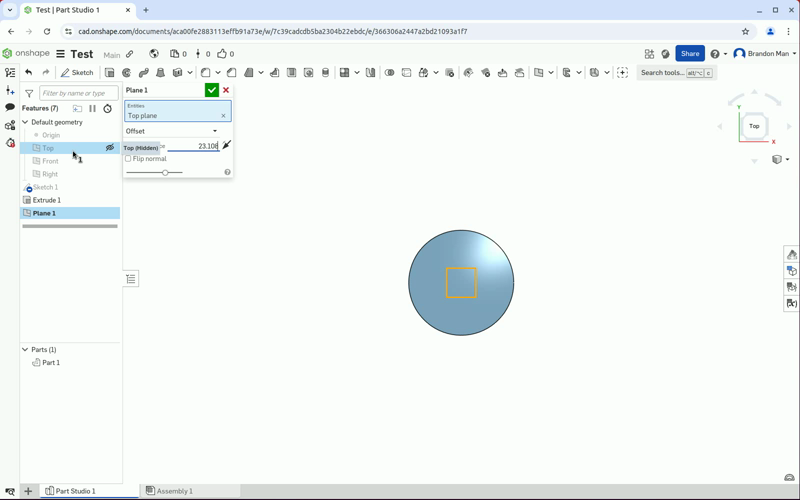
key(enter, 2)
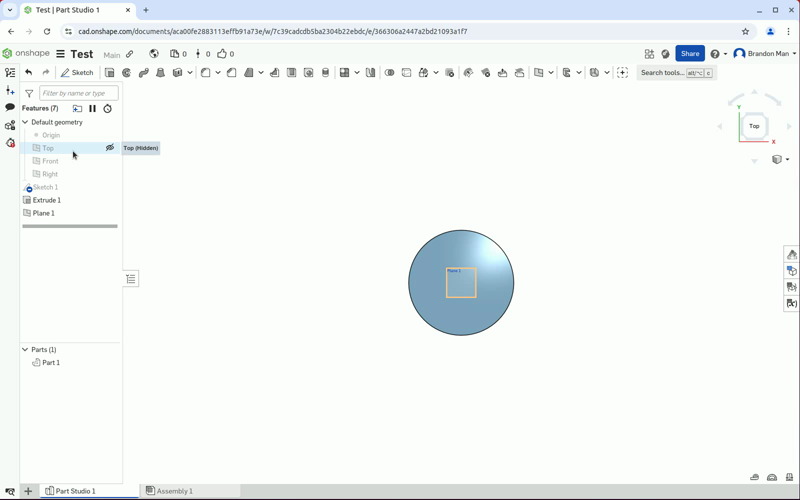
key(shift+s)
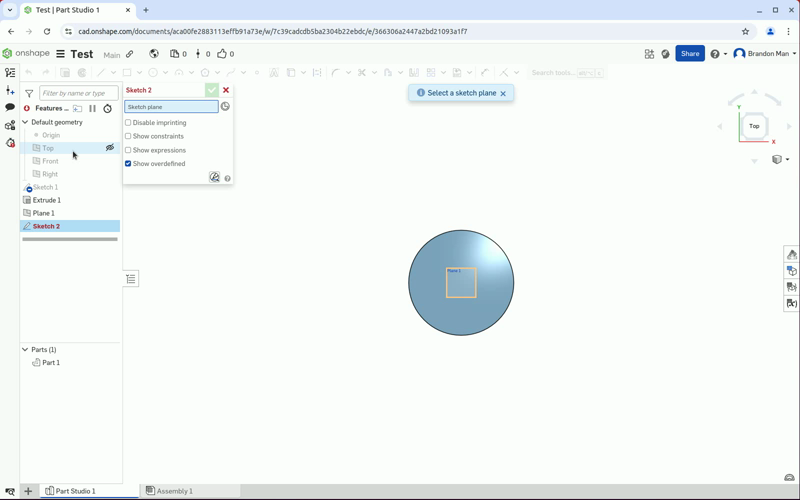
mouse_move(73, 215)
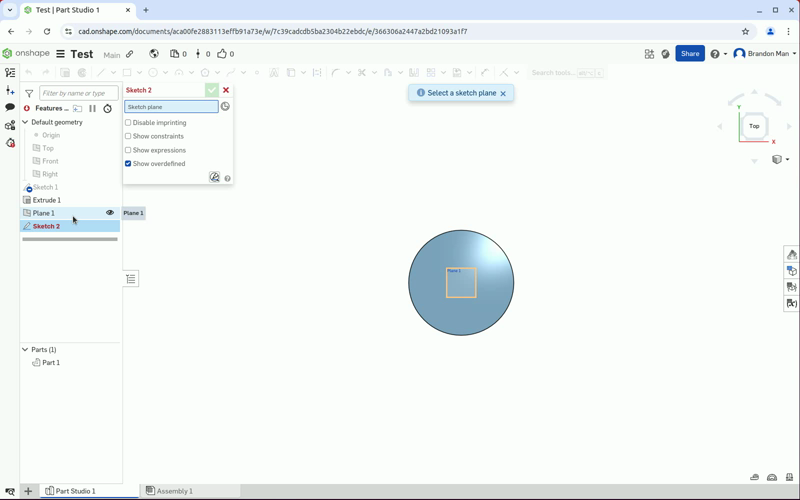
click(73, 215)
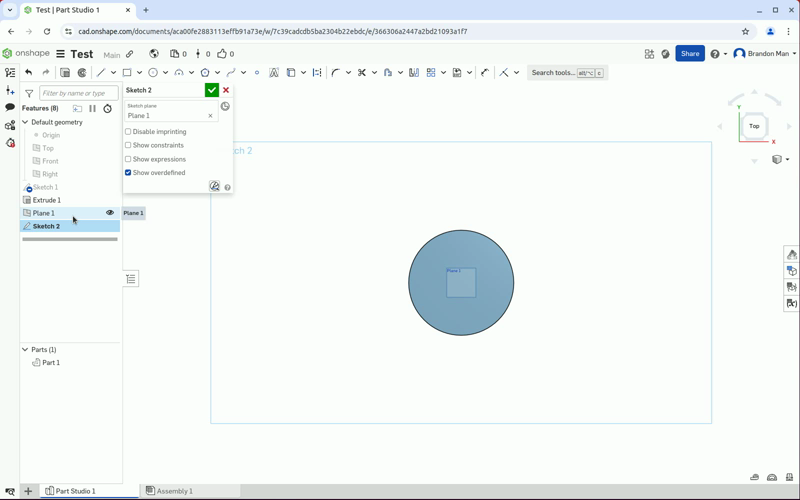
mouse_move(73, 352)
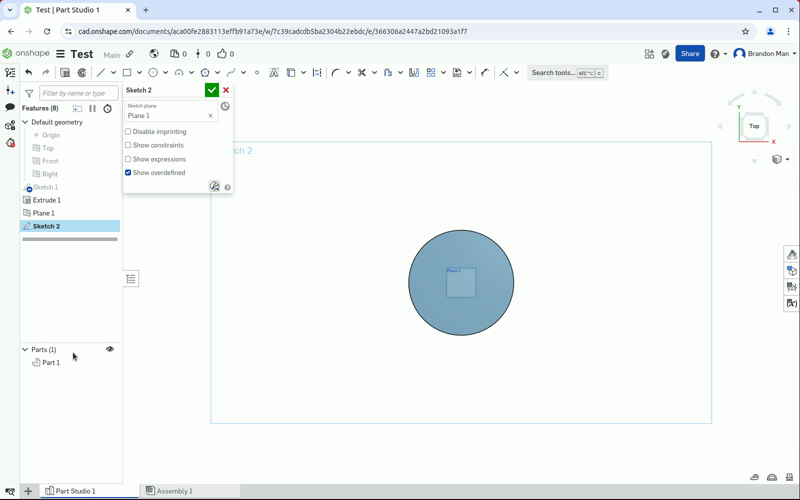
key(y)
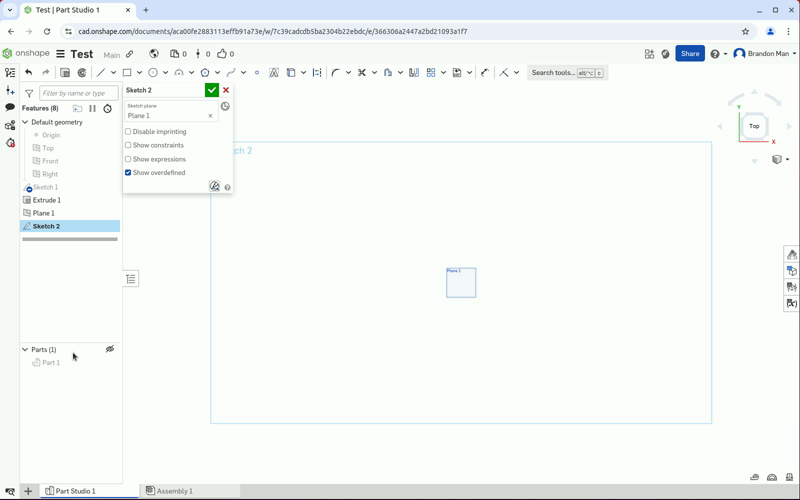
key(c)
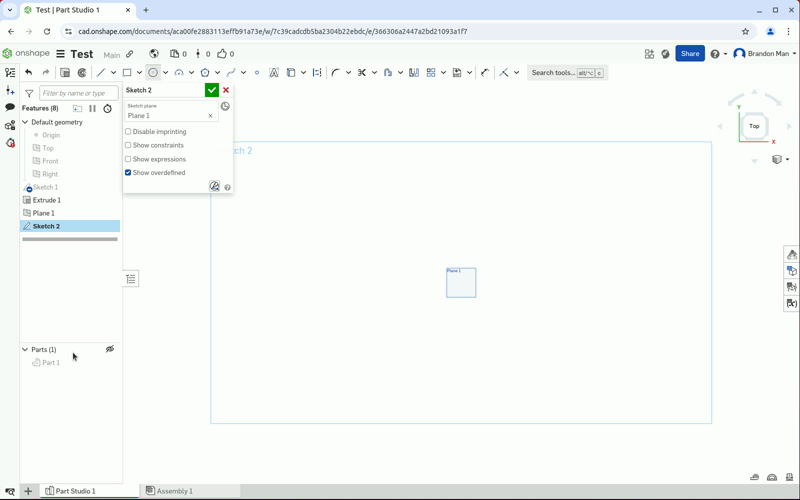
key_down(shift)
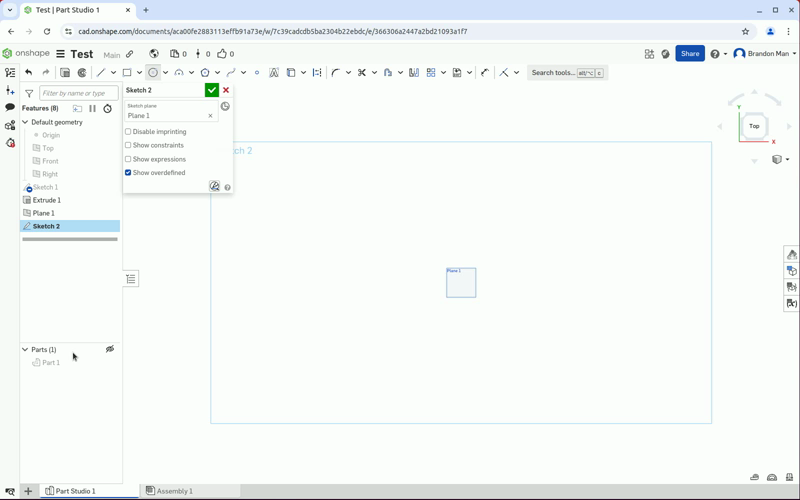
mouse_move(461, 282)
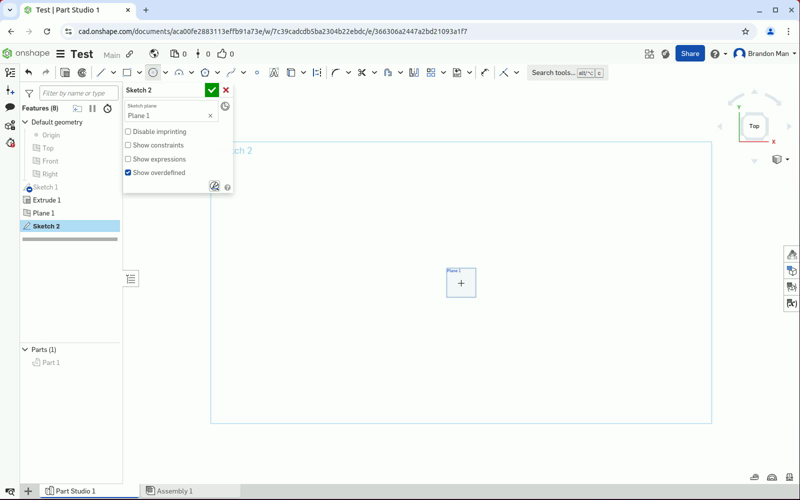
click(461, 282)
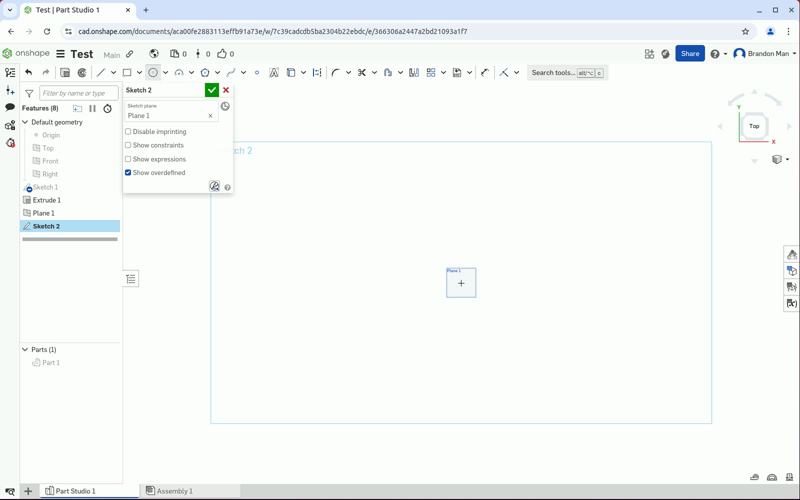
key_up(shift)
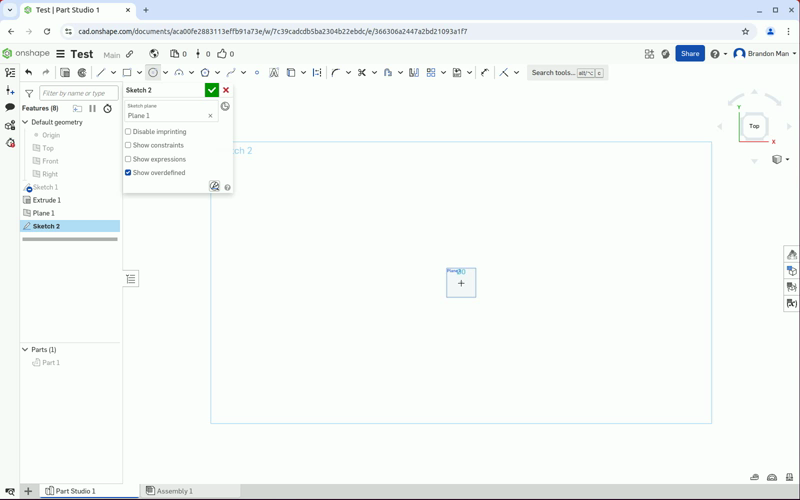
mouse_move(500, 282)
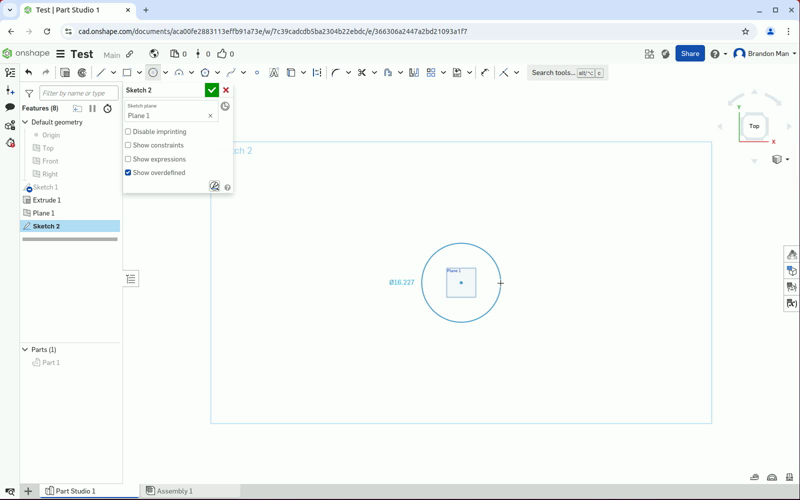
click(500, 282)
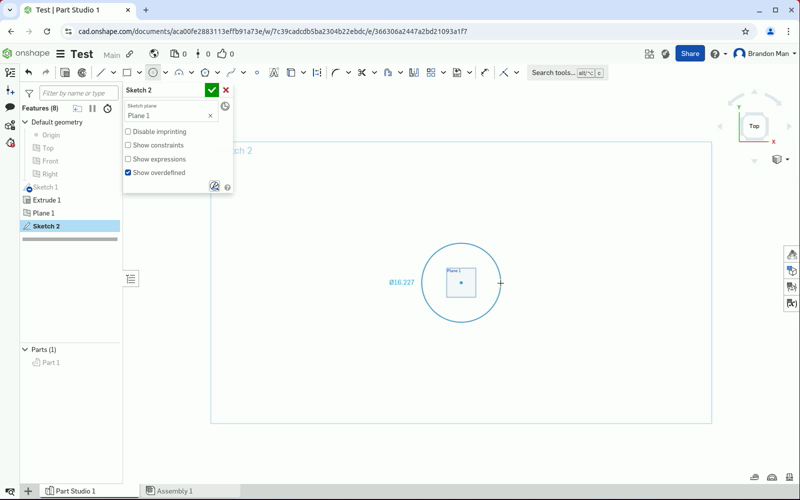
key(esc)
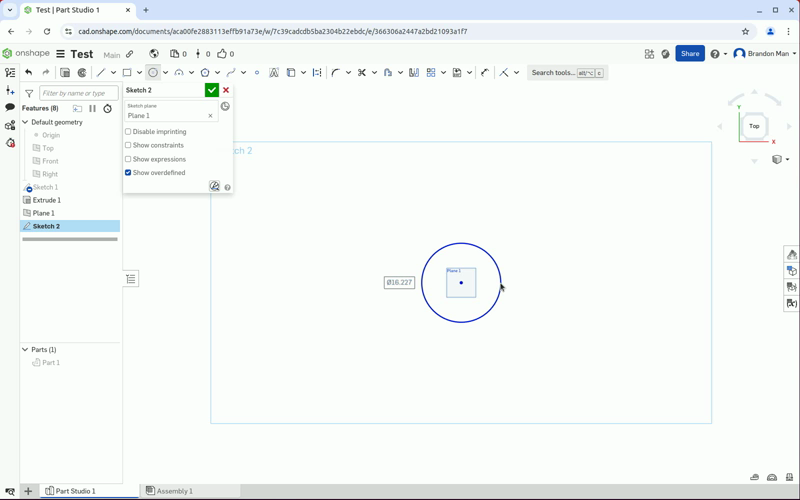
mouse_move(495, 286)
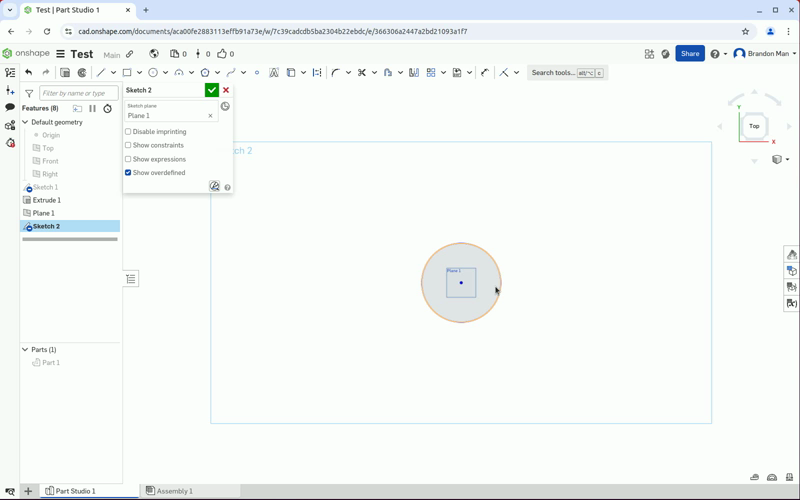
click(495, 286)
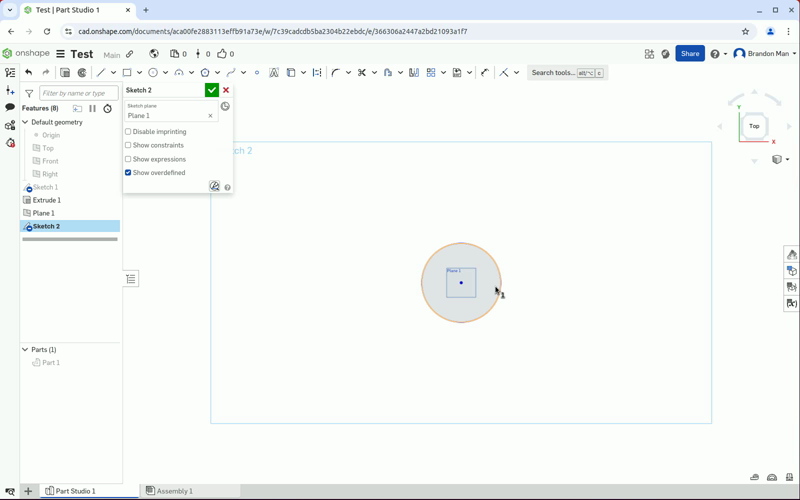
mouse_move(73, 352)
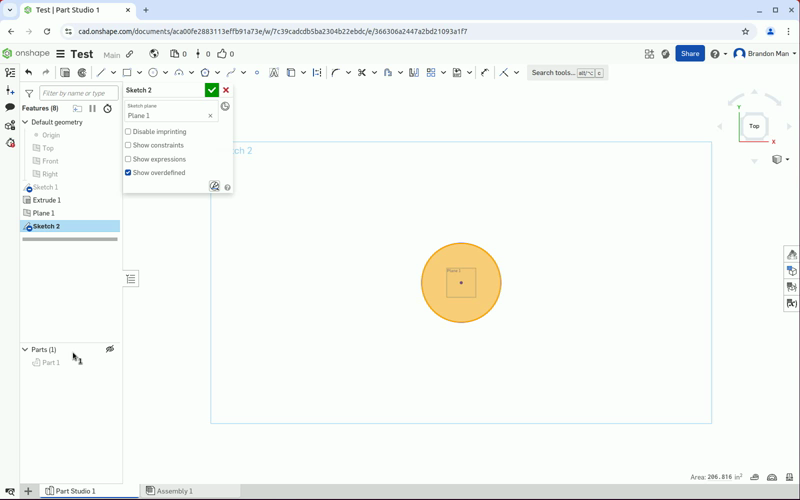
key(shift+y)
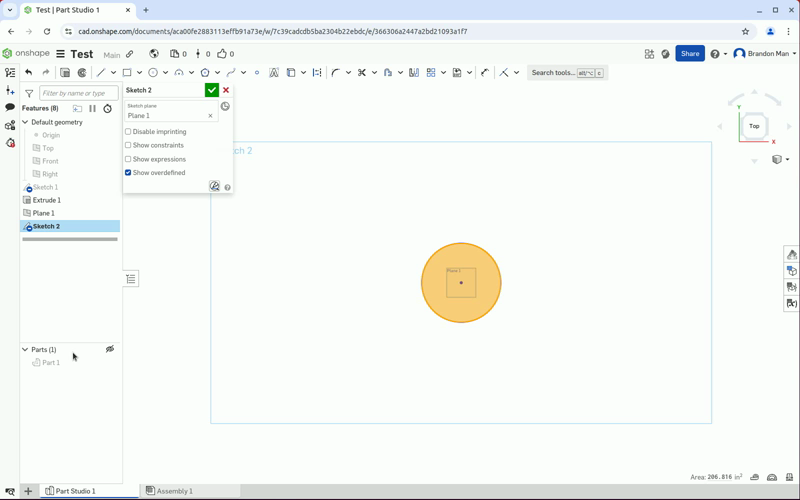
key(shift+e)
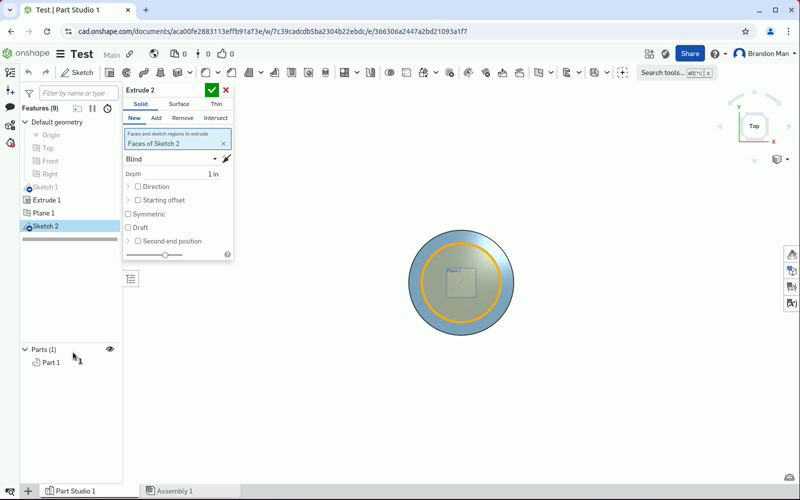
mouse_move(143, 106)
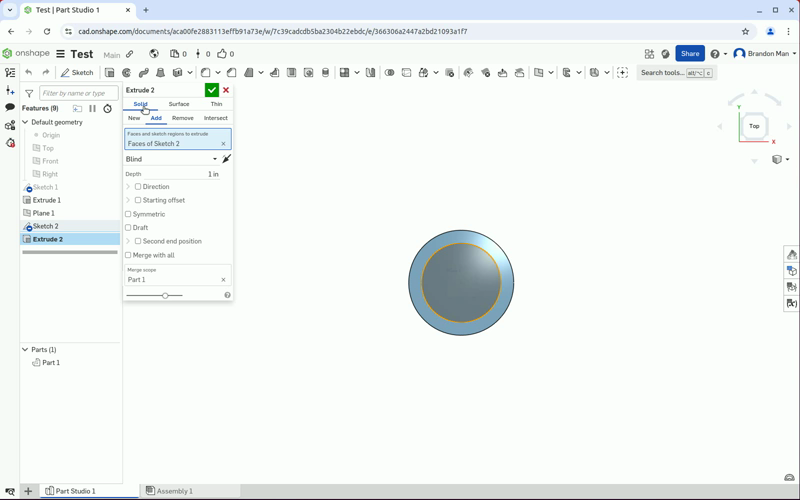
click(143, 106)
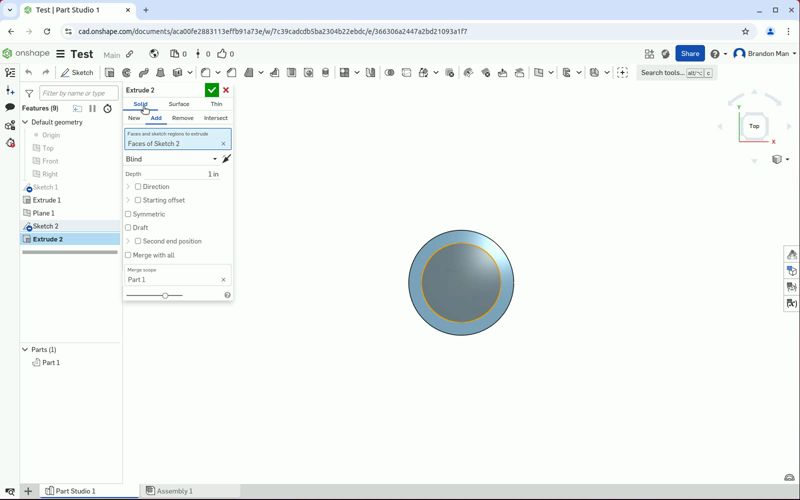
mouse_move(186, 120)
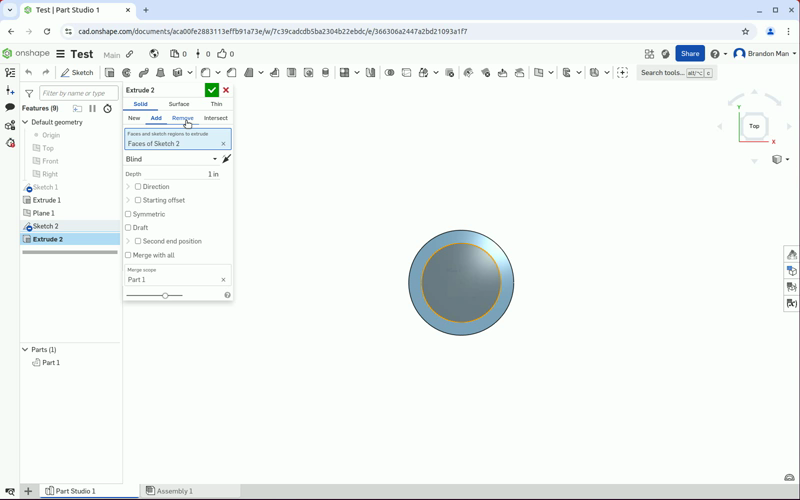
click(186, 120)
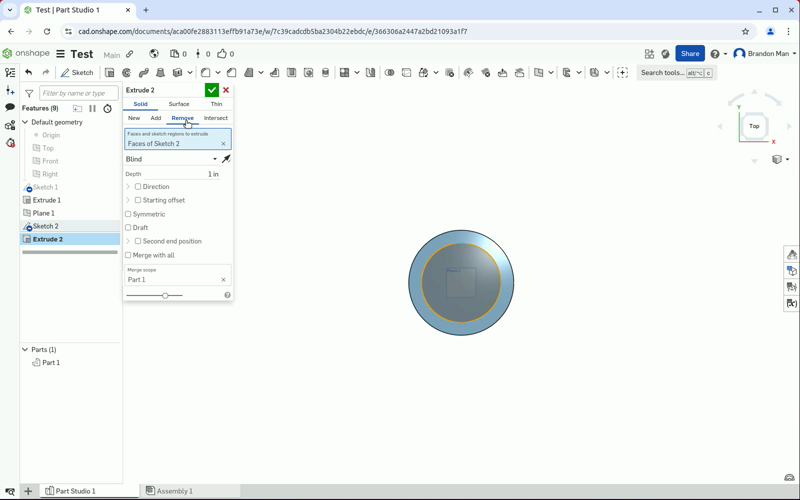
key(tab, 4)
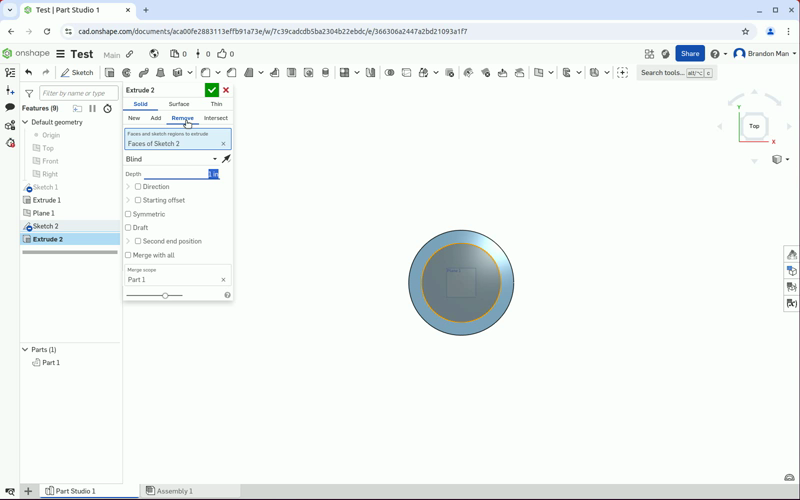
text(20.701)
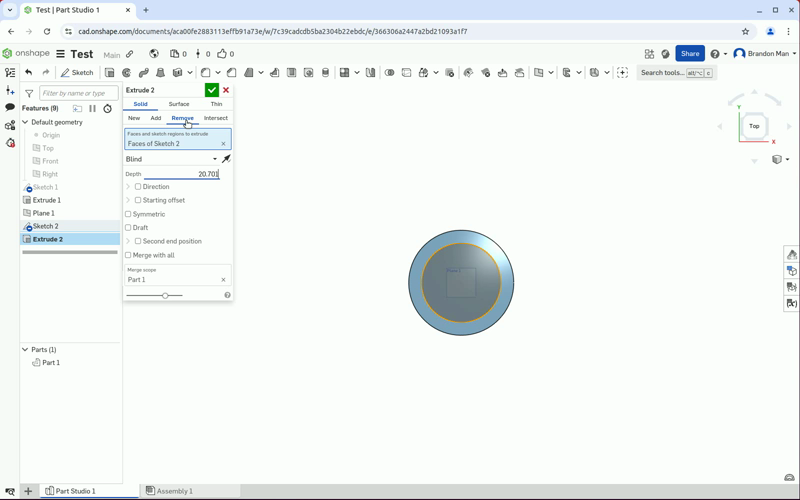
key(tab, 6)
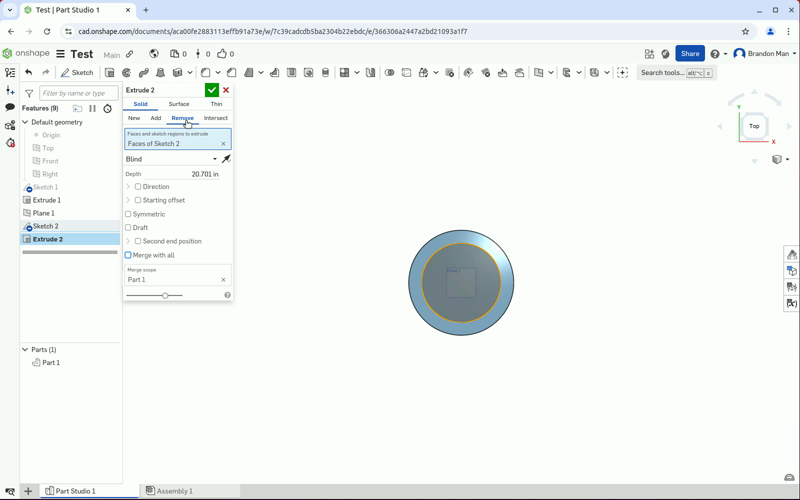
key(space)
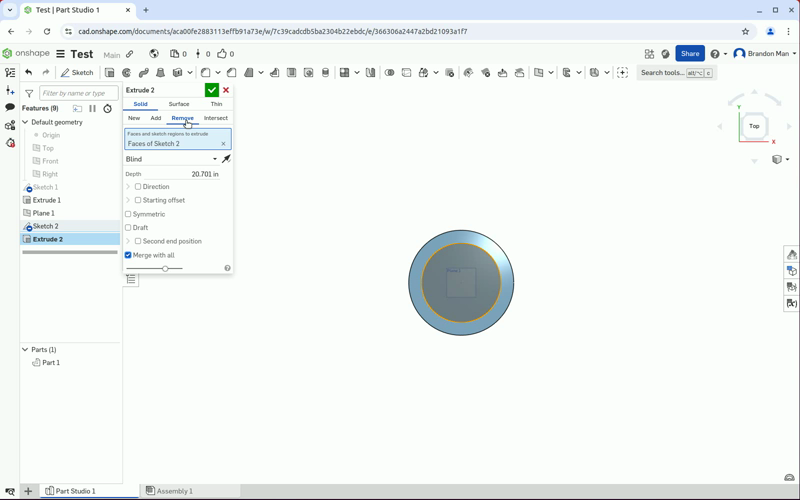
key(enter)
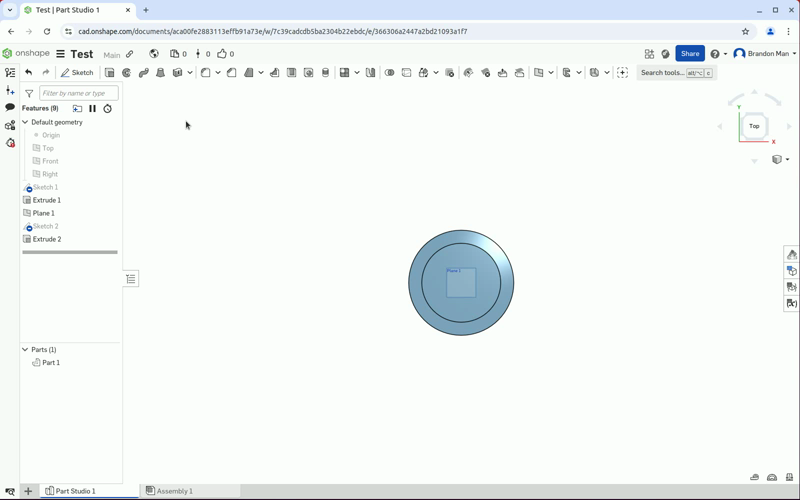
key(shift+h)
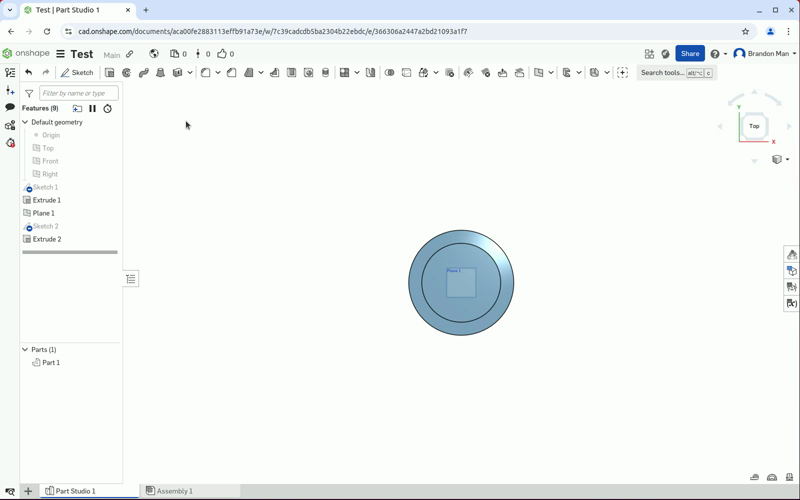
key(shift+h)
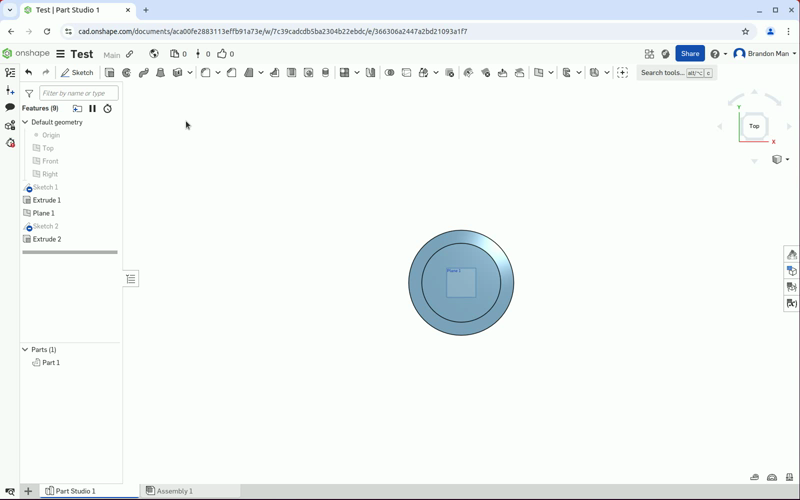
mouse_move(73, 189)
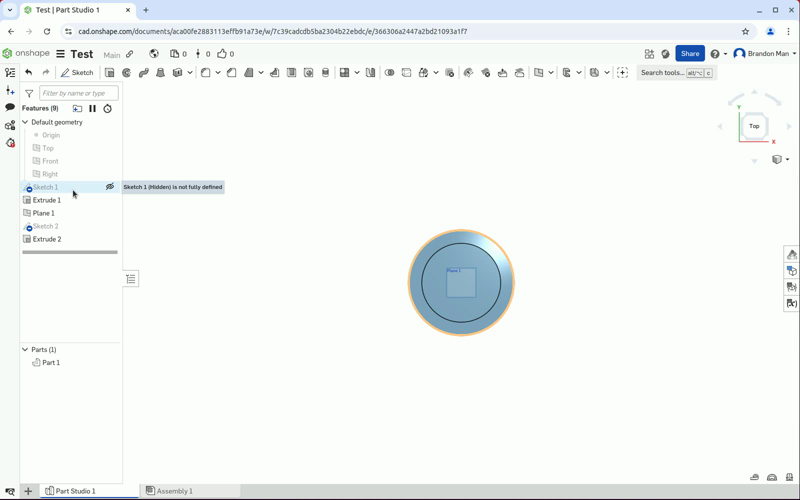
click(73, 189)
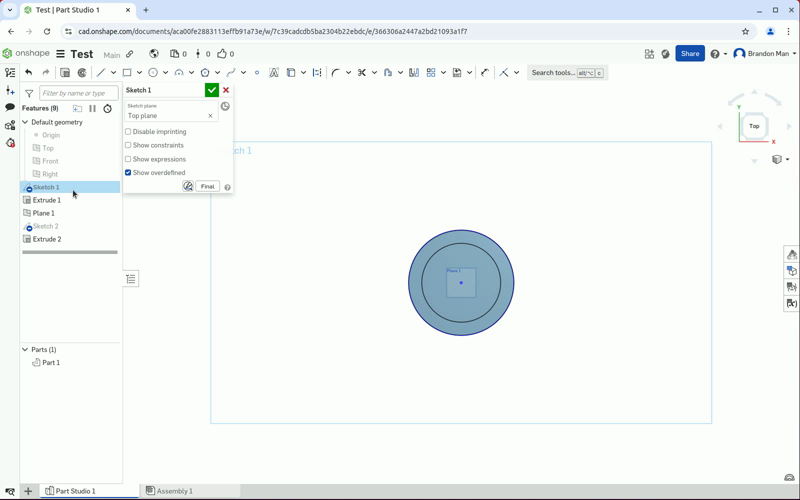
mouse_move(229, 92)
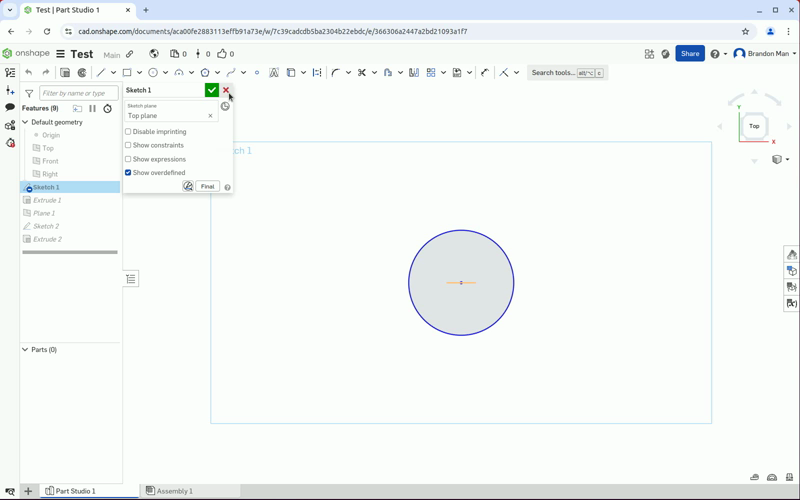
click(229, 92)
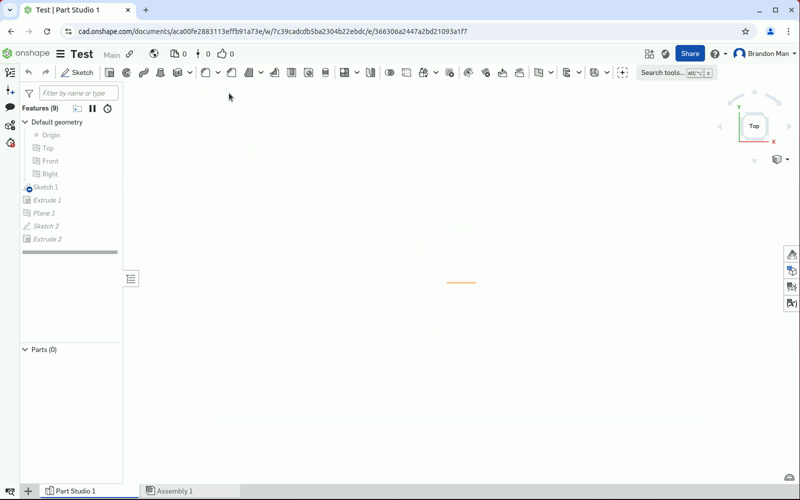
key(shift+s)
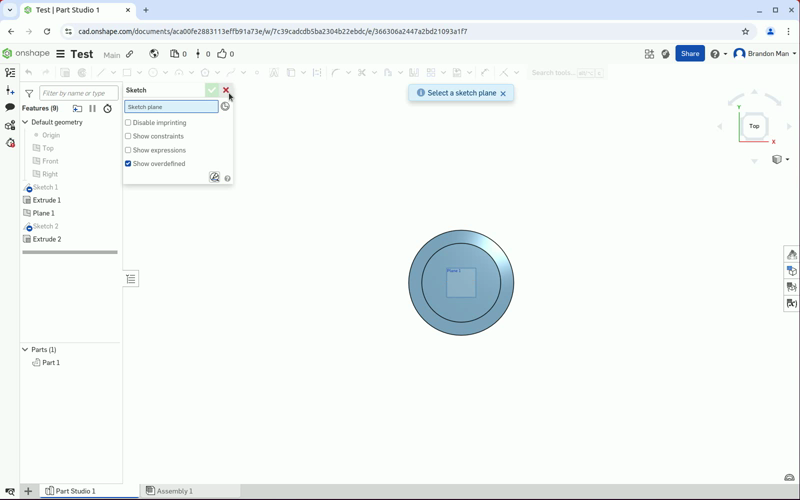
mouse_move(73, 215)
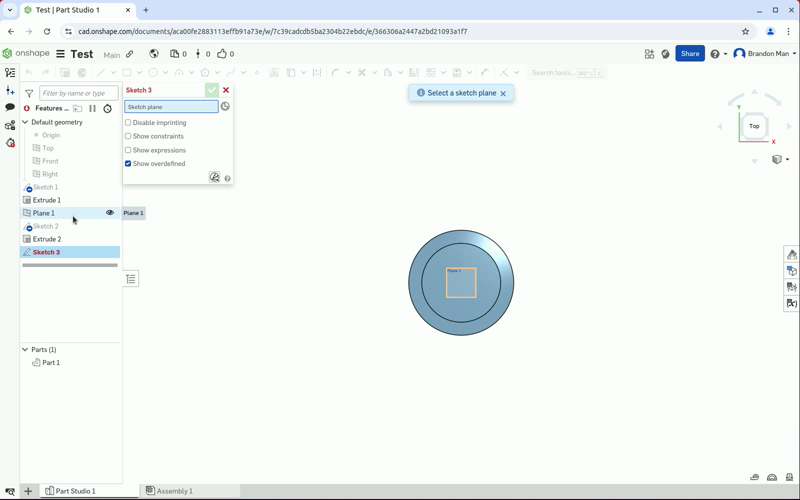
click(73, 215)
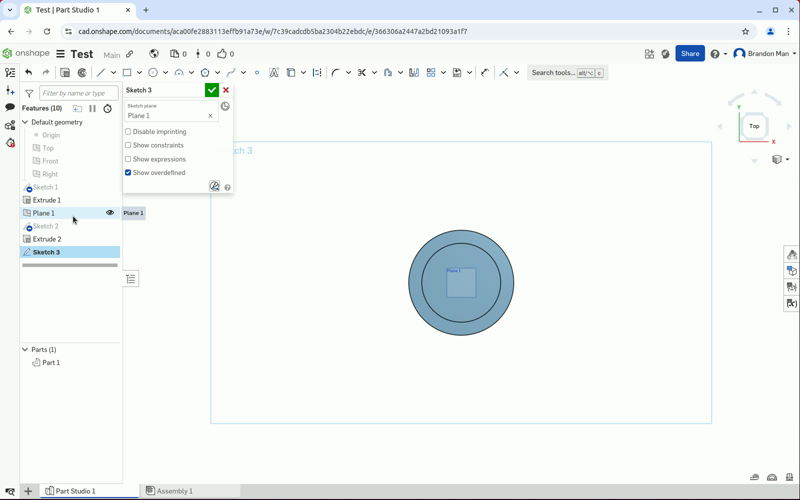
mouse_move(73, 352)
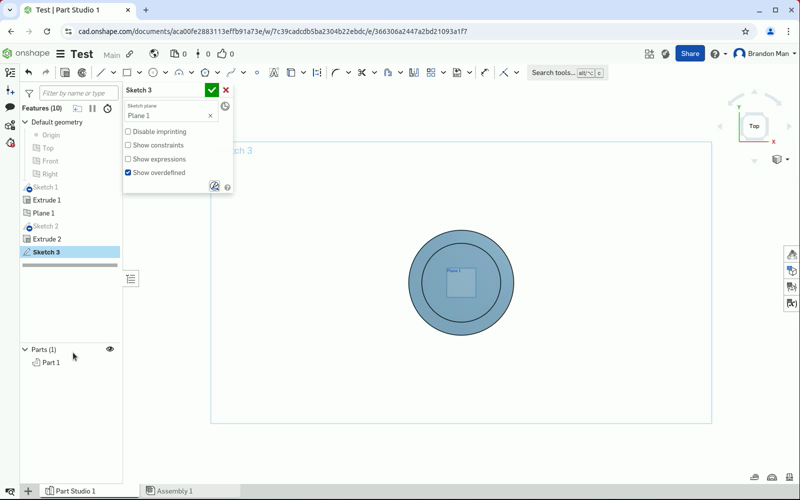
key(y)
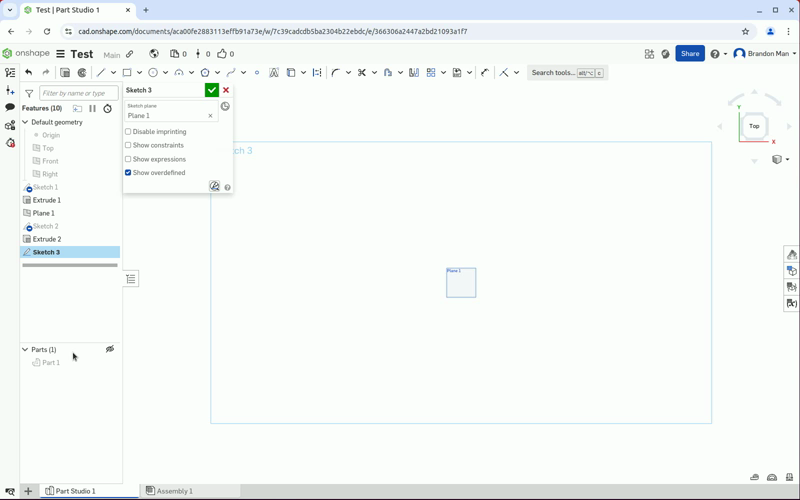
key(a)
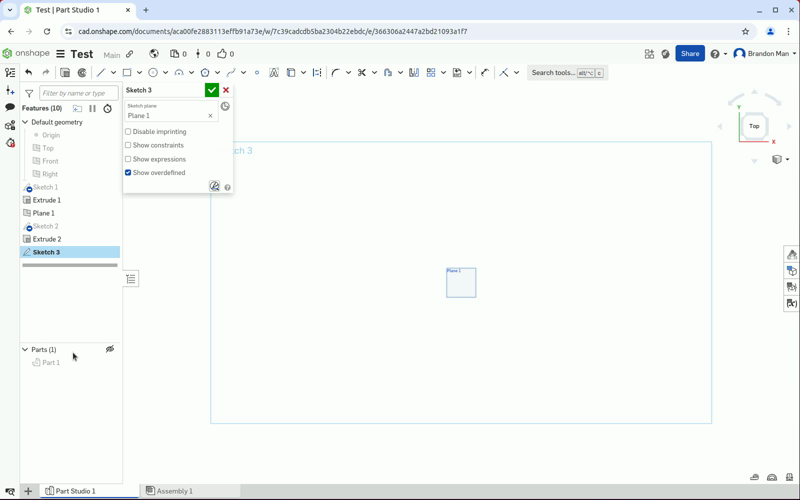
key_down(shift)
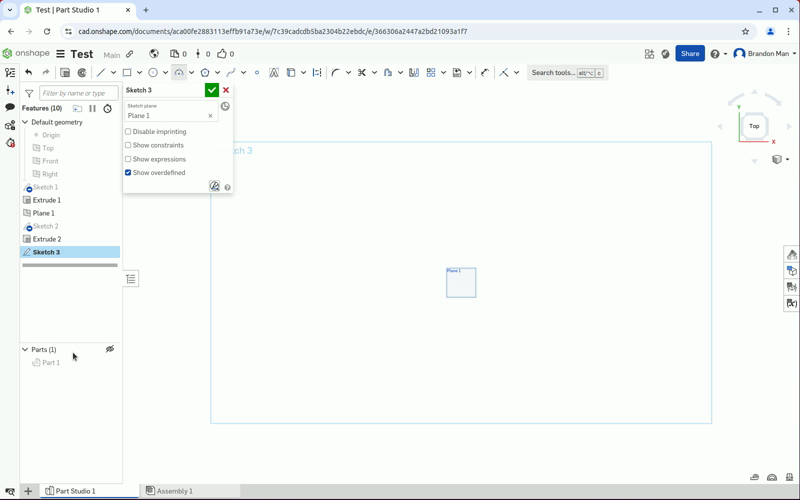
mouse_move(457, 244)
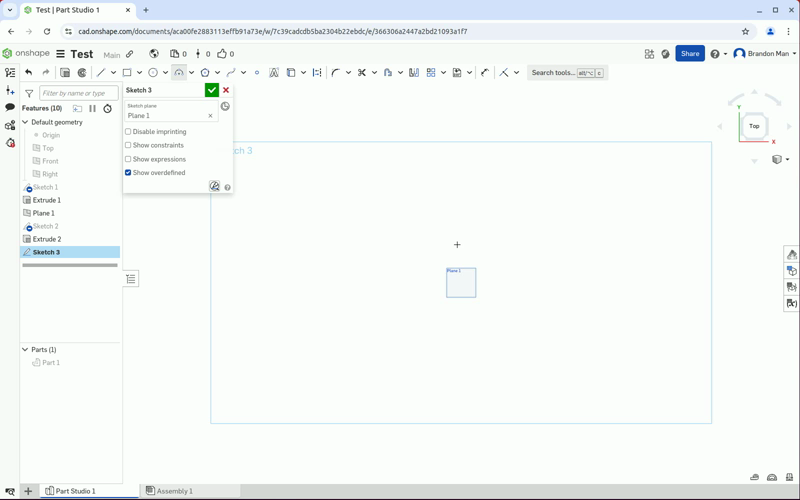
click(457, 244)
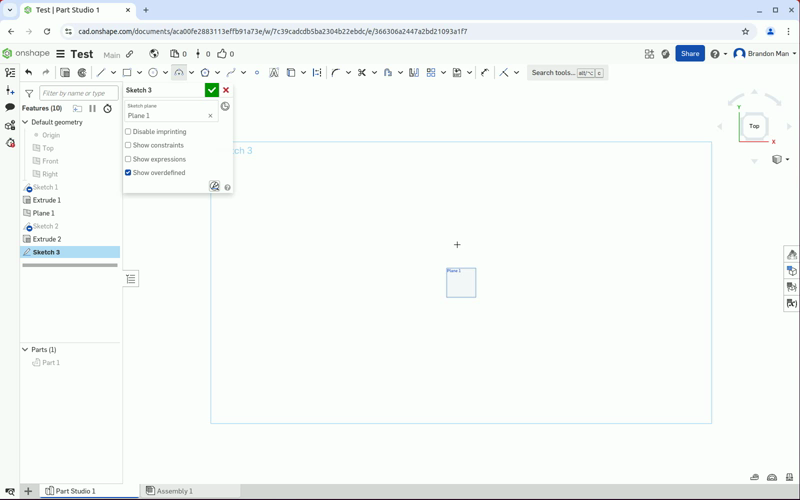
key_up(shift)
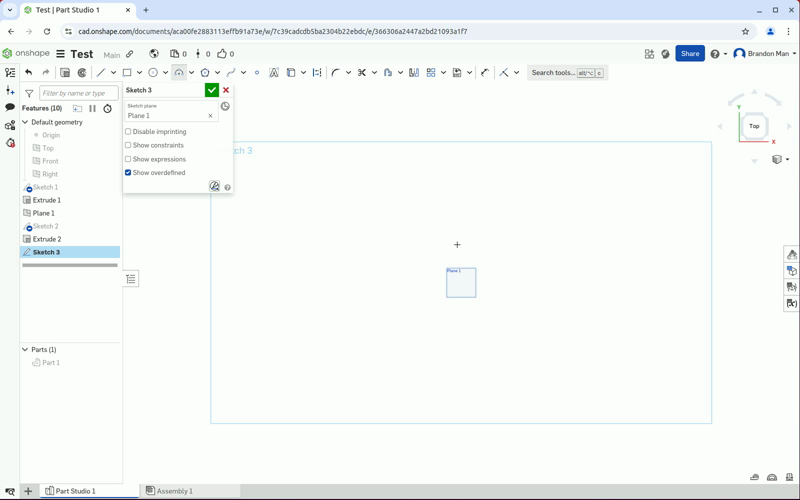
key_down(shift)
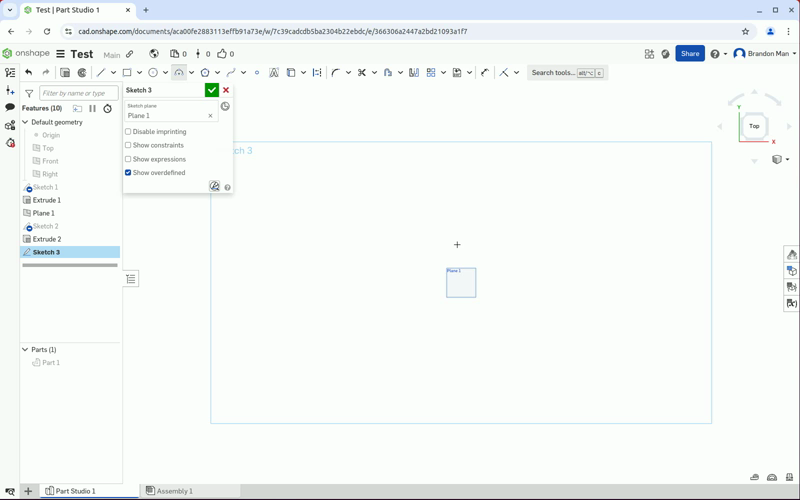
mouse_move(466, 244)
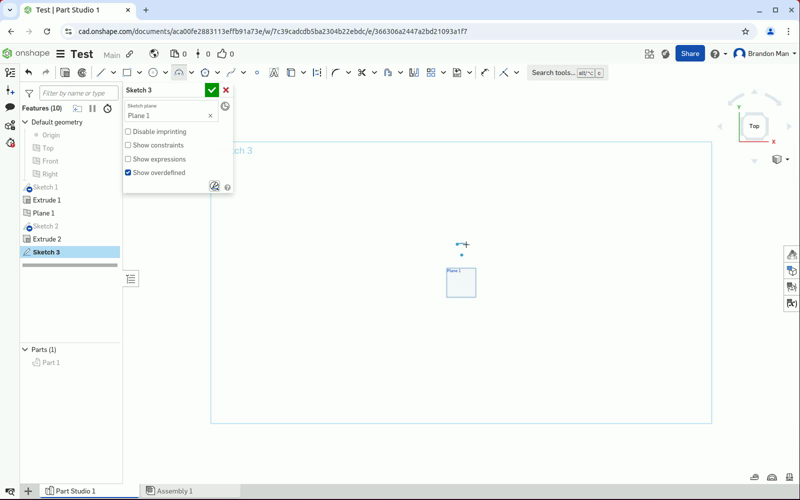
click(466, 244)
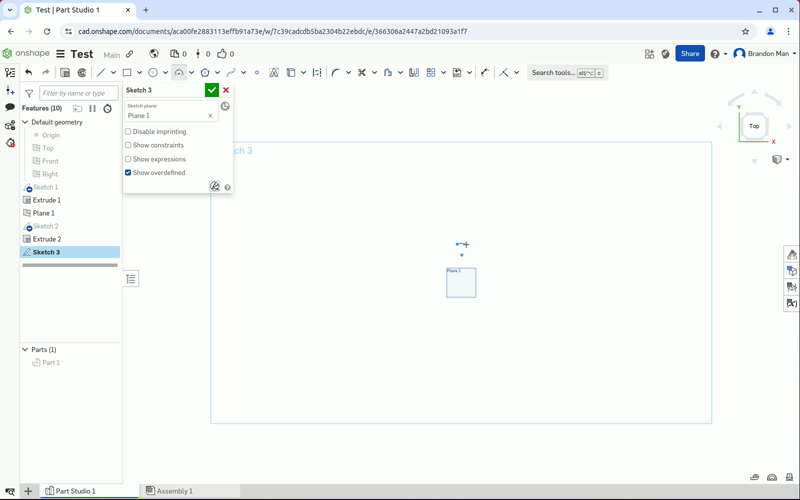
mouse_move(461, 243)
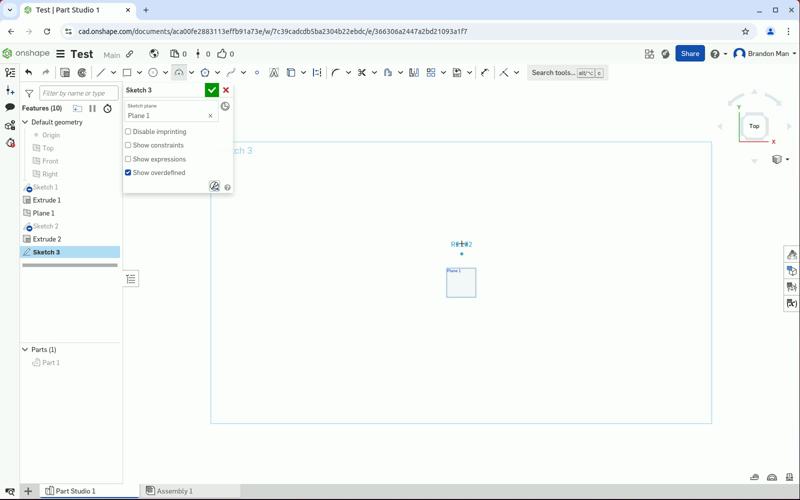
click(461, 243)
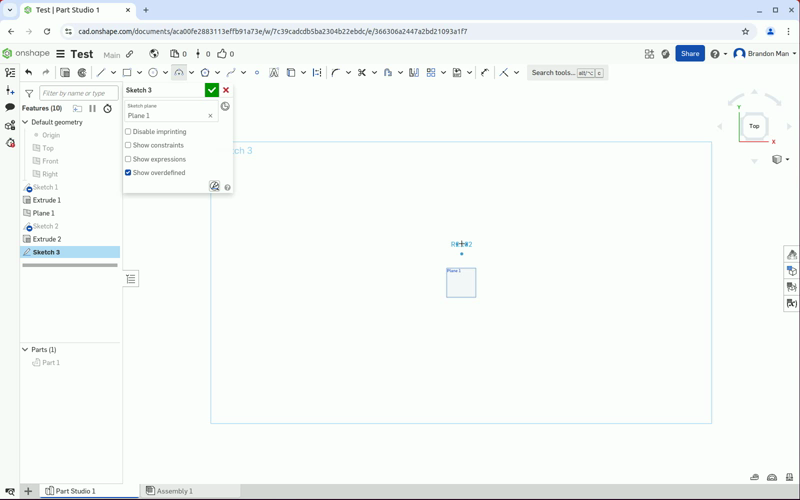
key_up(shift)
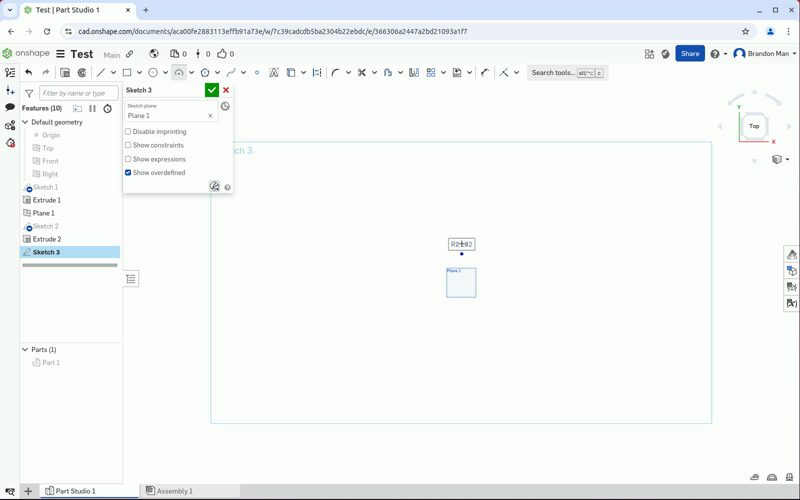
key(esc)
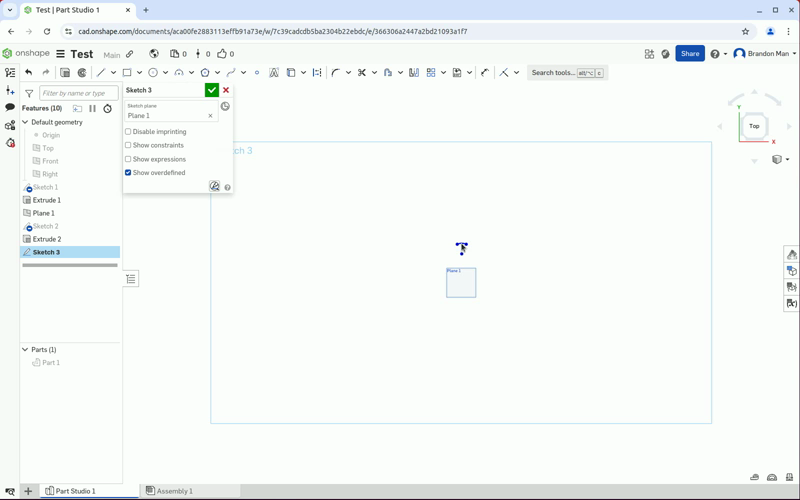
key(l)
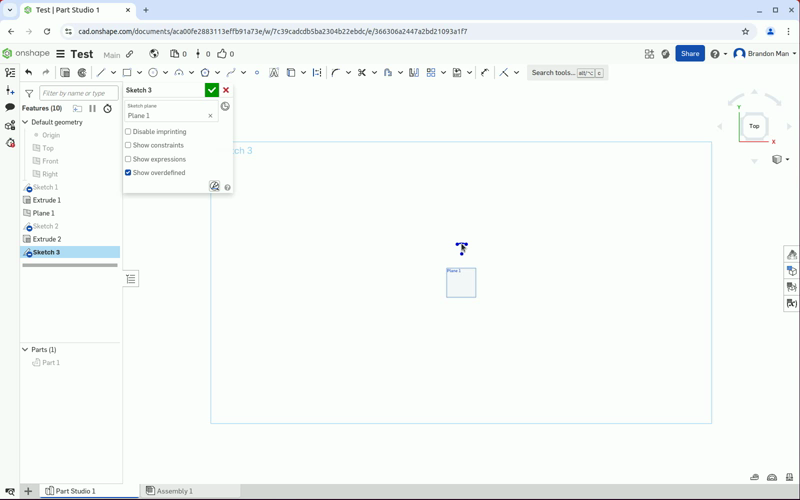
mouse_move(466, 244)
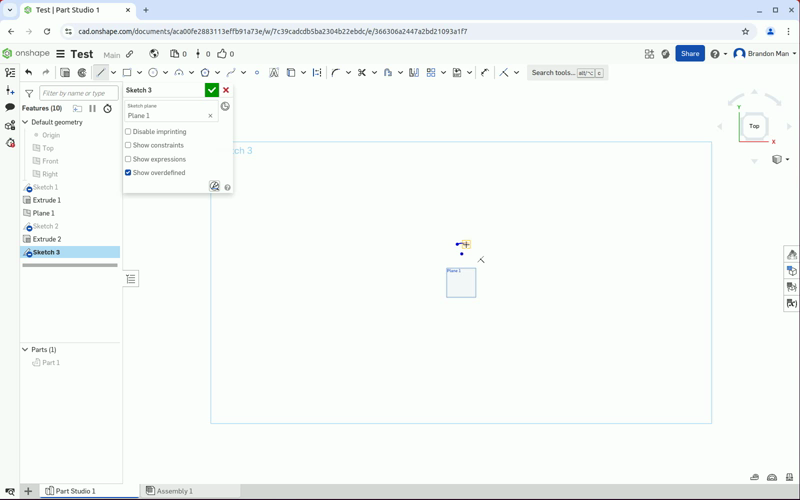
click(466, 244)
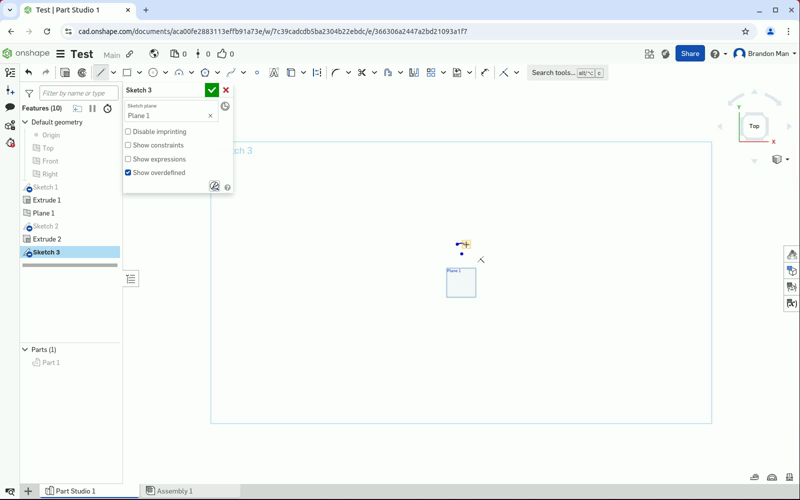
key_down(shift)
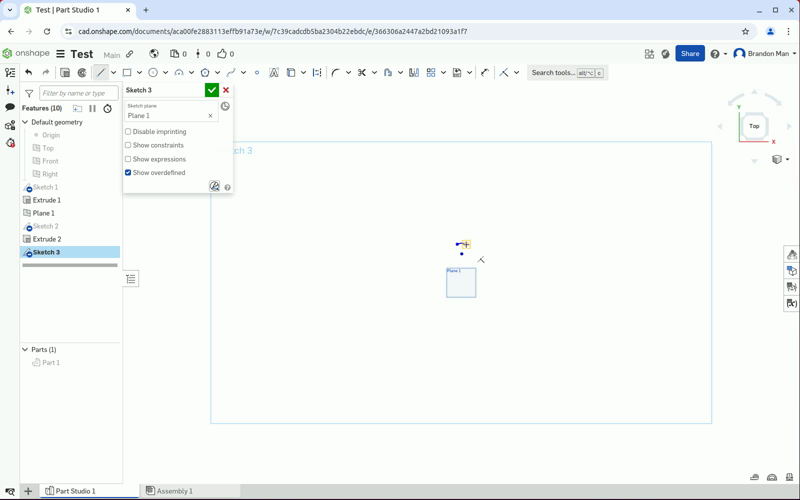
mouse_move(496, 244)
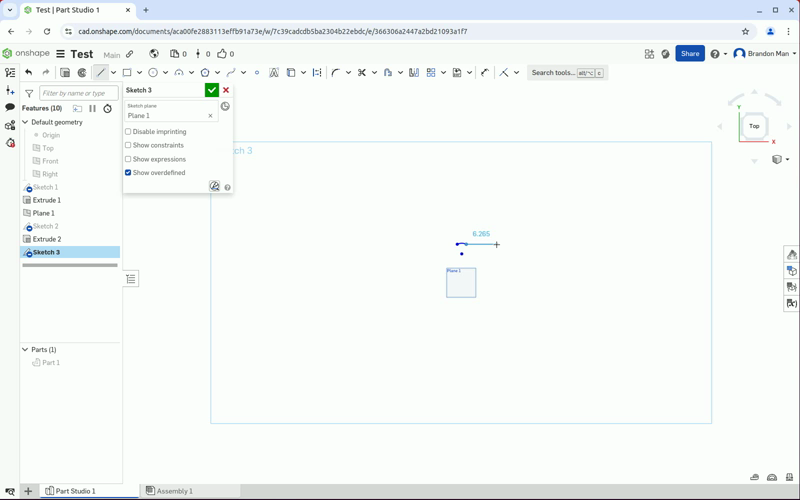
mouse_move(466, 240)
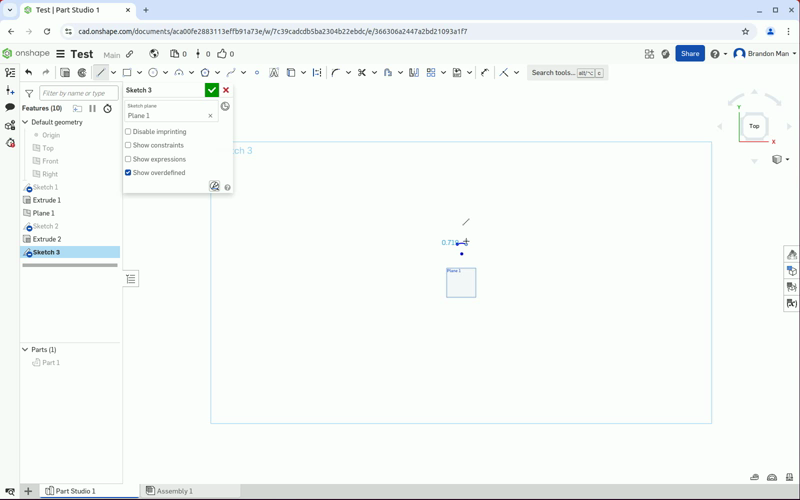
scroll(6)
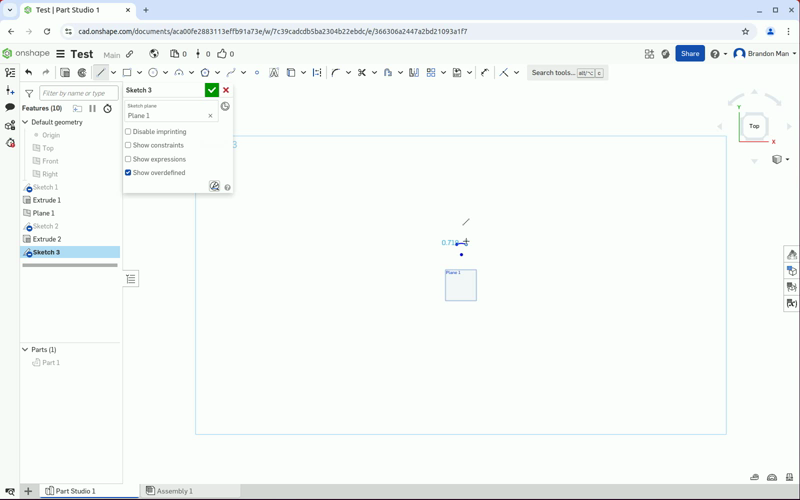
scroll(6)
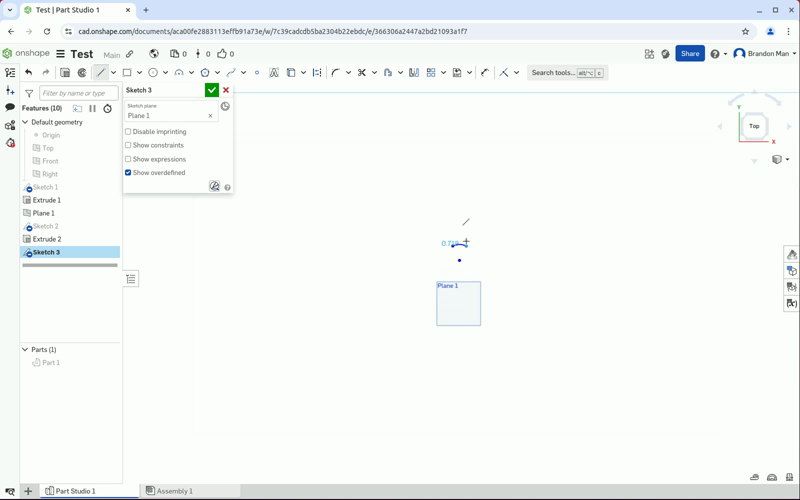
scroll(6)
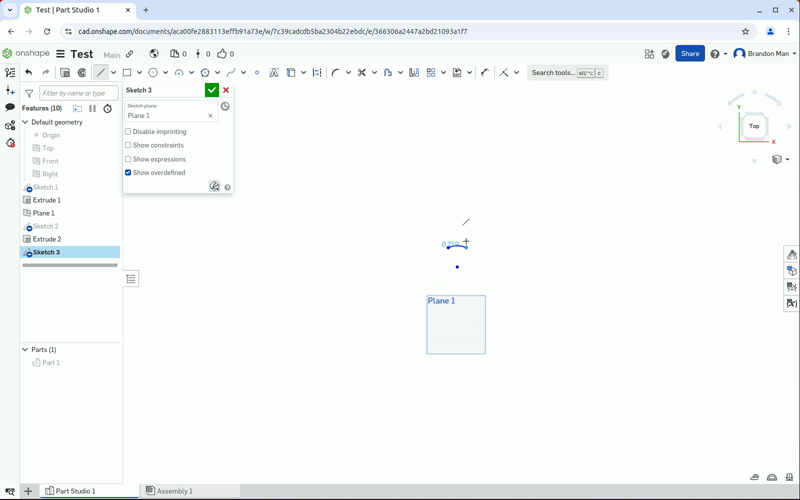
scroll(6)
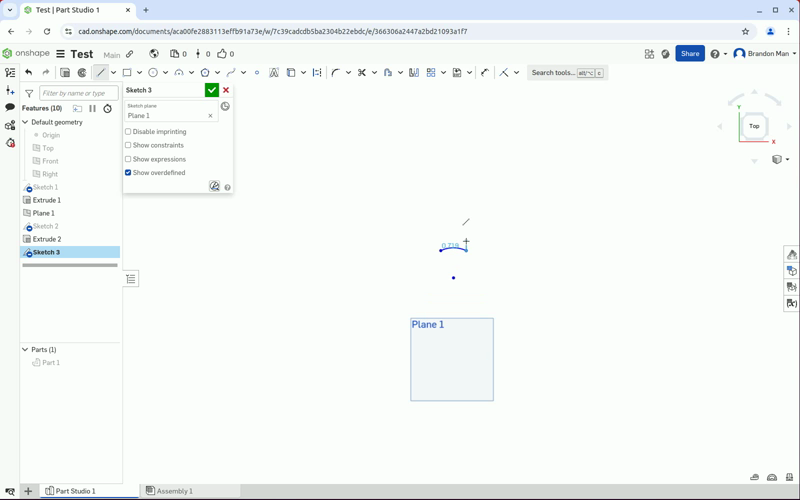
scroll(6)
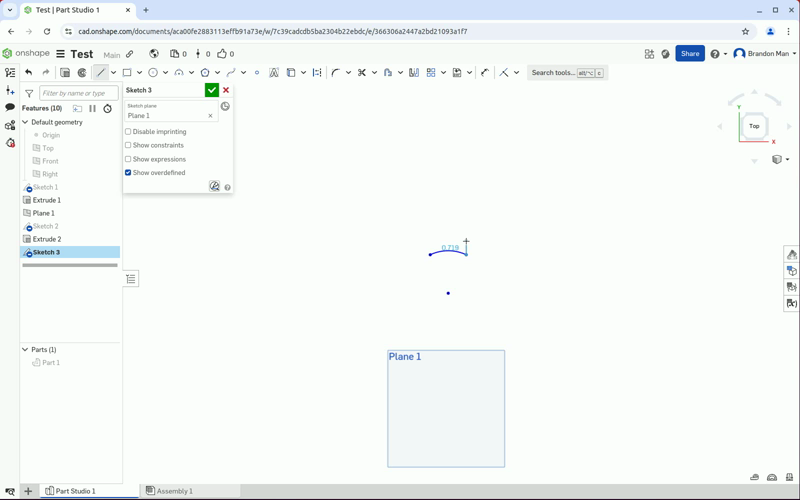
scroll(6)
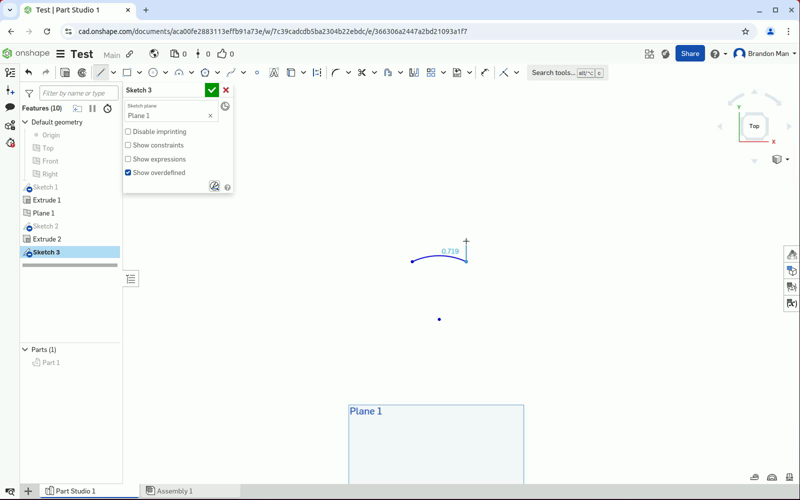
scroll(6)
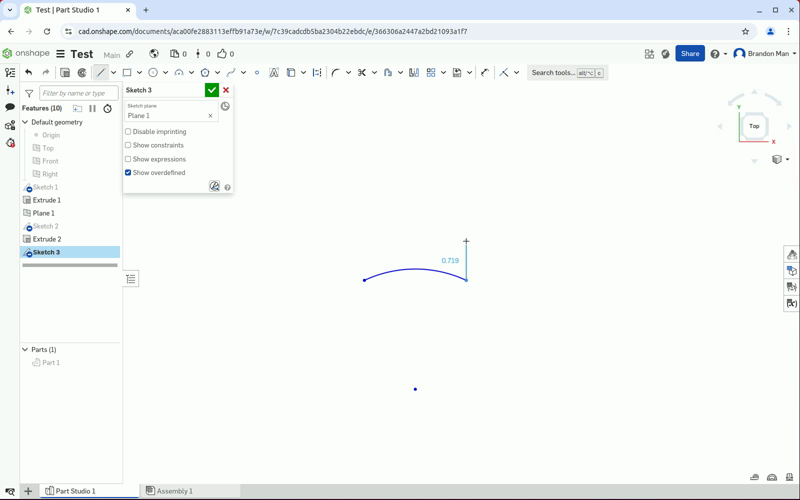
click(466, 240)
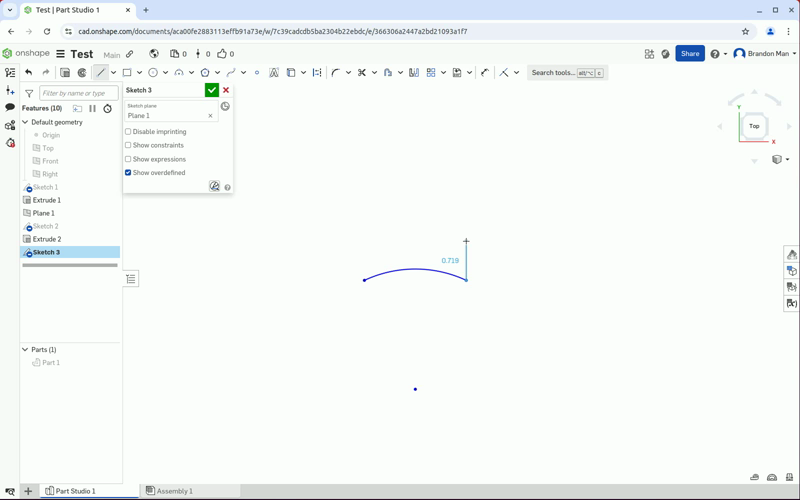
scroll(-6)
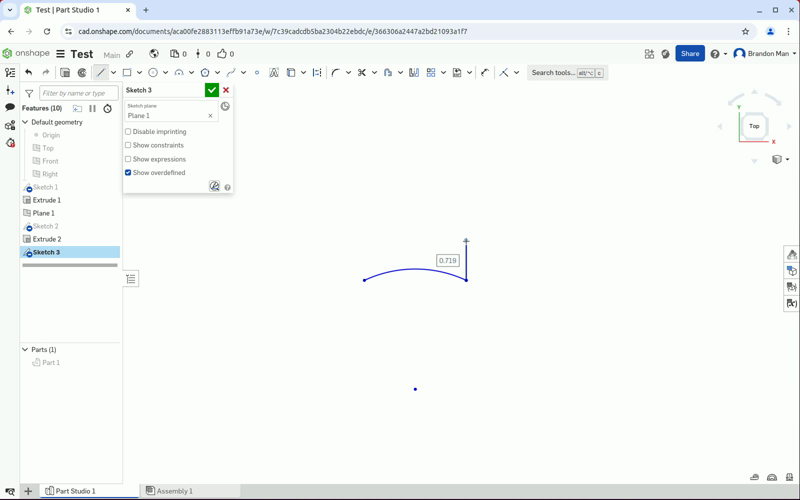
scroll(-6)
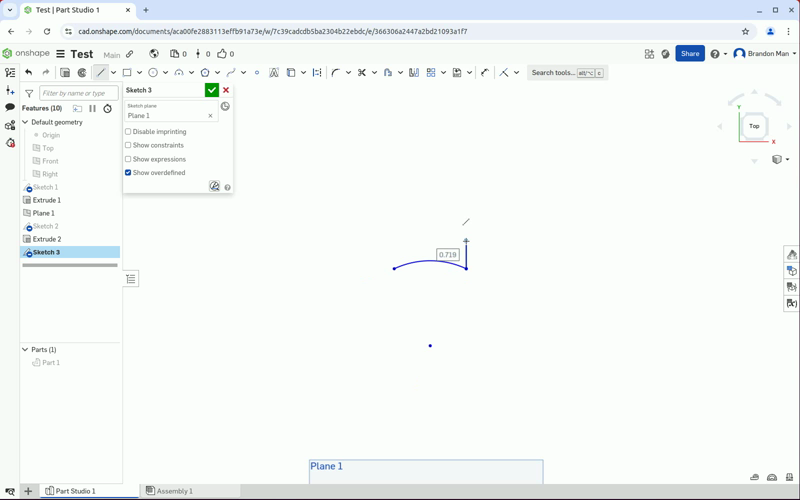
scroll(-6)
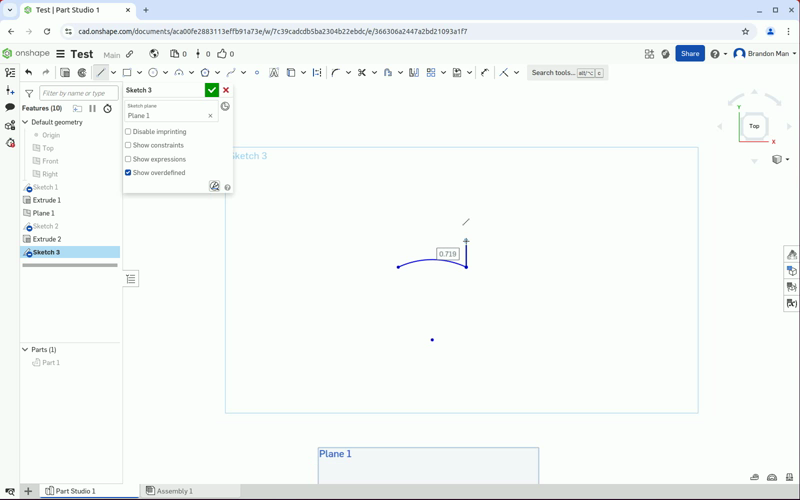
scroll(-6)
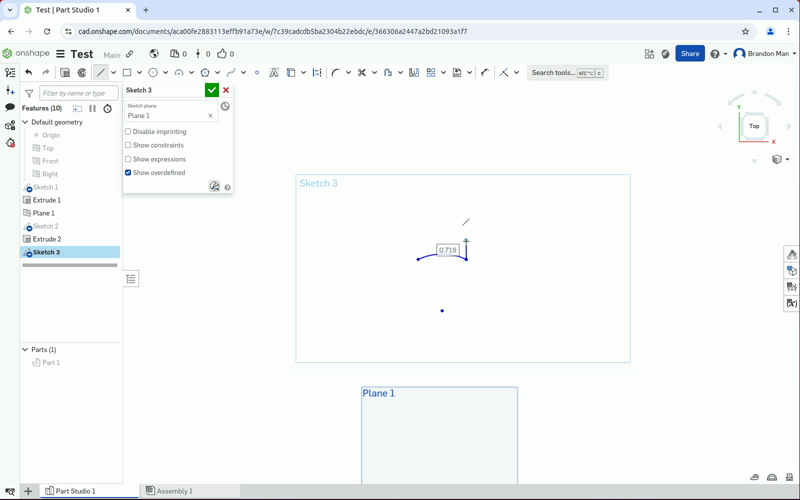
scroll(-6)
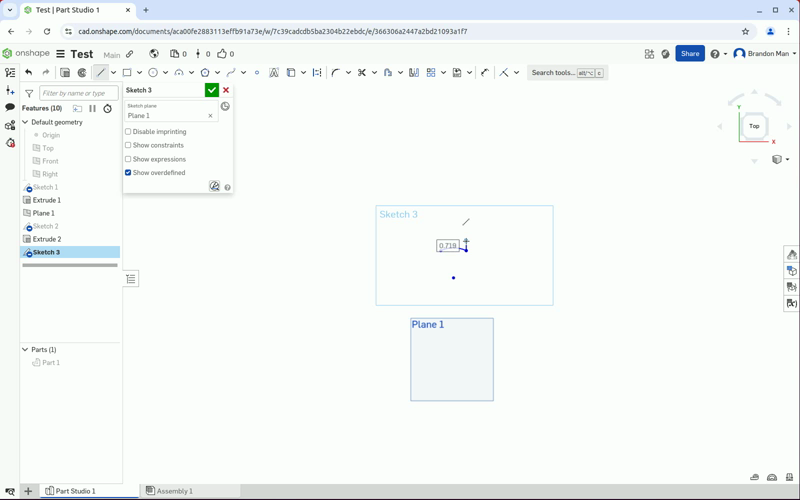
scroll(-6)
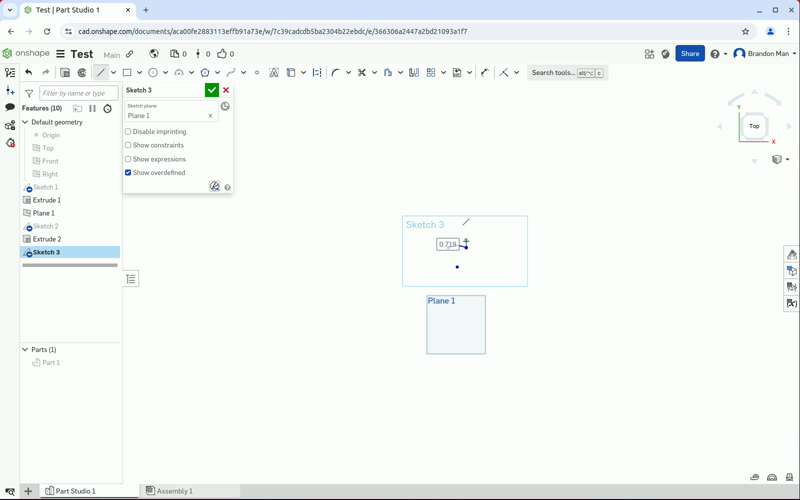
scroll(-6)
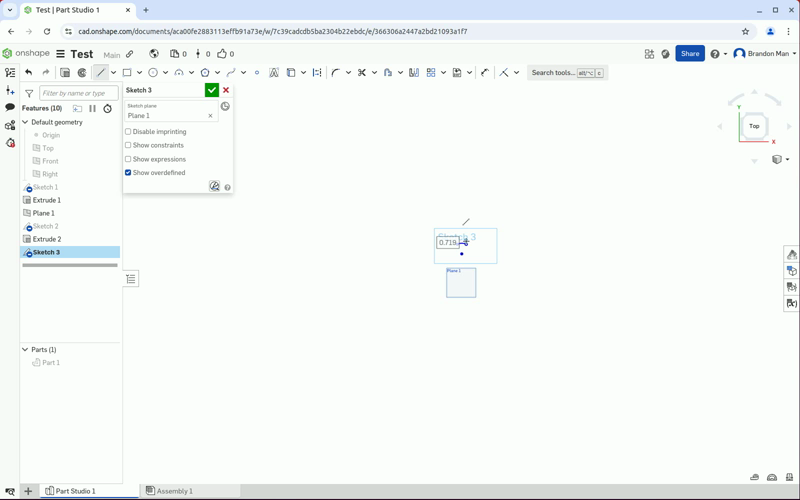
key_up(shift)
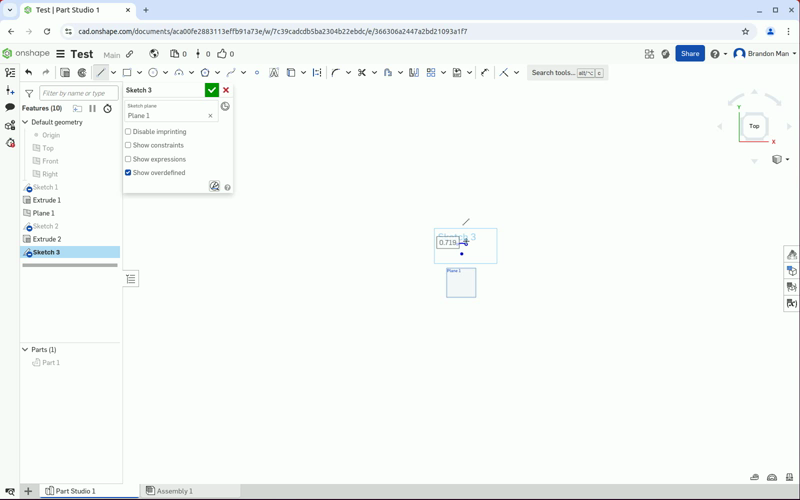
key_down(shift)
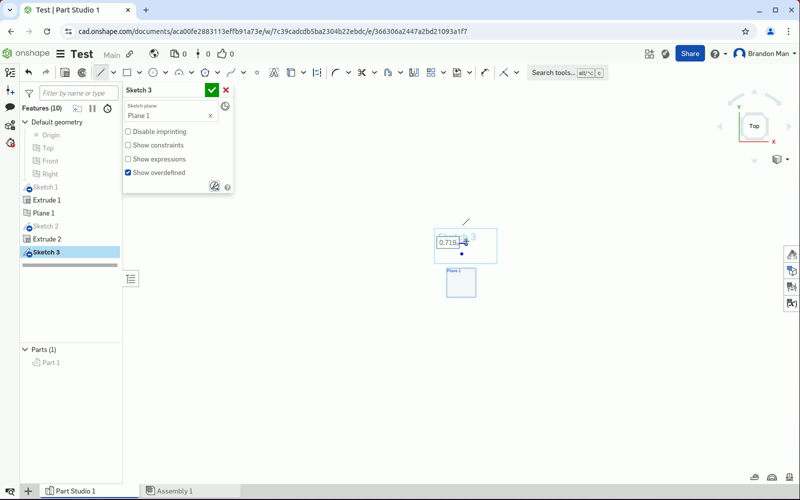
mouse_move(496, 240)
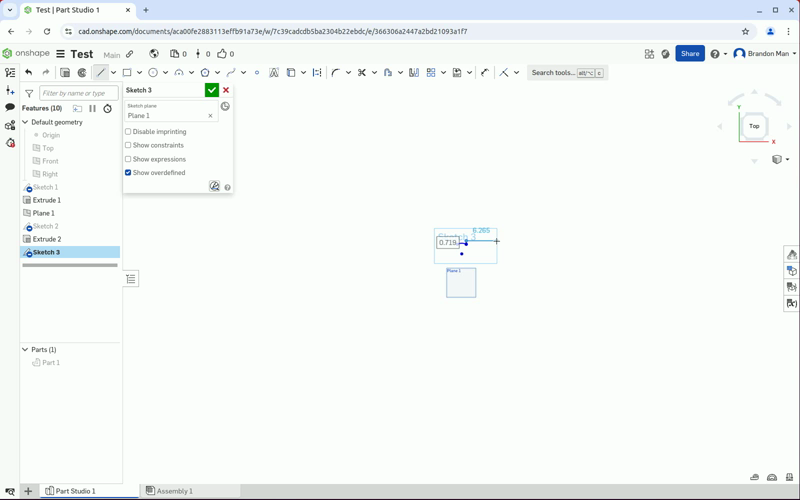
mouse_move(461, 240)
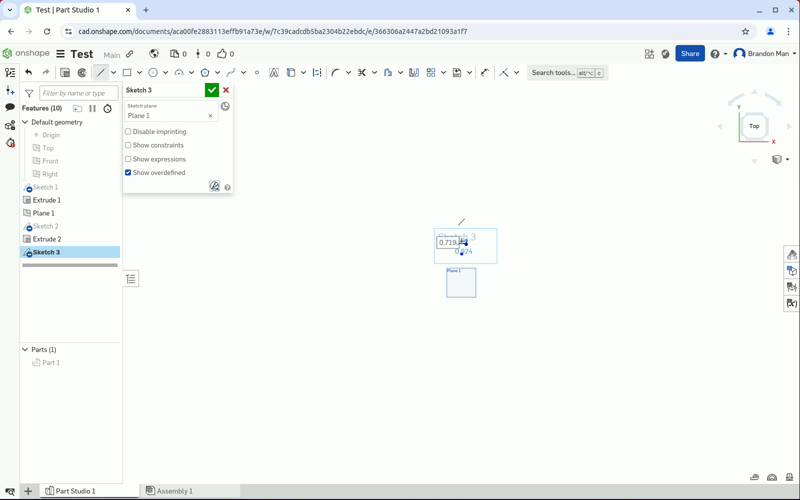
scroll(6)
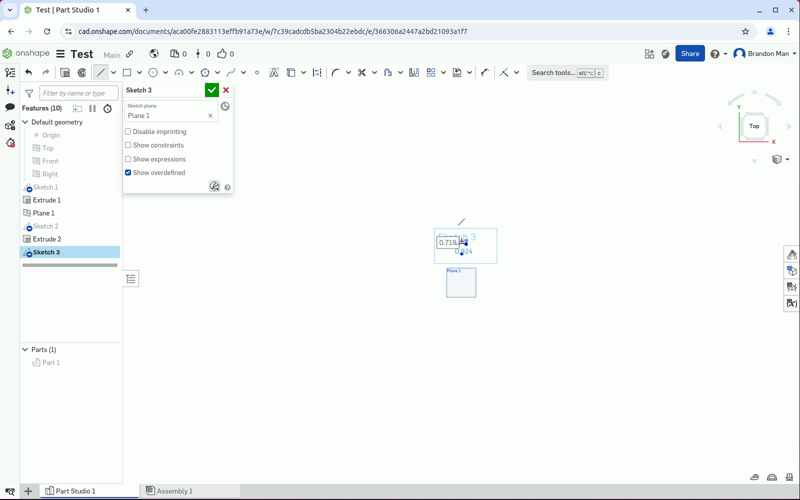
scroll(6)
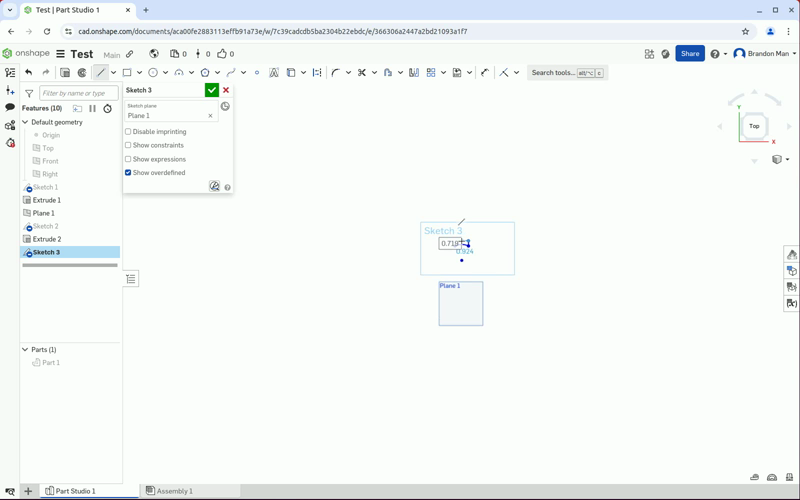
scroll(6)
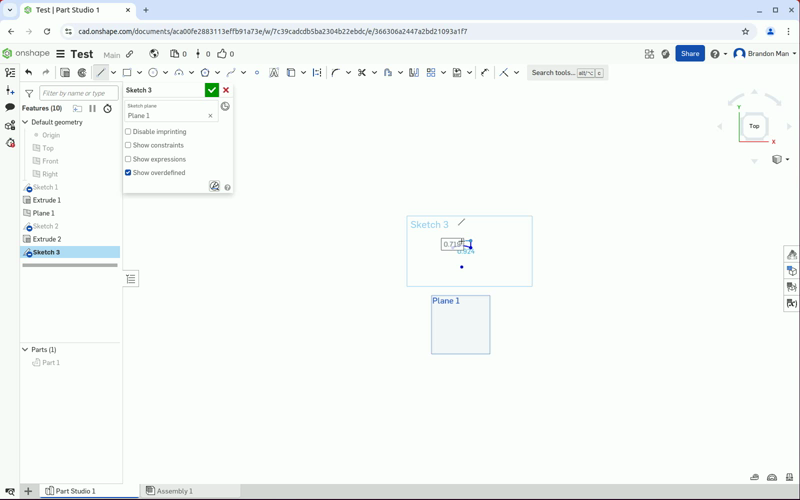
scroll(6)
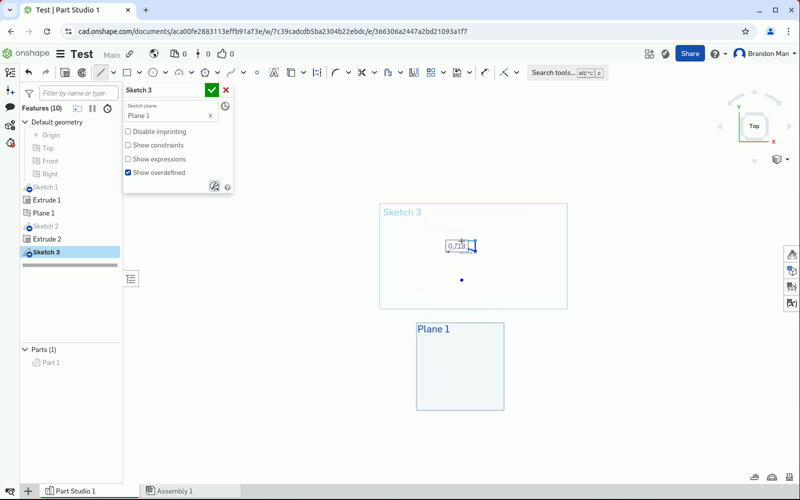
scroll(6)
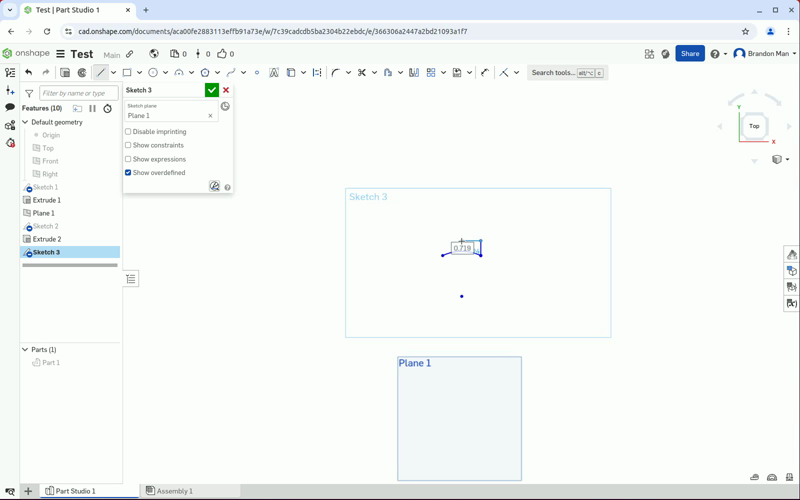
scroll(6)
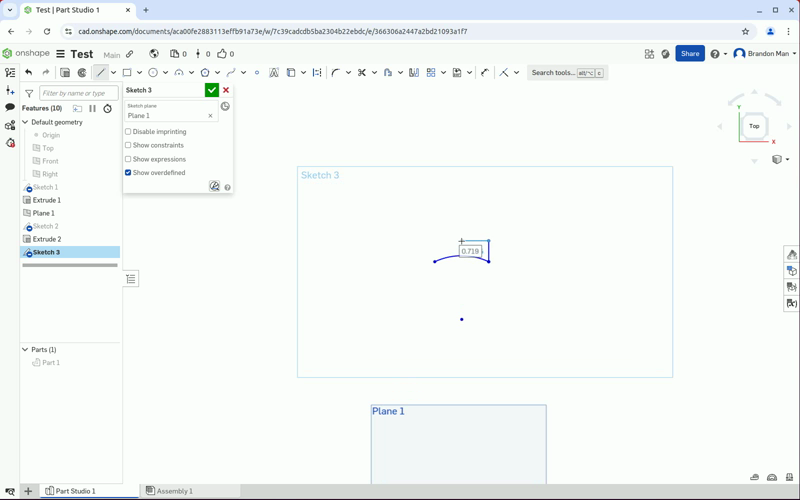
scroll(6)
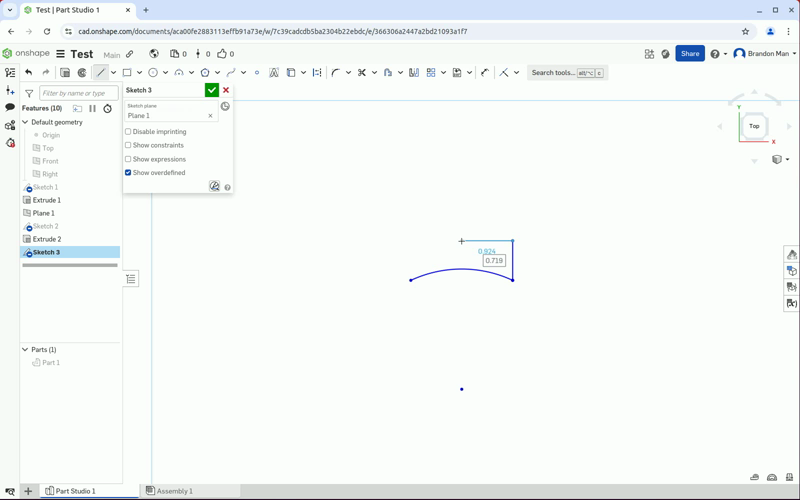
click(461, 240)
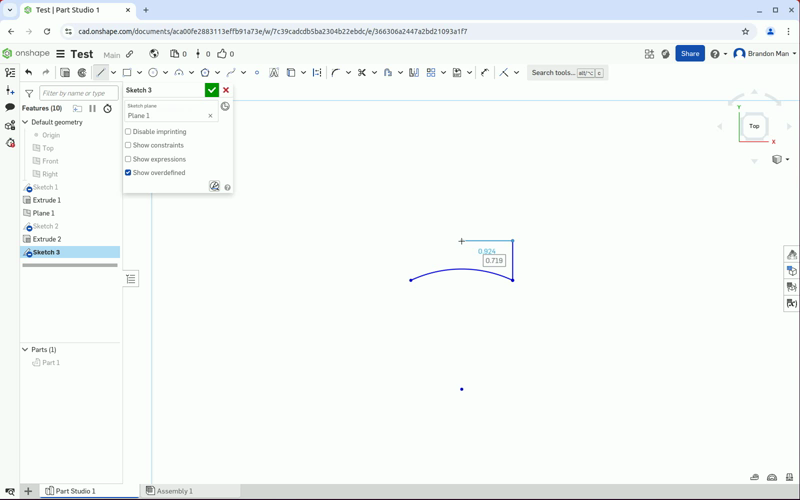
scroll(-6)
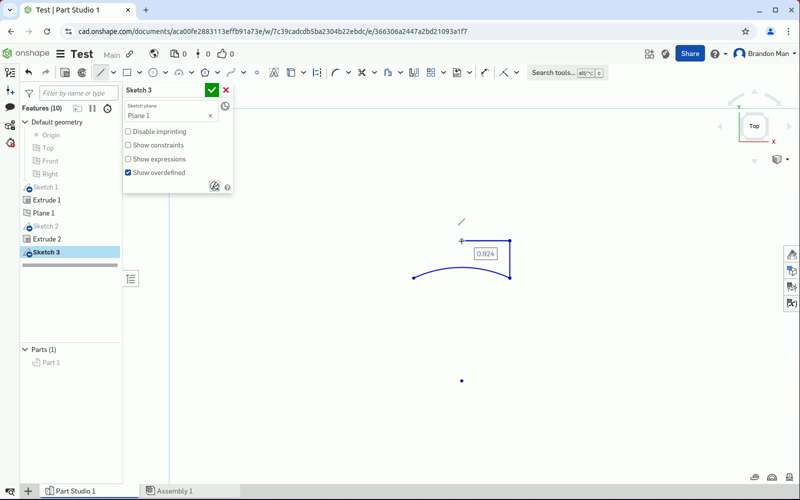
scroll(-6)
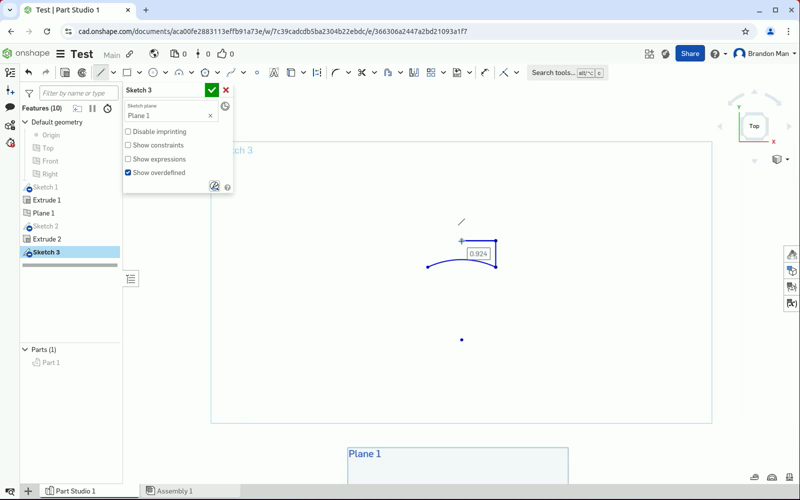
scroll(-6)
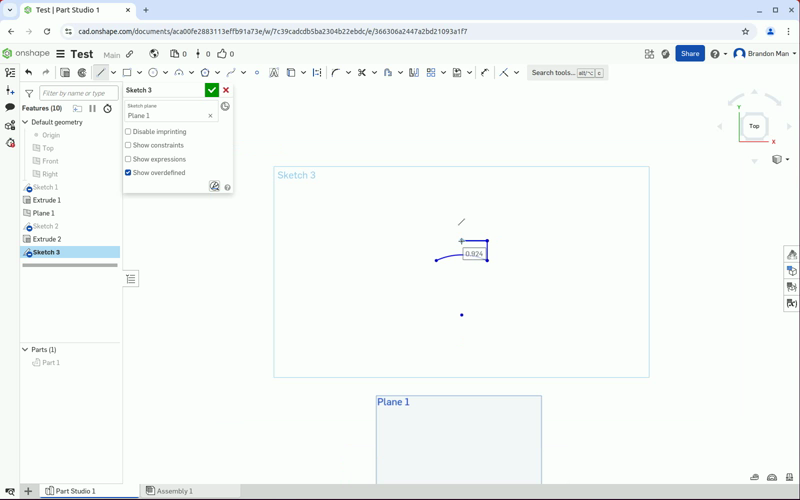
scroll(-6)
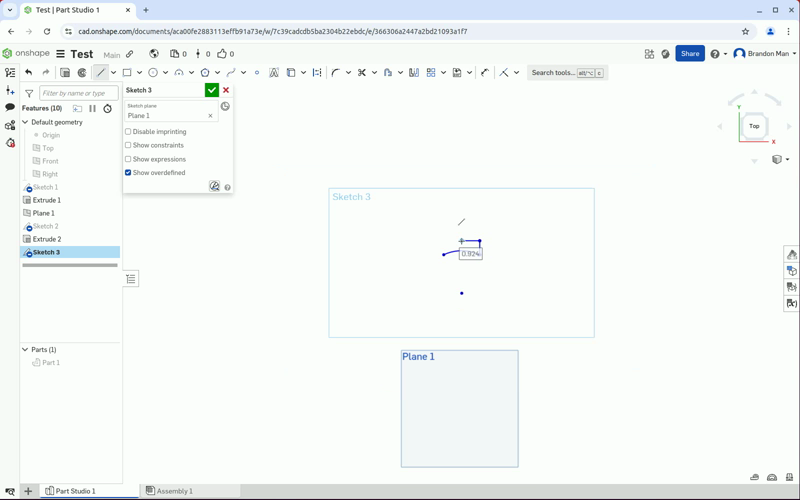
scroll(-6)
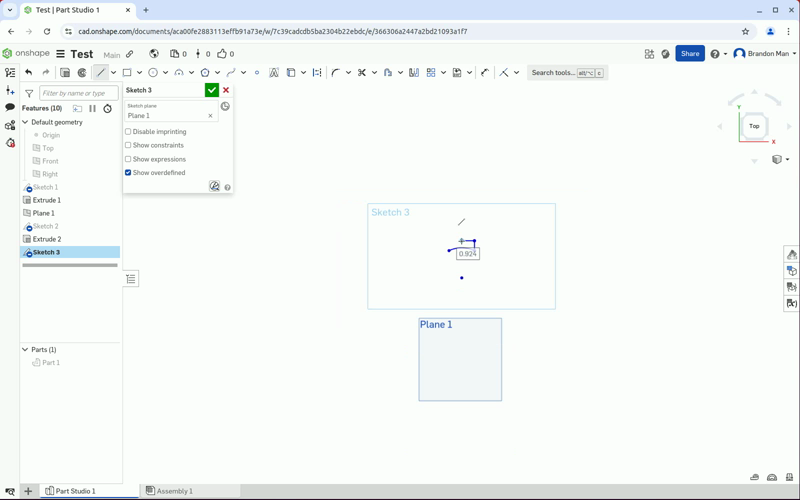
scroll(-6)
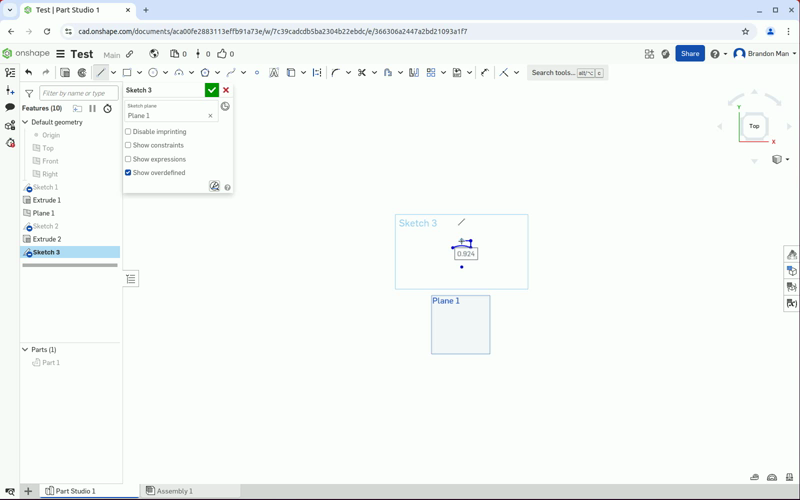
scroll(-6)
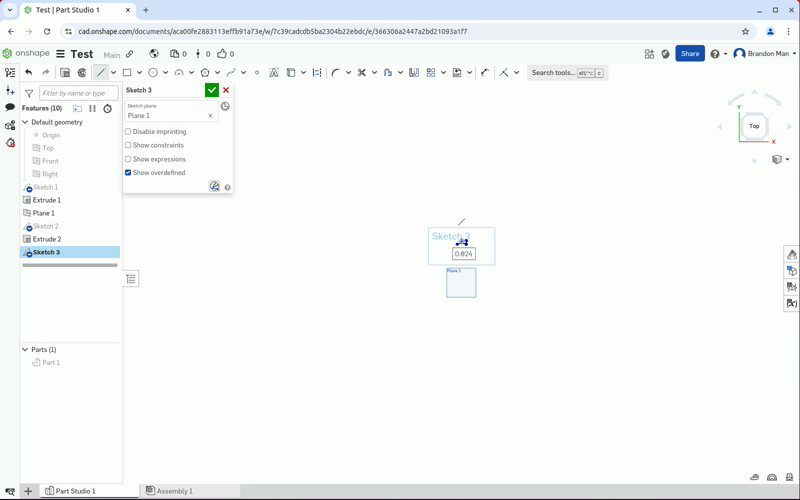
key_up(shift)
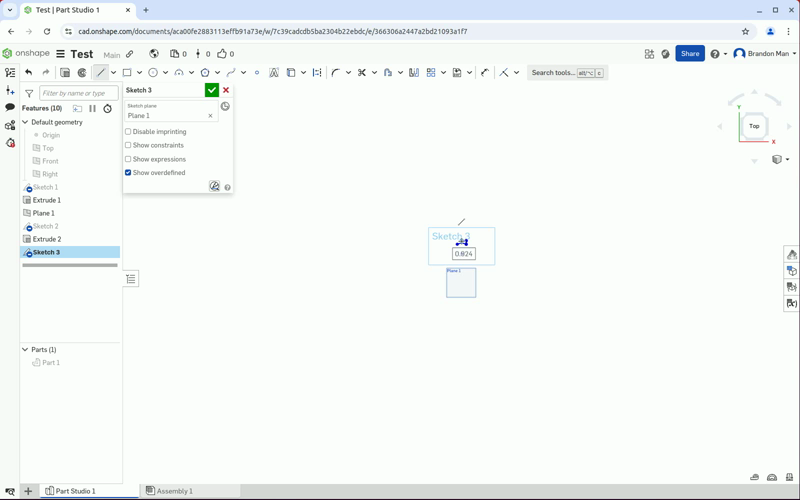
key_down(shift)
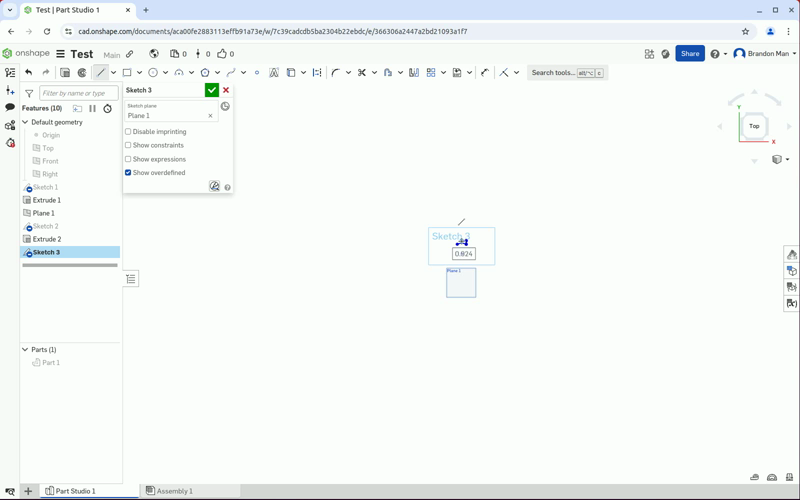
mouse_move(492, 240)
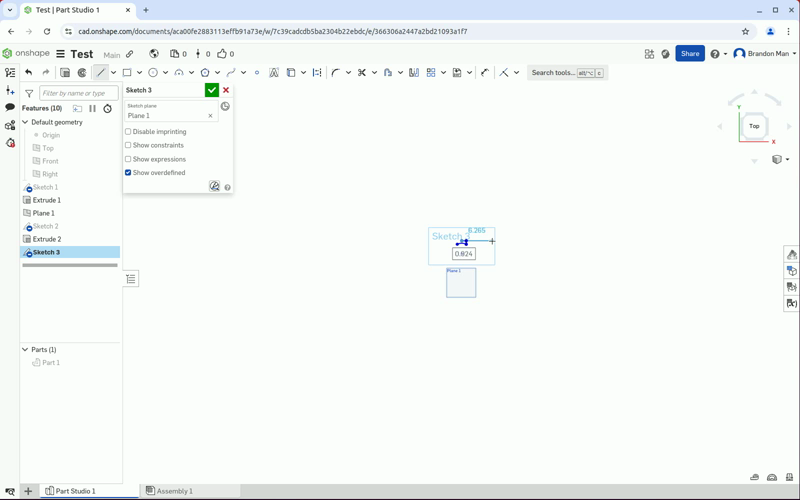
mouse_move(457, 240)
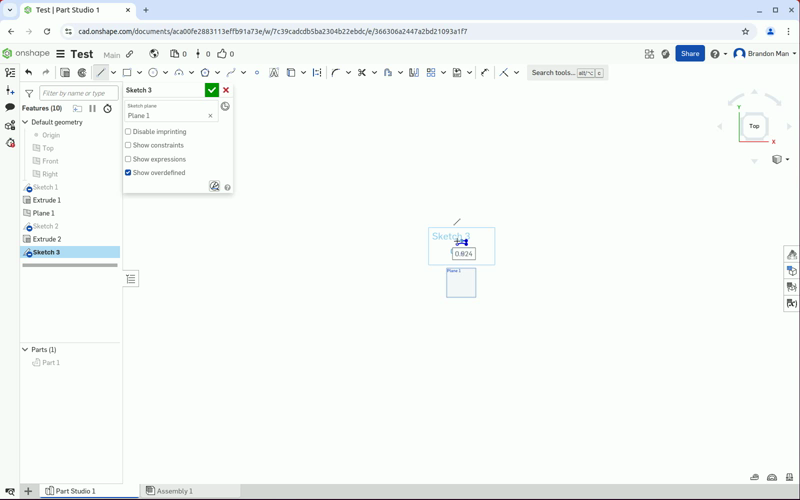
scroll(6)
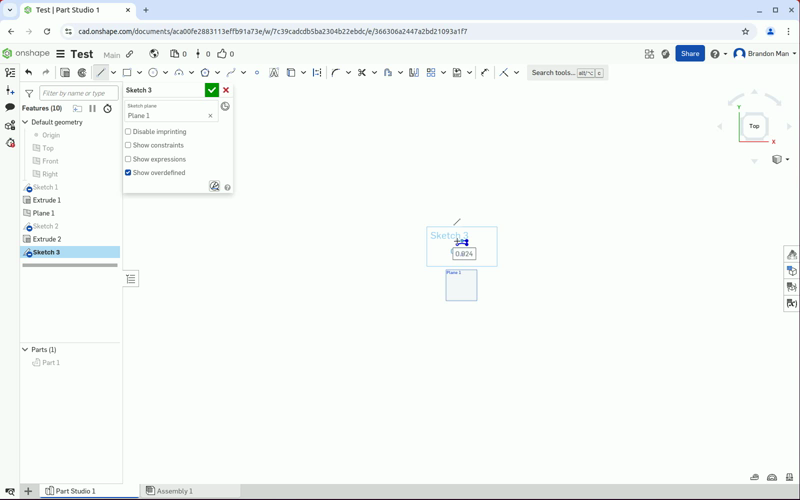
scroll(6)
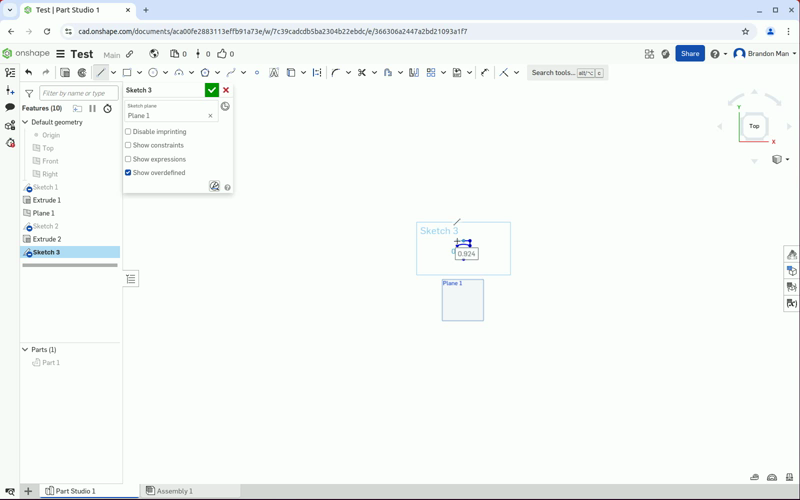
scroll(6)
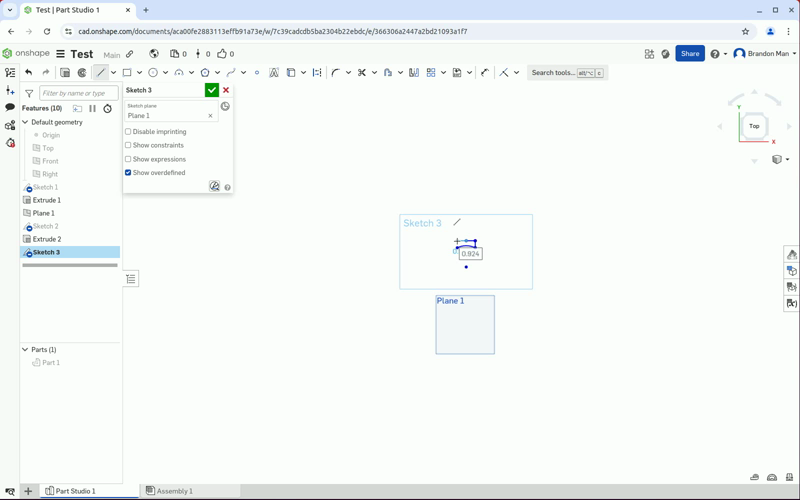
scroll(6)
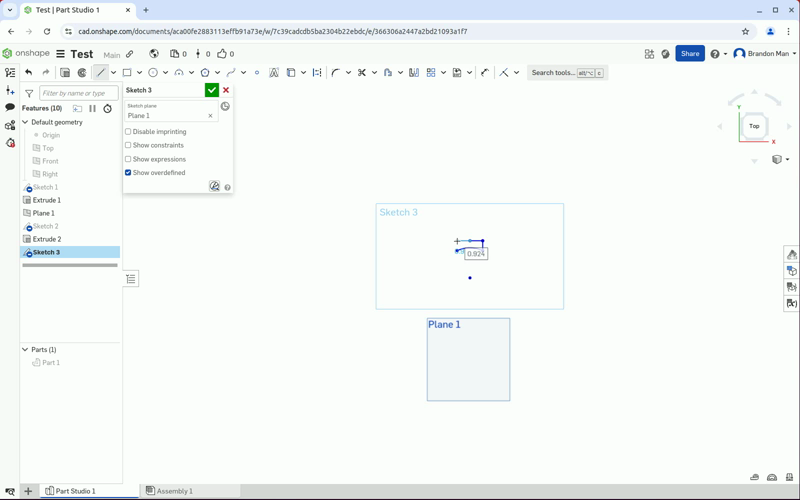
scroll(6)
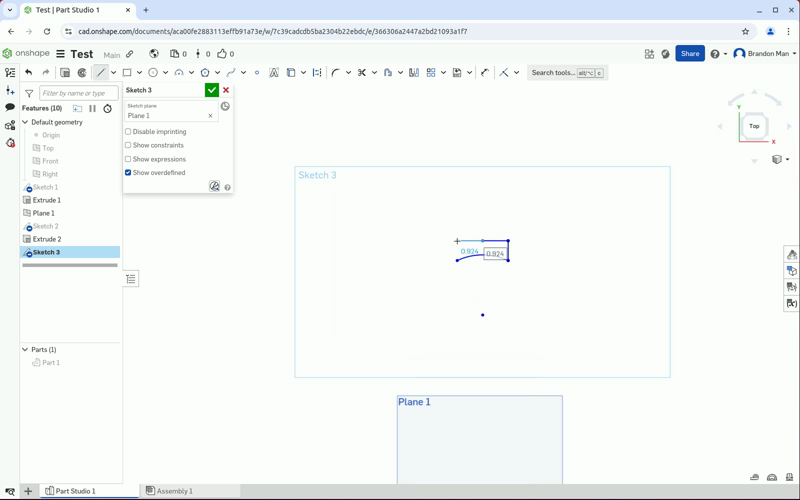
scroll(6)
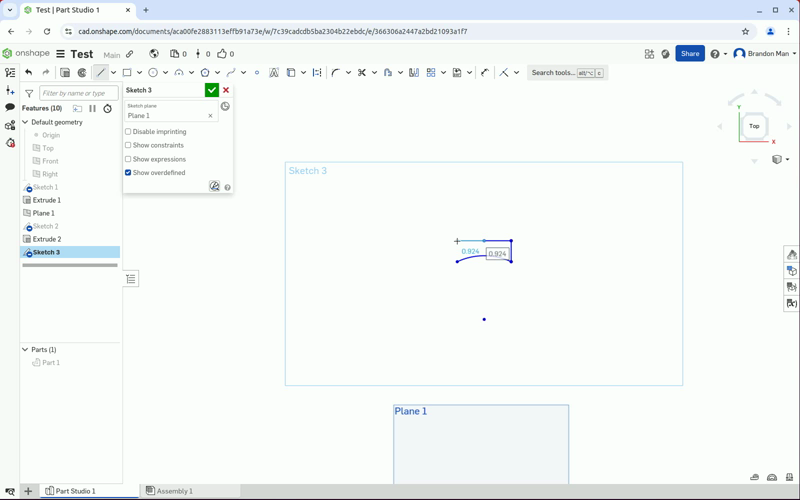
scroll(6)
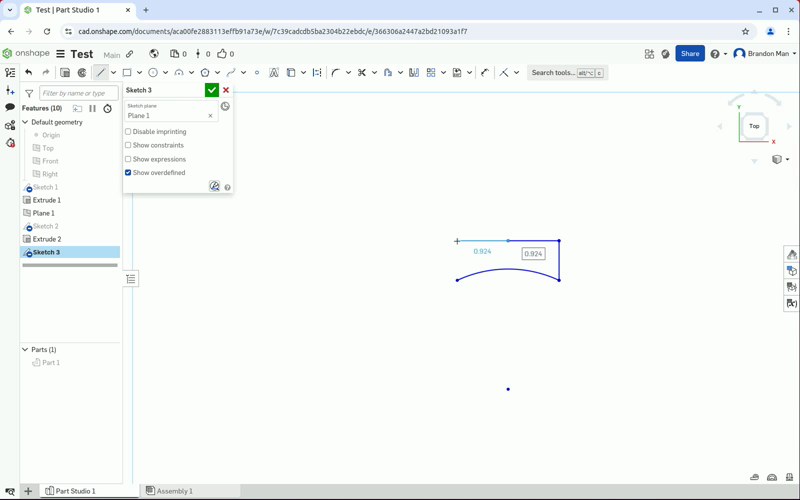
click(457, 240)
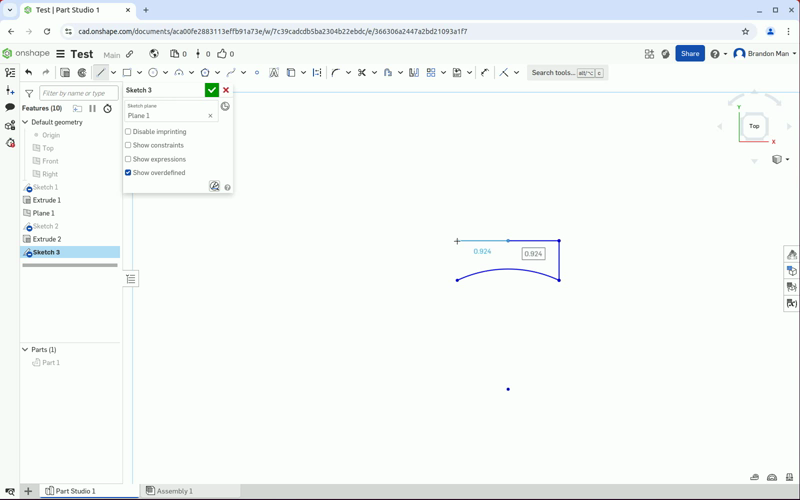
scroll(-6)
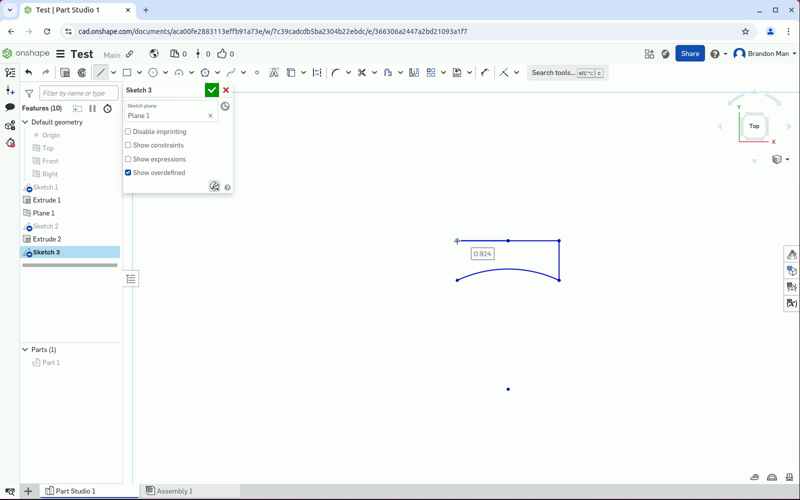
scroll(-6)
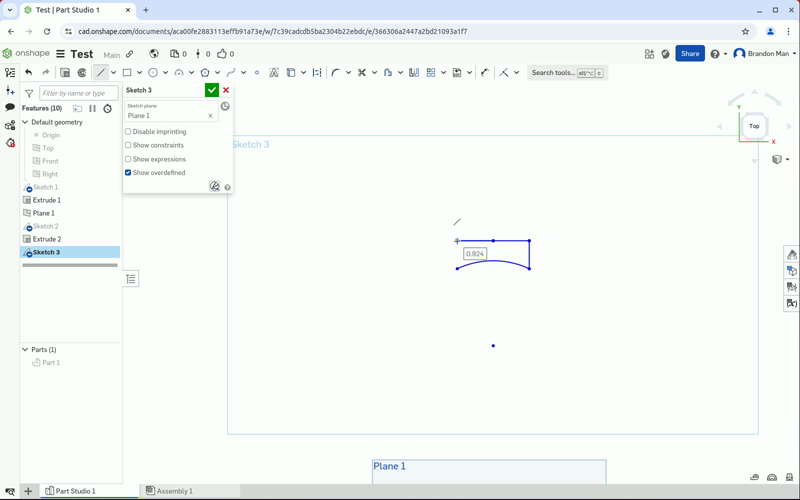
scroll(-6)
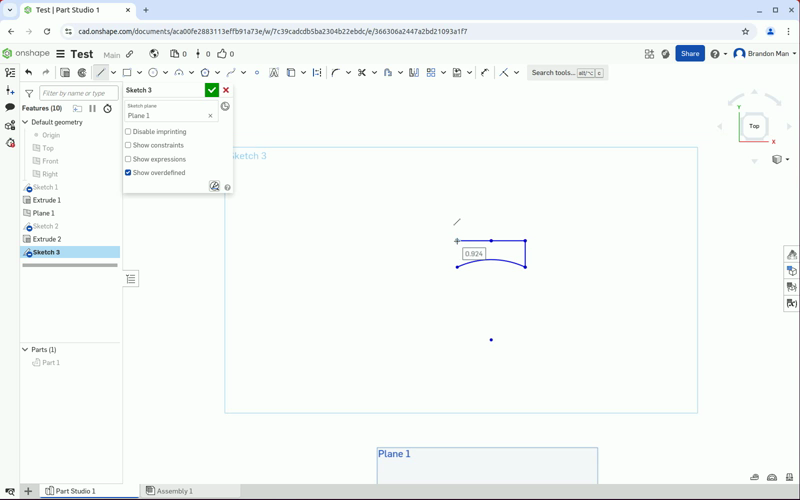
scroll(-6)
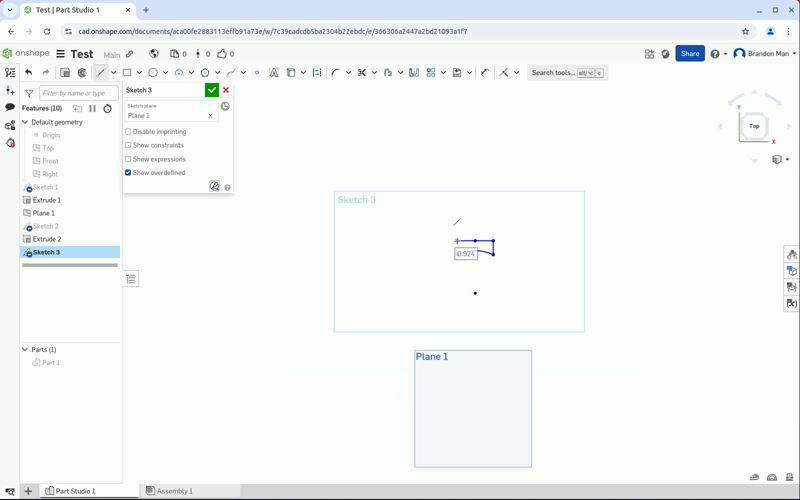
scroll(-6)
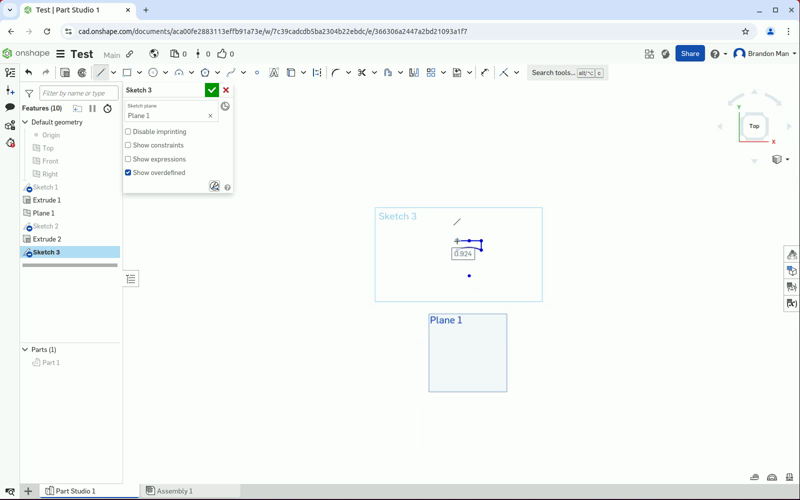
scroll(-6)
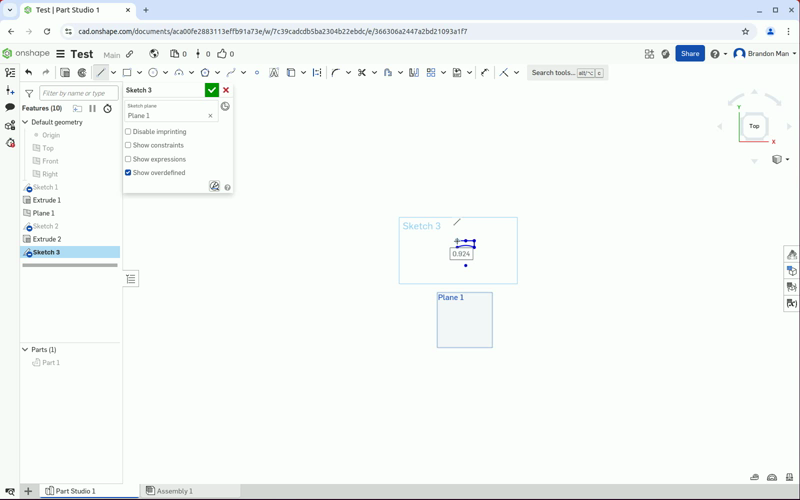
scroll(-6)
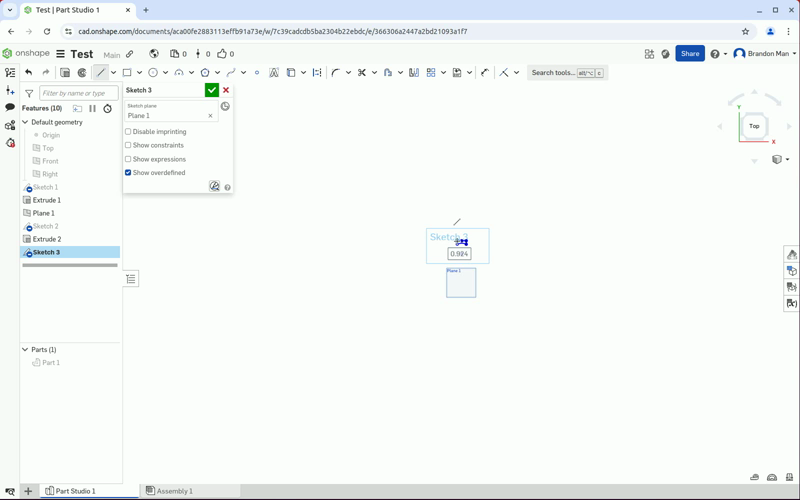
key_up(shift)
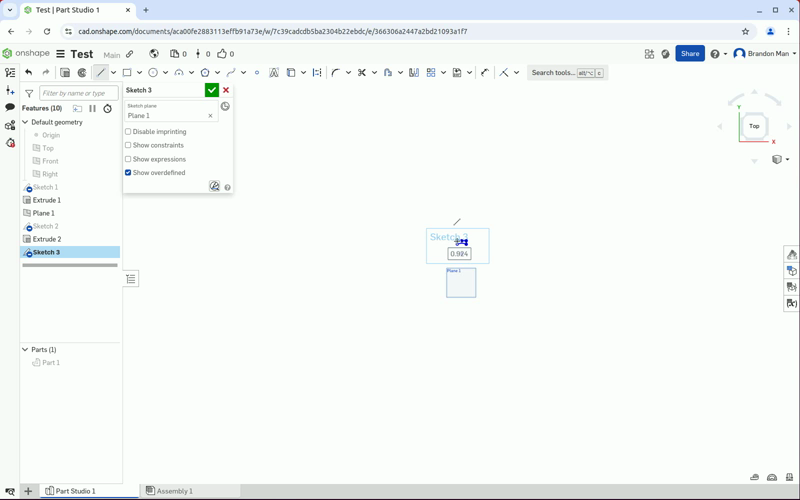
mouse_move(487, 240)
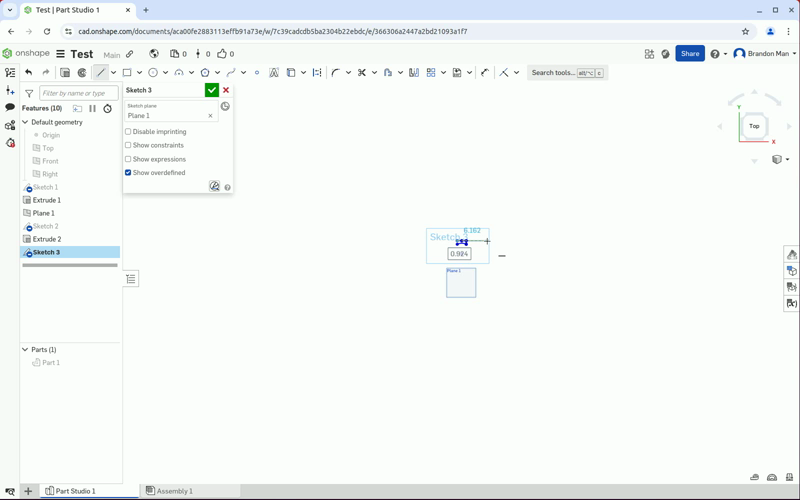
key_down(shift)
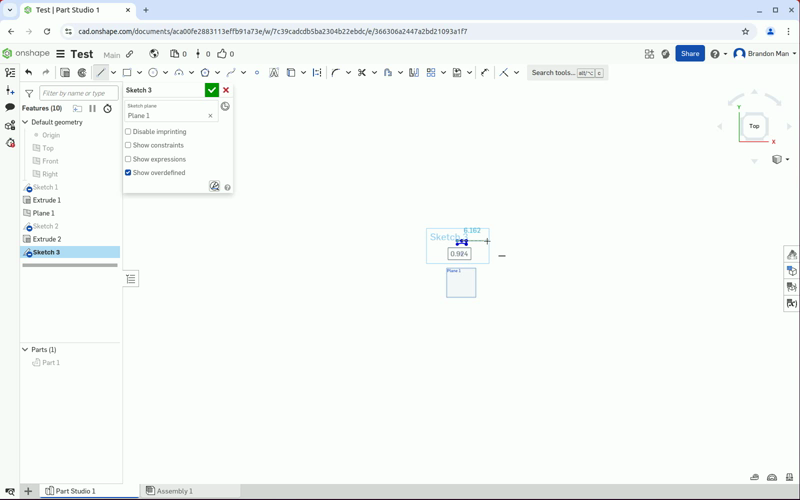
mouse_move(457, 244)
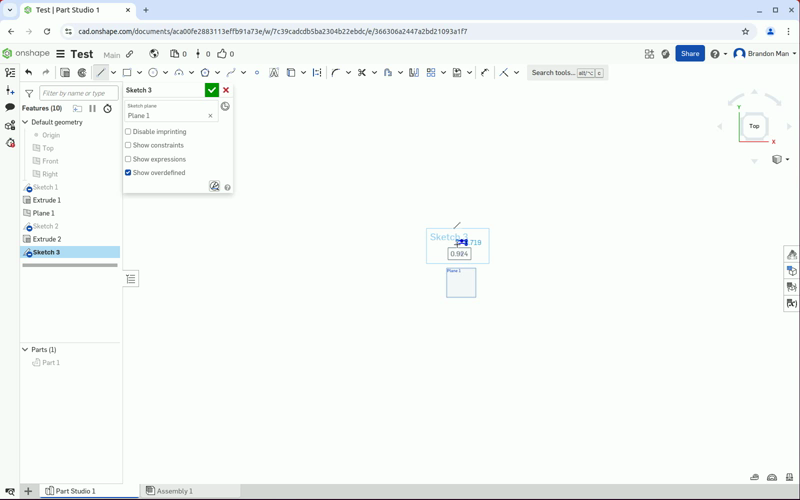
scroll(6)
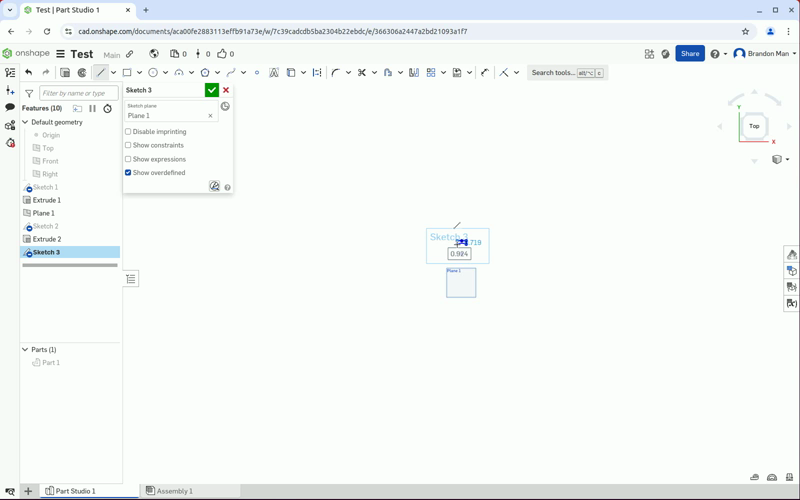
scroll(6)
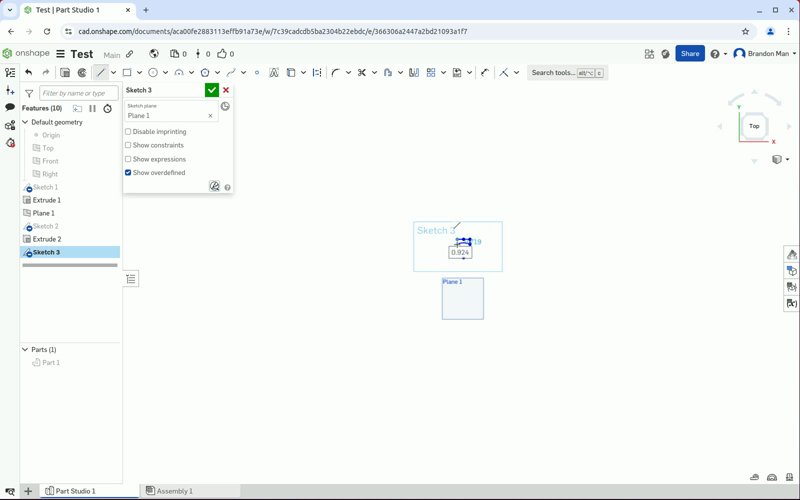
scroll(6)
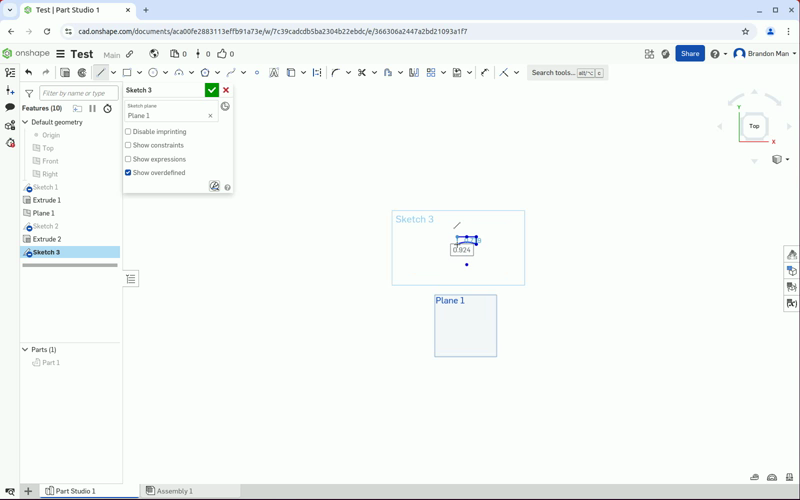
scroll(6)
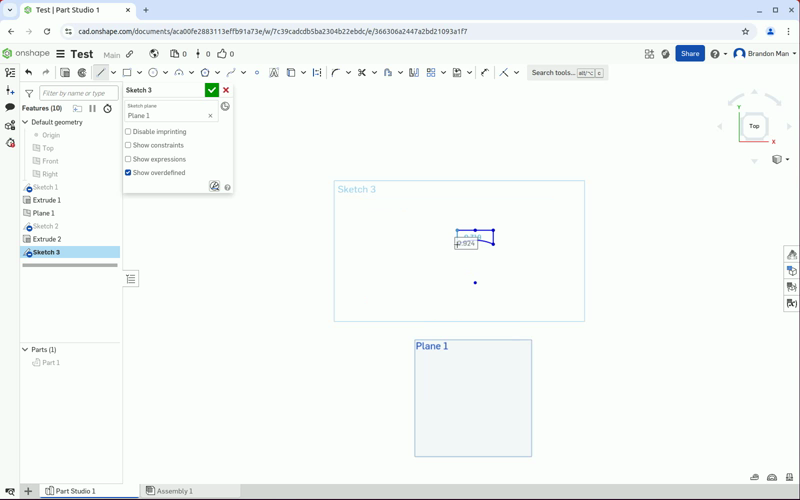
scroll(6)
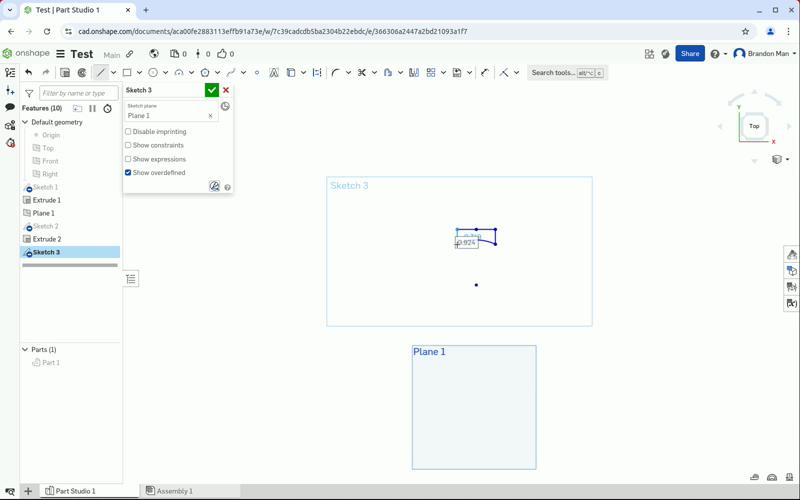
scroll(6)
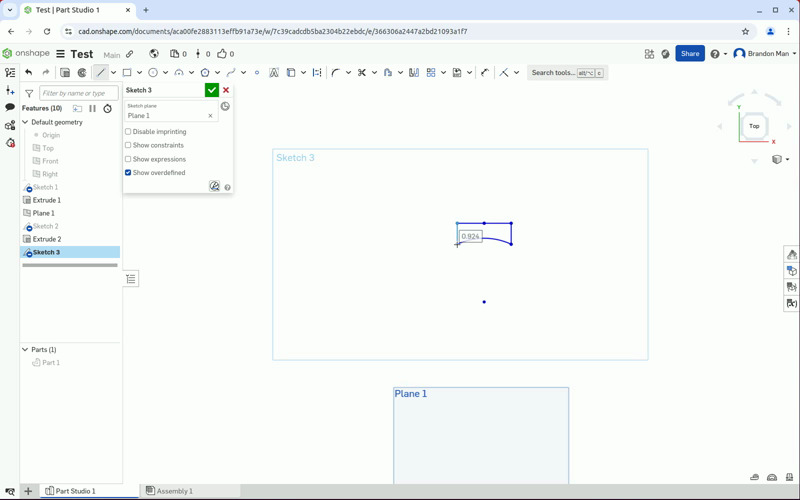
scroll(6)
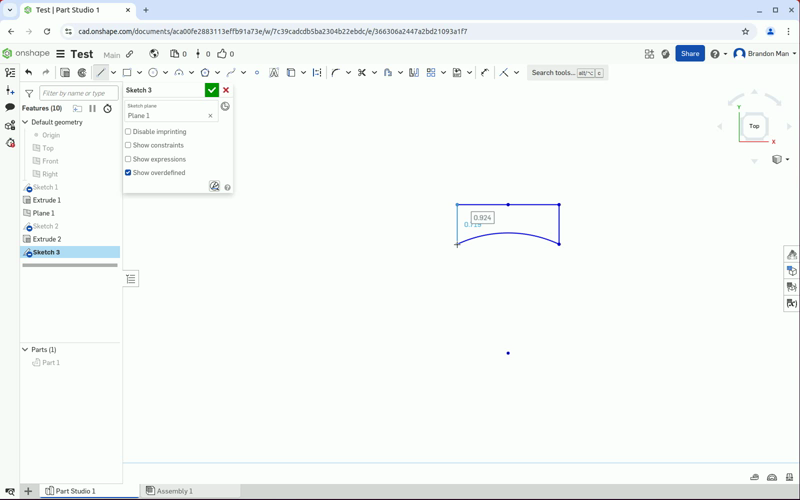
key_up(shift)
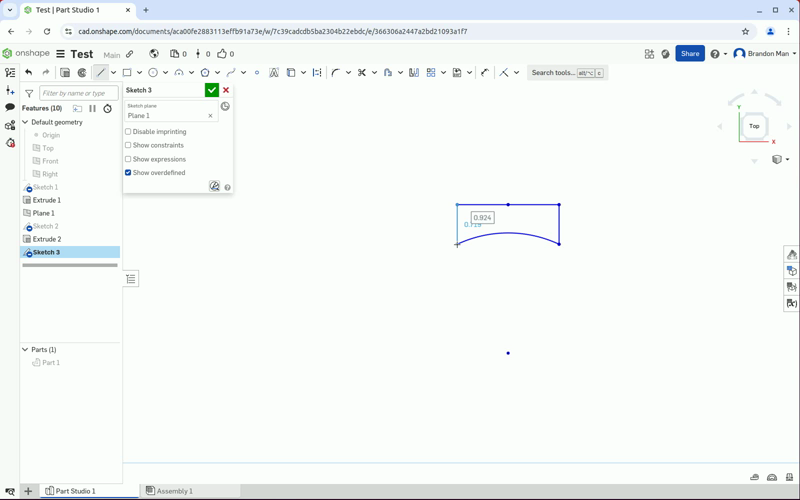
click(457, 244)
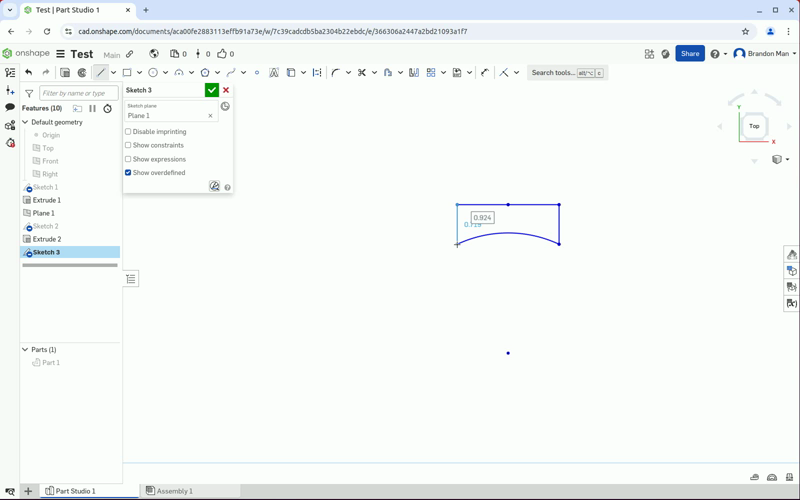
scroll(-6)
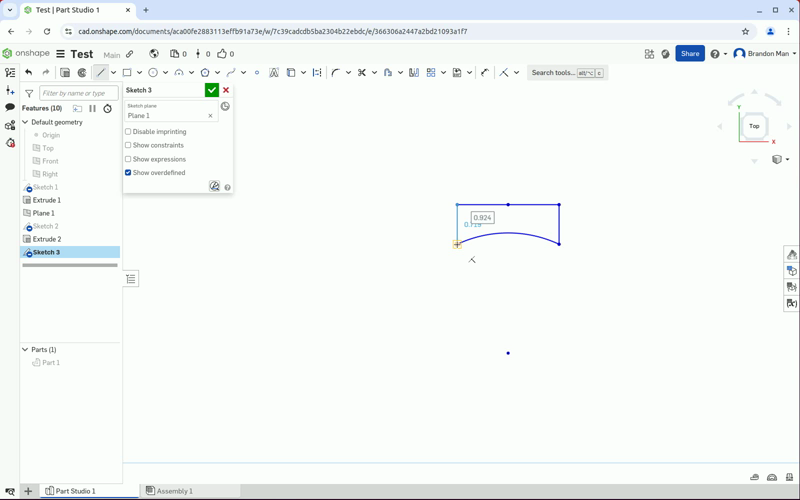
scroll(-6)
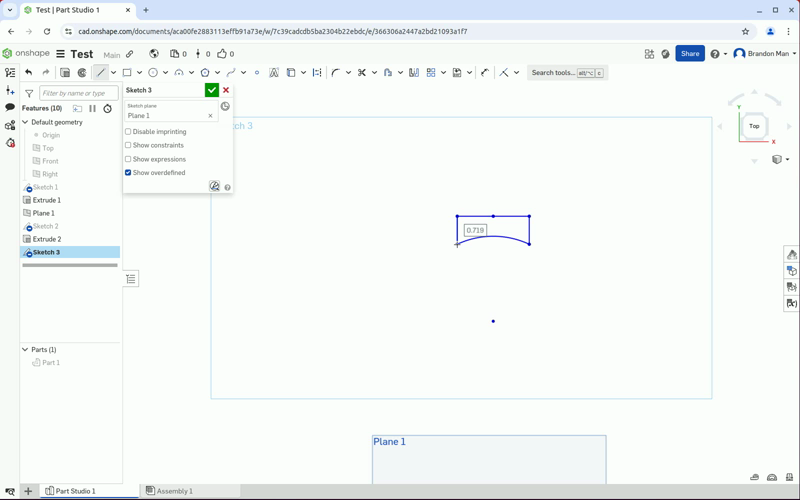
scroll(-6)
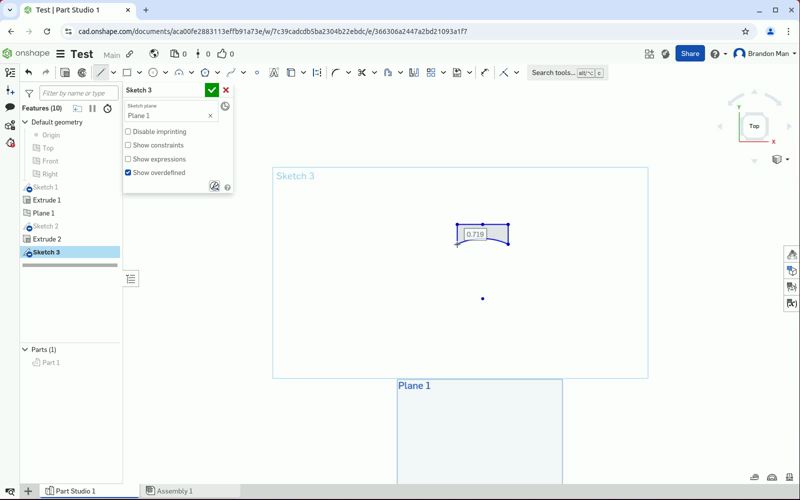
scroll(-6)
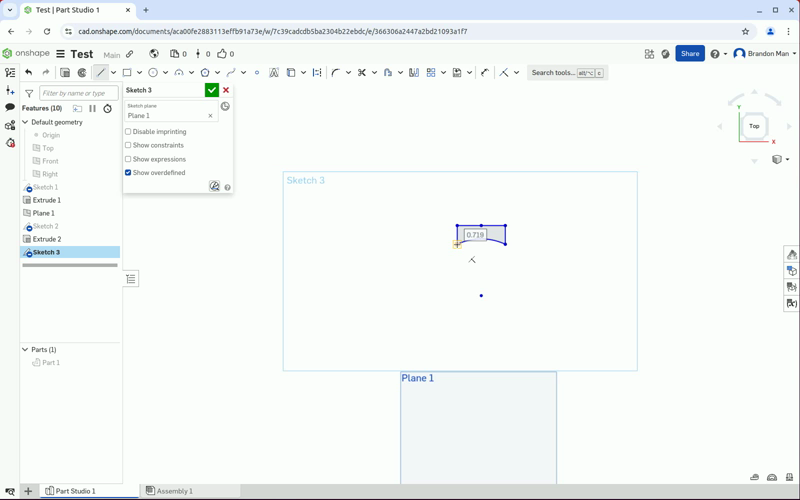
scroll(-6)
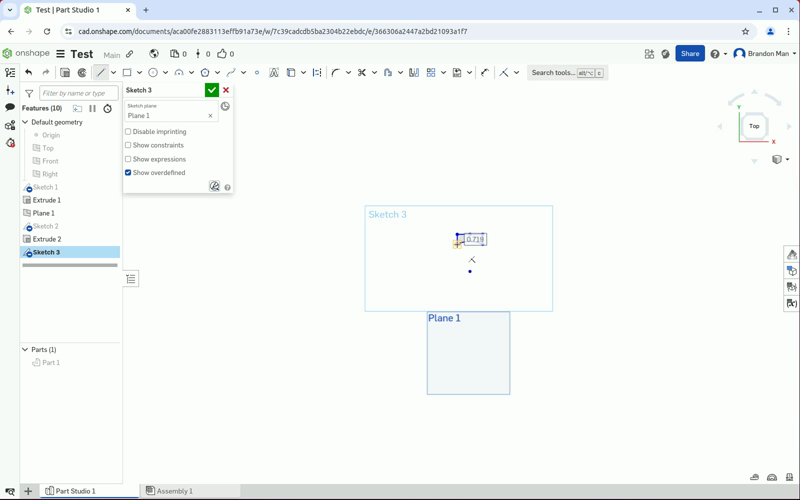
scroll(-6)
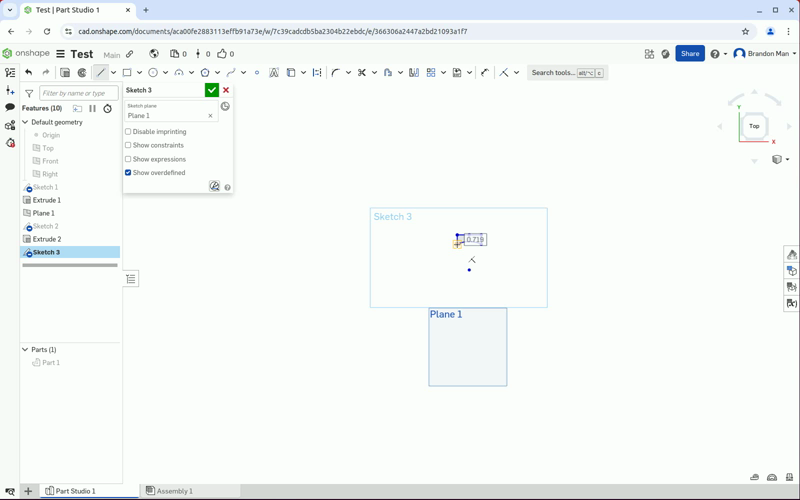
scroll(-6)
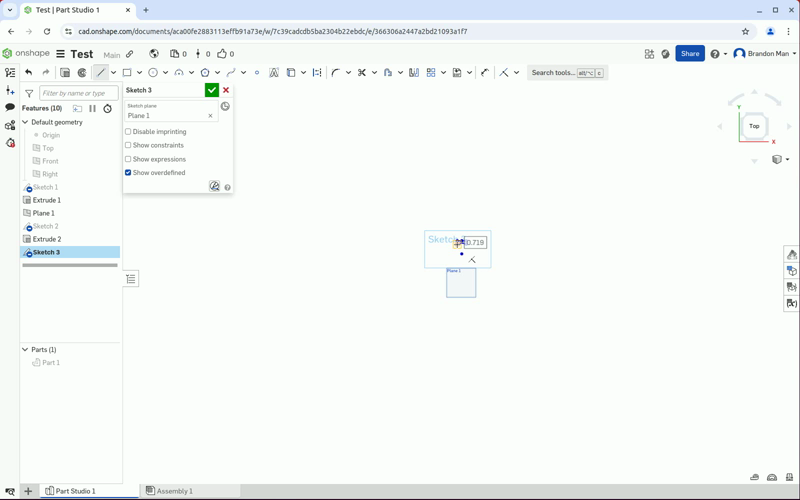
key(esc)
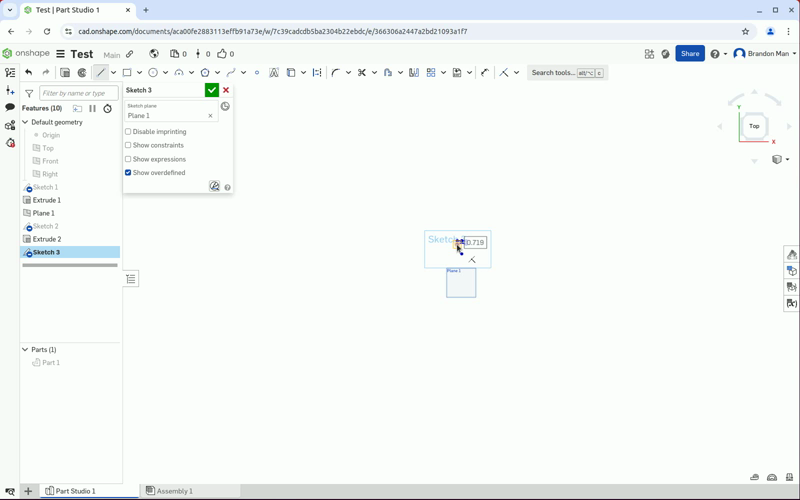
mouse_move(463, 242)
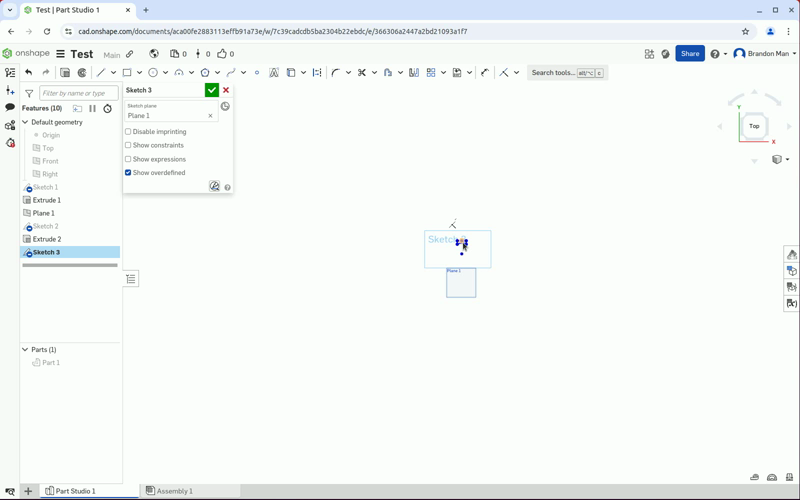
scroll(6)
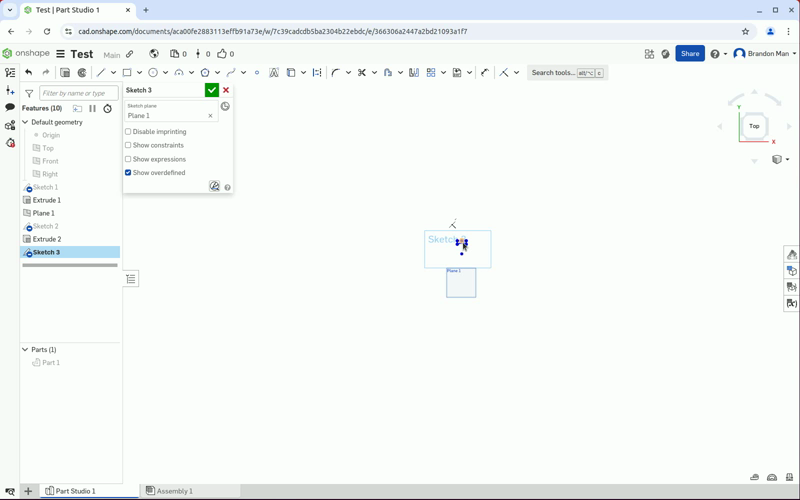
scroll(6)
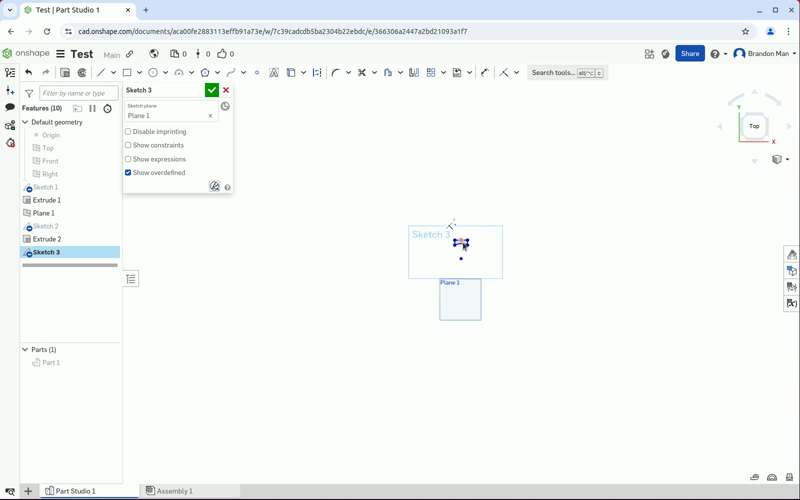
scroll(6)
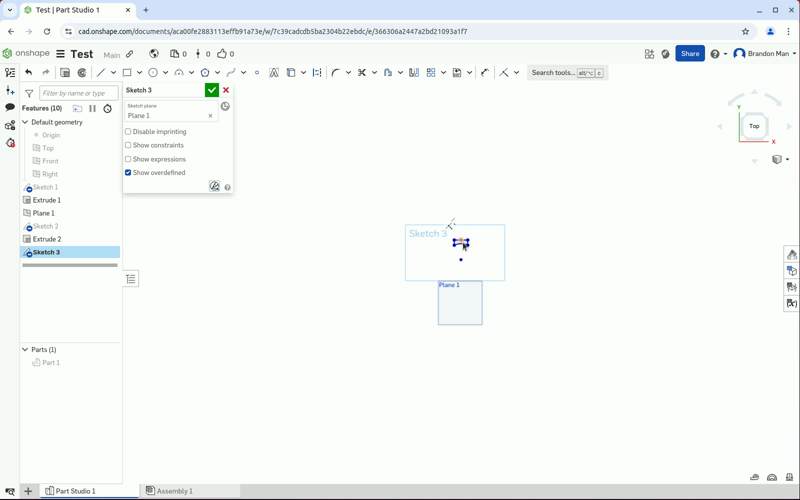
scroll(6)
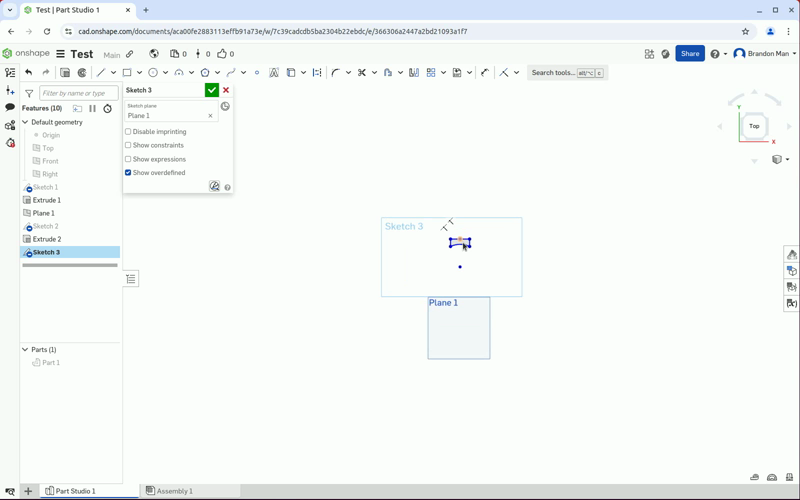
scroll(6)
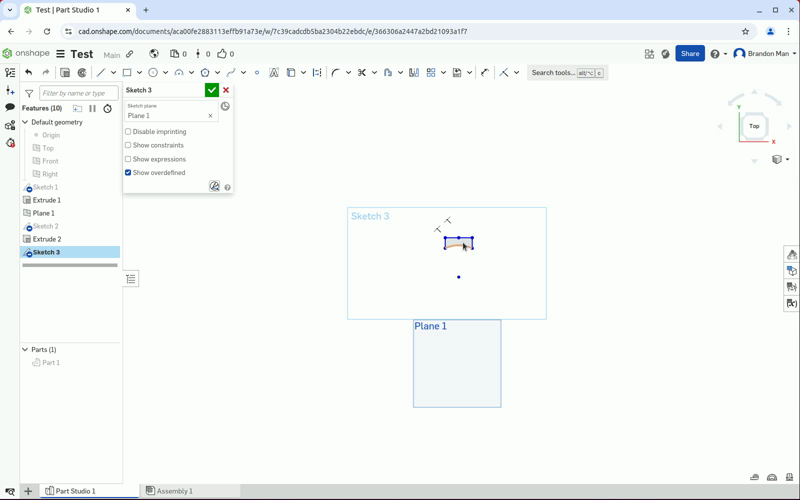
scroll(6)
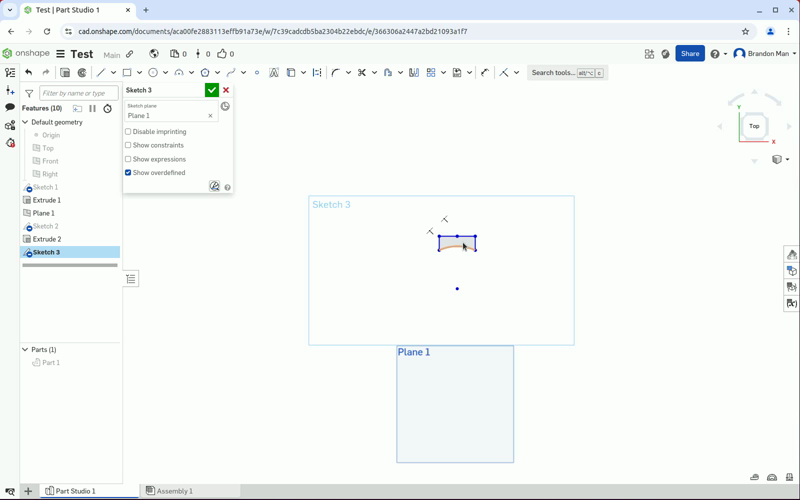
scroll(6)
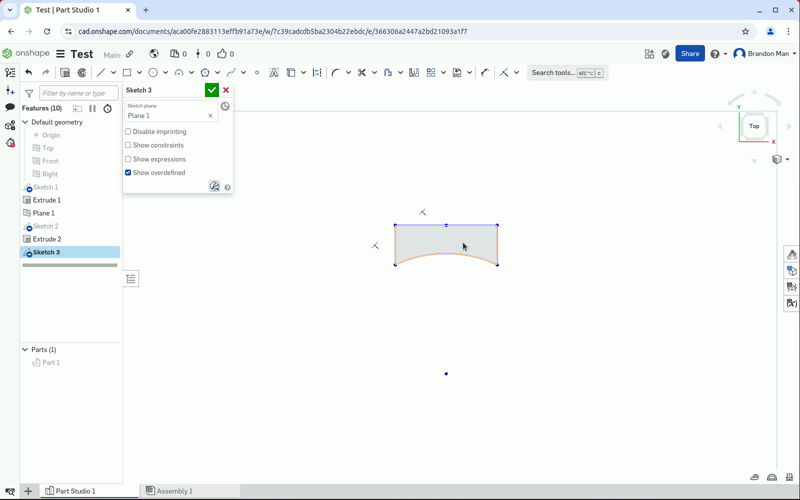
click(463, 242)
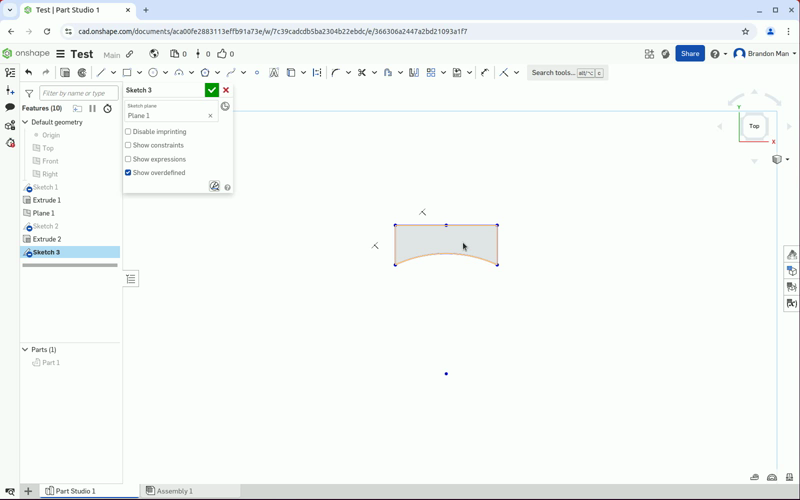
scroll(-6)
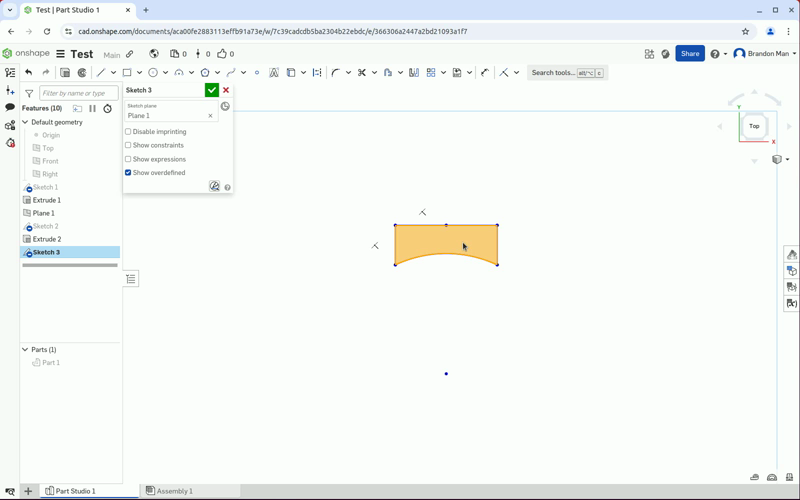
scroll(-6)
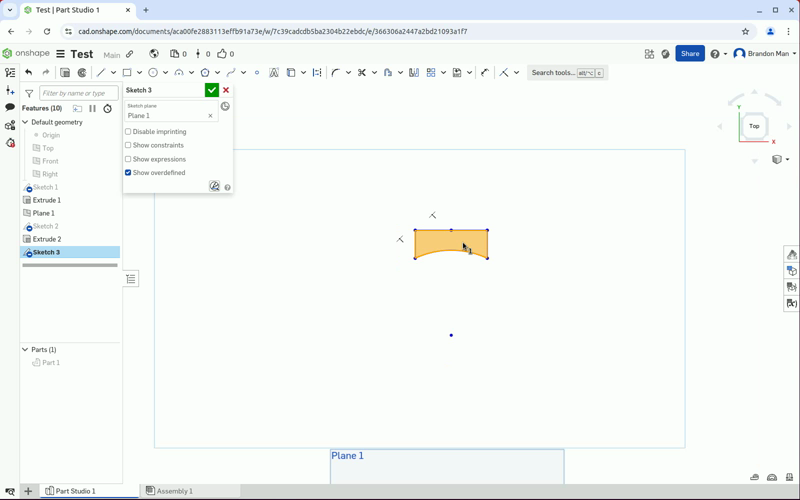
scroll(-6)
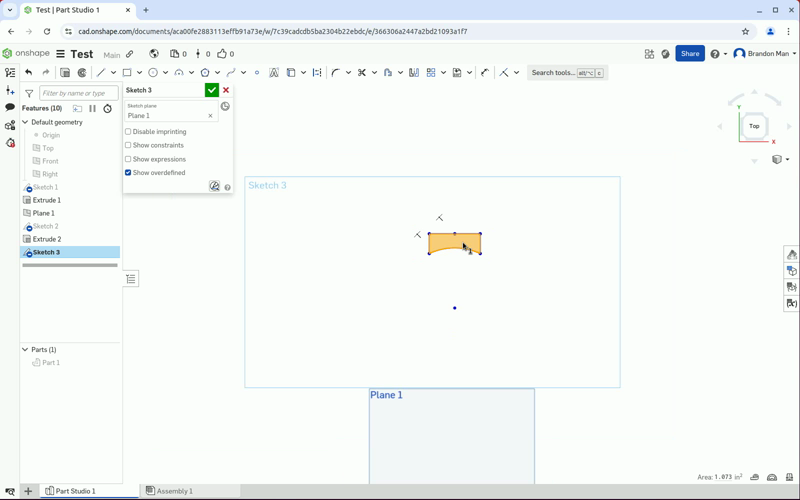
scroll(-6)
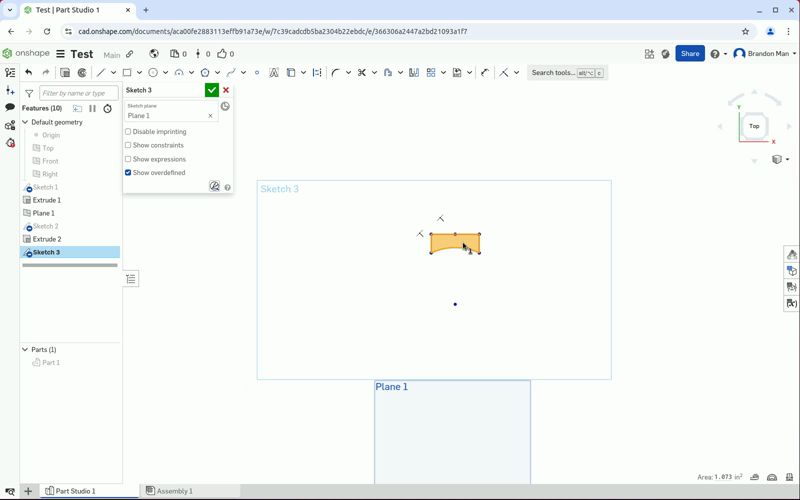
scroll(-6)
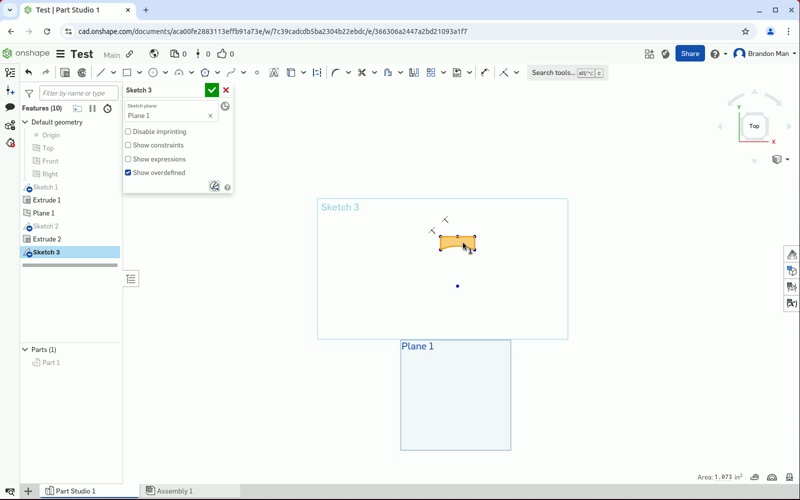
scroll(-6)
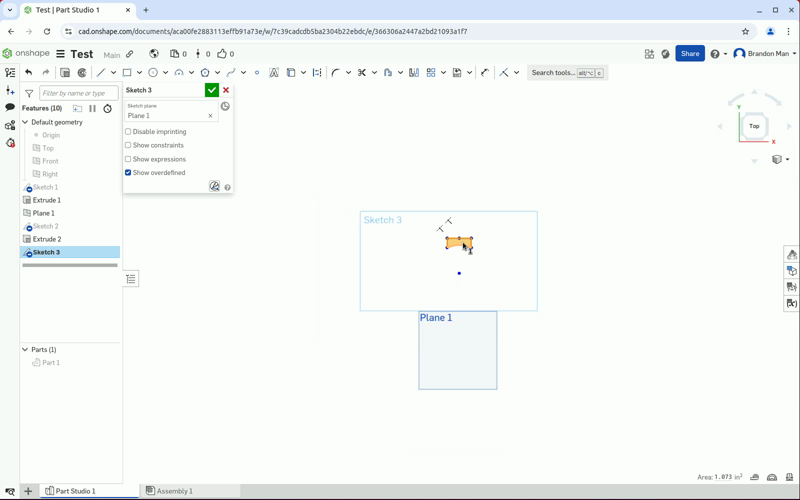
scroll(-6)
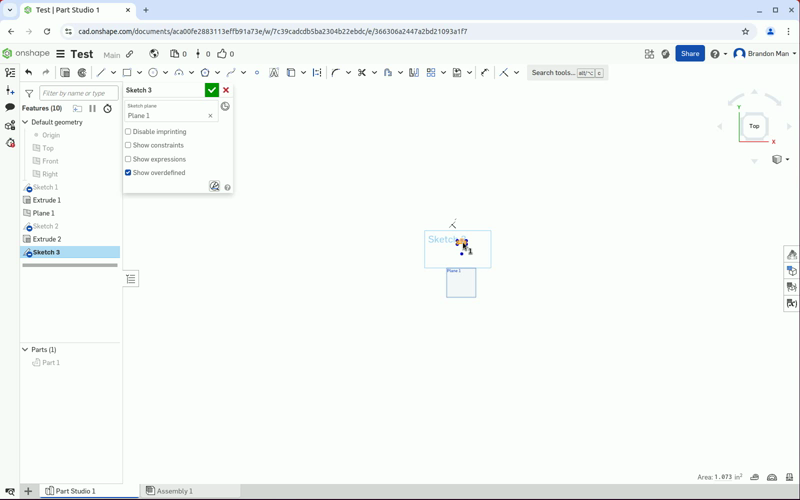
mouse_move(73, 352)
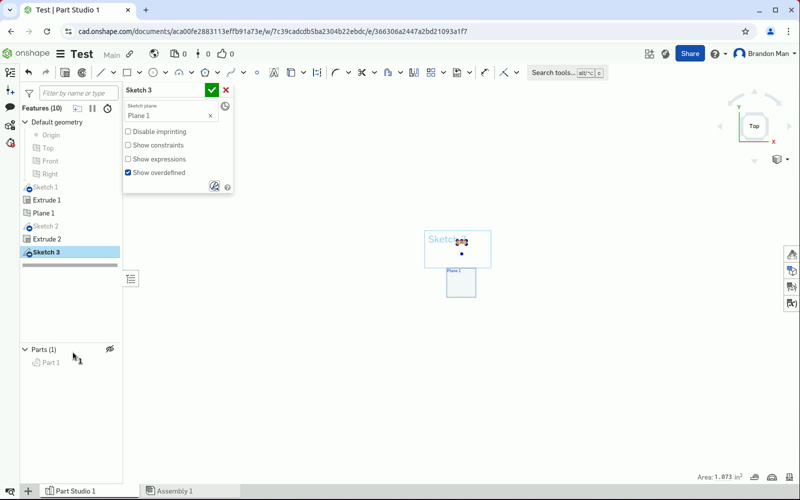
key(shift+y)
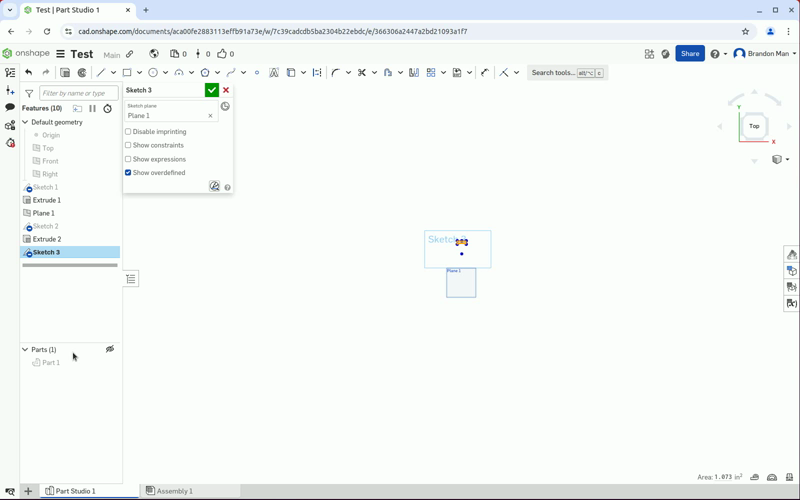
key(shift+e)
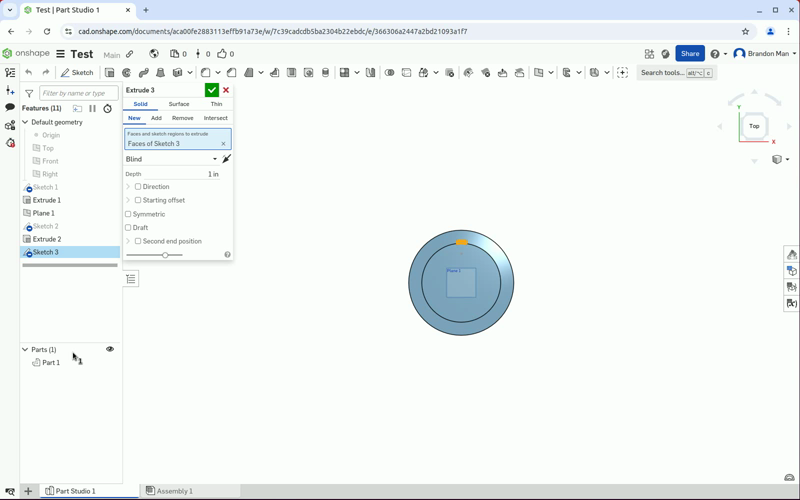
mouse_move(143, 106)
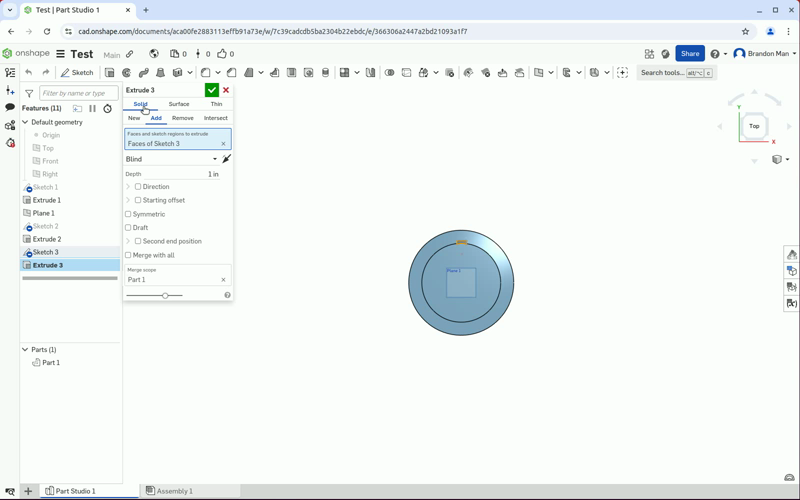
click(143, 106)
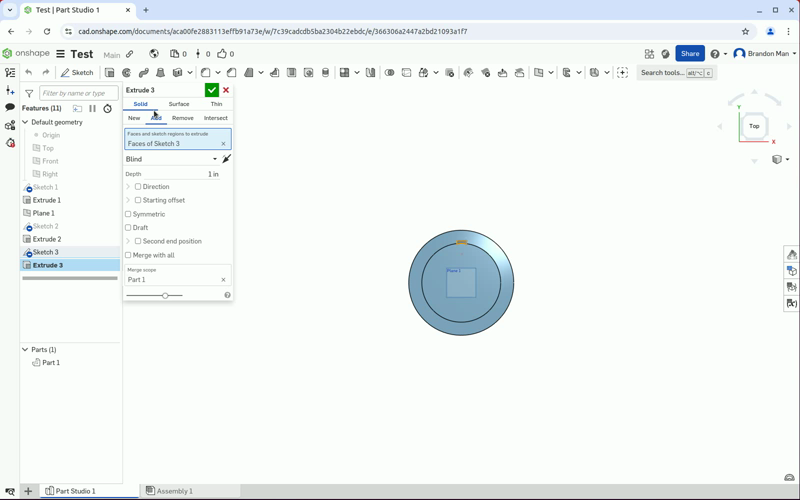
mouse_move(186, 120)
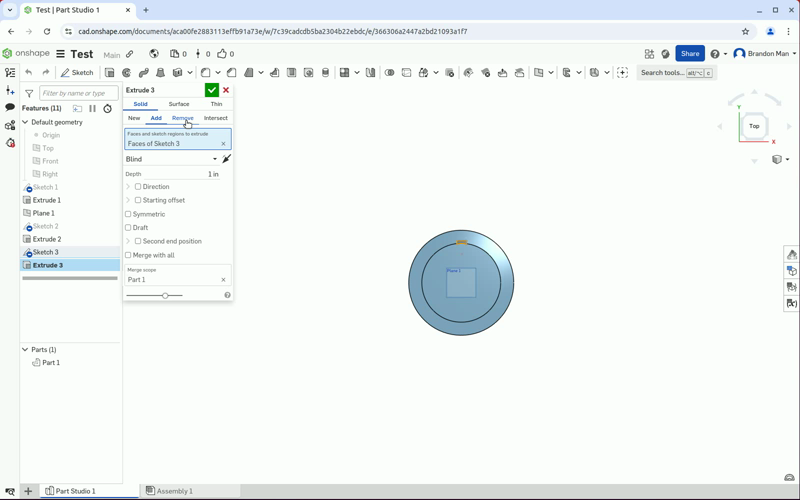
click(186, 120)
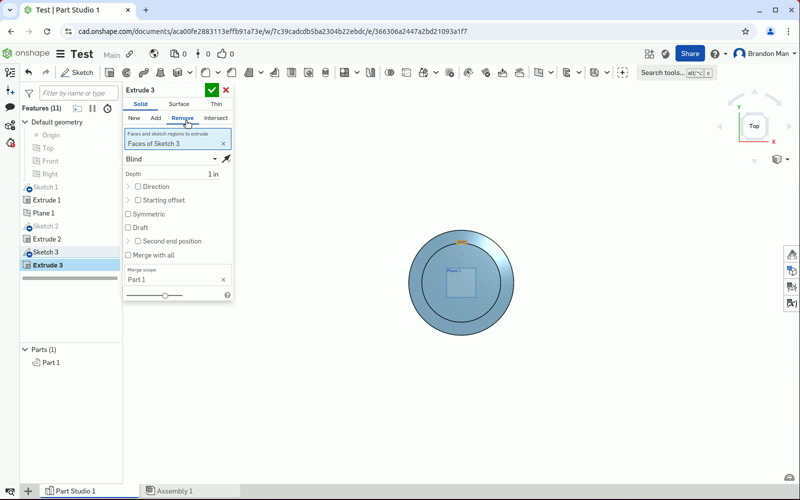
key(tab, 4)
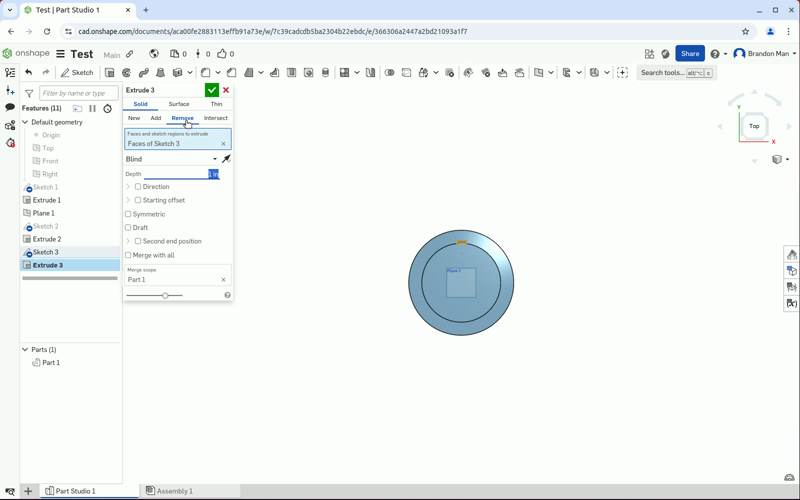
text(4.814)
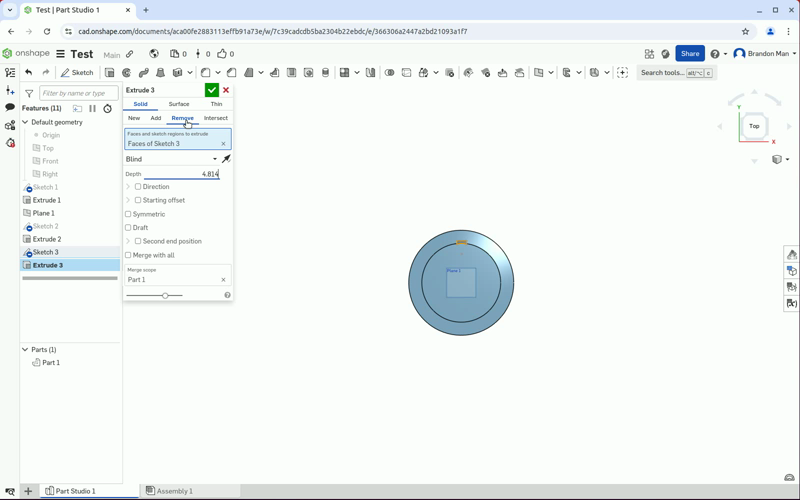
key(tab, 6)
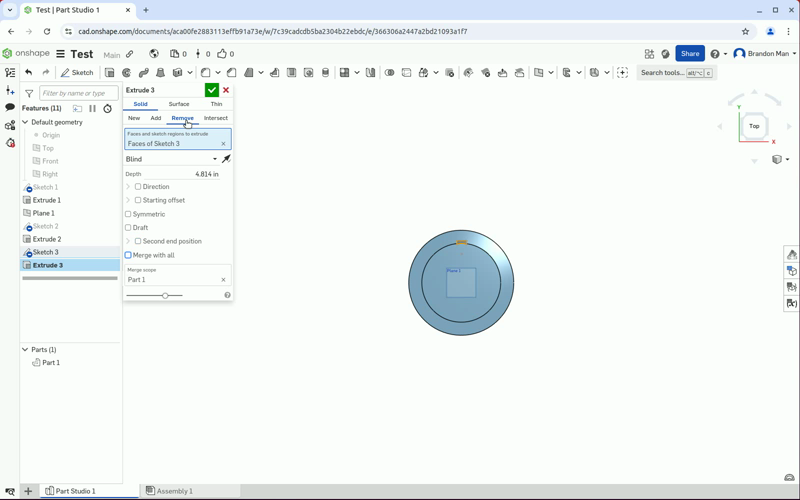
key(space)
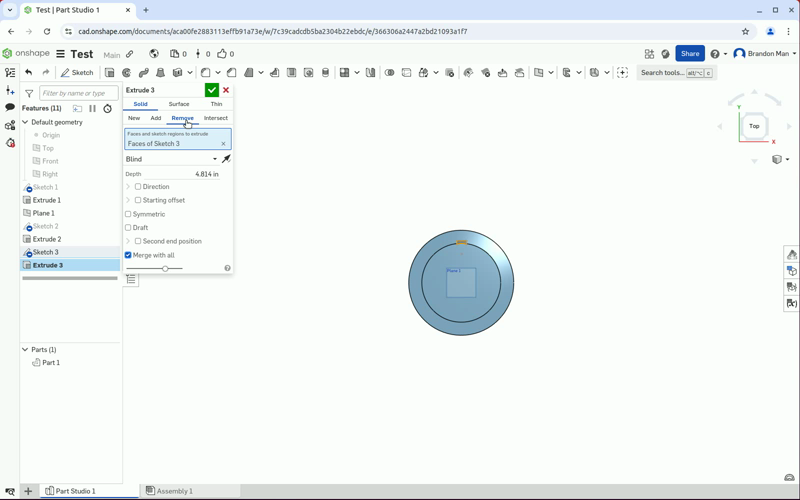
key(enter)
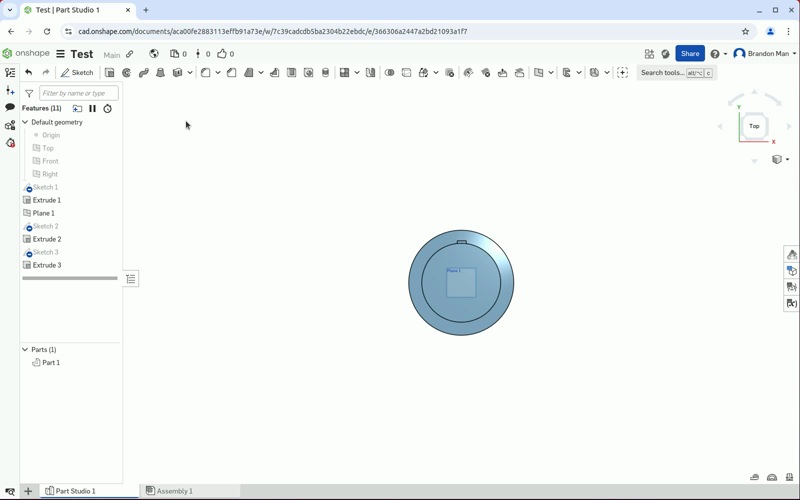
key(shift+h)
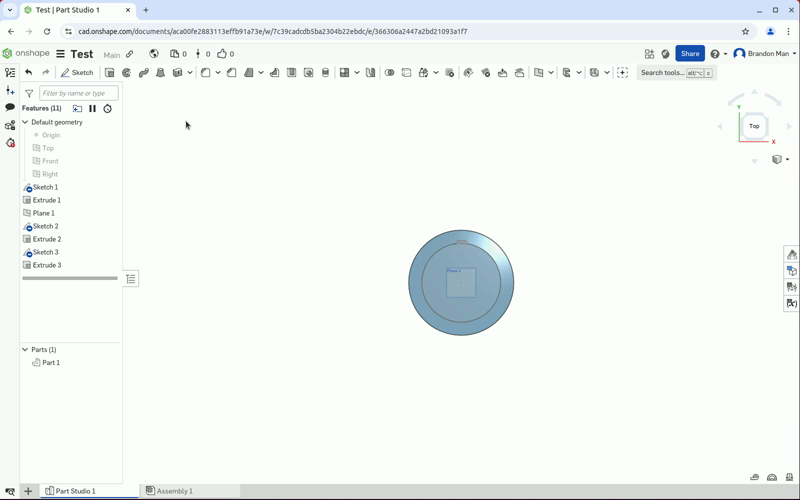
key(shift+h)
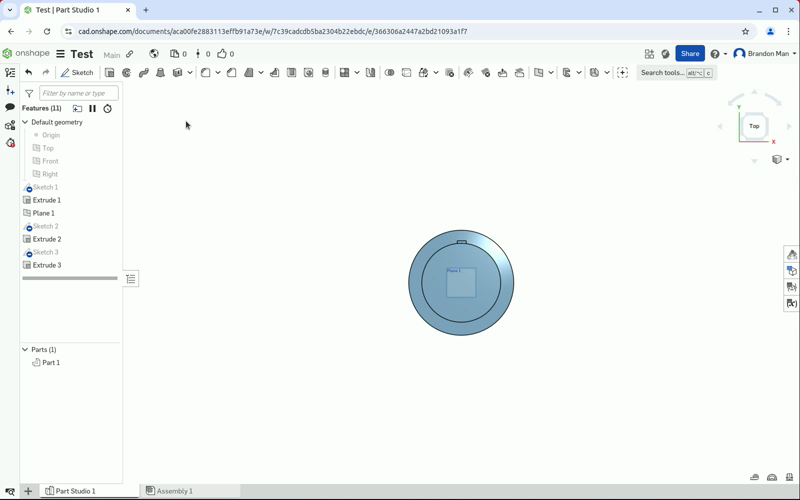
mouse_move(73, 189)
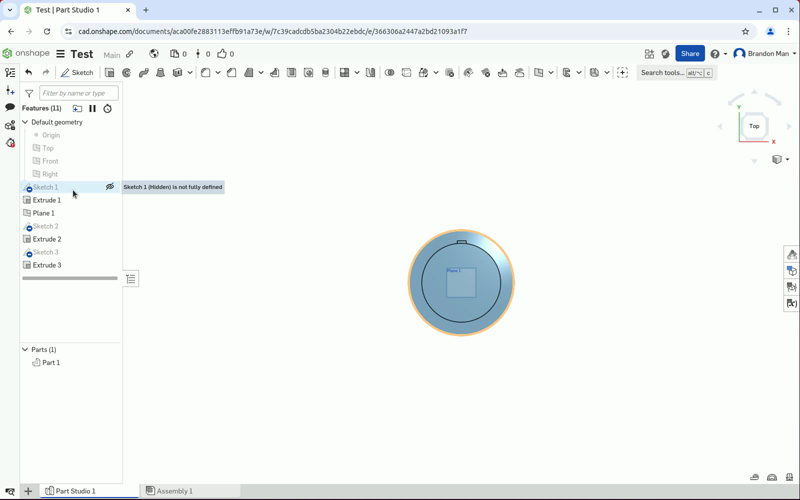
click(73, 189)
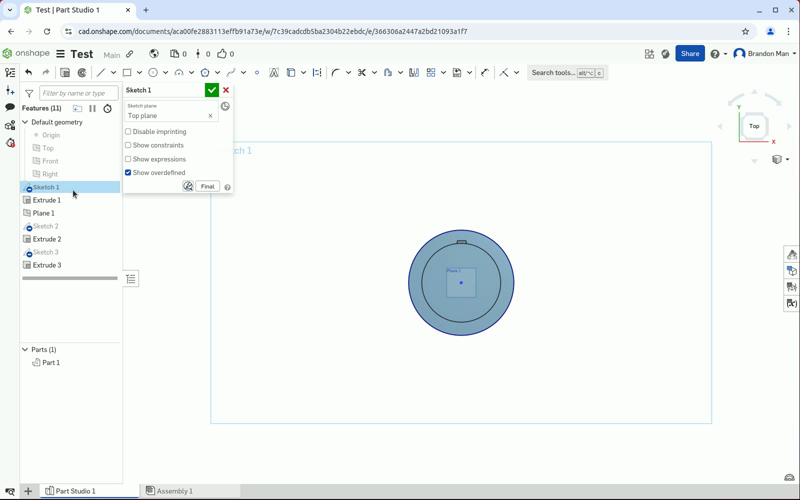
mouse_move(229, 92)
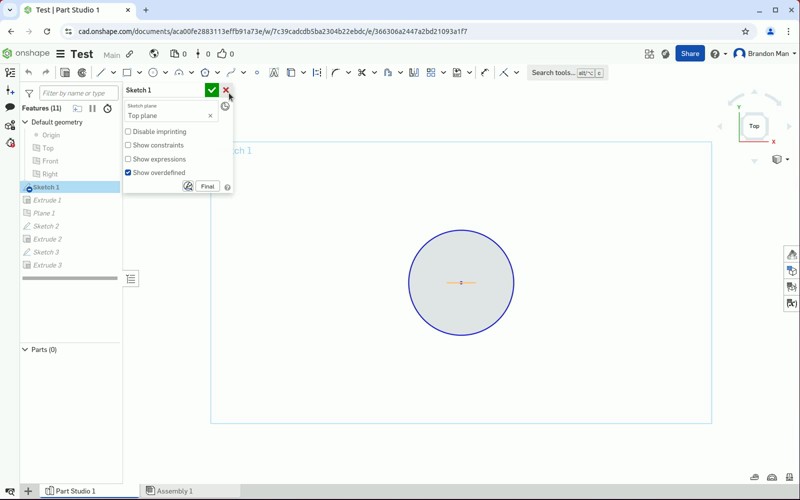
click(229, 92)
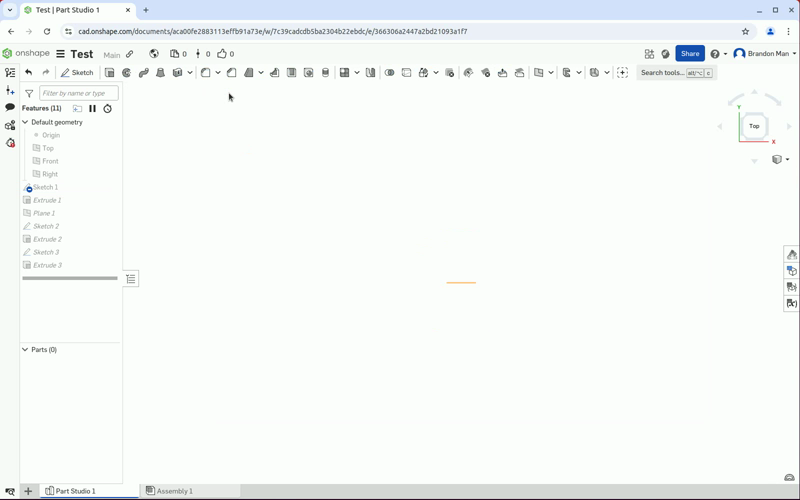
key(shift+s)
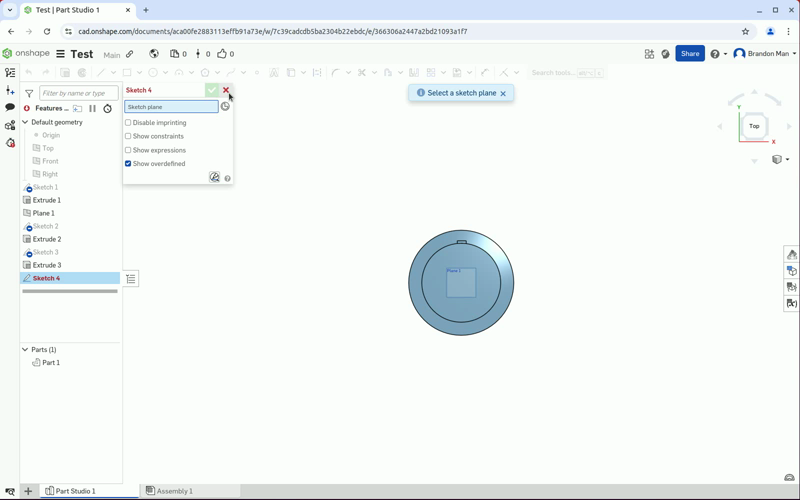
mouse_move(73, 215)
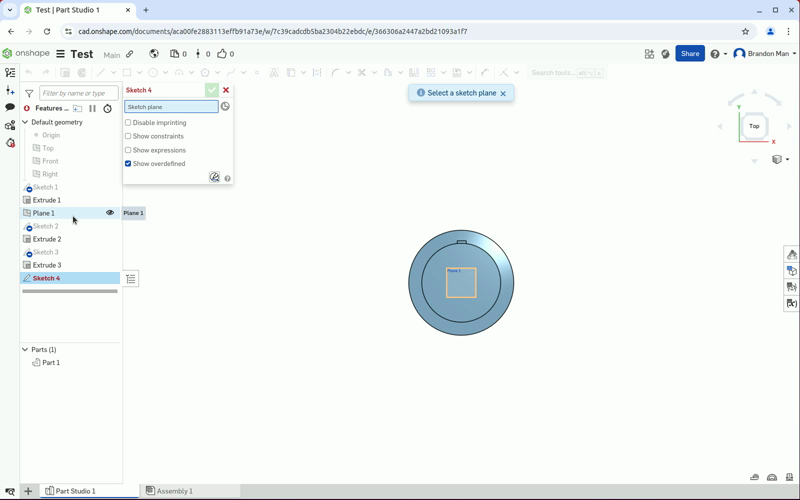
click(73, 215)
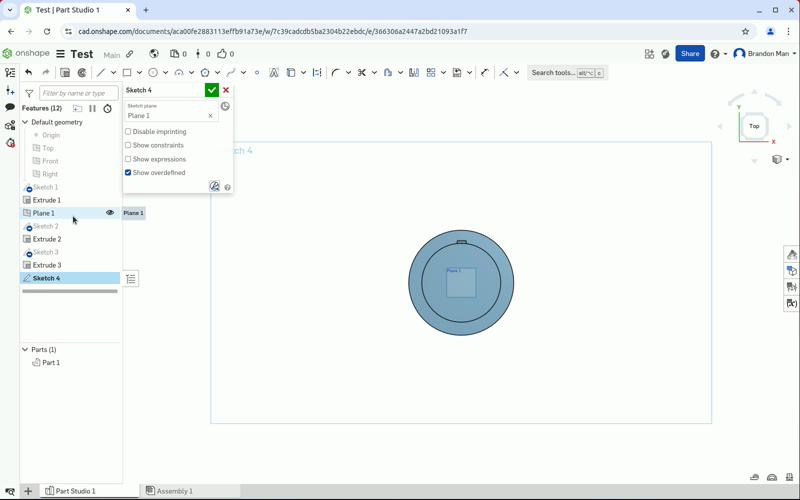
mouse_move(73, 352)
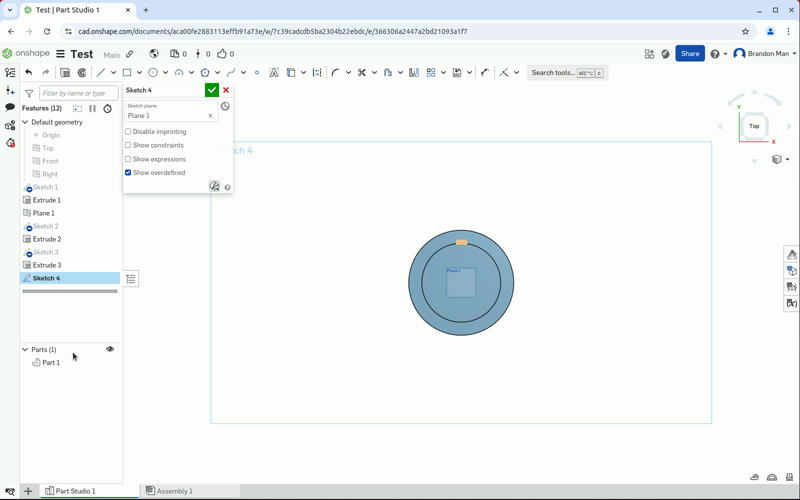
key(y)
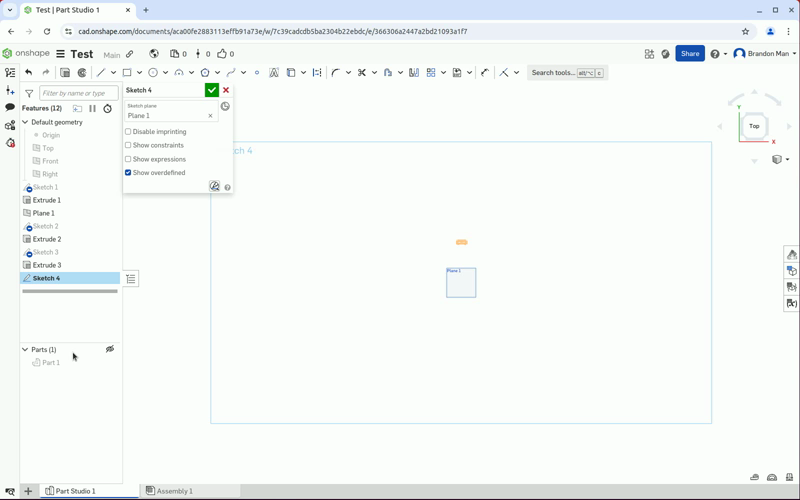
key(l)
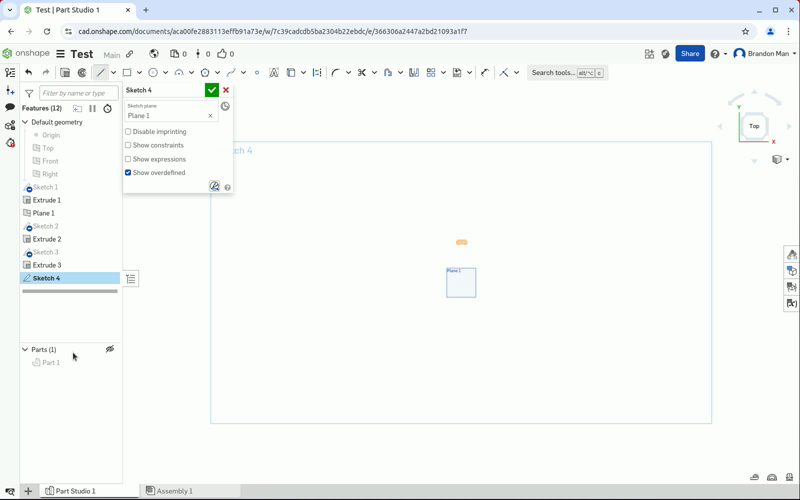
key_down(shift)
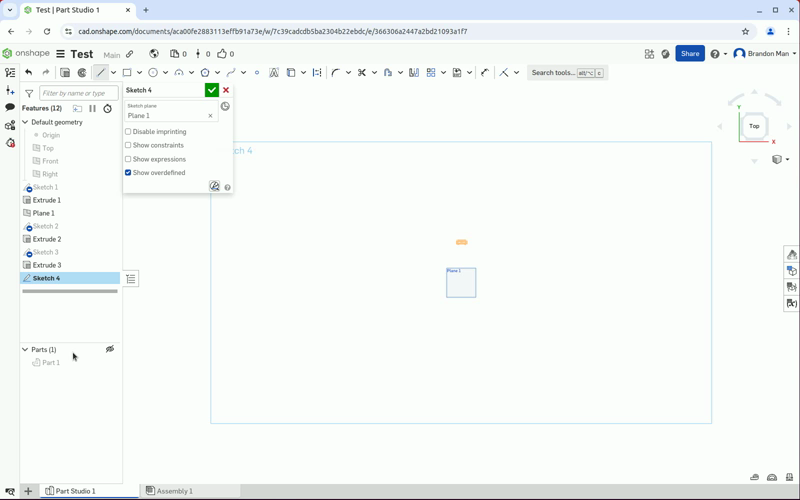
mouse_move(457, 325)
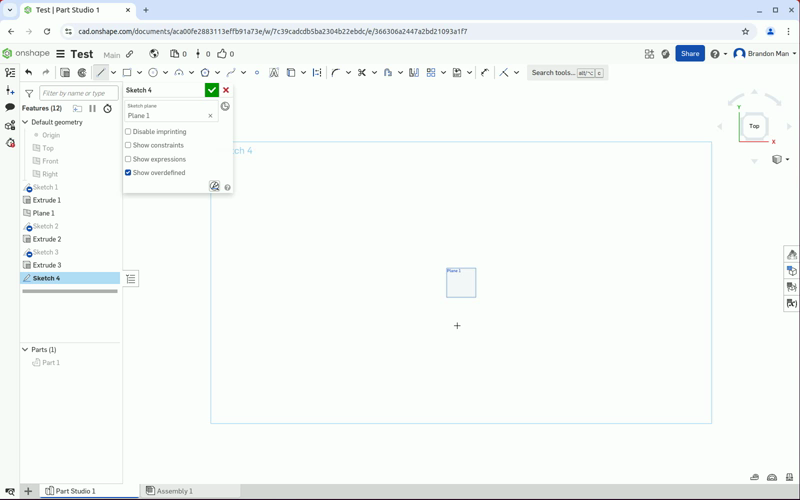
click(457, 325)
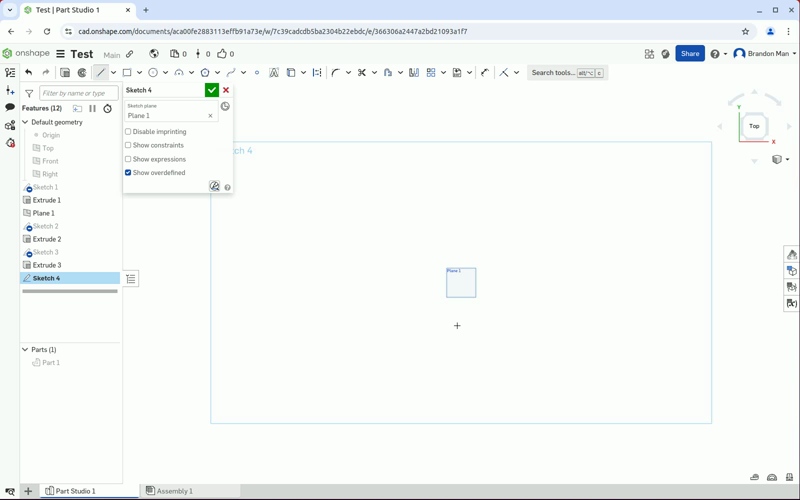
key_up(shift)
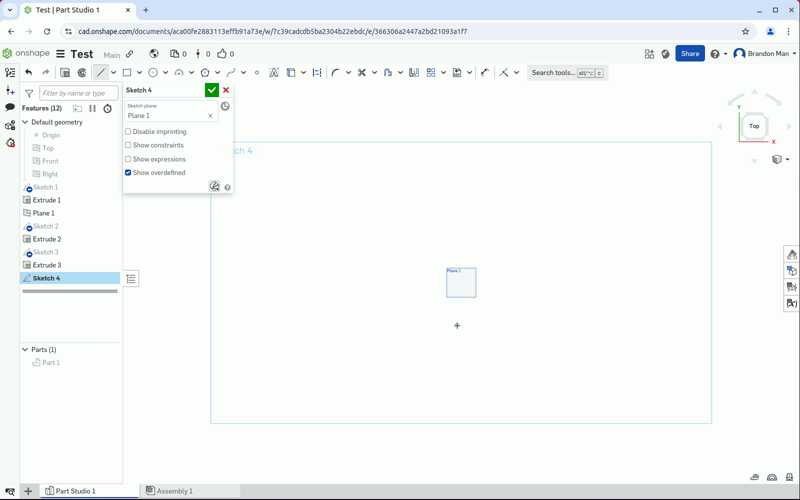
key_down(shift)
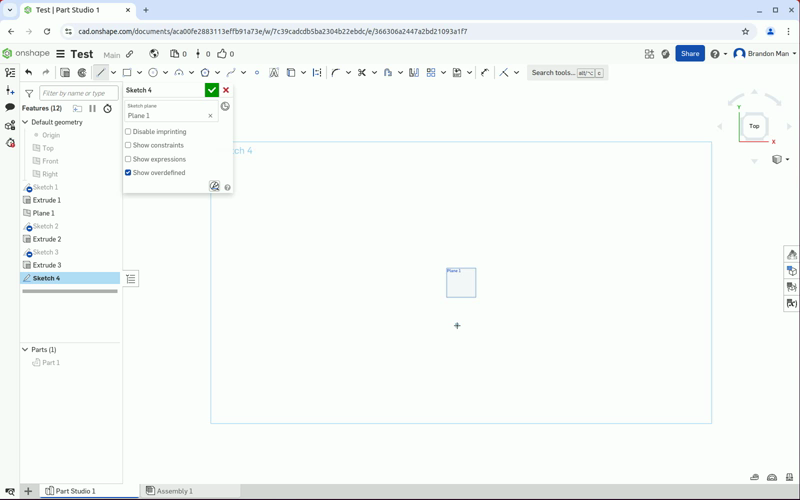
mouse_move(487, 325)
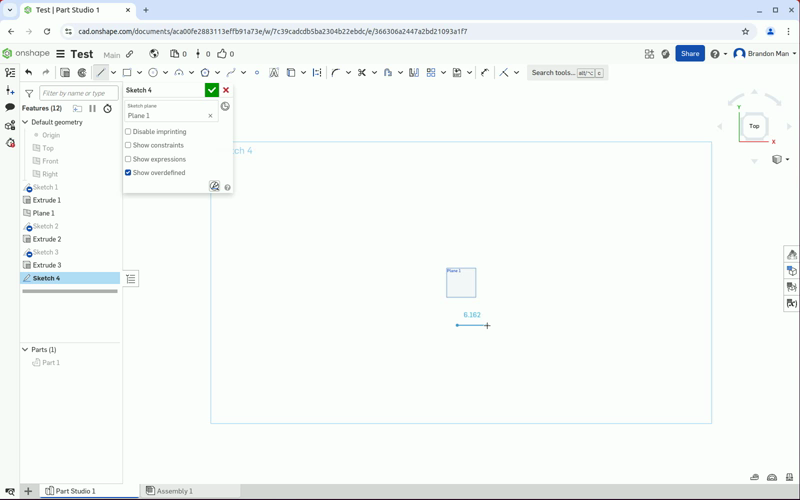
mouse_move(461, 325)
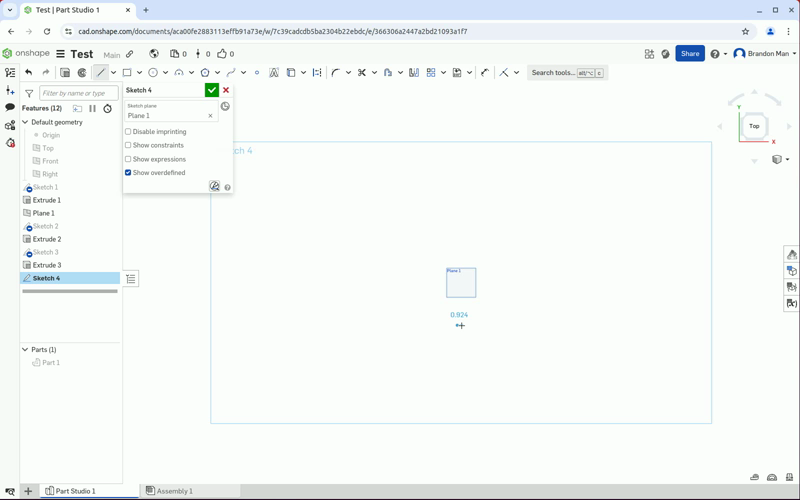
scroll(6)
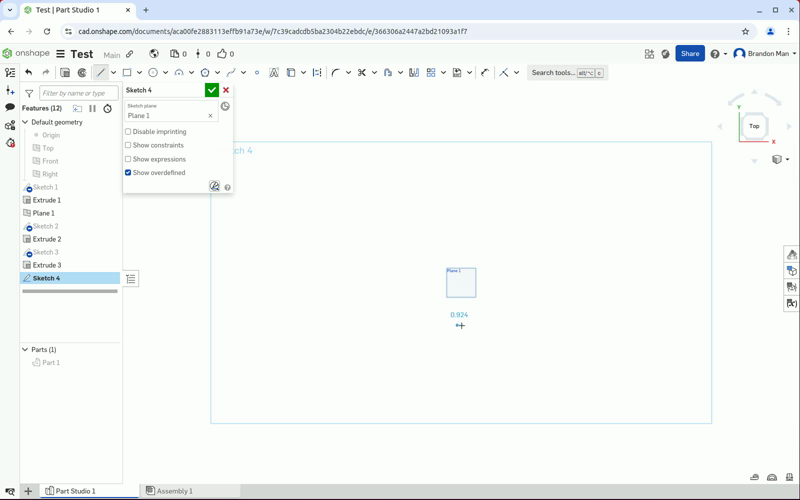
scroll(6)
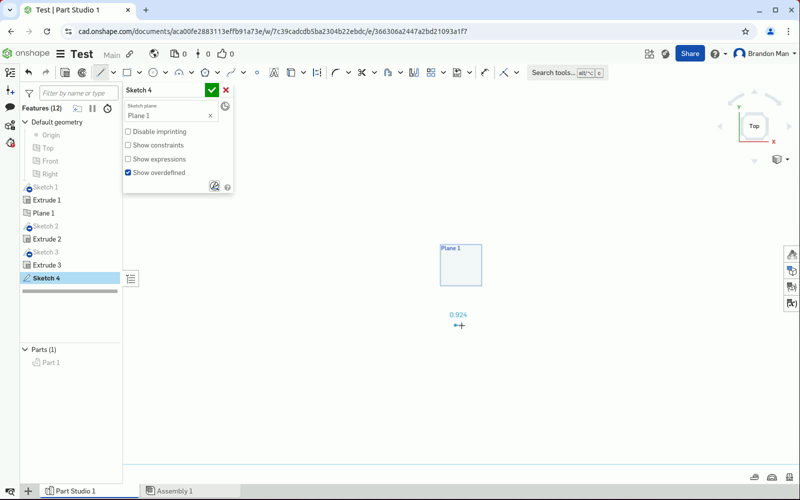
scroll(6)
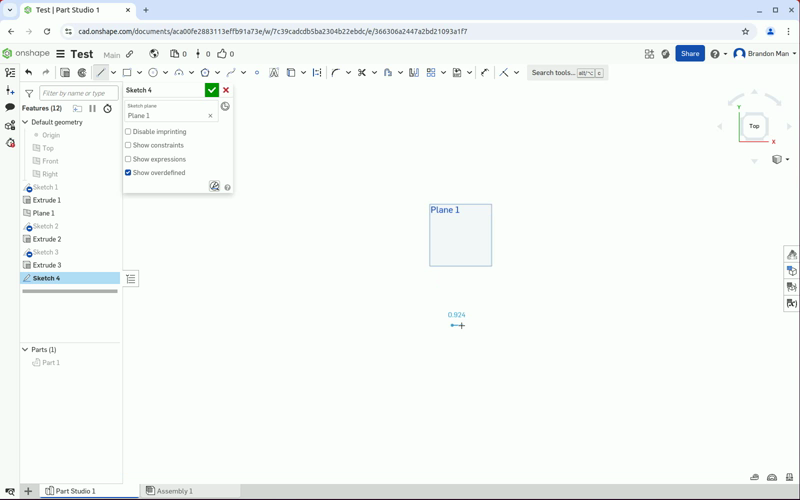
scroll(6)
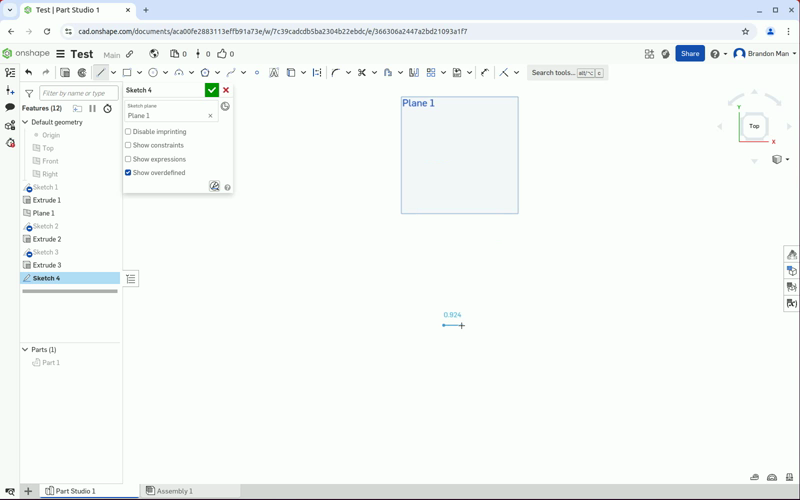
scroll(6)
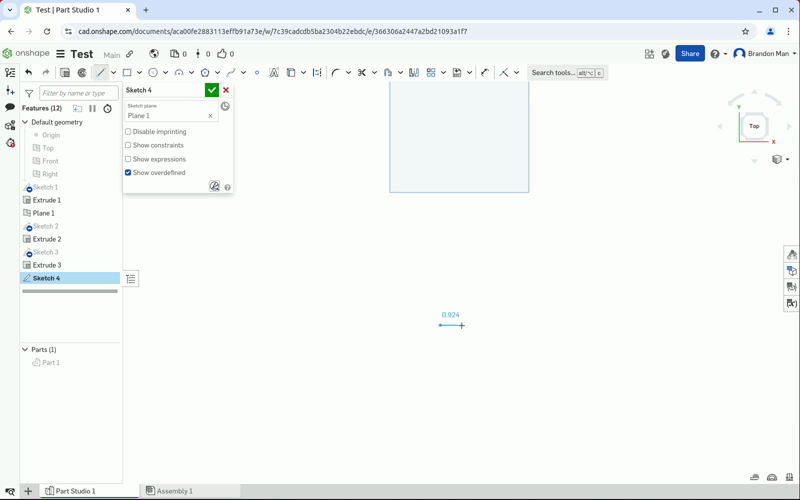
scroll(6)
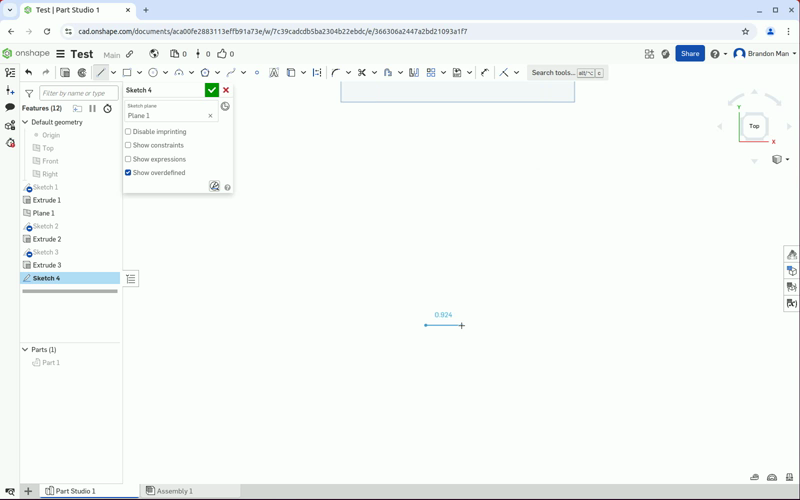
scroll(6)
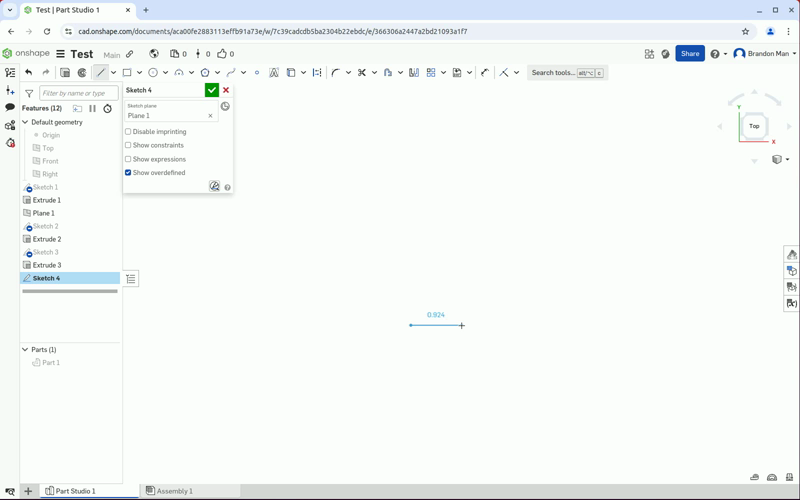
click(461, 325)
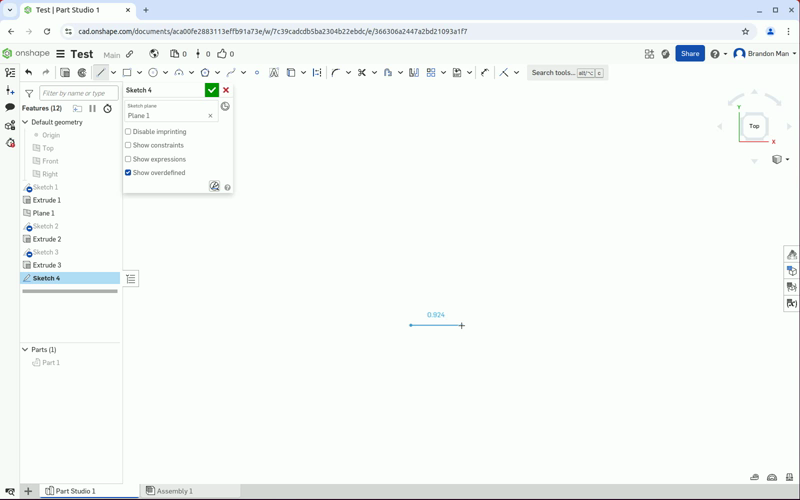
scroll(-6)
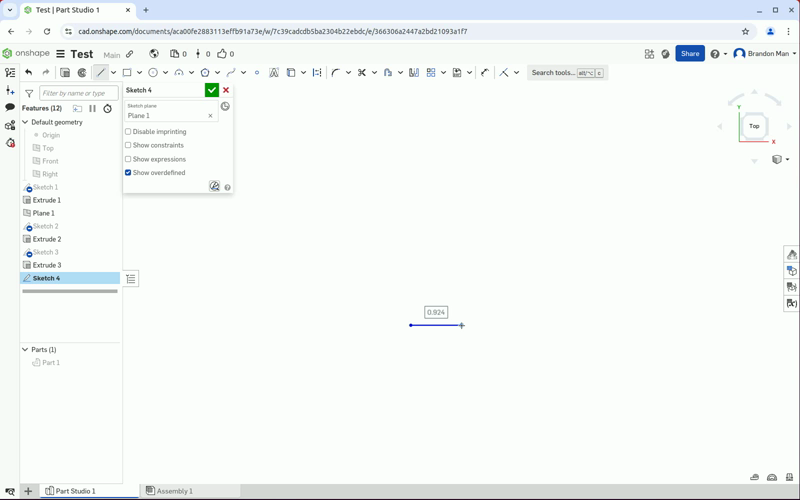
scroll(-6)
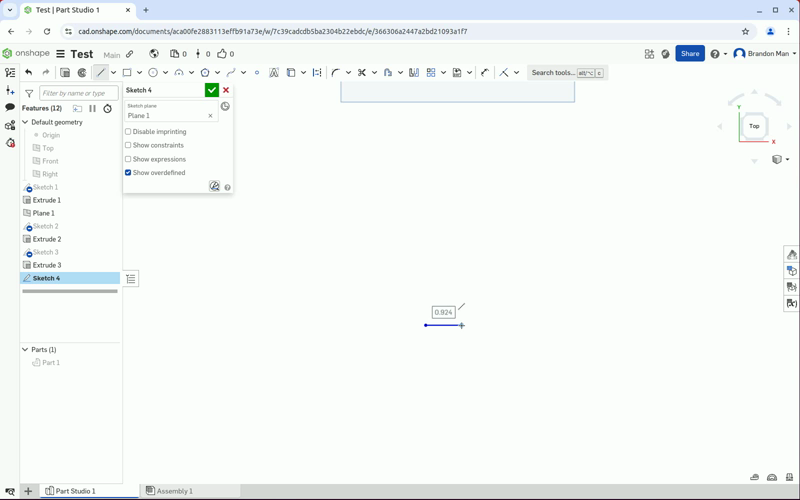
scroll(-6)
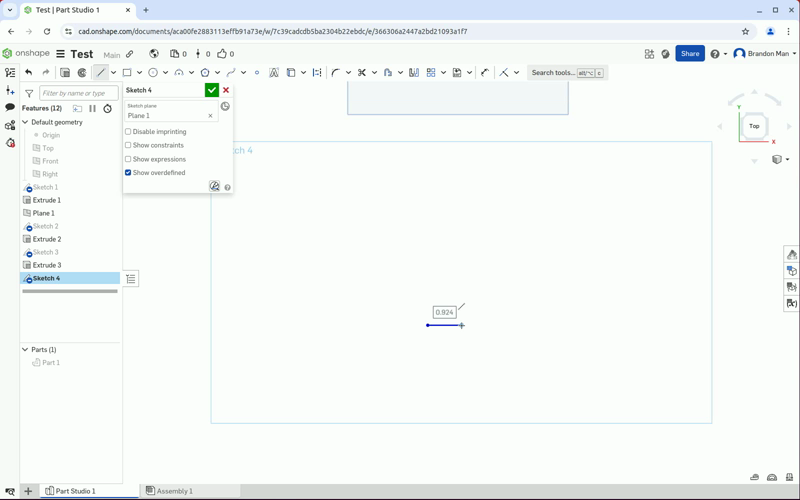
scroll(-6)
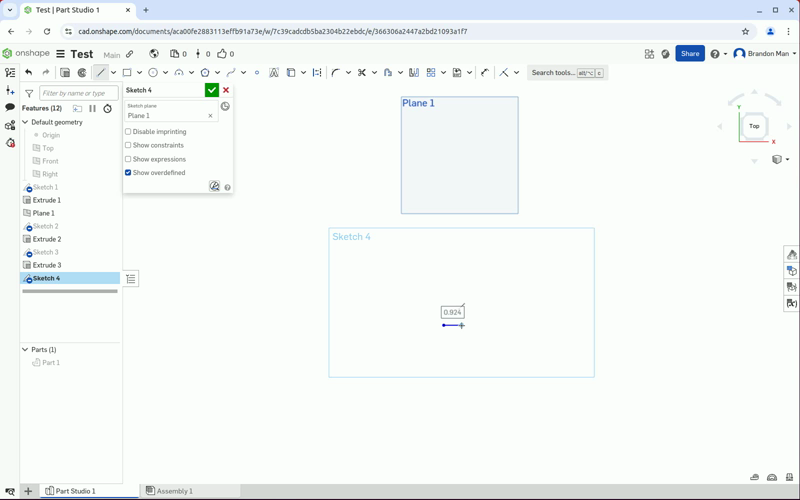
scroll(-6)
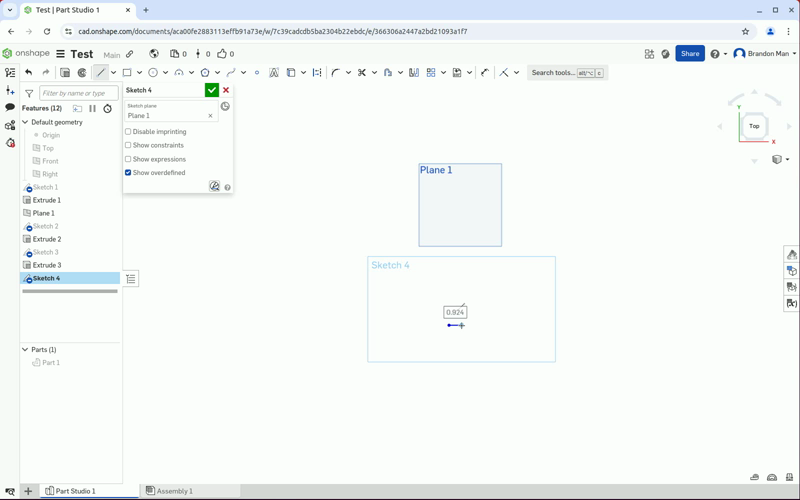
scroll(-6)
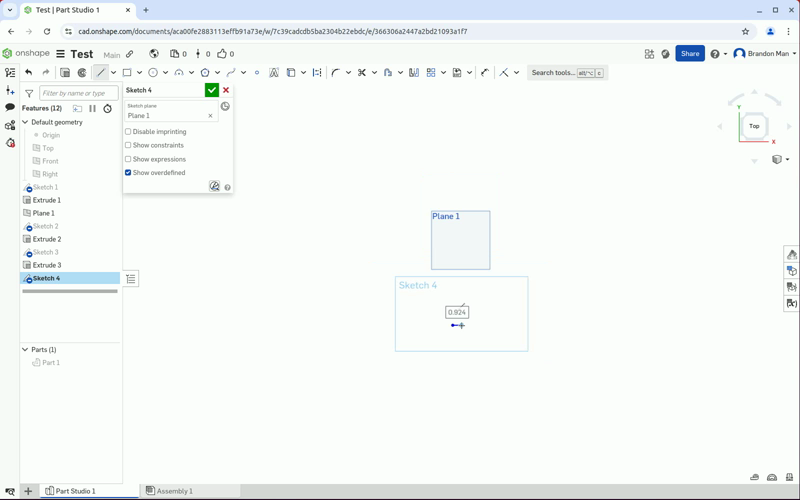
scroll(-6)
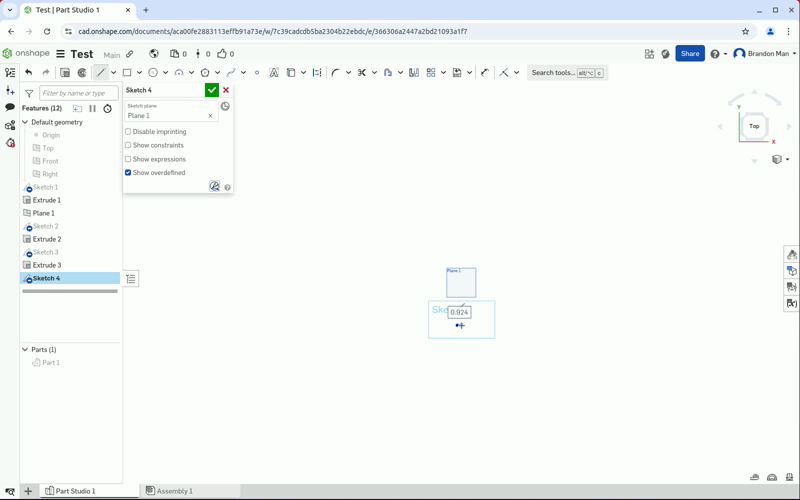
key_up(shift)
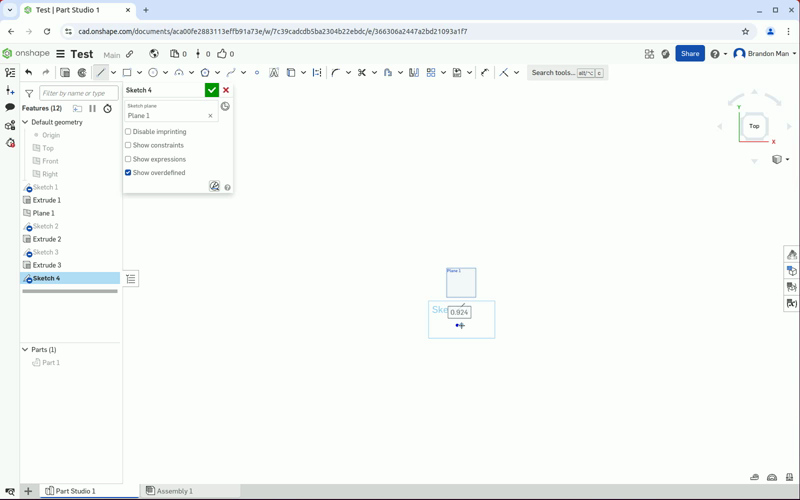
key_down(shift)
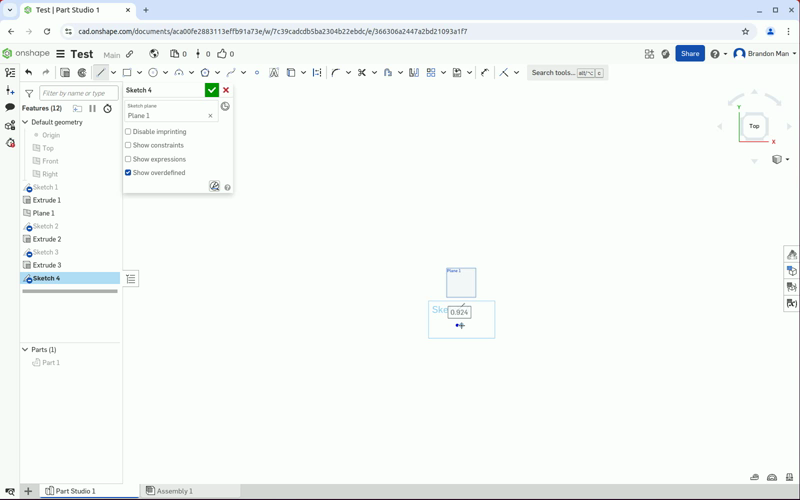
mouse_move(492, 325)
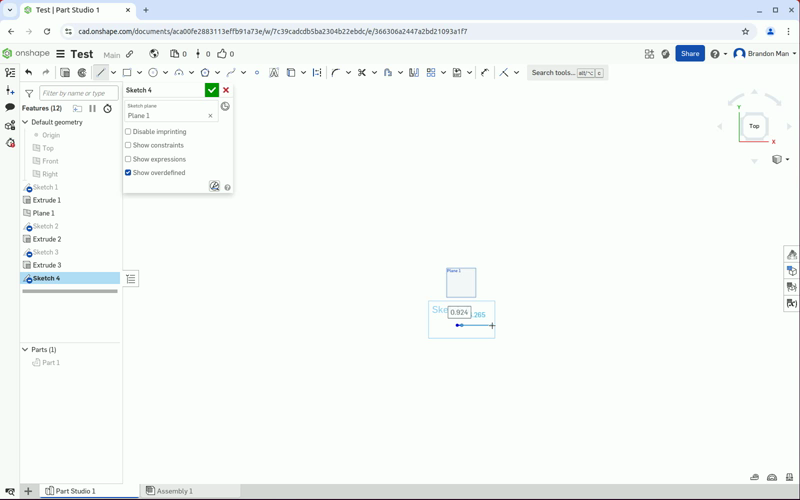
mouse_move(466, 325)
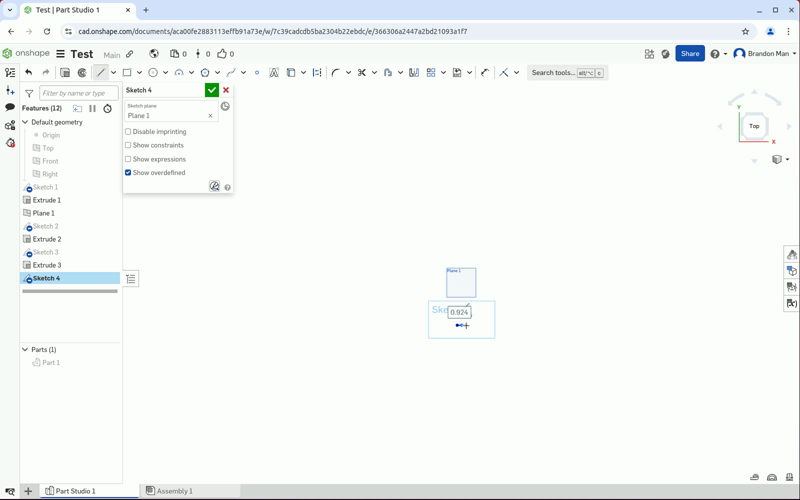
scroll(6)
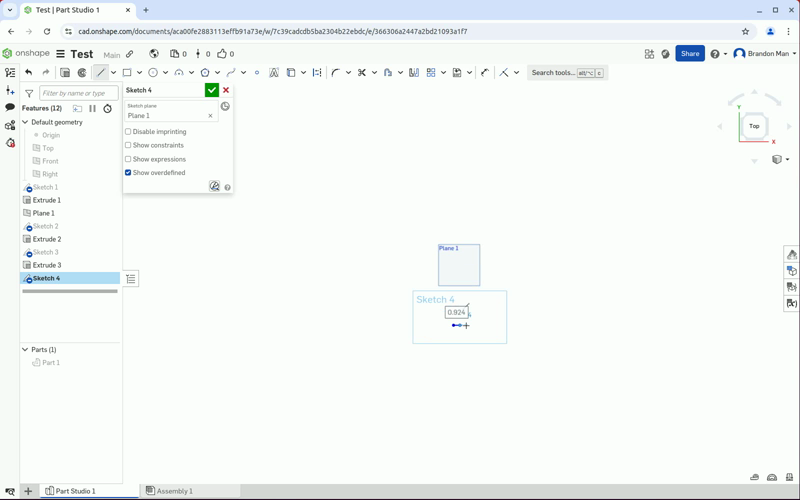
scroll(6)
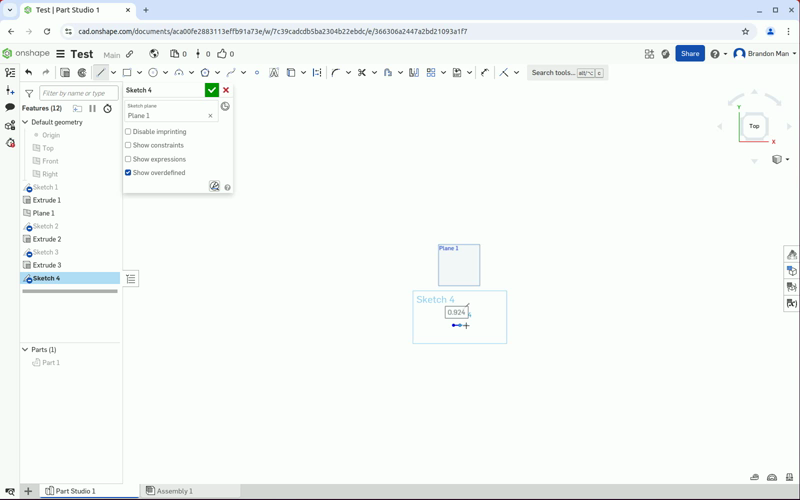
scroll(6)
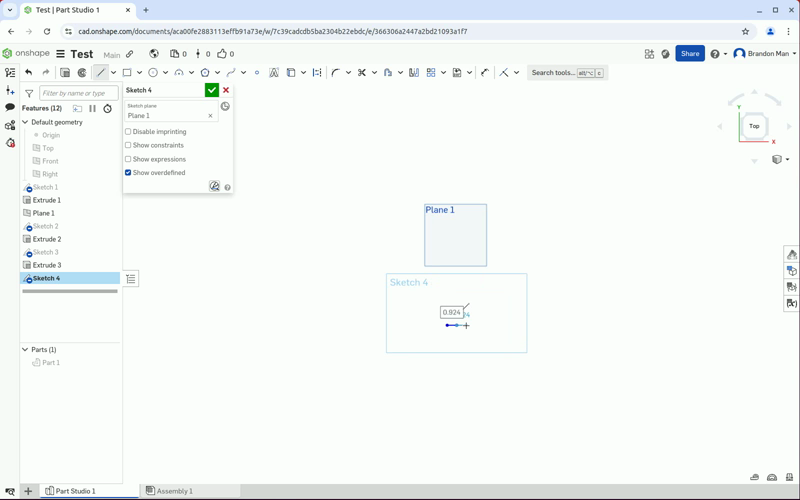
scroll(6)
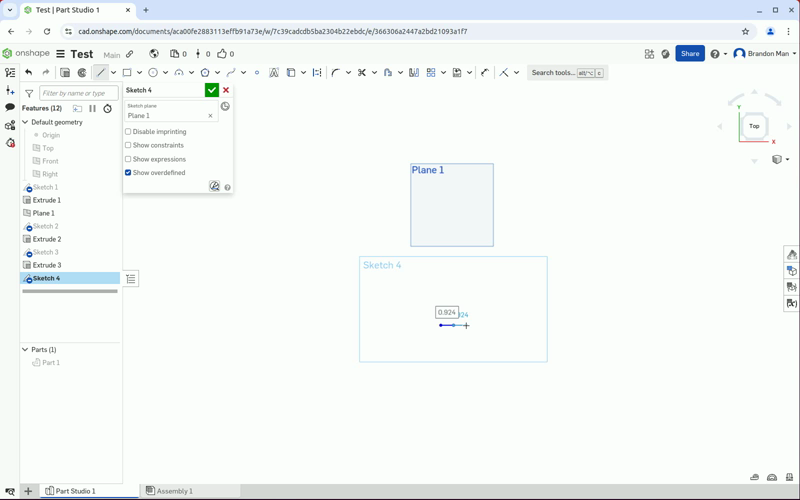
scroll(6)
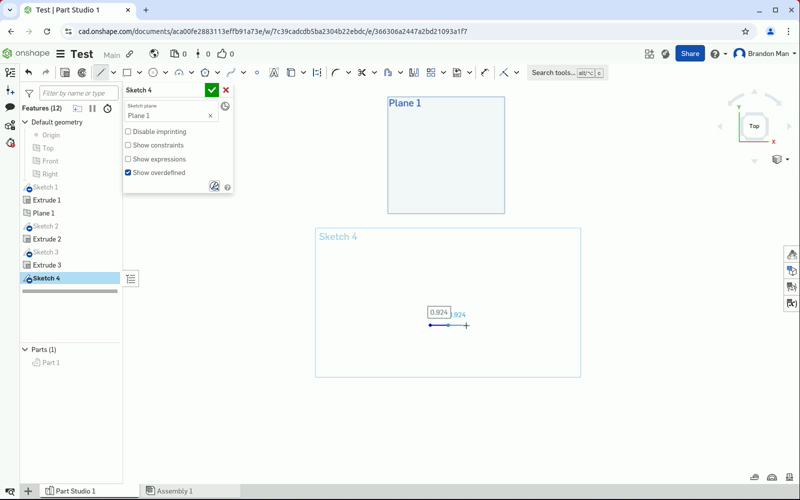
scroll(6)
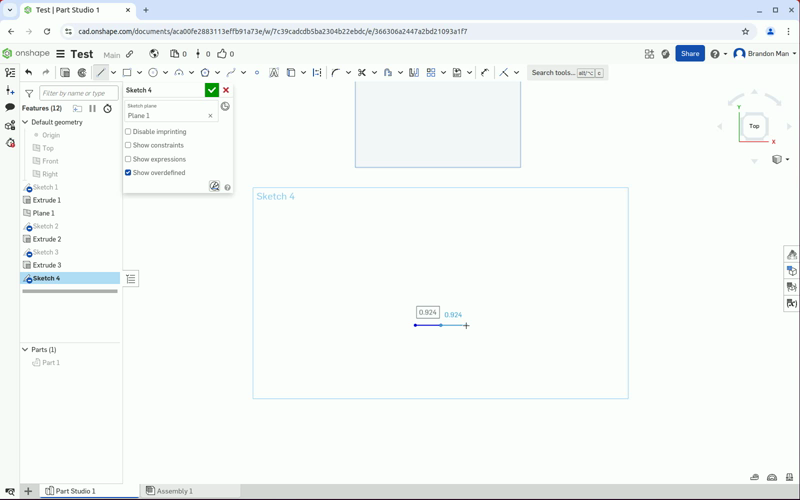
scroll(6)
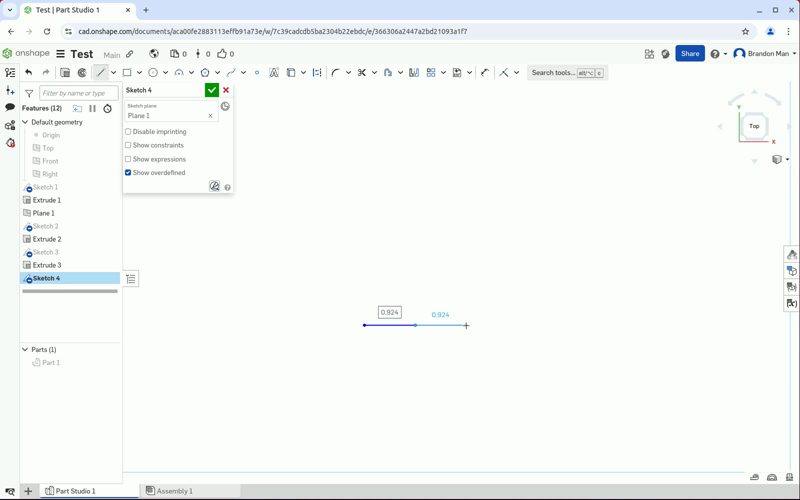
click(466, 325)
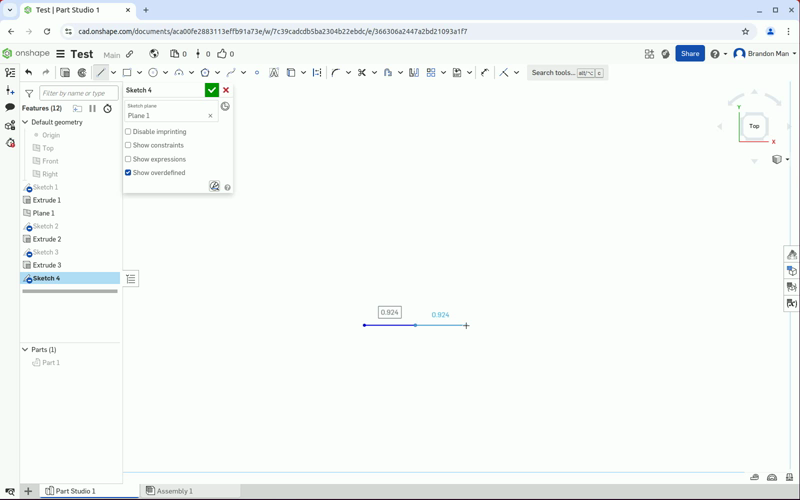
scroll(-6)
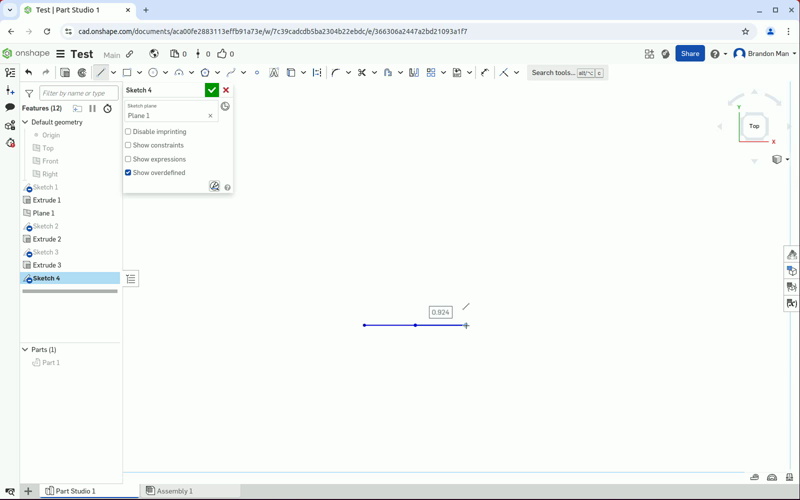
scroll(-6)
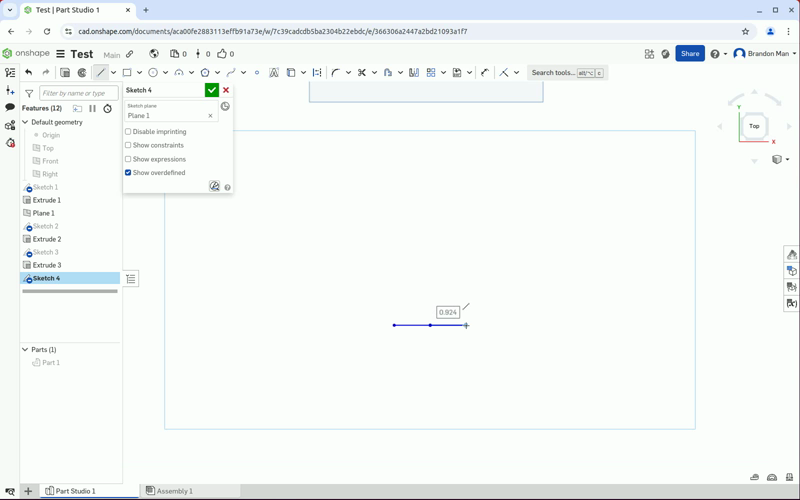
scroll(-6)
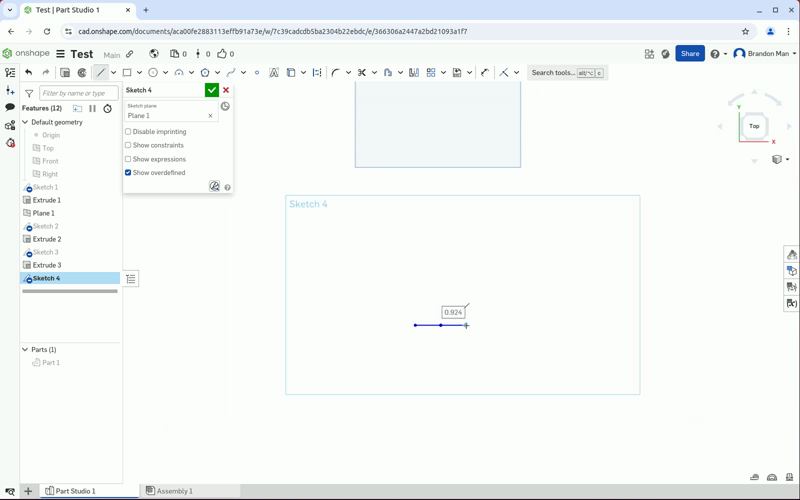
scroll(-6)
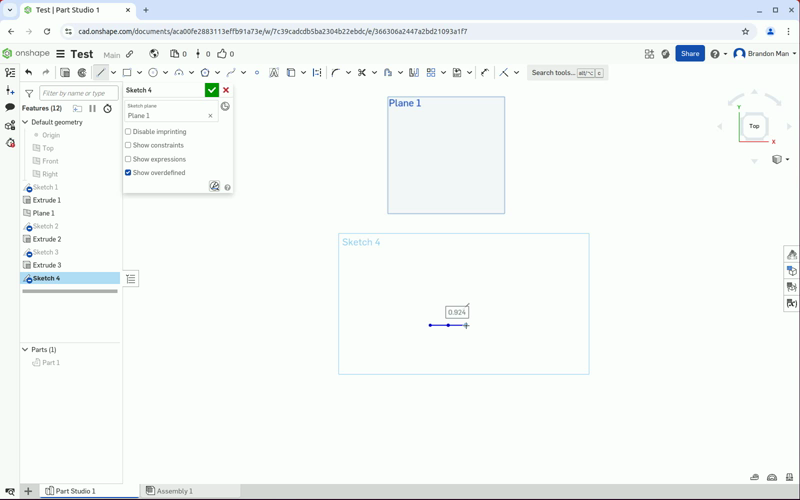
scroll(-6)
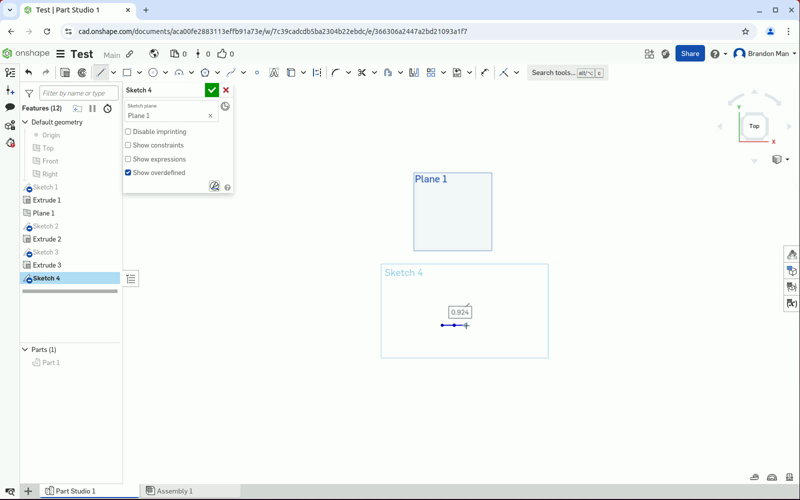
scroll(-6)
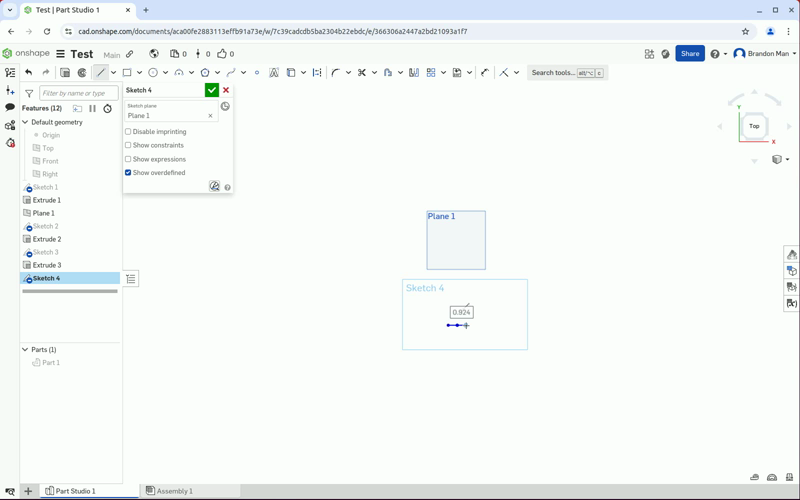
scroll(-6)
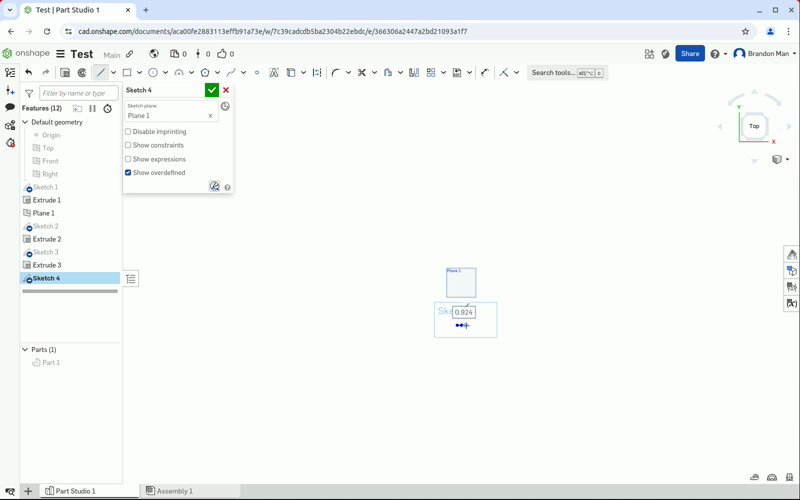
key_up(shift)
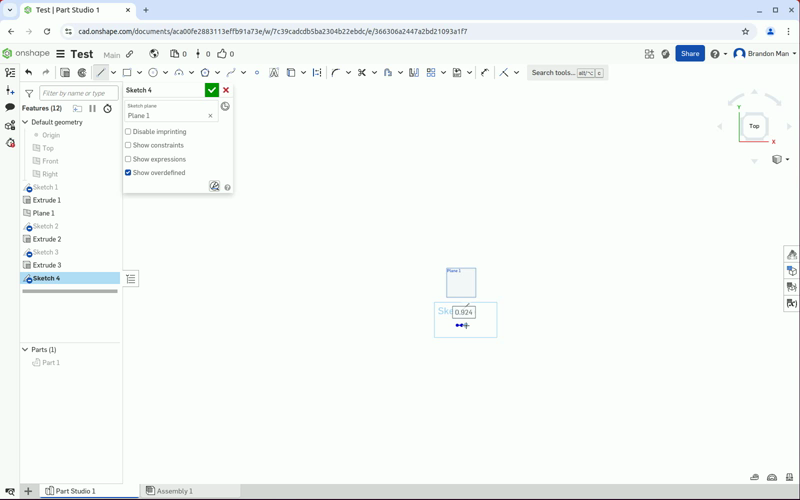
key_down(shift)
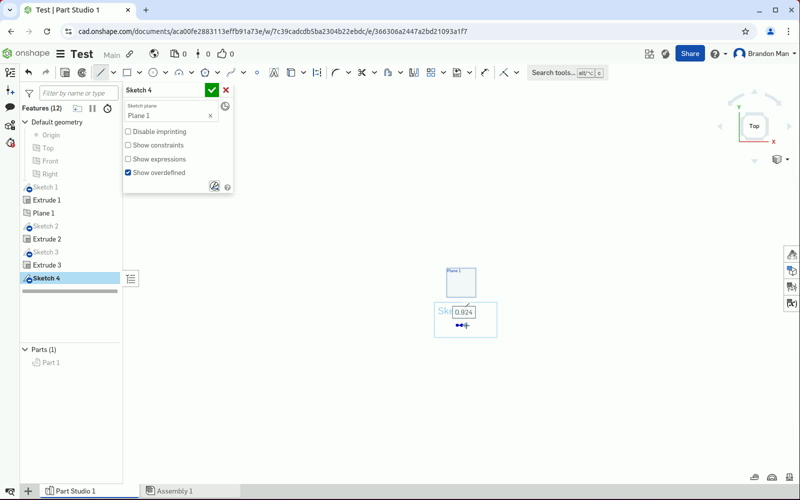
mouse_move(496, 325)
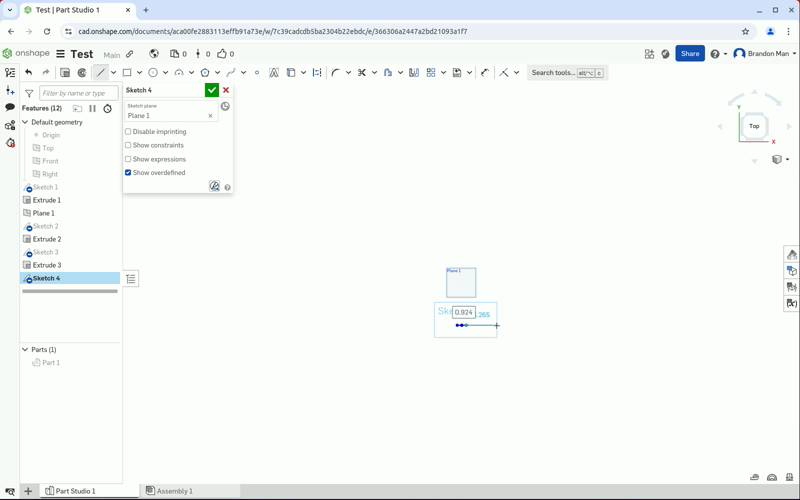
mouse_move(466, 321)
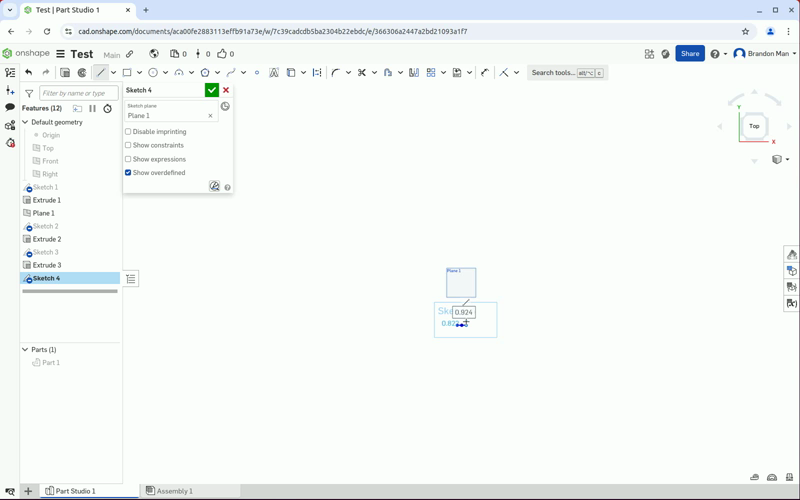
scroll(6)
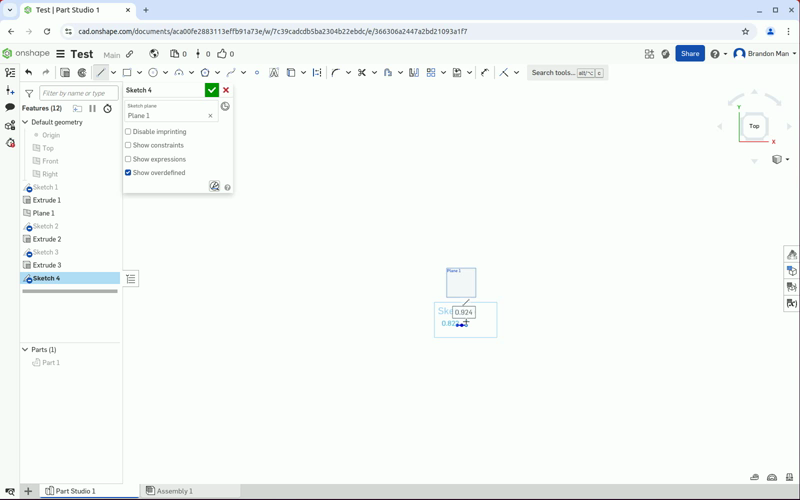
scroll(6)
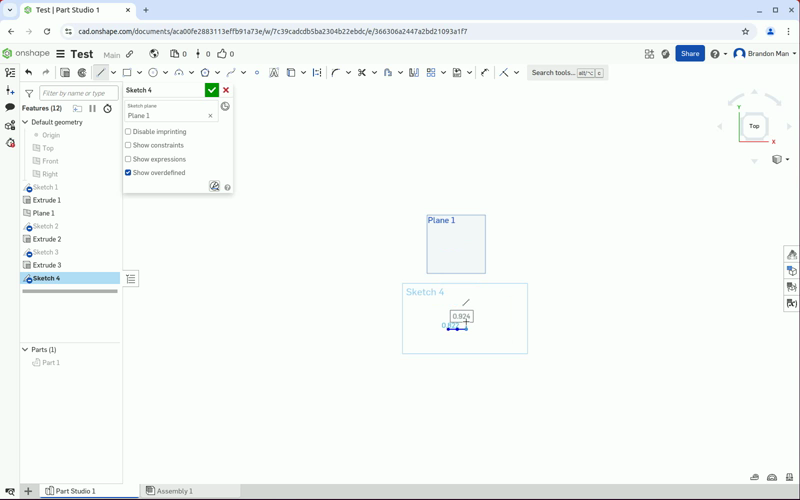
scroll(6)
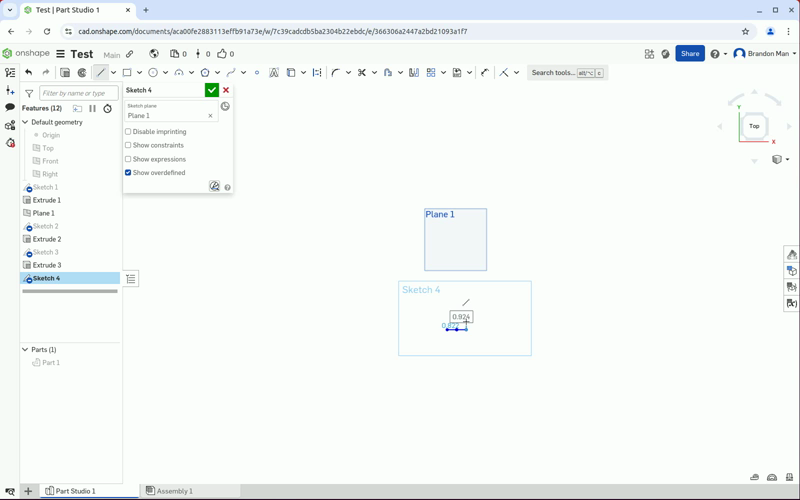
scroll(6)
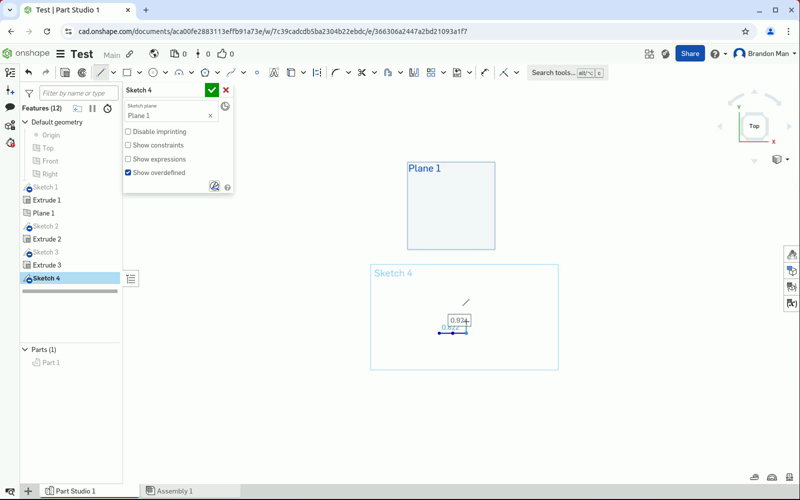
scroll(6)
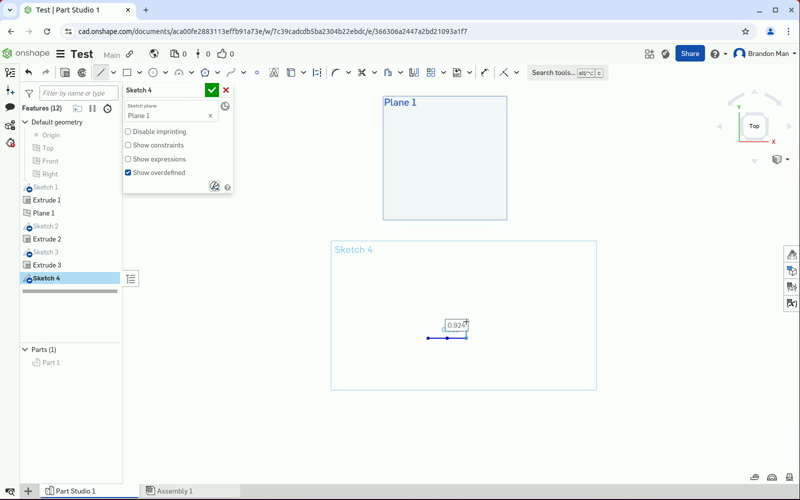
scroll(6)
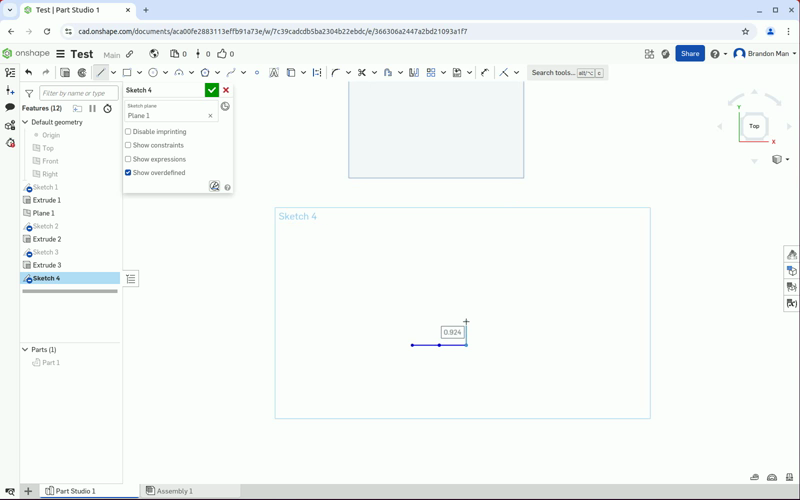
scroll(6)
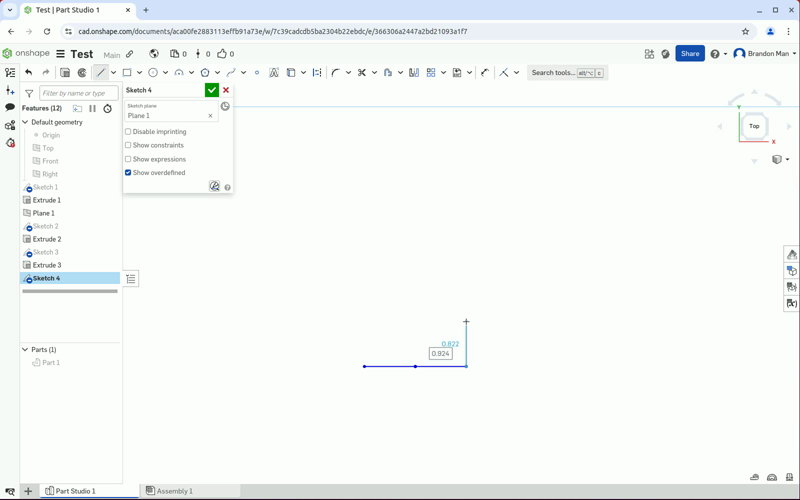
click(466, 321)
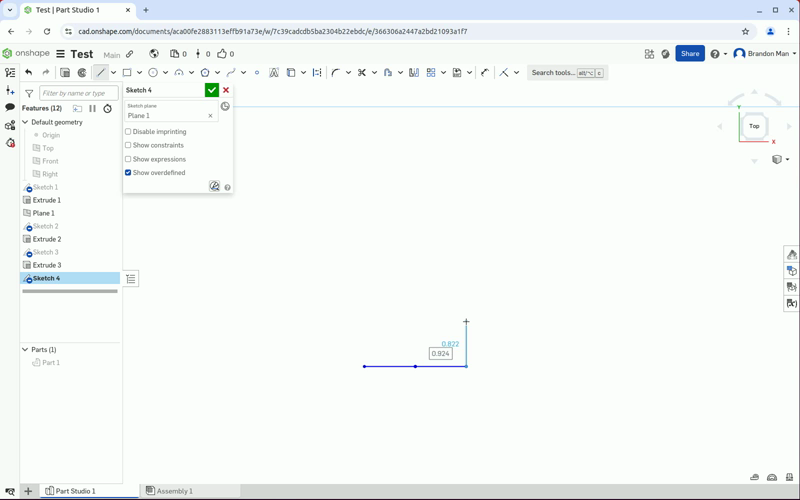
scroll(-6)
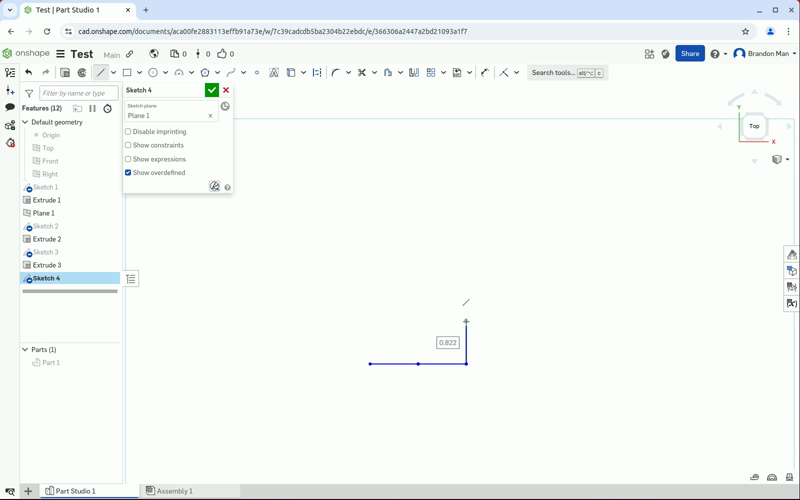
scroll(-6)
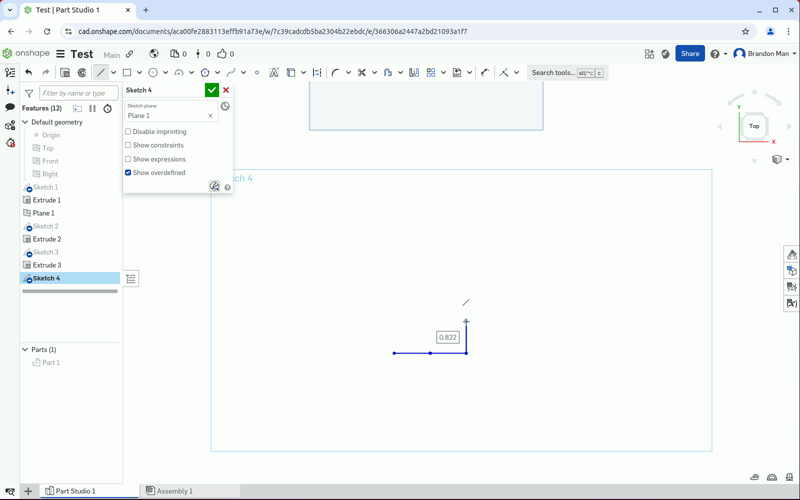
scroll(-6)
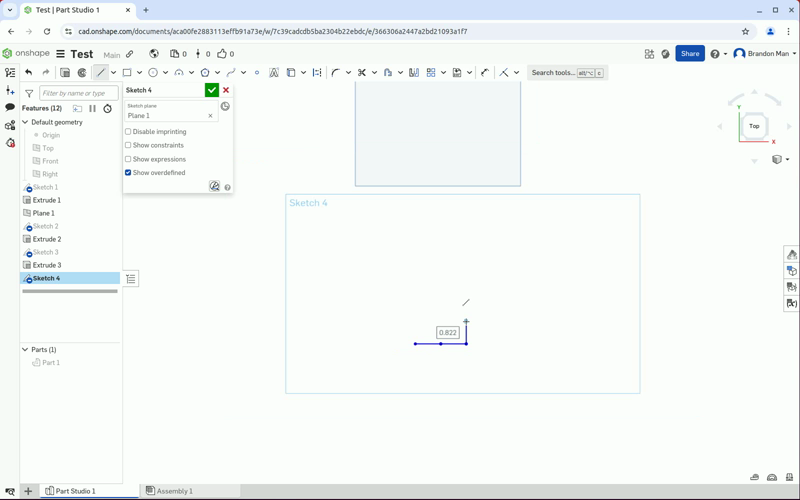
scroll(-6)
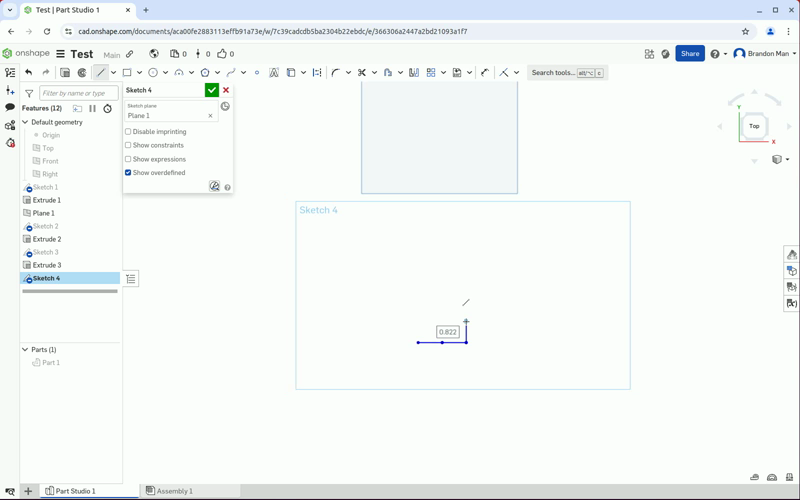
scroll(-6)
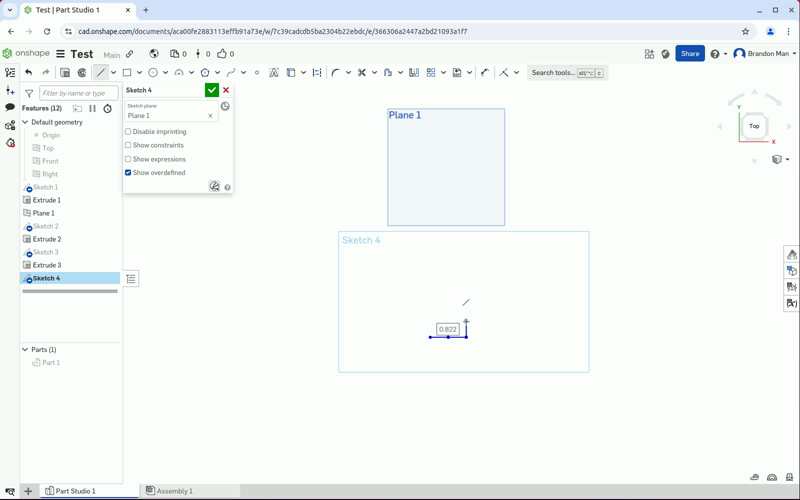
scroll(-6)
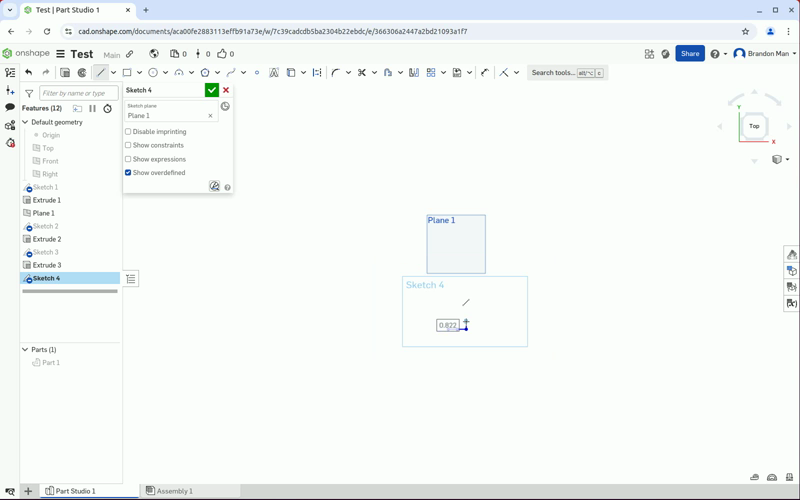
scroll(-6)
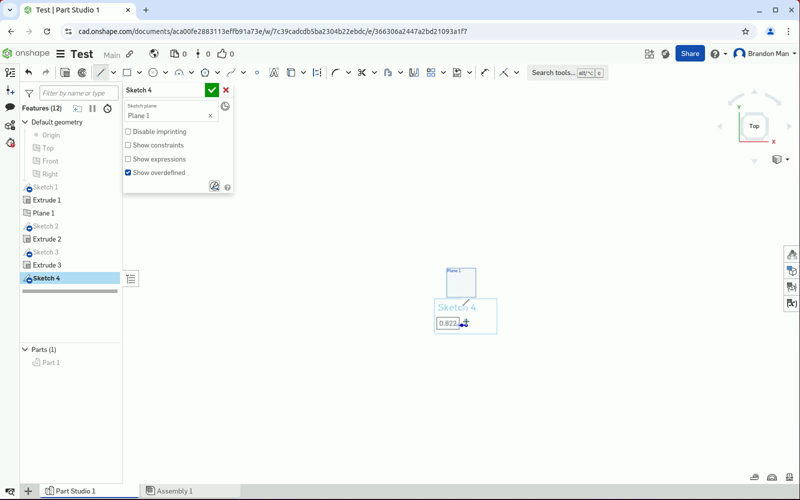
key_up(shift)
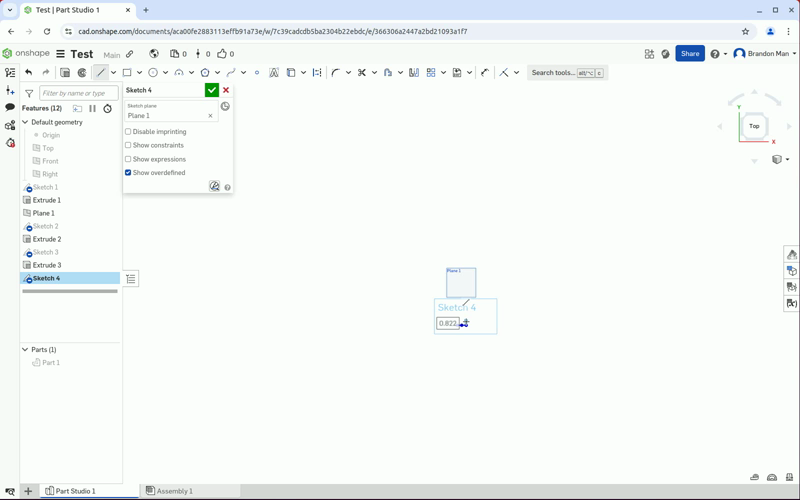
key(esc)
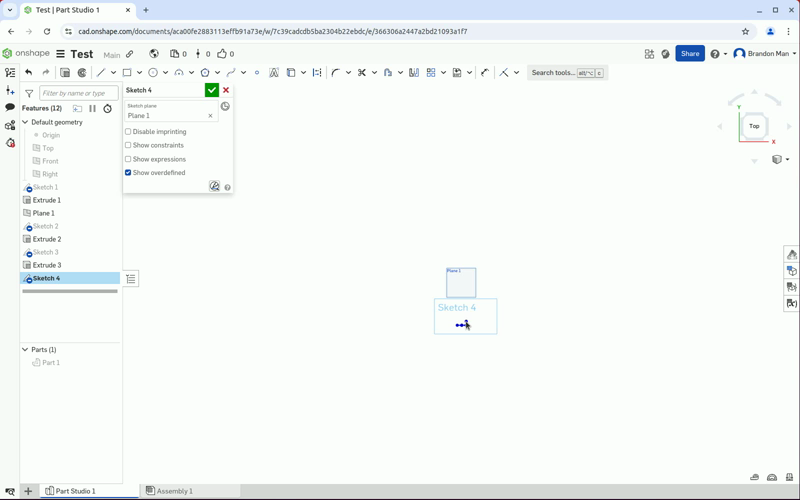
key(a)
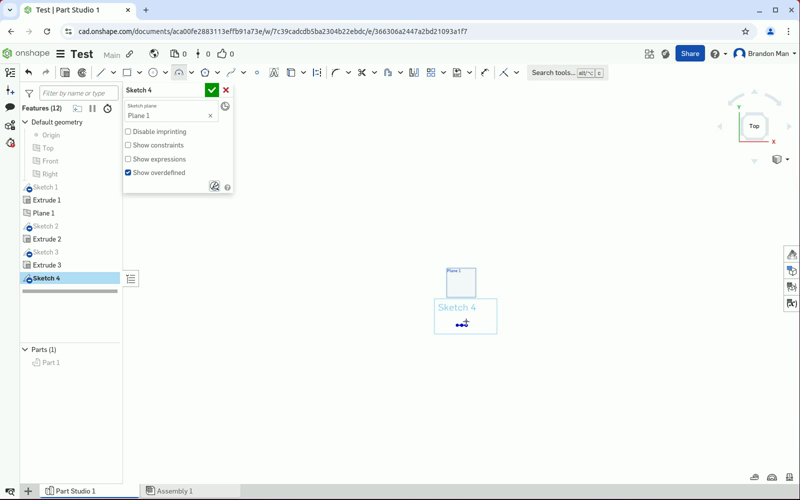
mouse_move(466, 321)
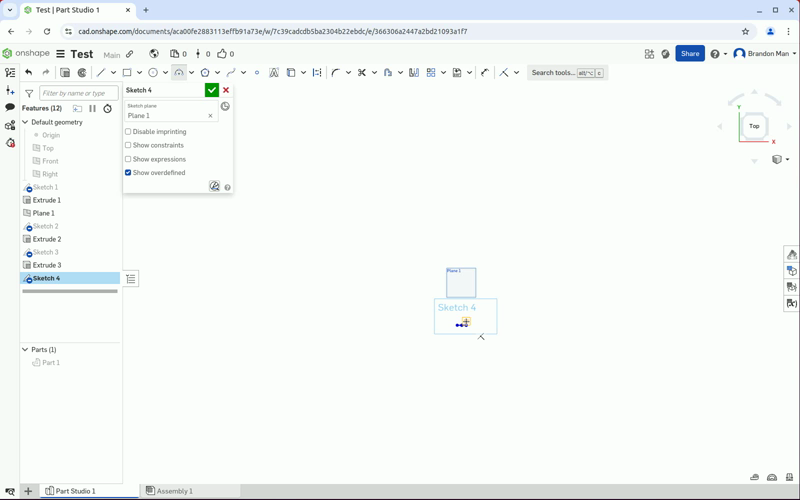
scroll(6)
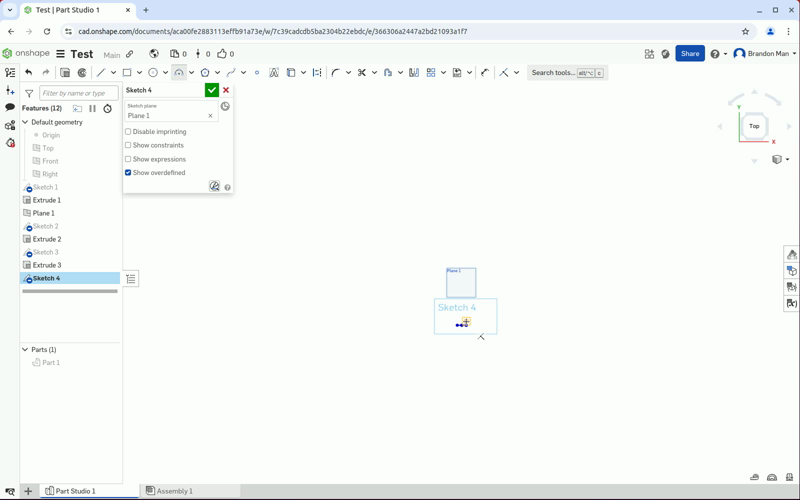
scroll(6)
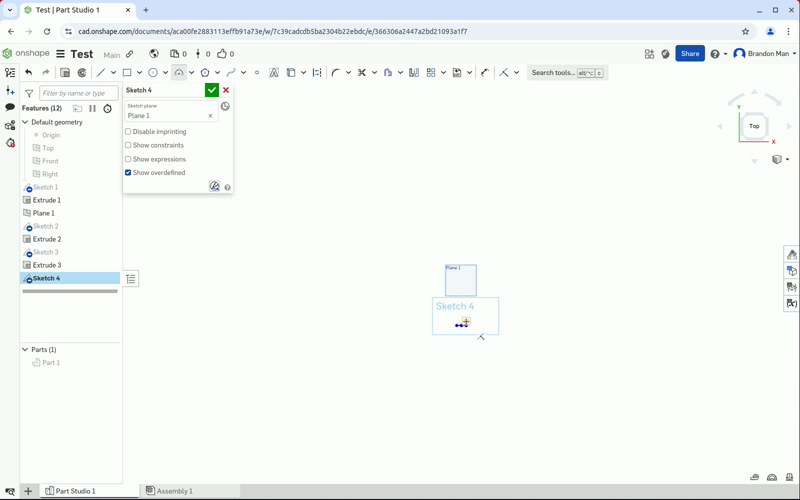
scroll(6)
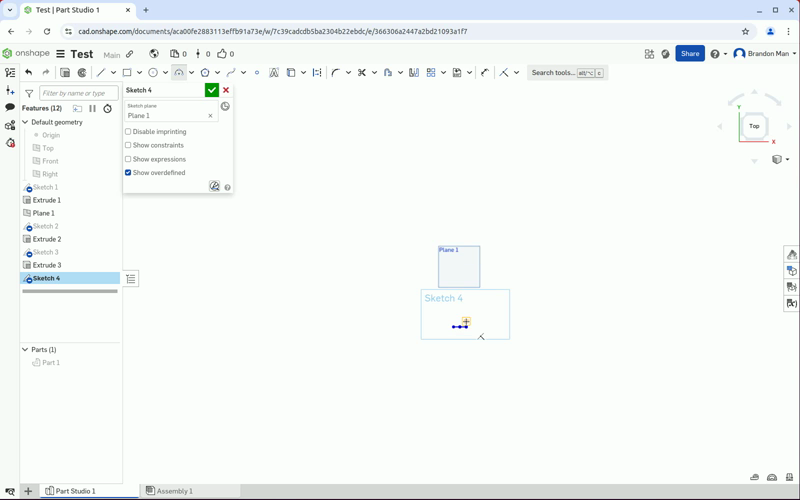
scroll(6)
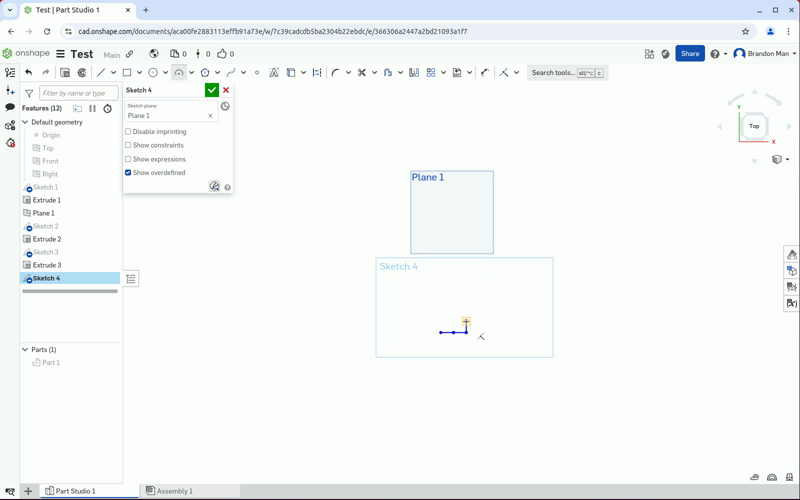
scroll(6)
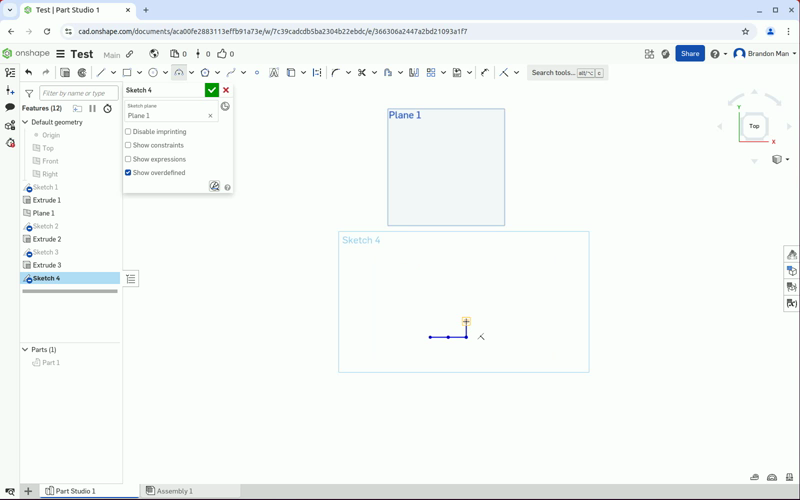
scroll(6)
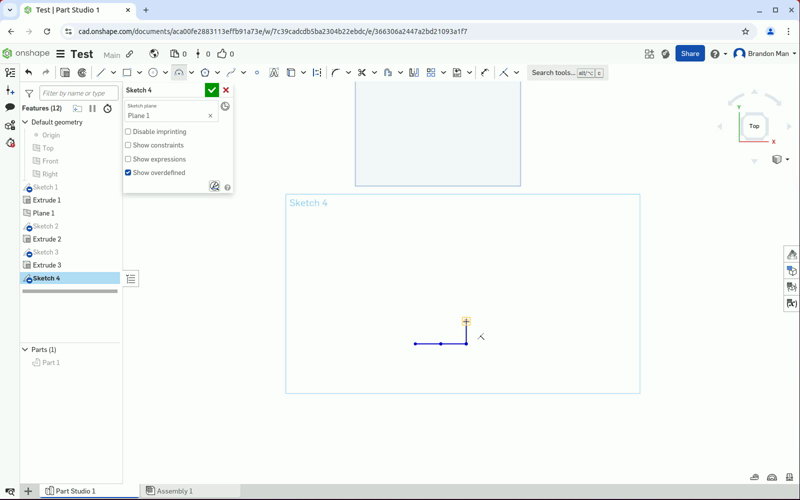
scroll(6)
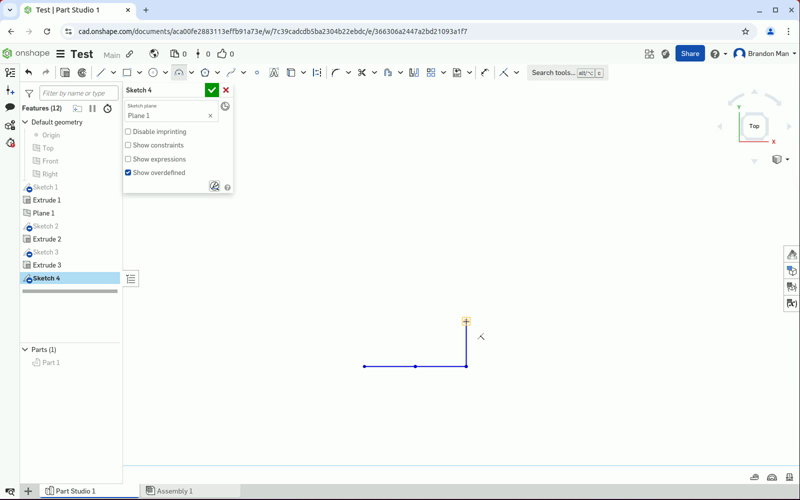
click(466, 321)
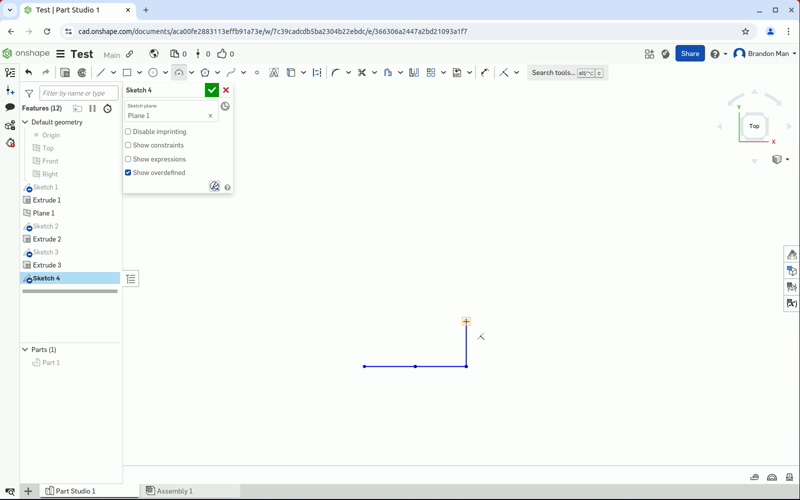
scroll(-6)
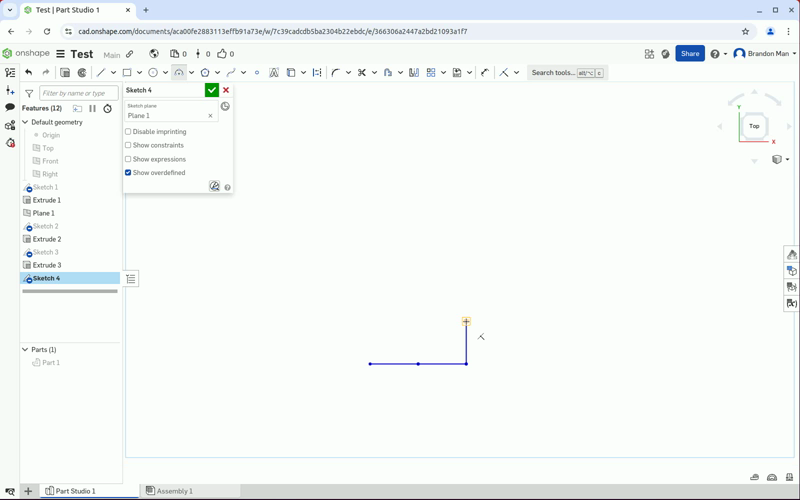
scroll(-6)
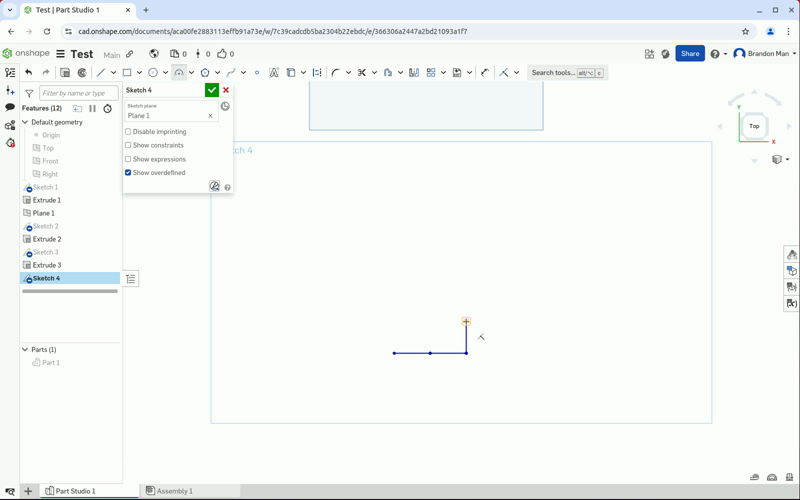
scroll(-6)
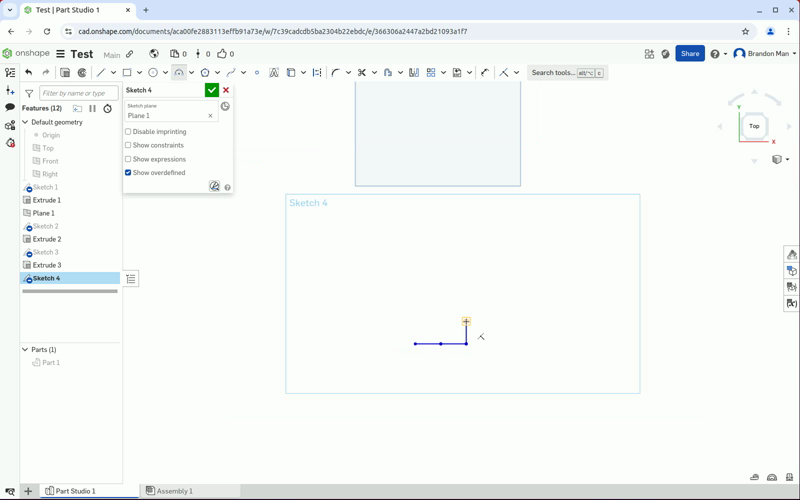
scroll(-6)
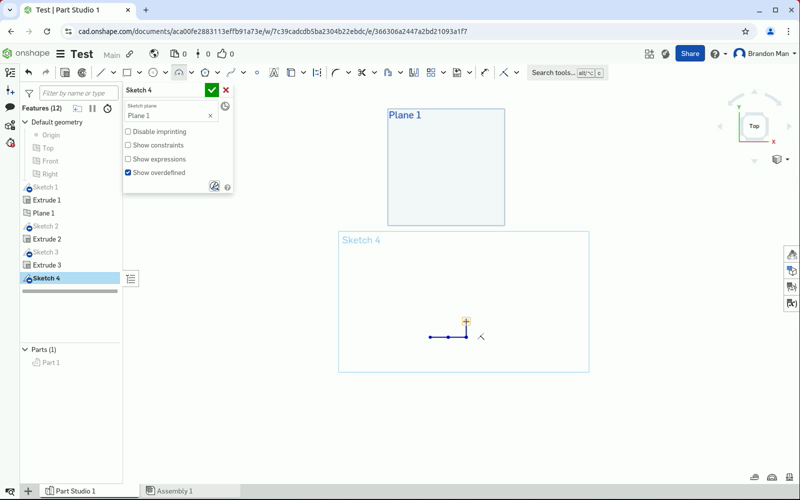
scroll(-6)
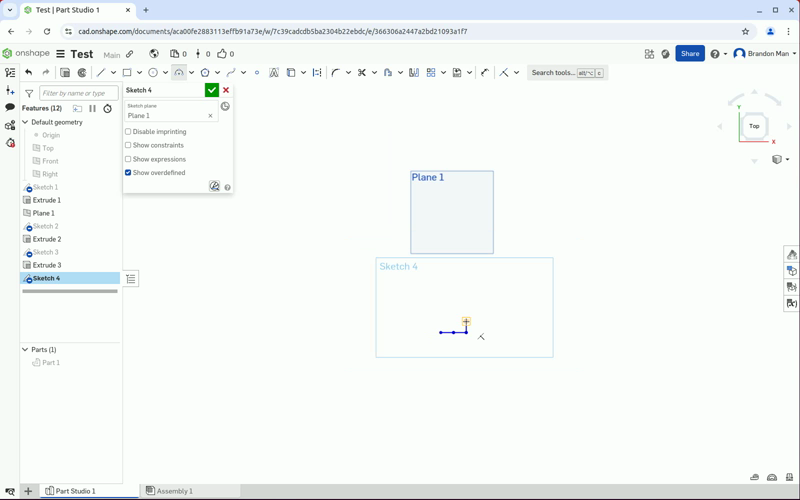
scroll(-6)
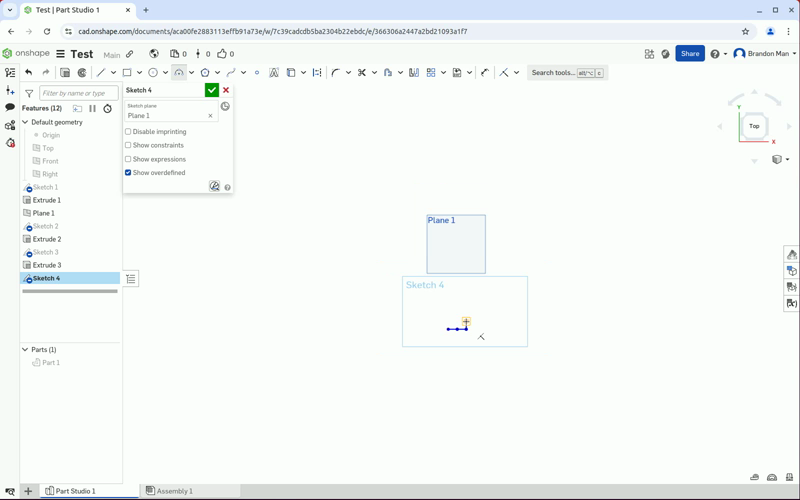
scroll(-6)
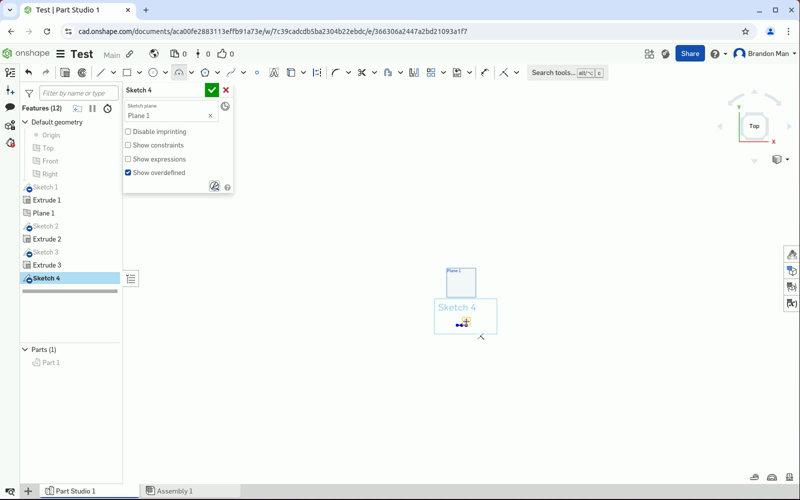
key_down(shift)
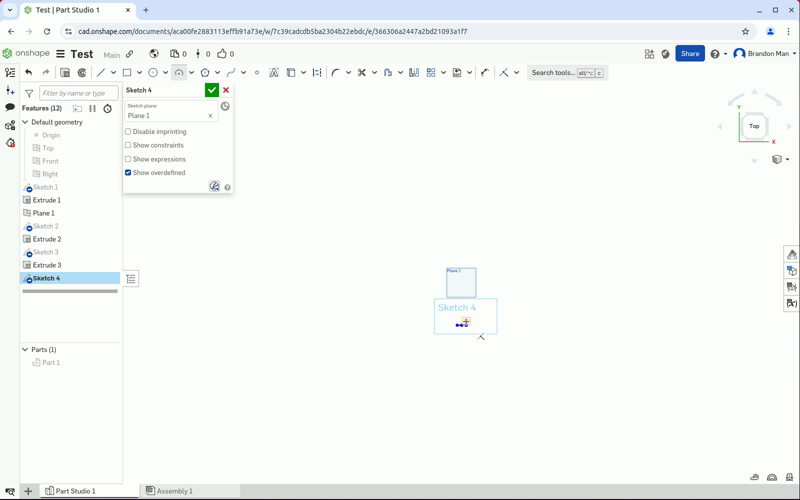
mouse_move(457, 321)
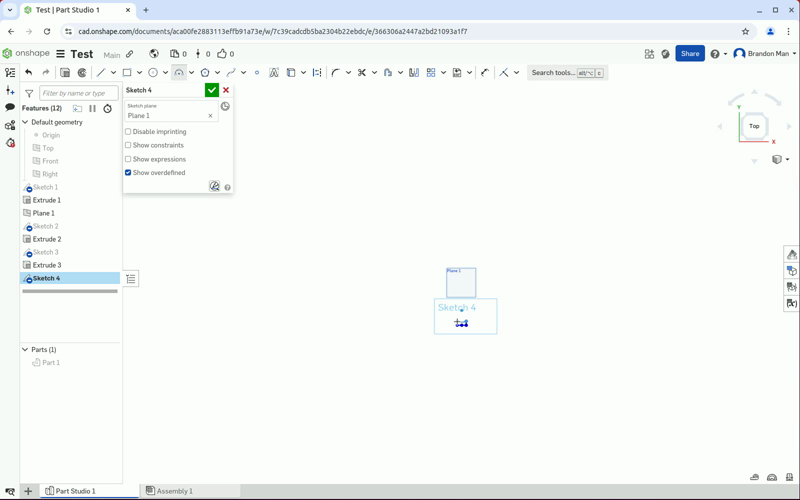
scroll(6)
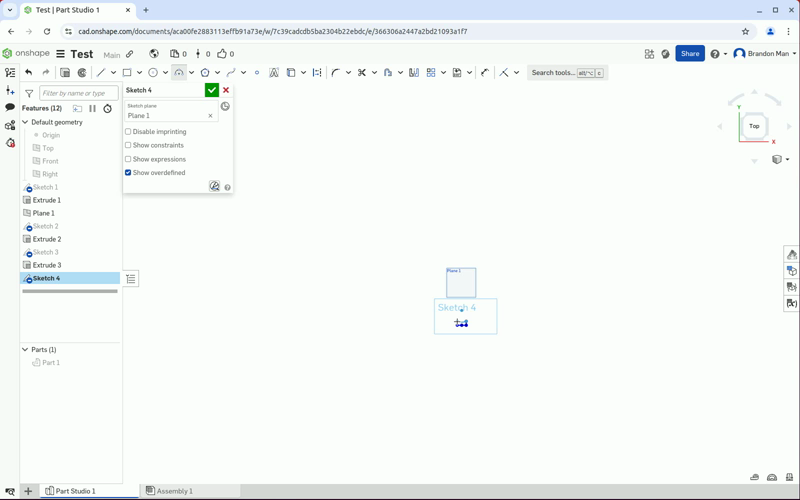
scroll(6)
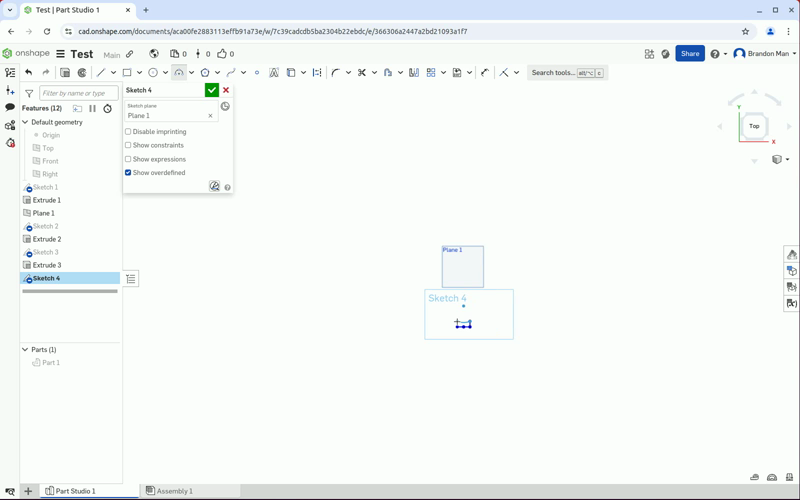
scroll(6)
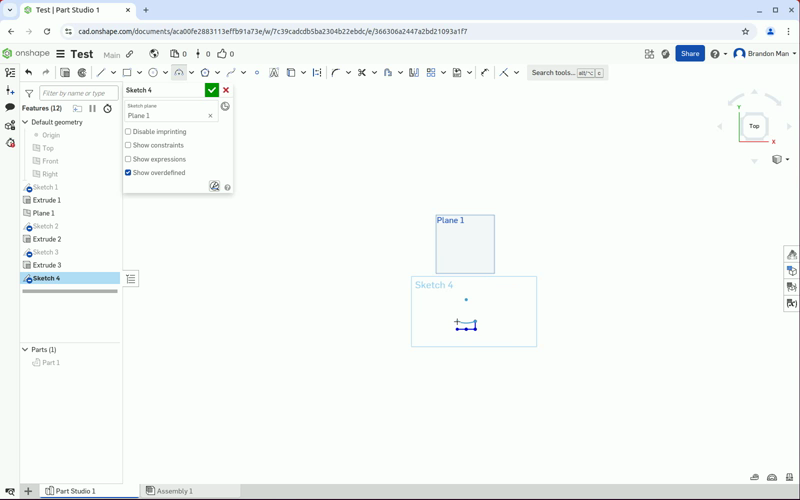
scroll(6)
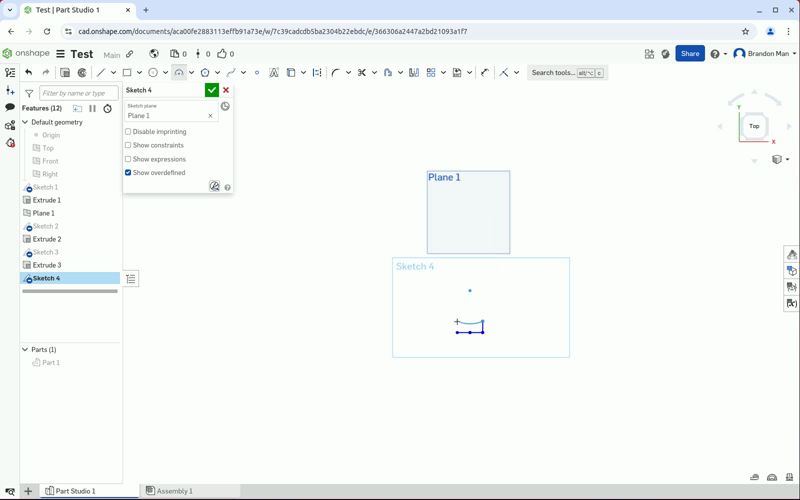
scroll(6)
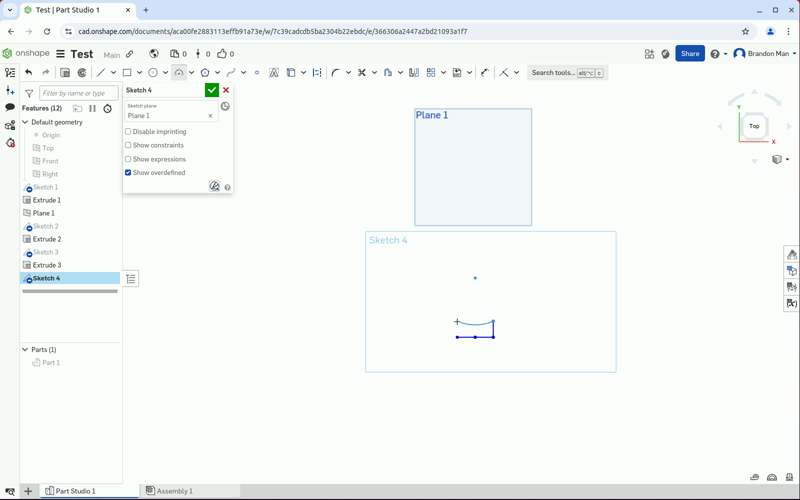
scroll(6)
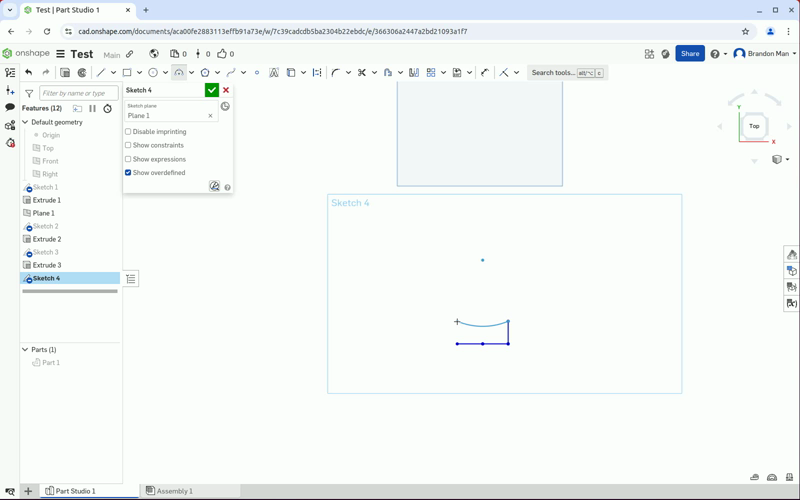
scroll(6)
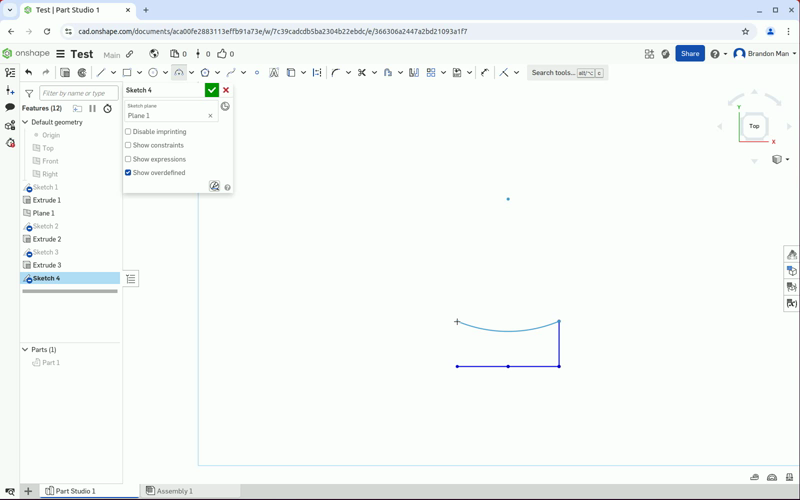
click(457, 321)
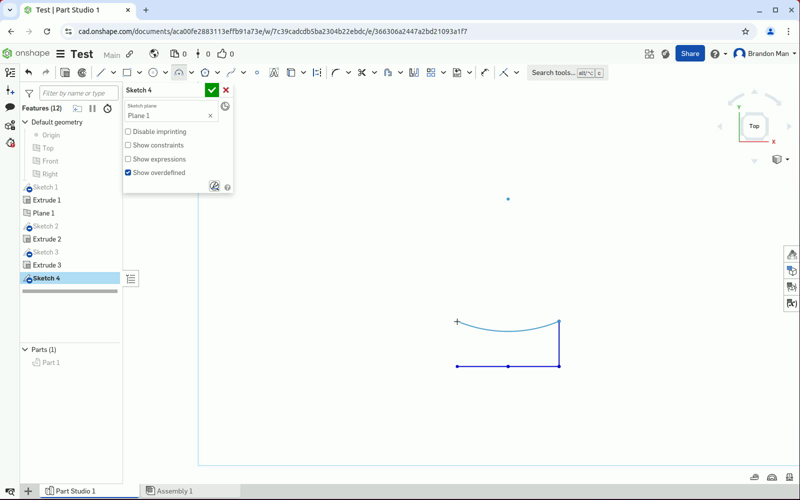
scroll(-6)
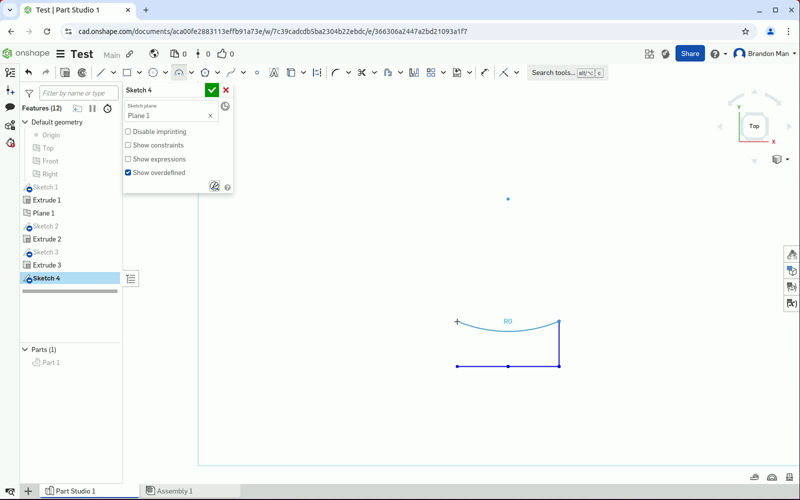
scroll(-6)
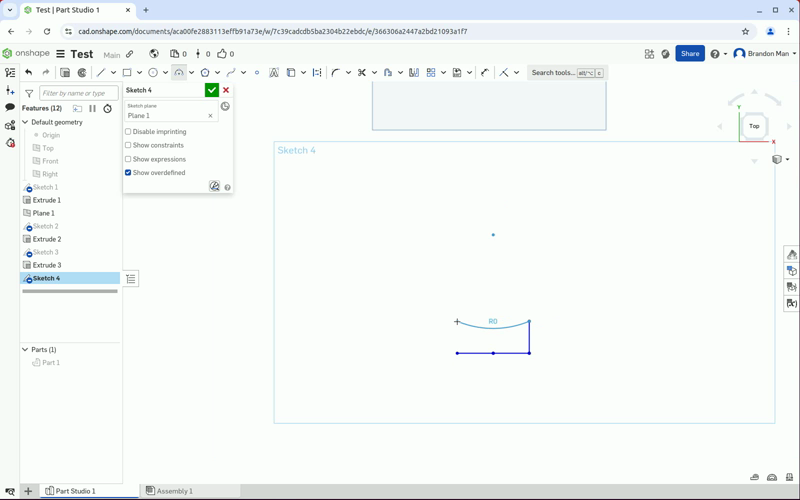
scroll(-6)
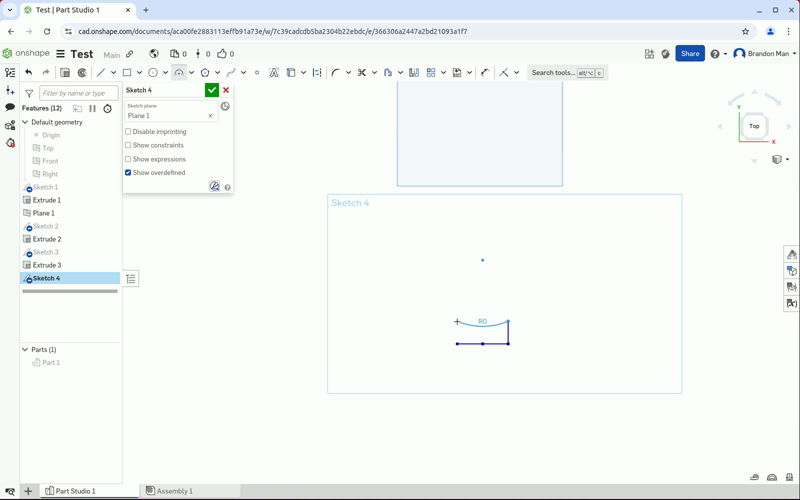
scroll(-6)
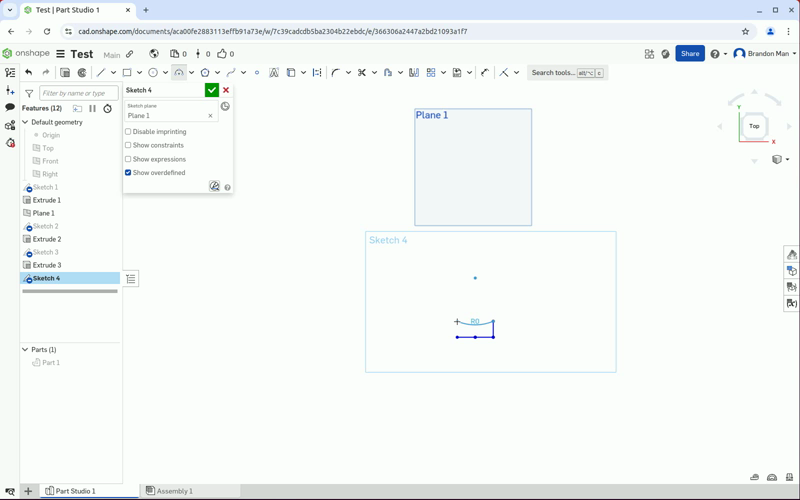
scroll(-6)
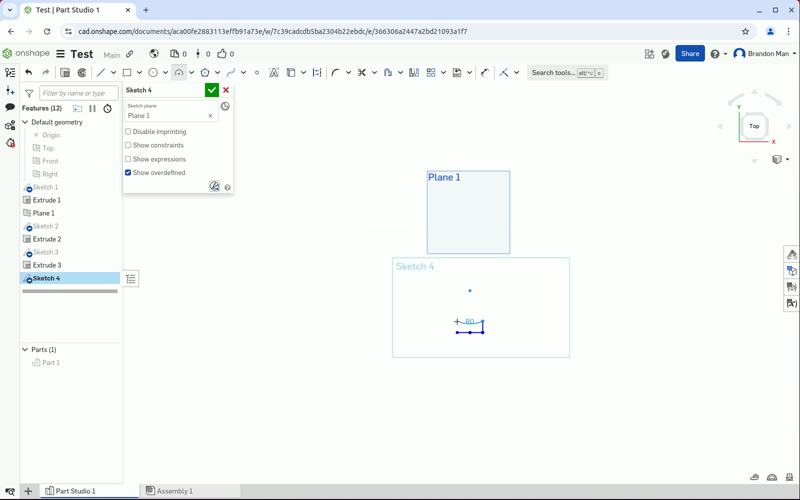
scroll(-6)
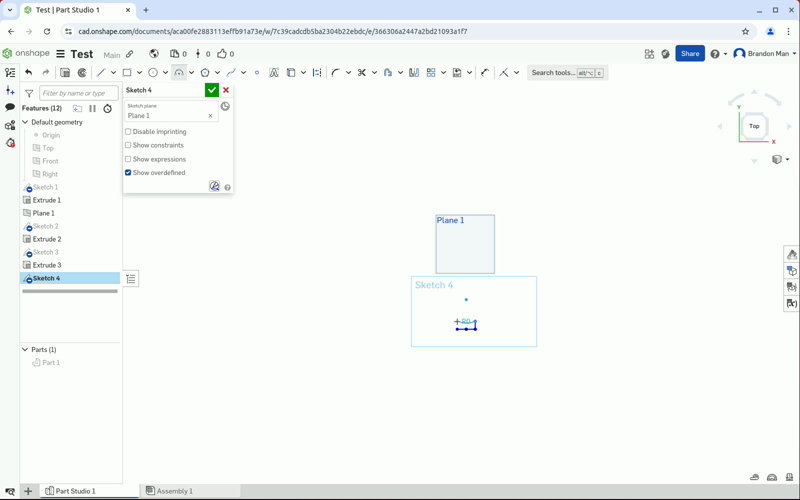
scroll(-6)
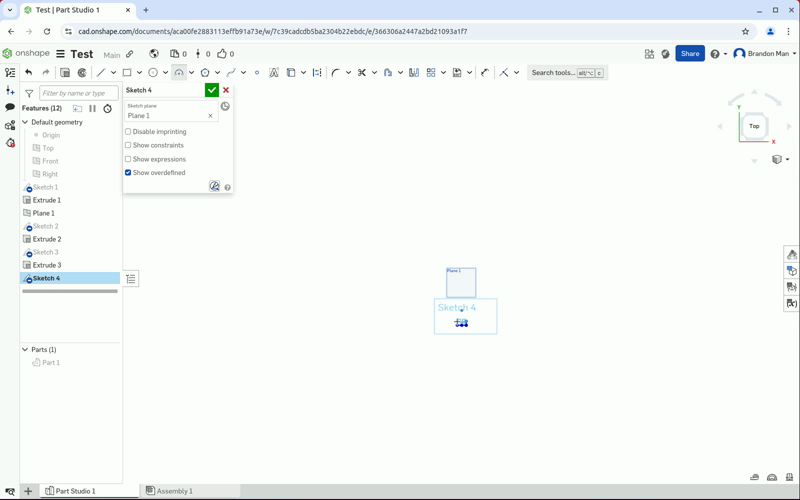
mouse_move(461, 322)
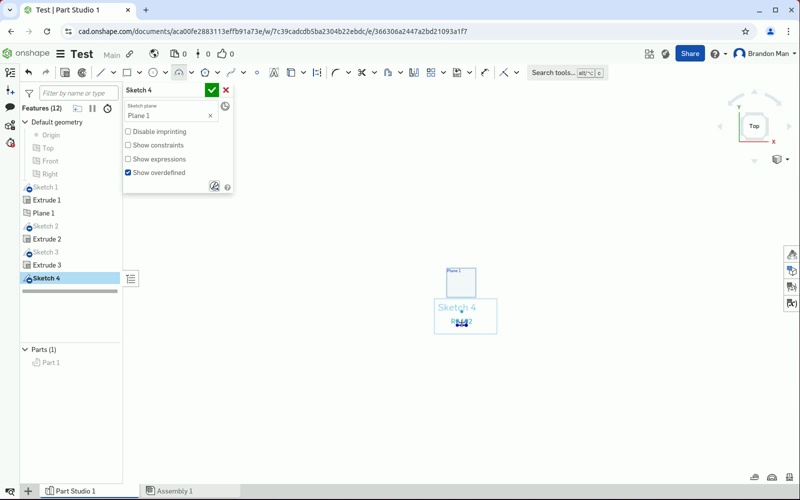
scroll(6)
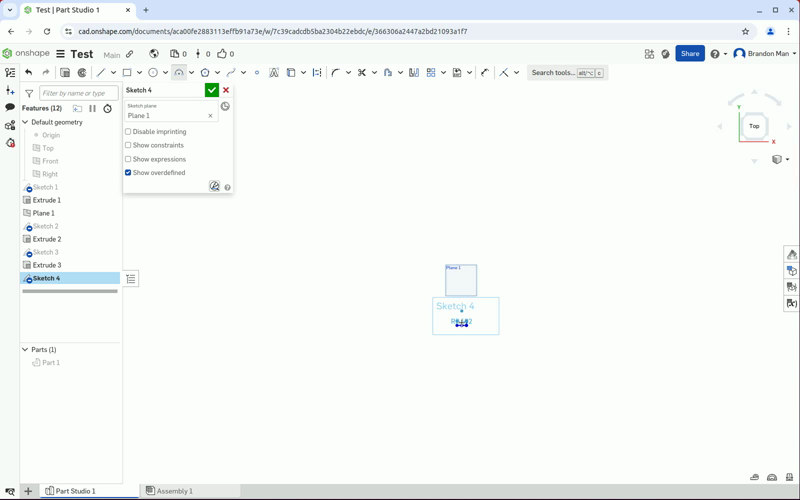
scroll(6)
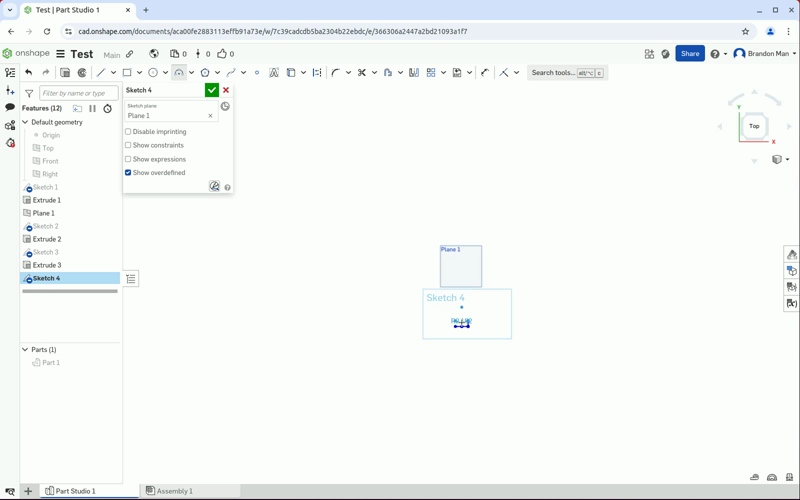
scroll(6)
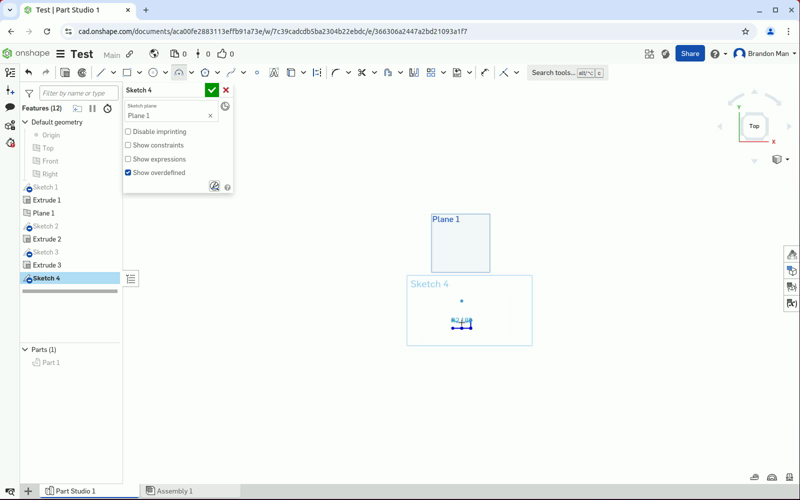
scroll(6)
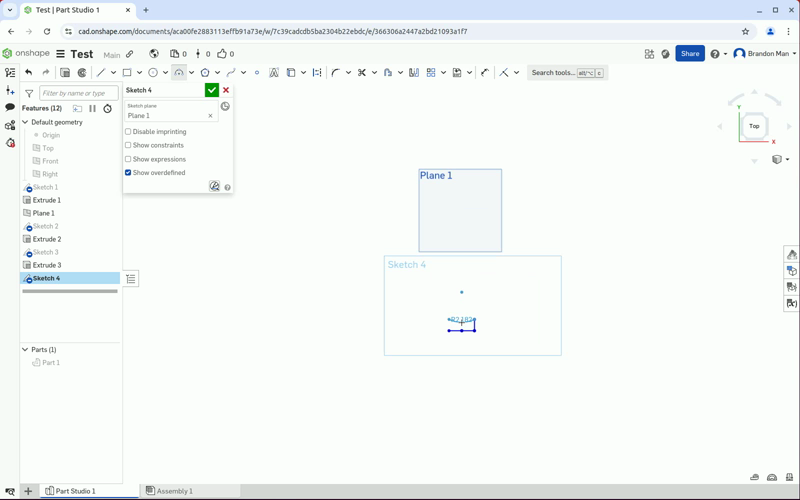
scroll(6)
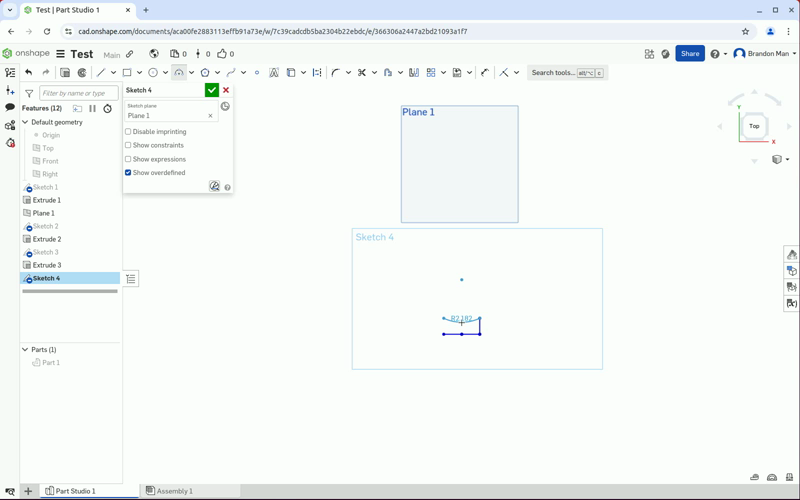
scroll(6)
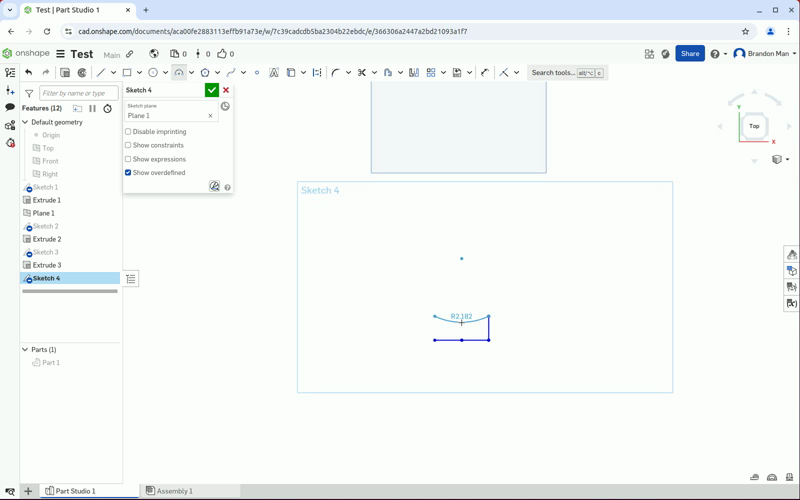
scroll(6)
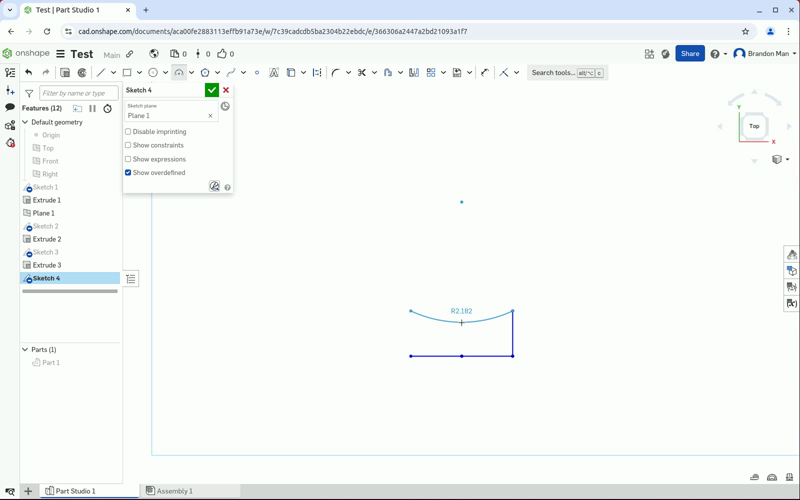
click(461, 322)
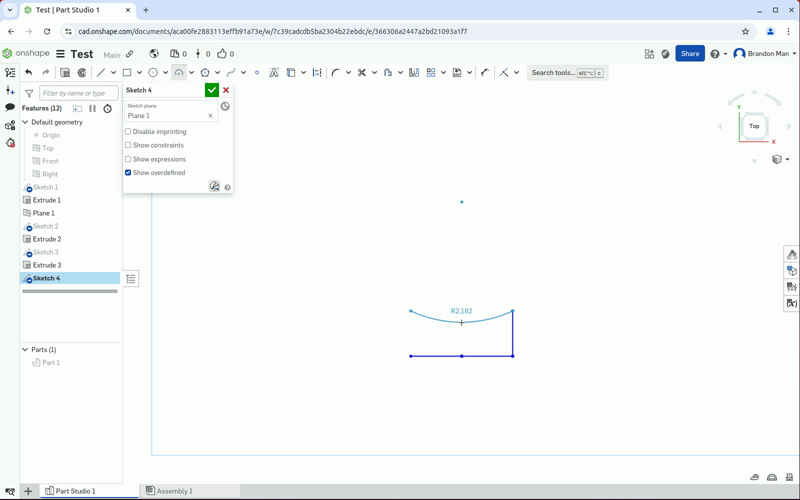
scroll(-6)
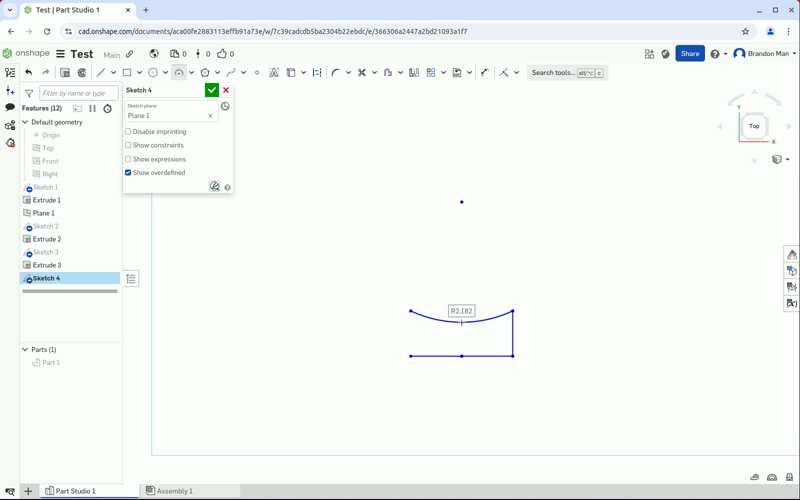
scroll(-6)
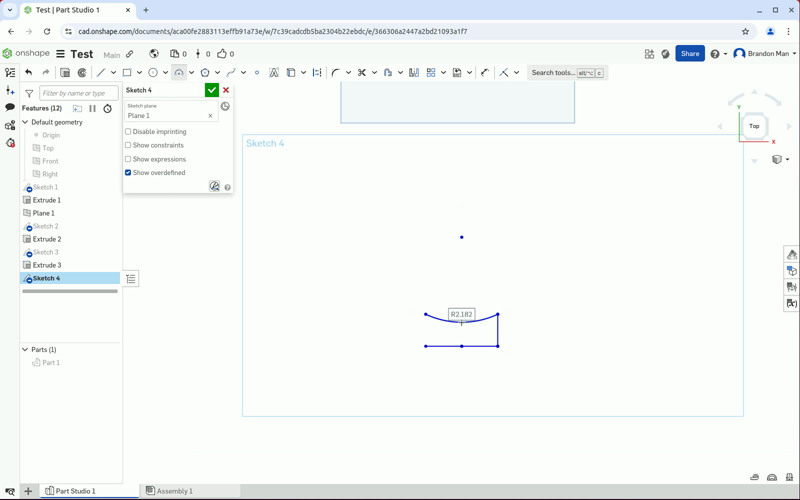
scroll(-6)
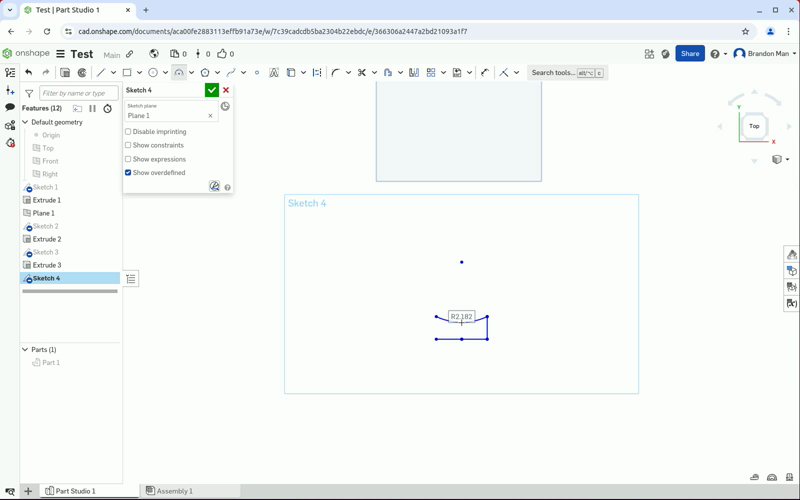
scroll(-6)
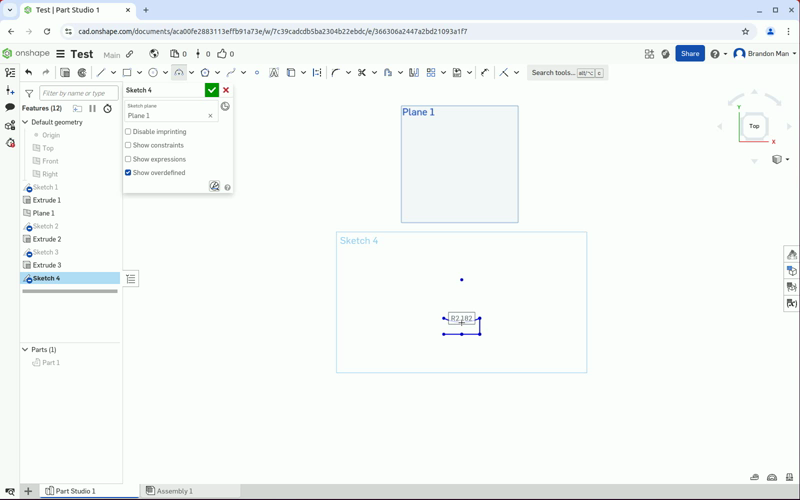
scroll(-6)
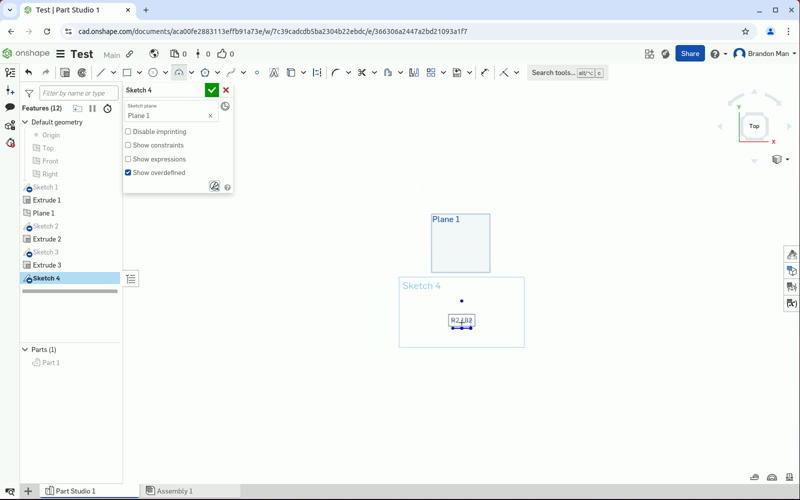
scroll(-6)
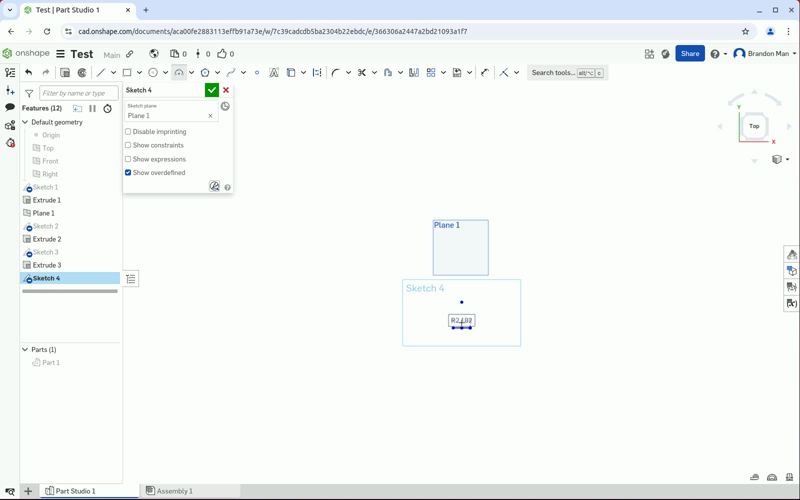
scroll(-6)
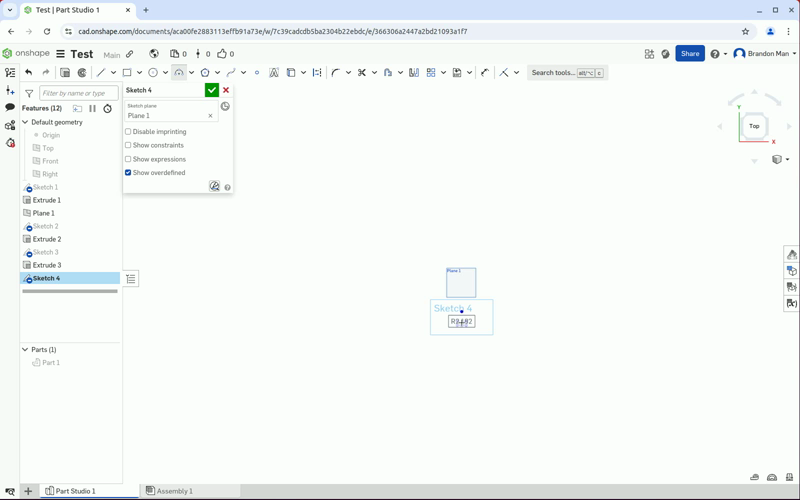
key_up(shift)
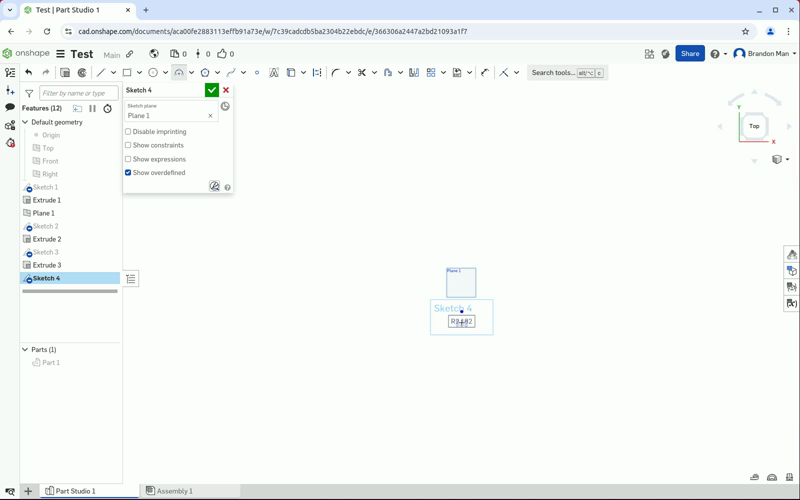
key(esc)
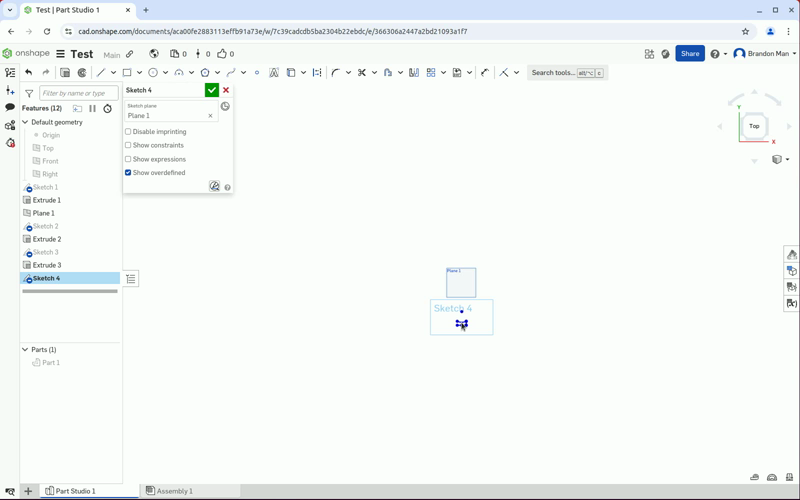
key(l)
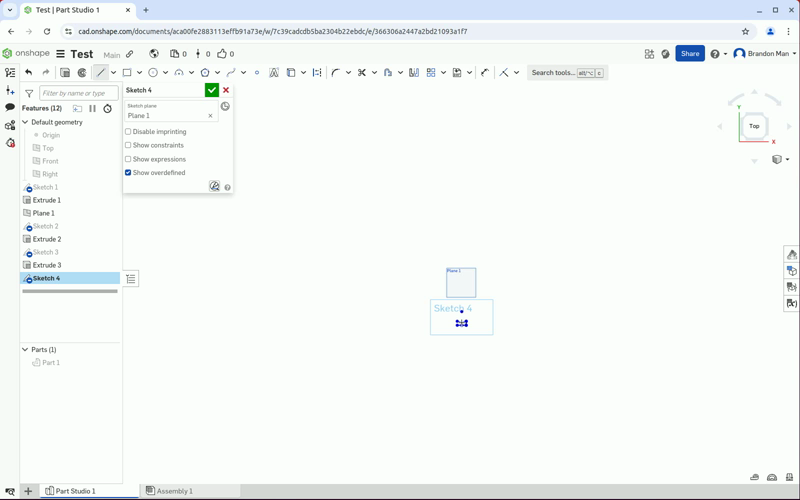
mouse_move(457, 321)
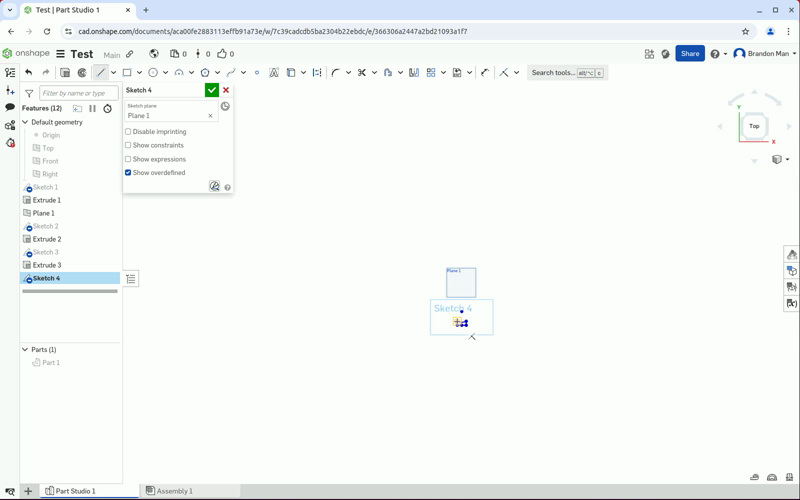
scroll(6)
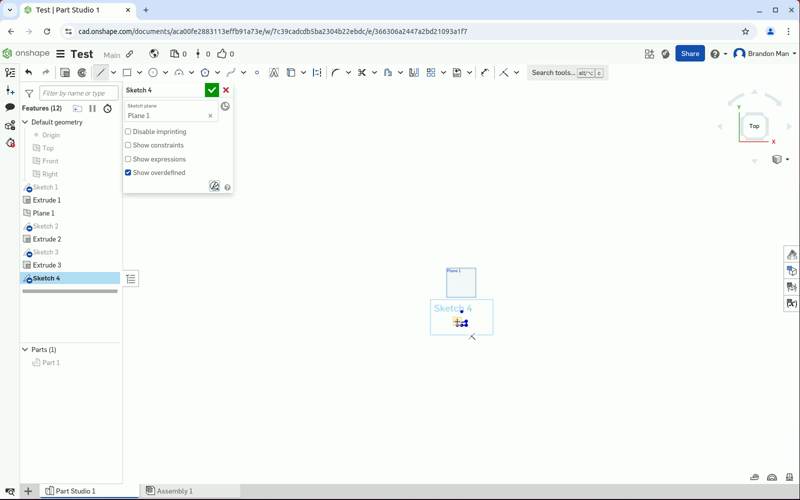
scroll(6)
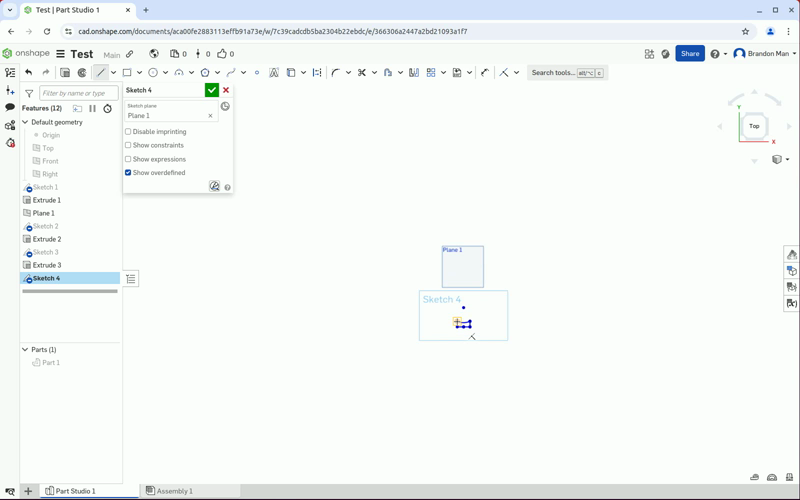
scroll(6)
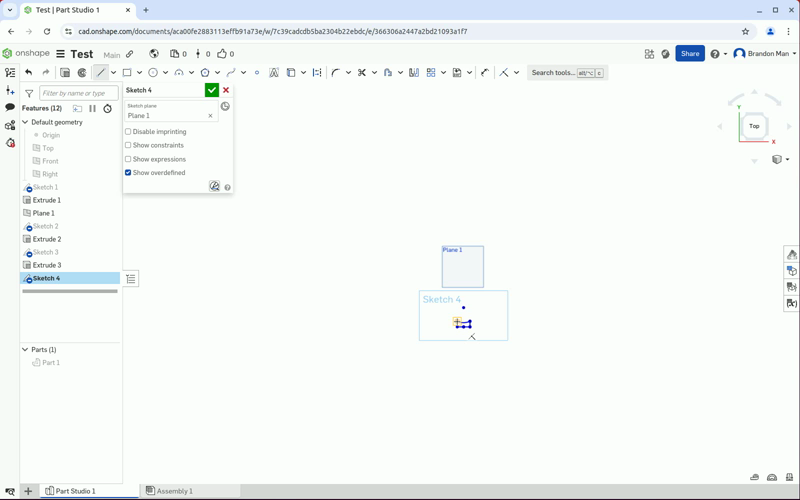
scroll(6)
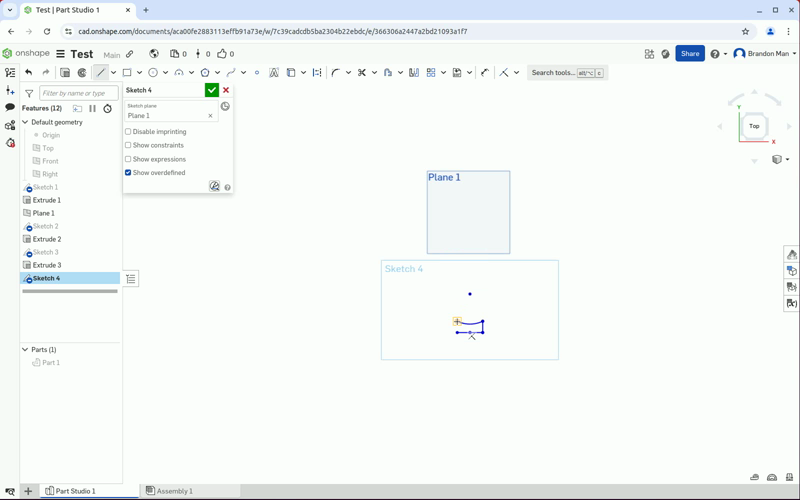
scroll(6)
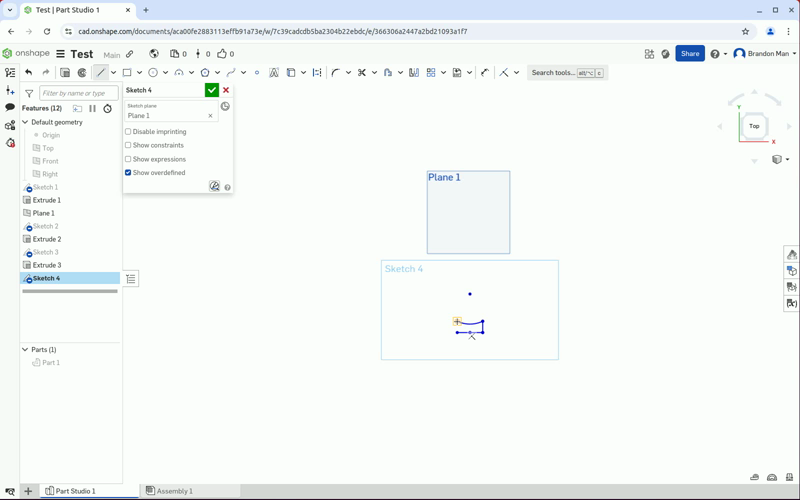
scroll(6)
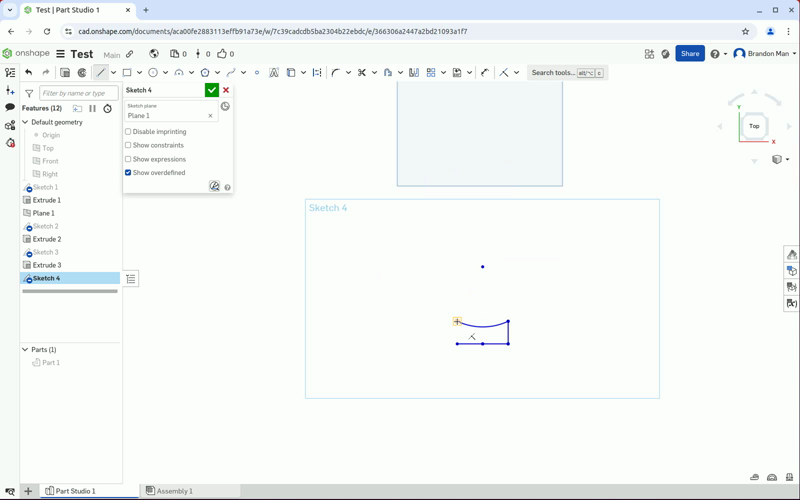
scroll(6)
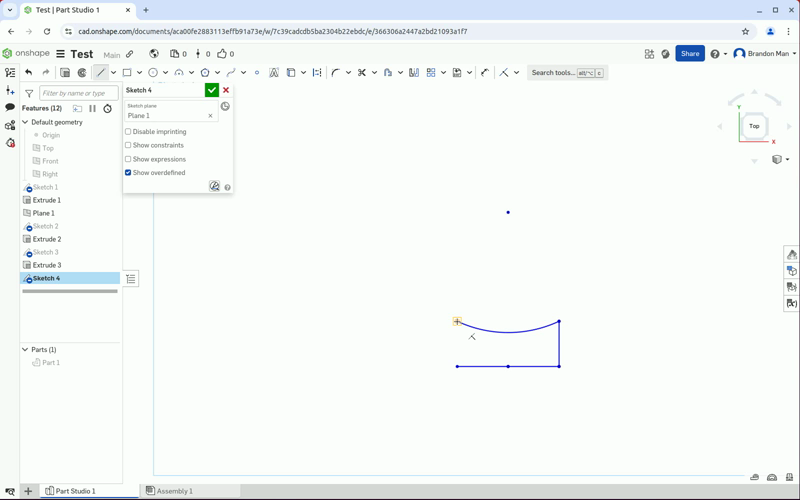
click(457, 321)
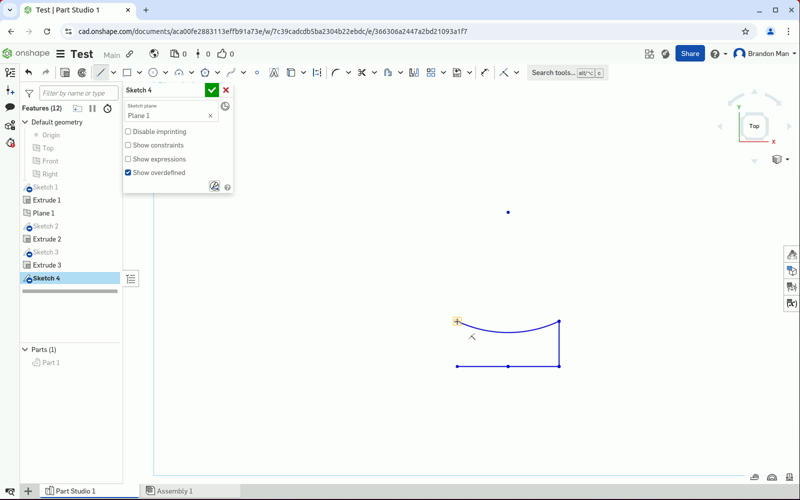
scroll(-6)
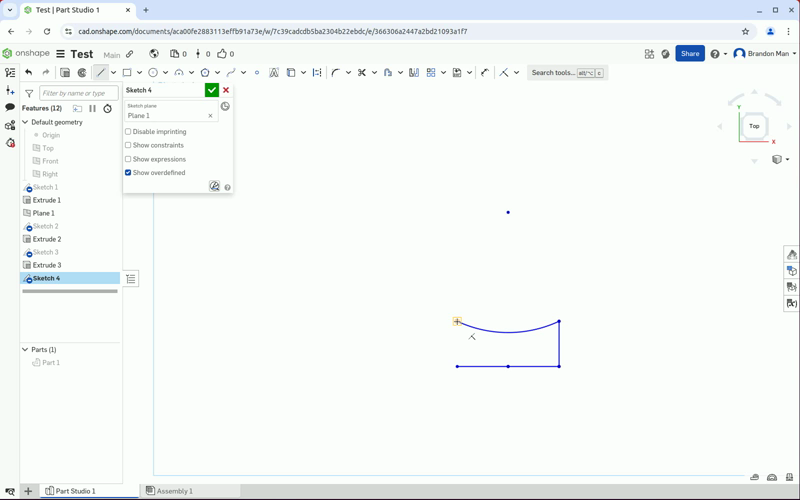
scroll(-6)
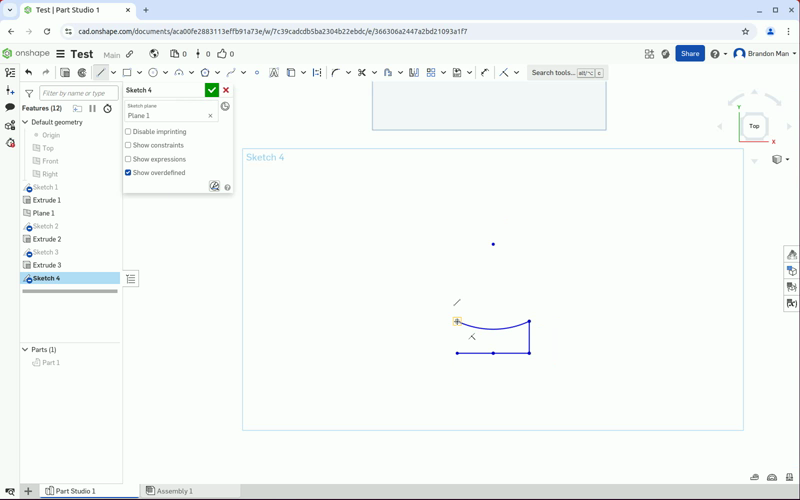
scroll(-6)
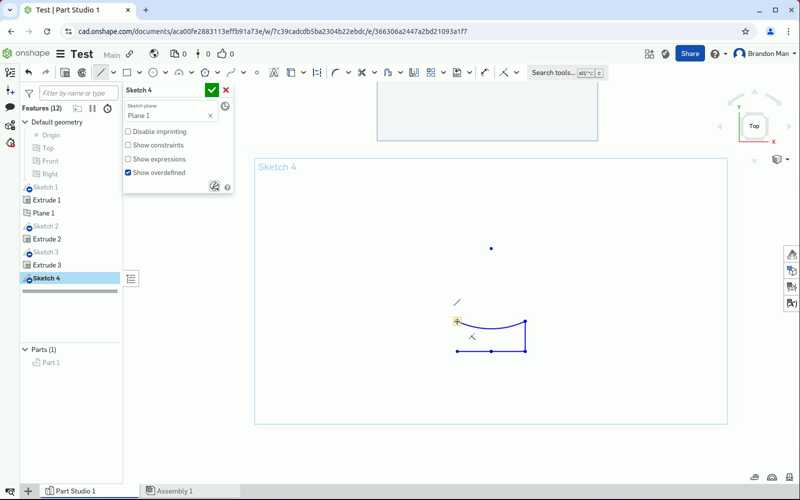
scroll(-6)
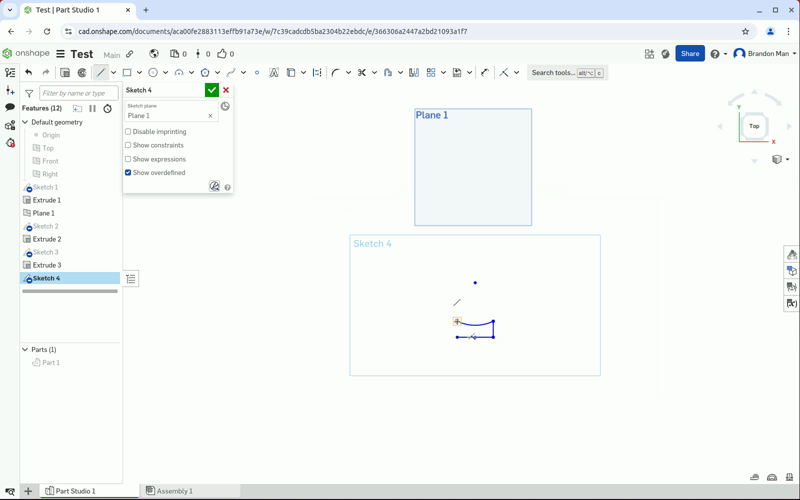
scroll(-6)
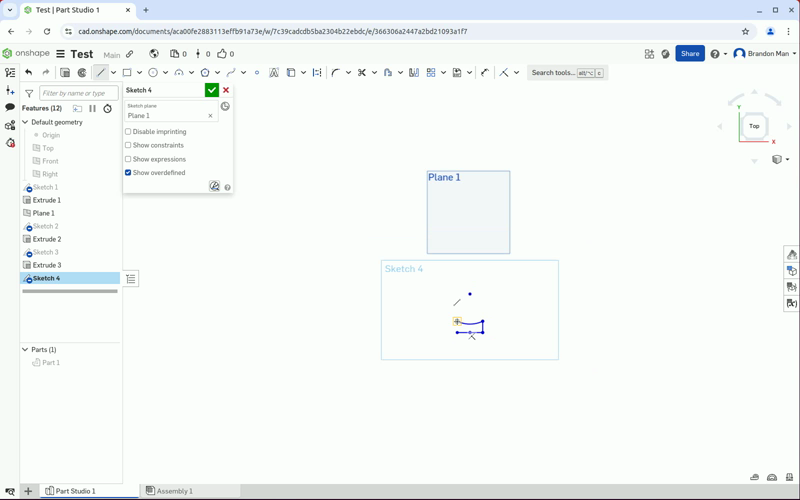
scroll(-6)
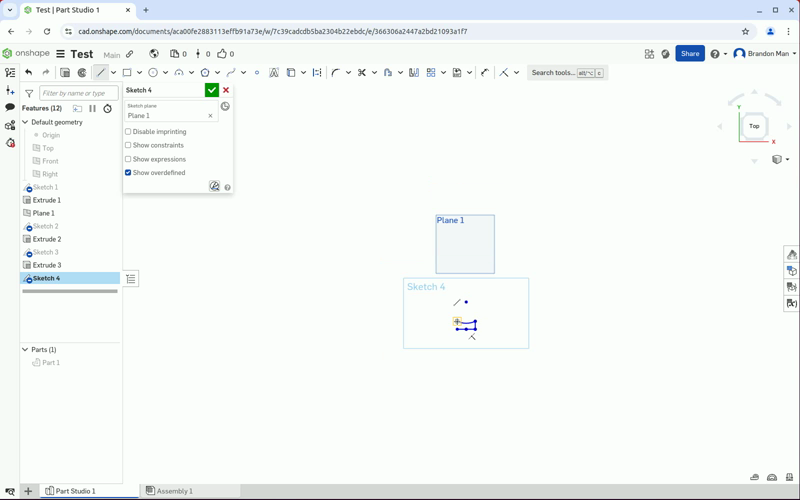
scroll(-6)
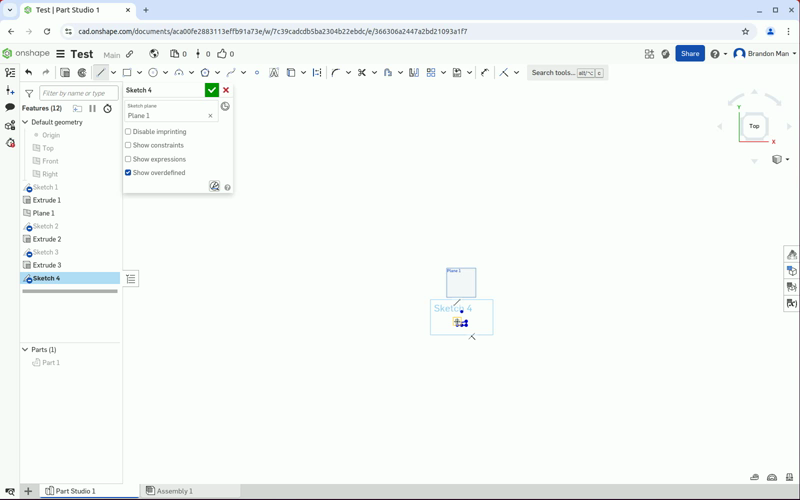
mouse_move(487, 321)
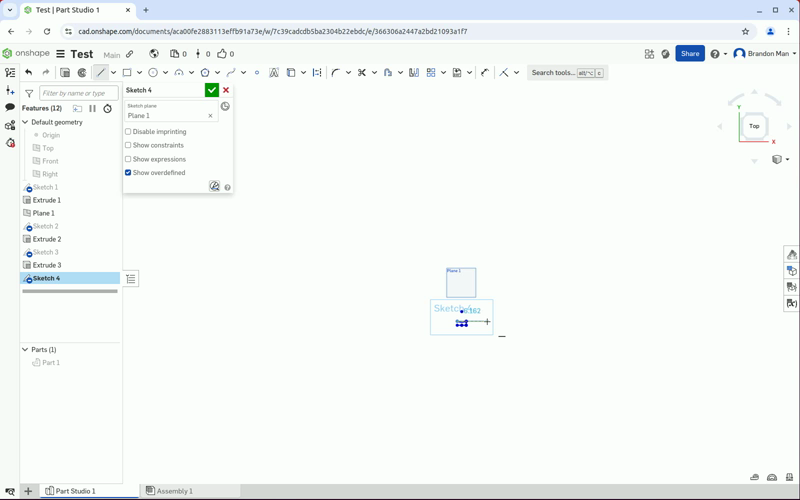
key_down(shift)
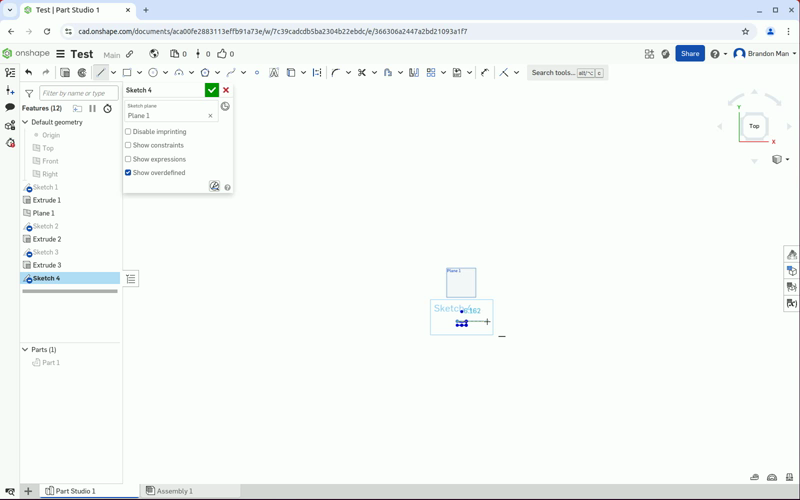
mouse_move(457, 325)
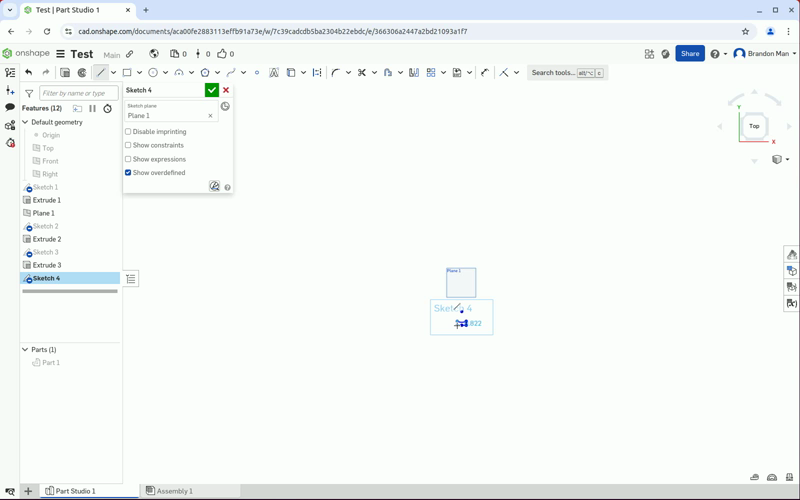
scroll(6)
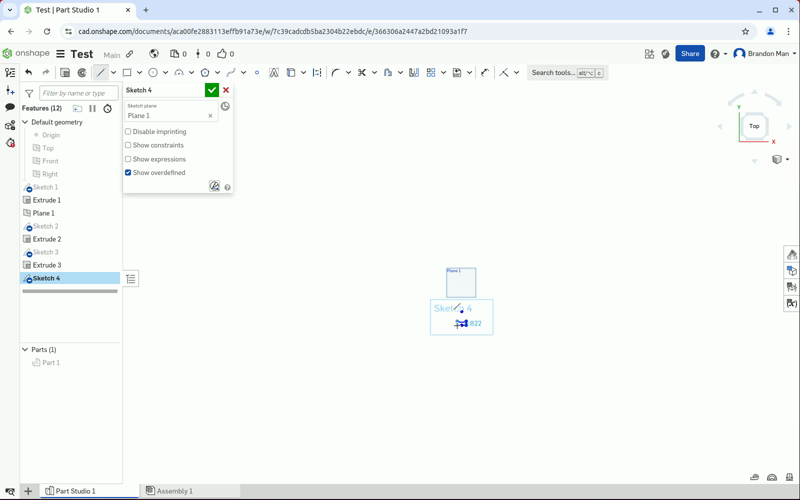
scroll(6)
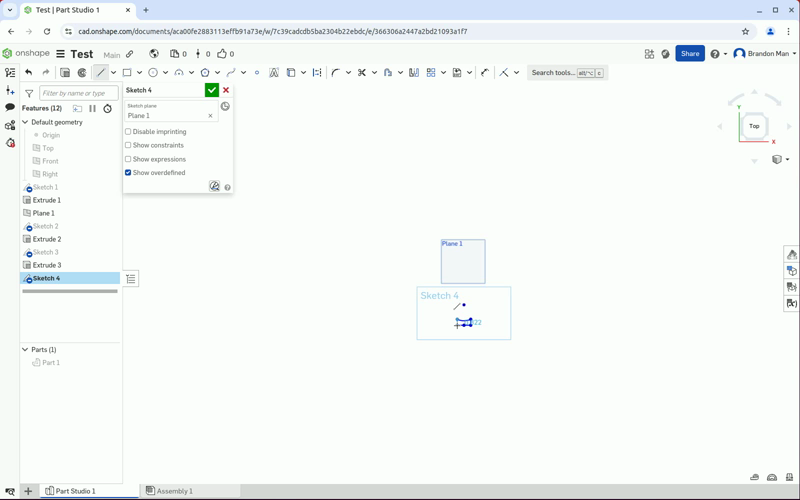
scroll(6)
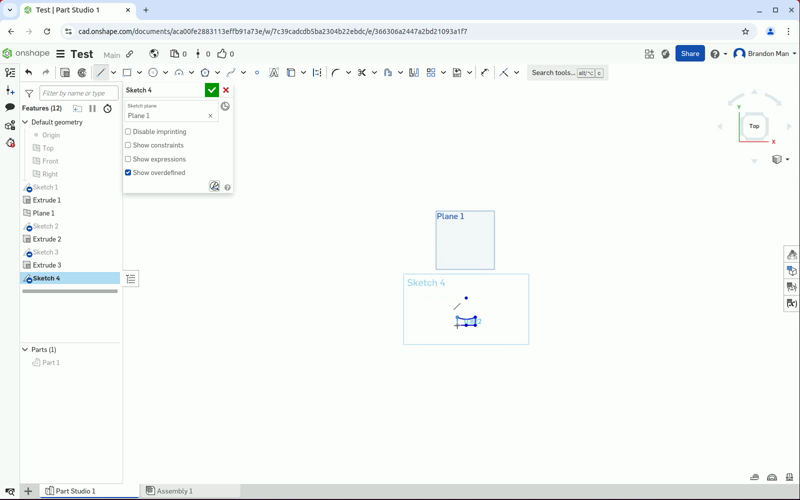
scroll(6)
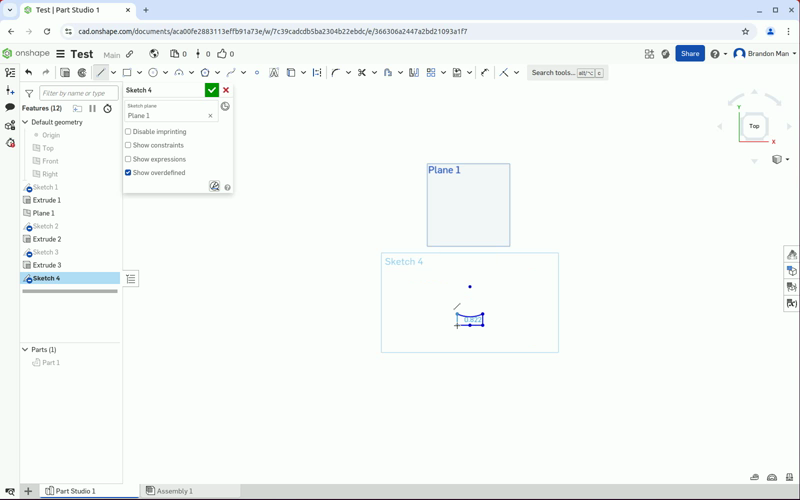
scroll(6)
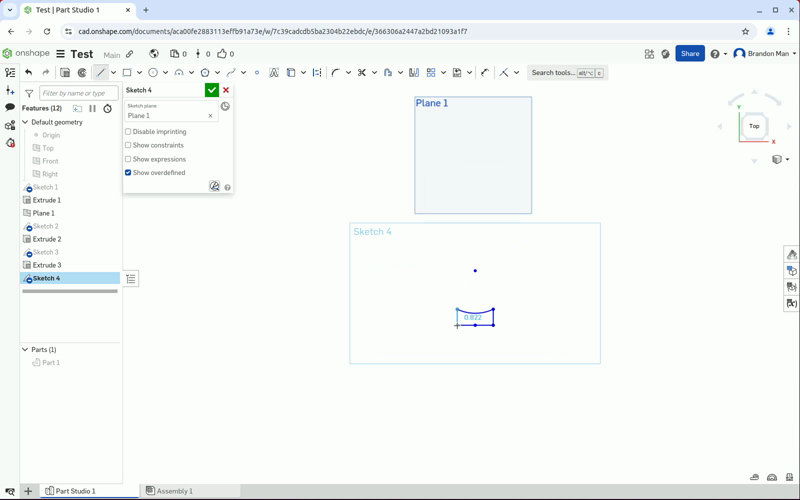
scroll(6)
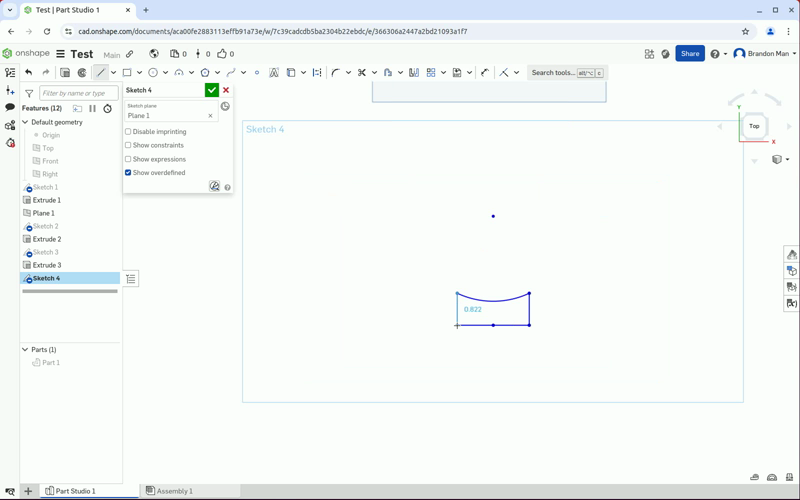
scroll(6)
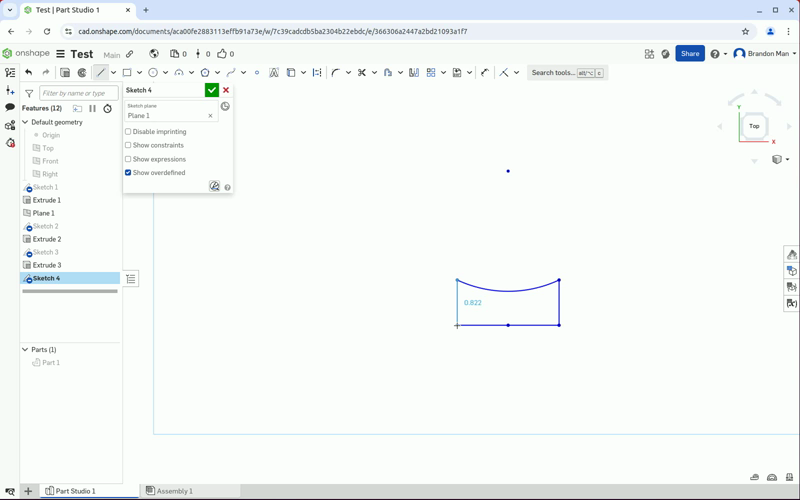
key_up(shift)
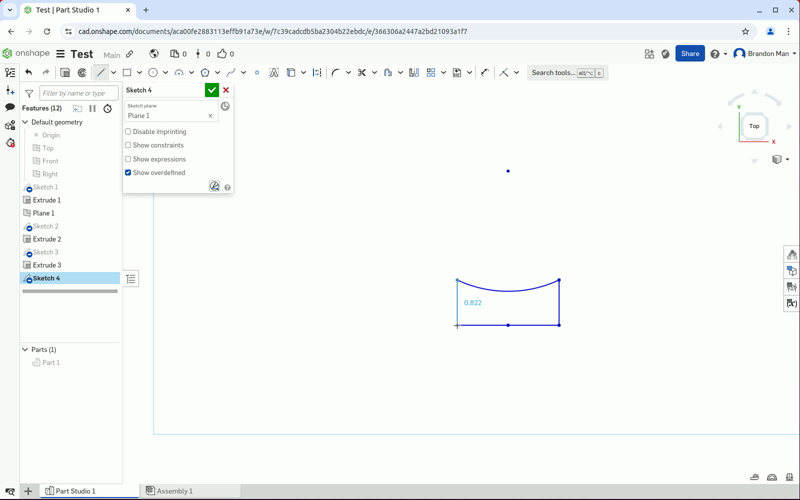
click(457, 325)
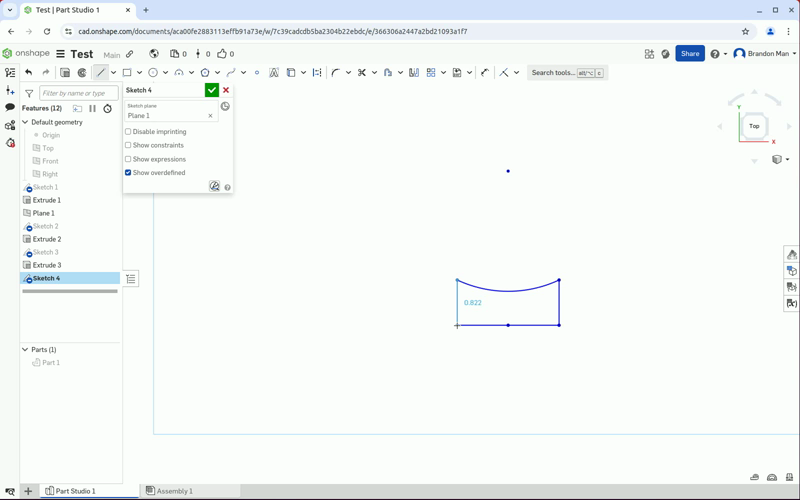
scroll(-6)
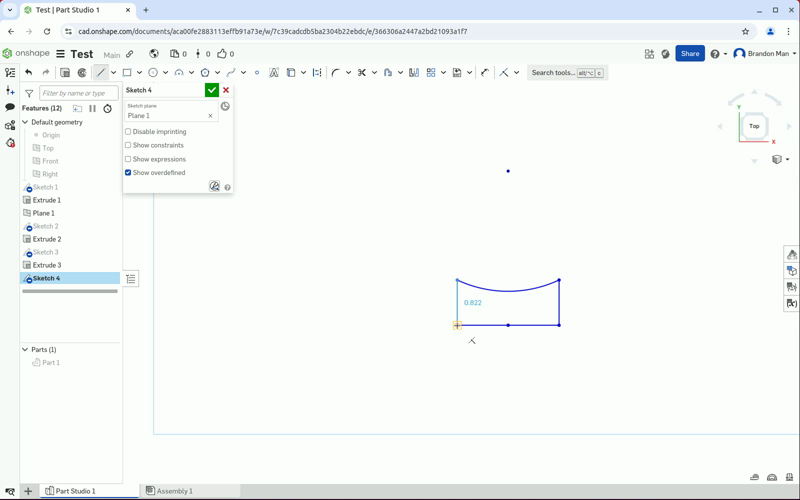
scroll(-6)
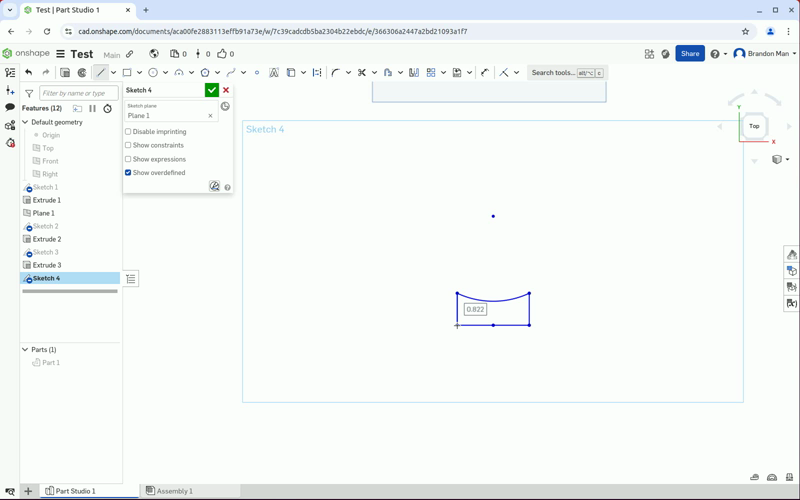
scroll(-6)
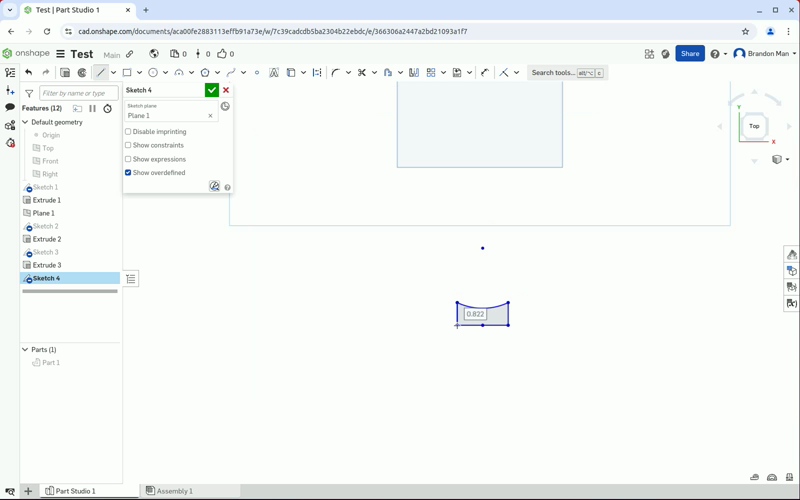
scroll(-6)
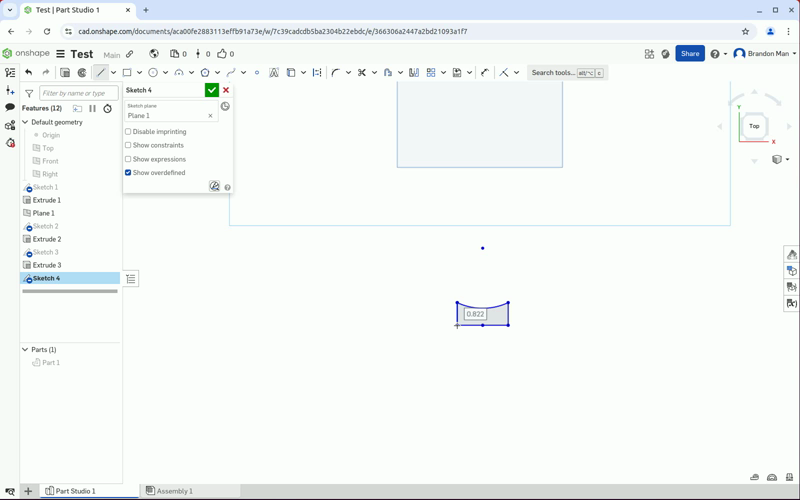
scroll(-6)
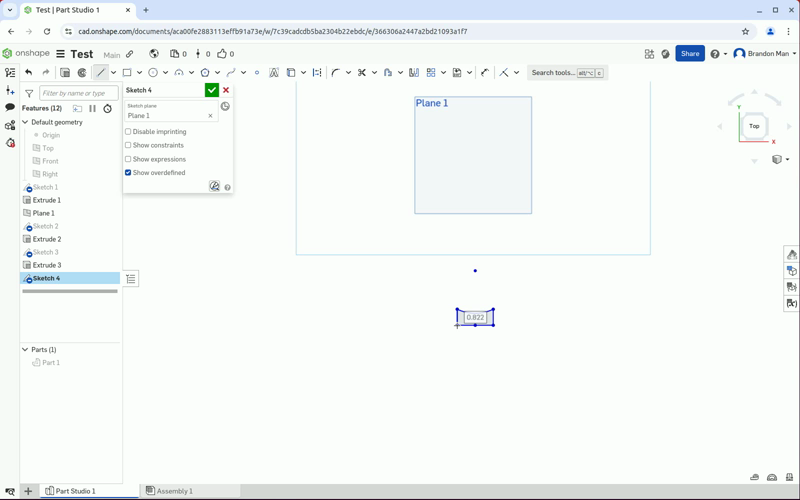
scroll(-6)
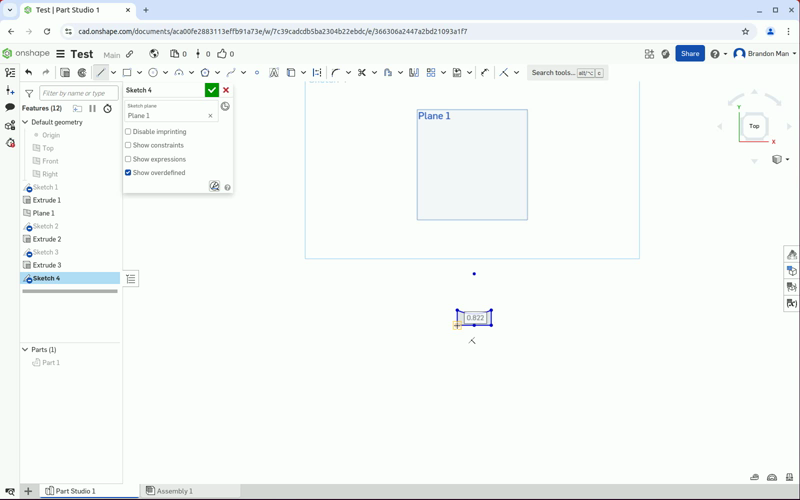
scroll(-6)
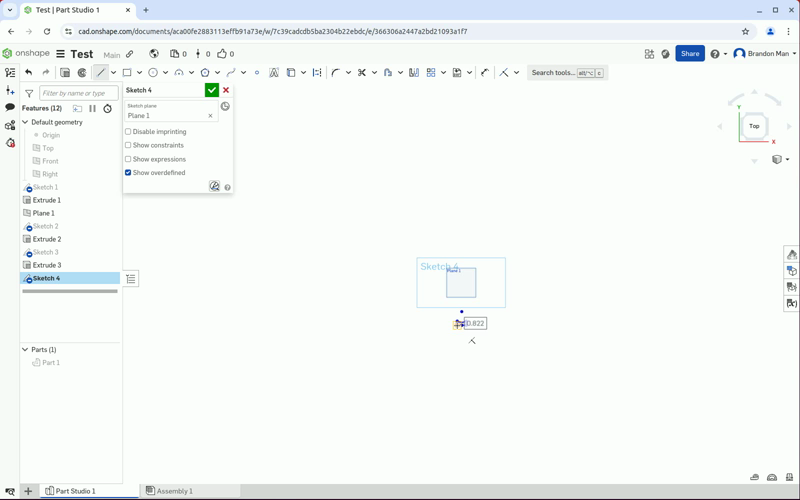
key(esc)
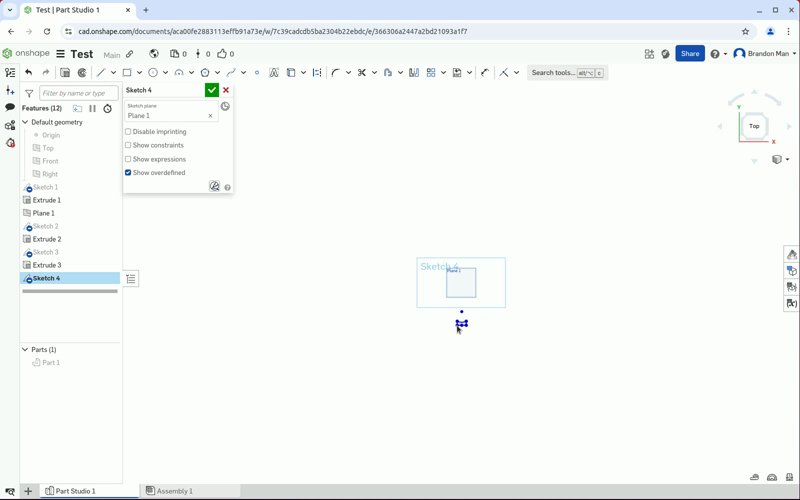
mouse_move(458, 323)
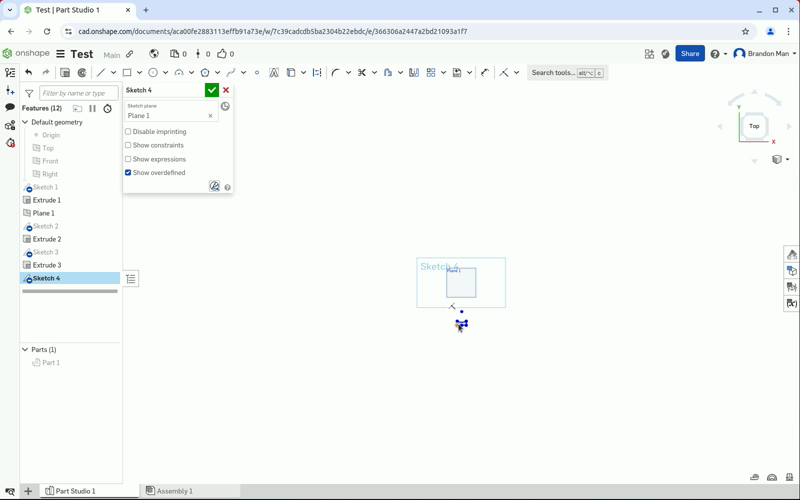
scroll(6)
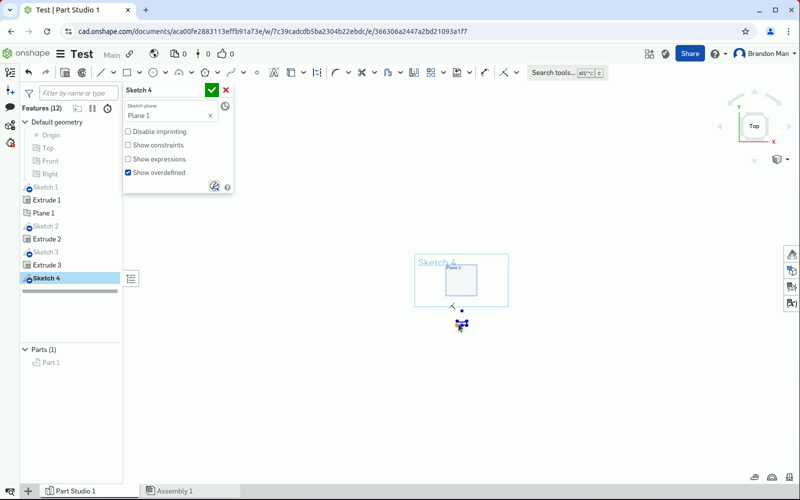
scroll(6)
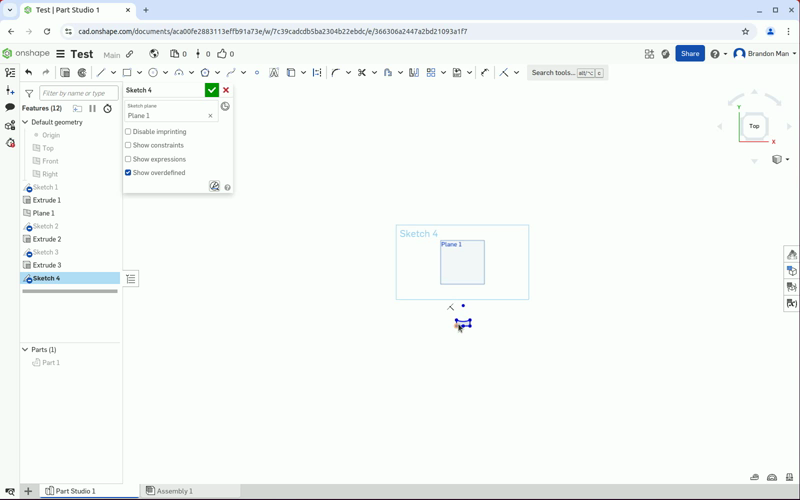
scroll(6)
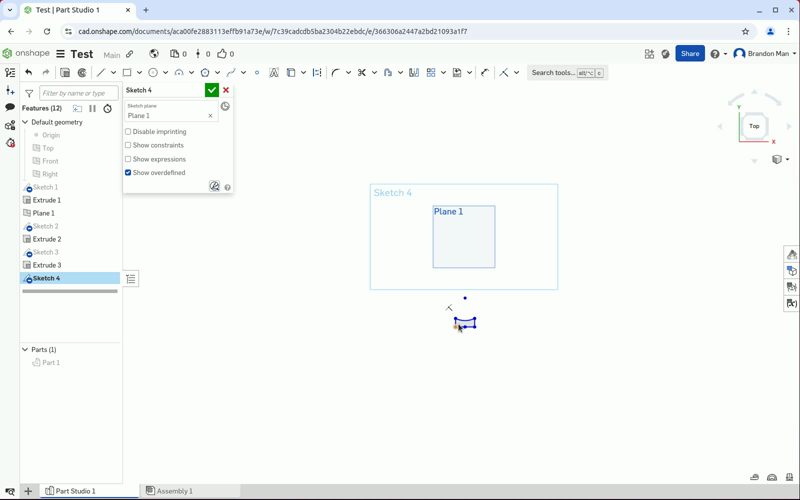
scroll(6)
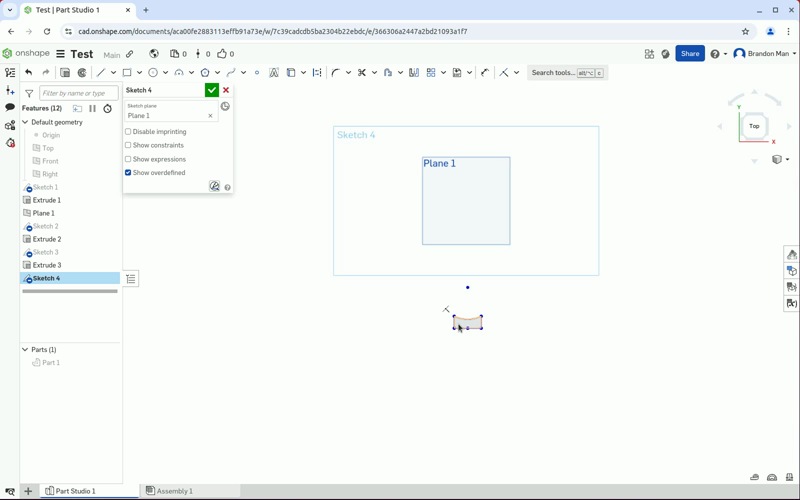
scroll(6)
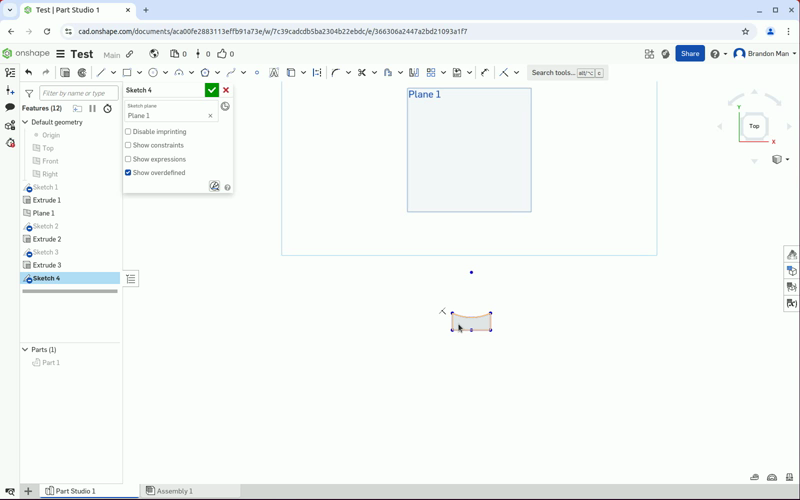
scroll(6)
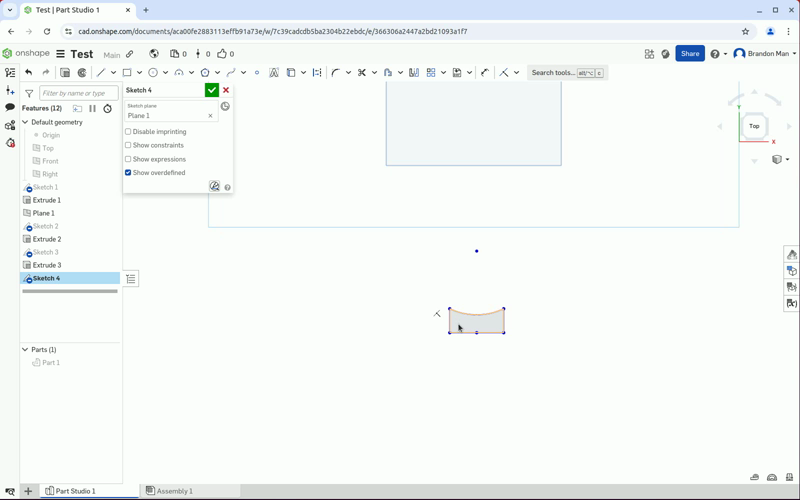
scroll(6)
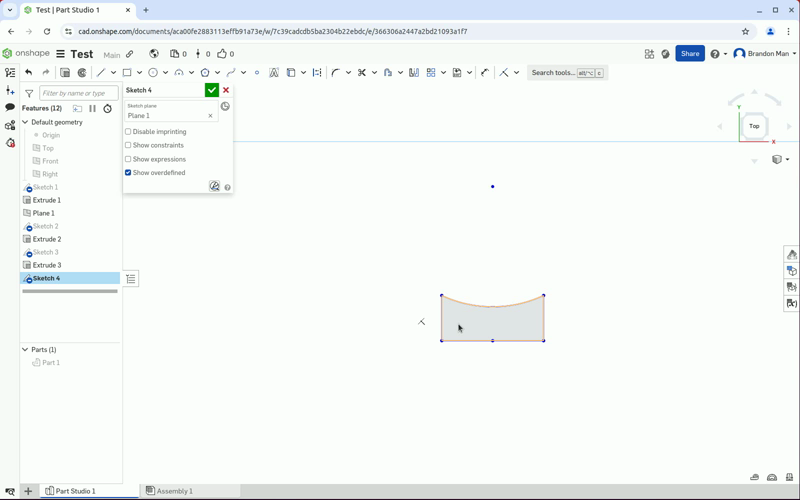
click(458, 323)
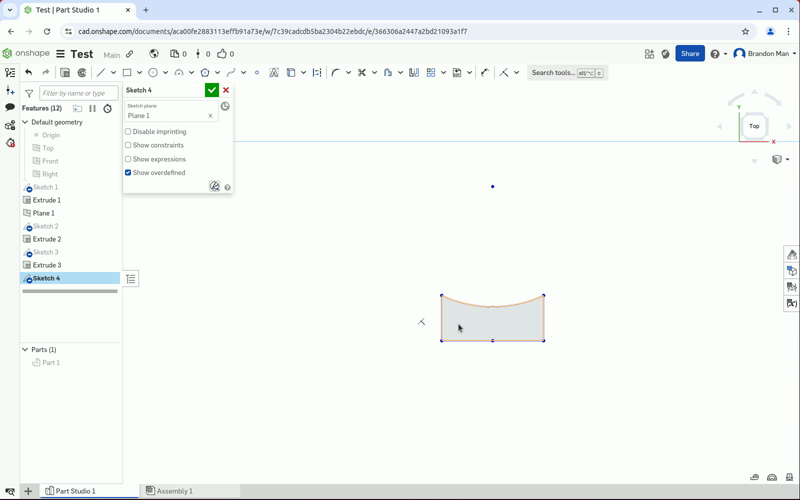
scroll(-6)
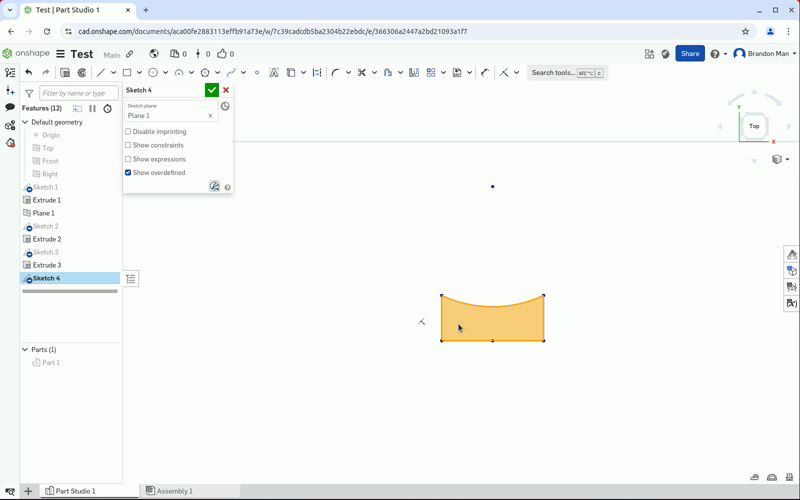
scroll(-6)
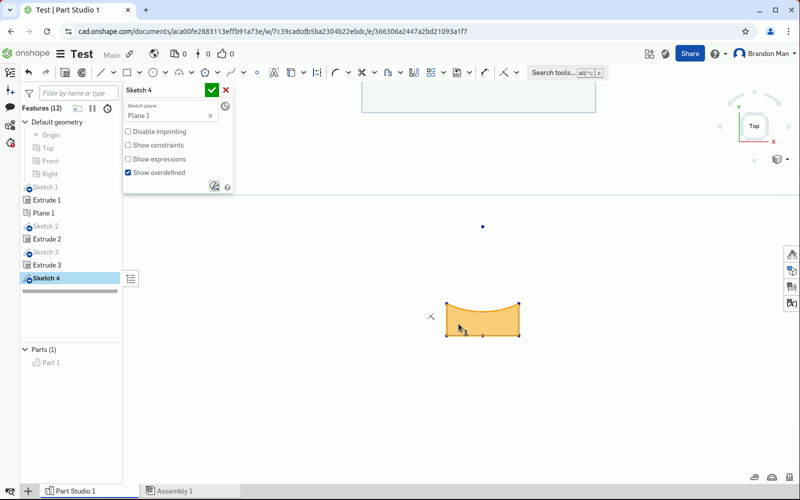
scroll(-6)
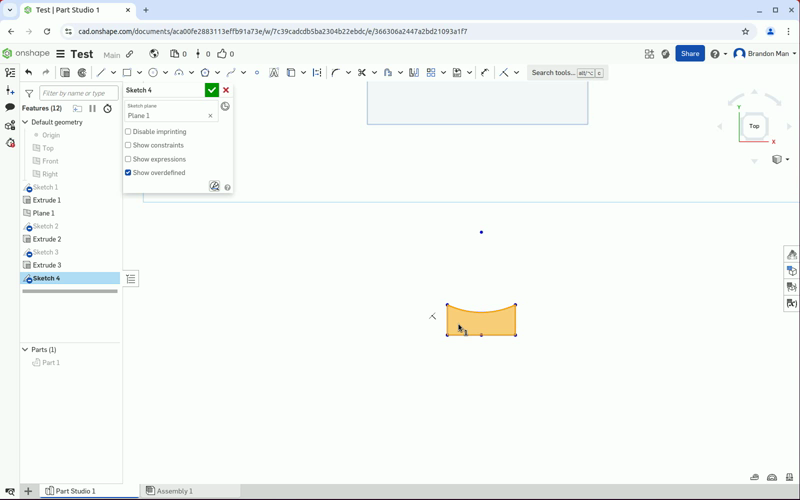
scroll(-6)
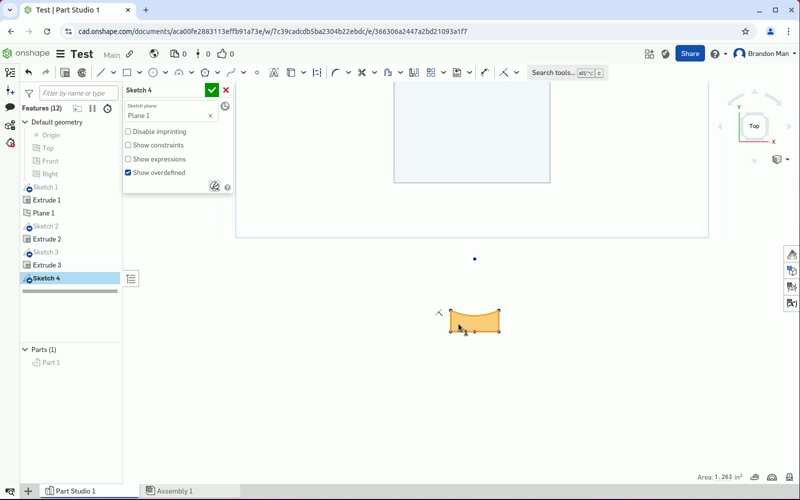
scroll(-6)
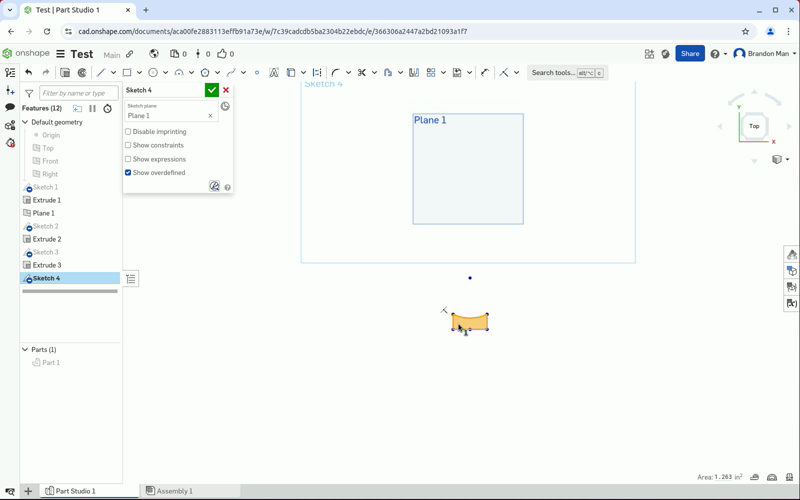
scroll(-6)
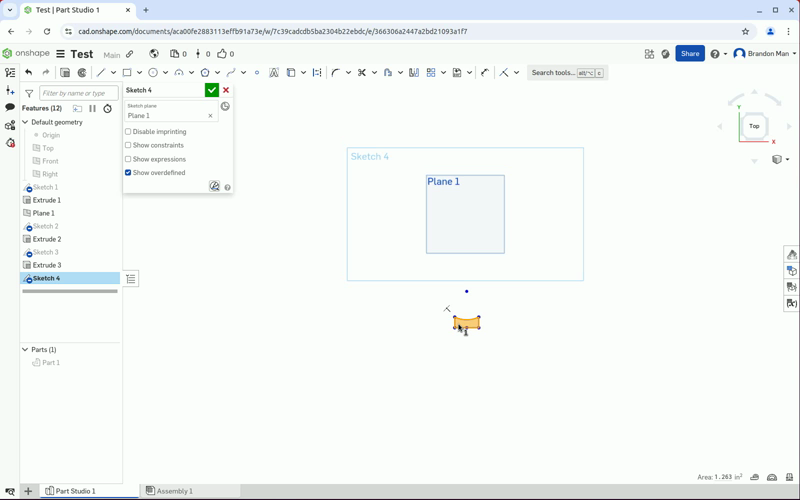
scroll(-6)
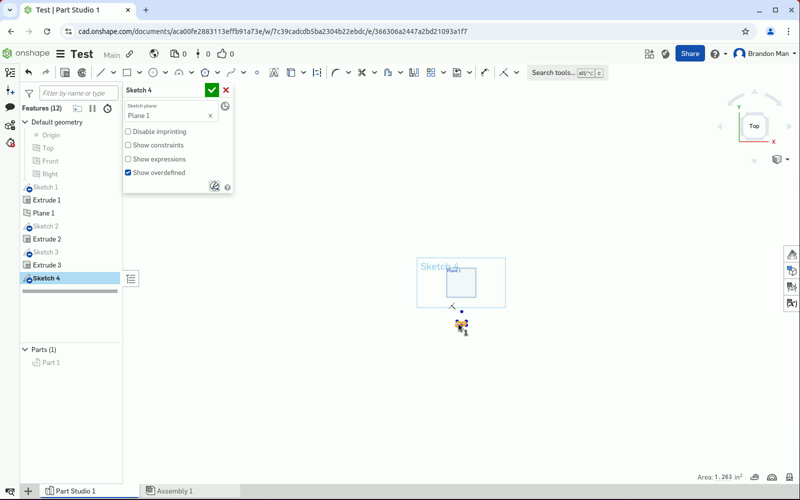
mouse_move(73, 352)
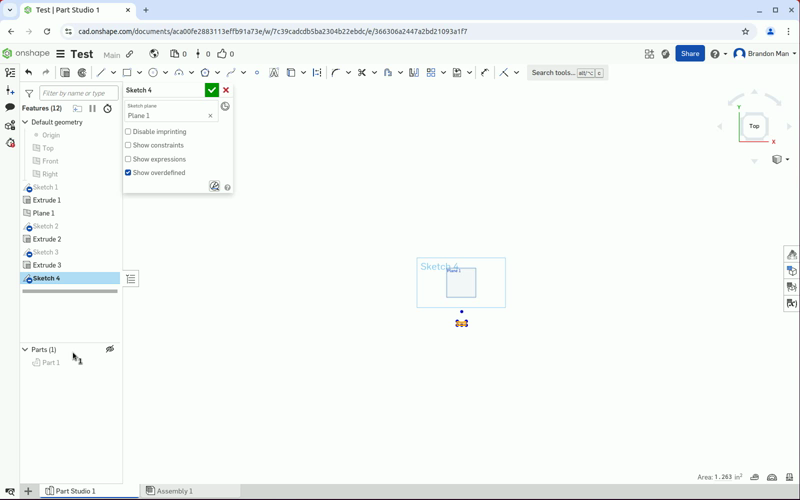
key(shift+y)
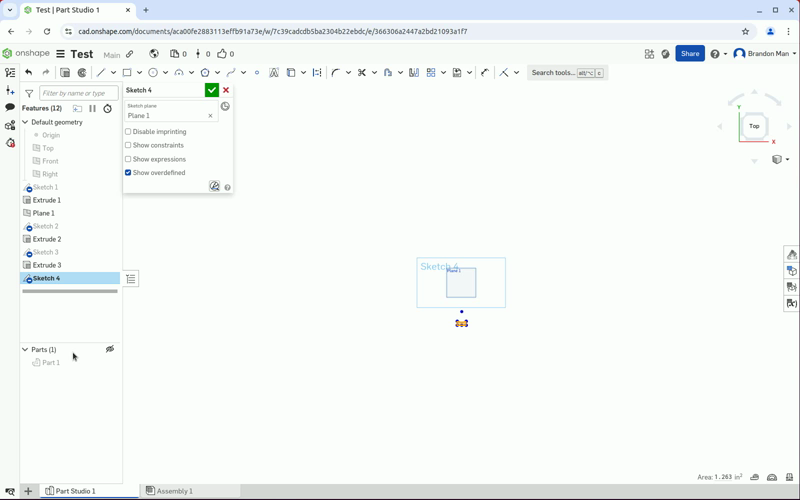
key(shift+e)
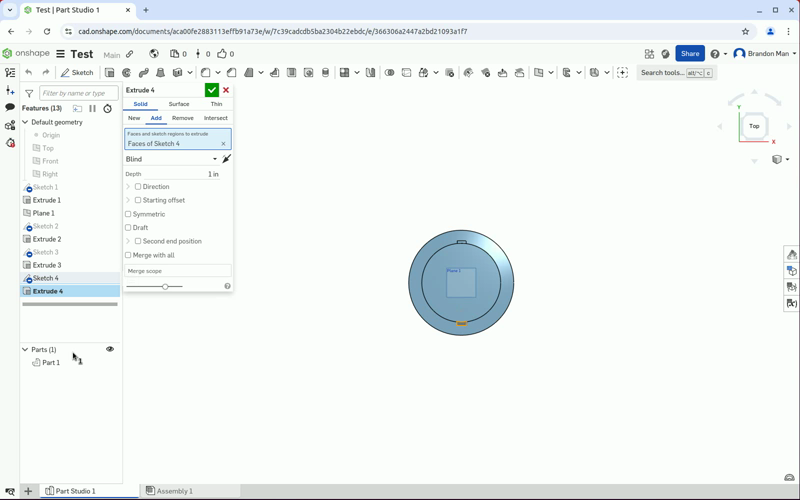
mouse_move(143, 106)
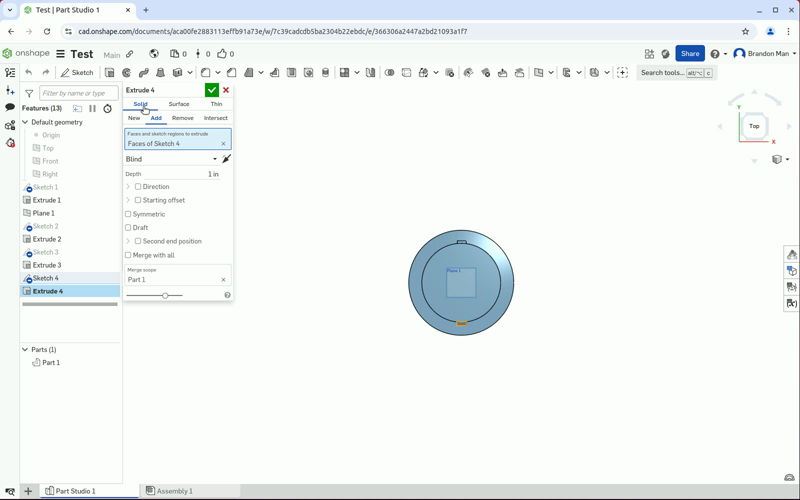
click(143, 106)
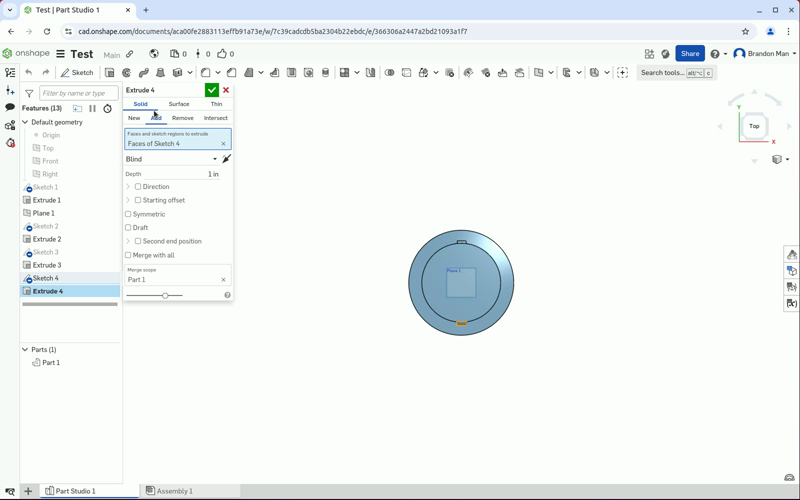
mouse_move(186, 120)
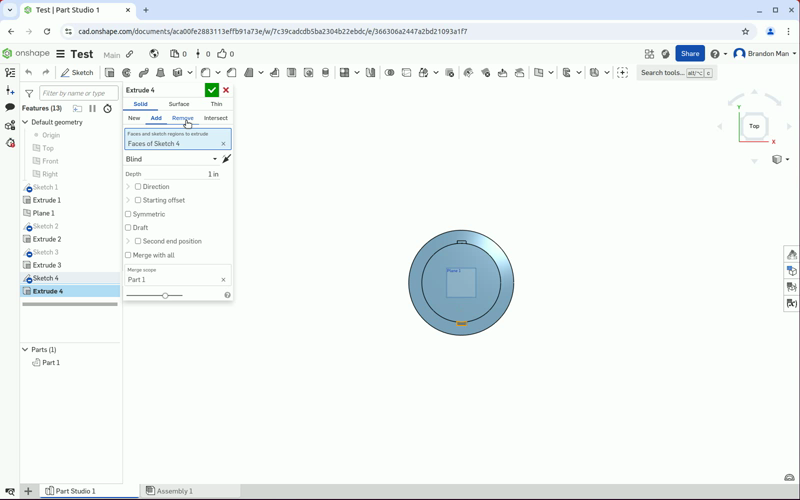
click(186, 120)
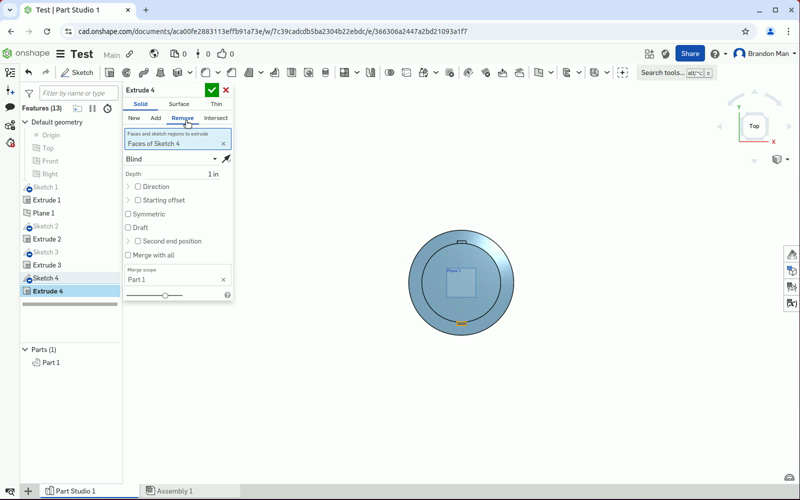
key(tab, 4)
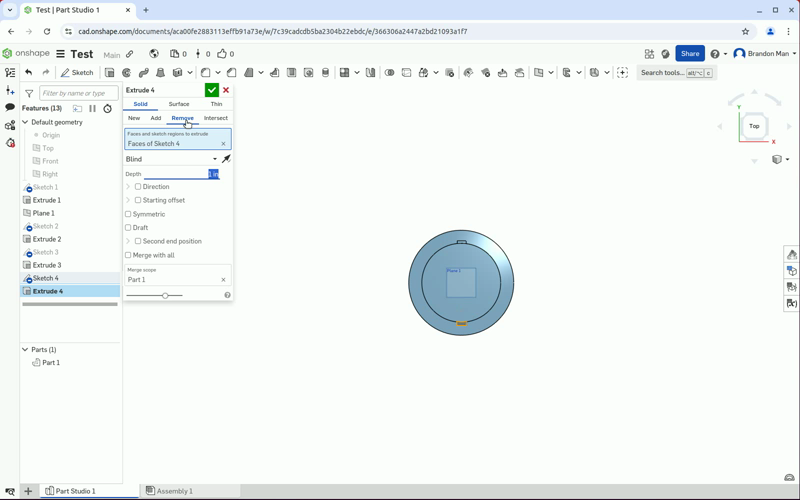
text(4.814)
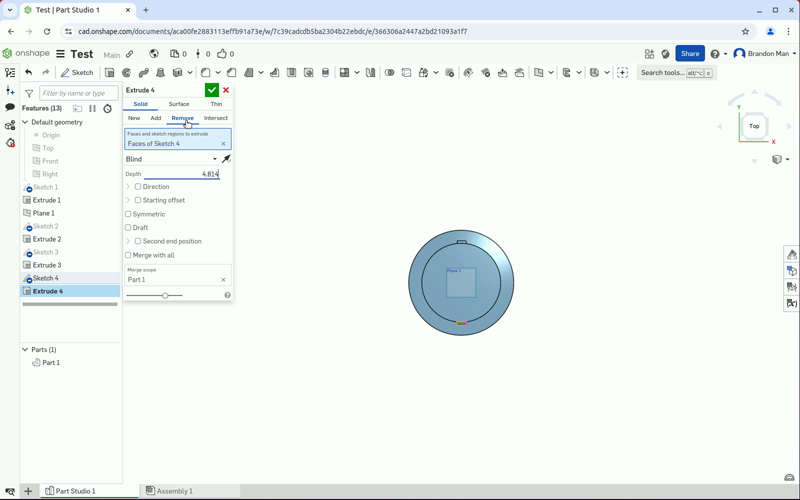
key(tab, 6)
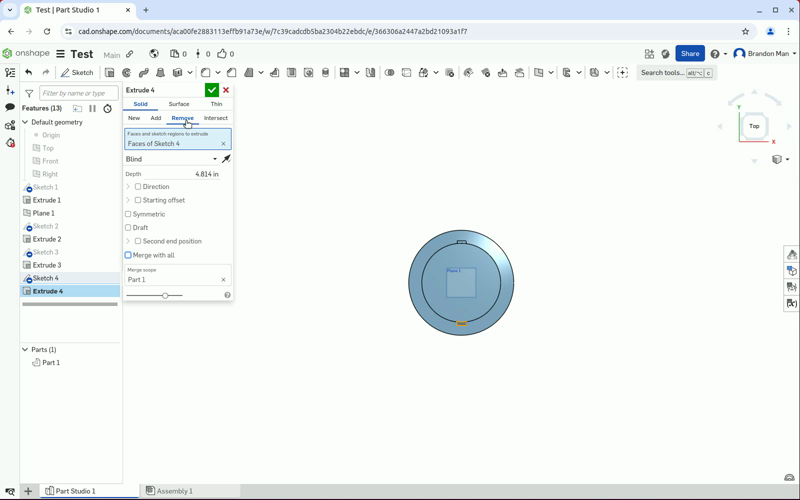
key(space)
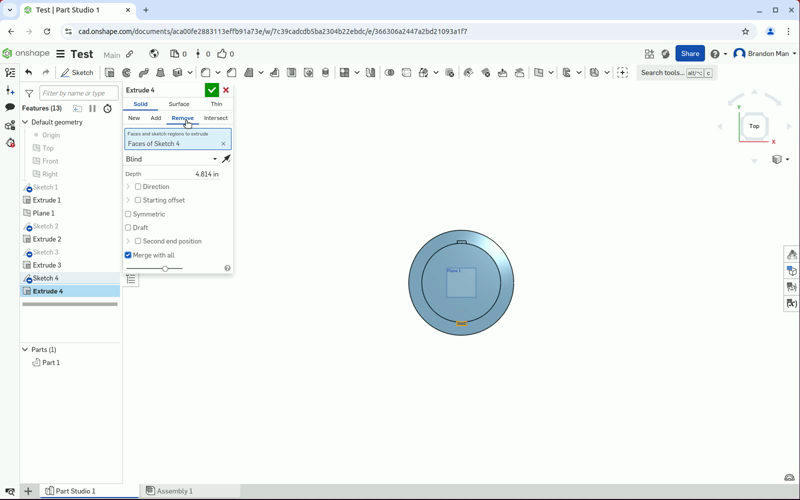
key(enter)
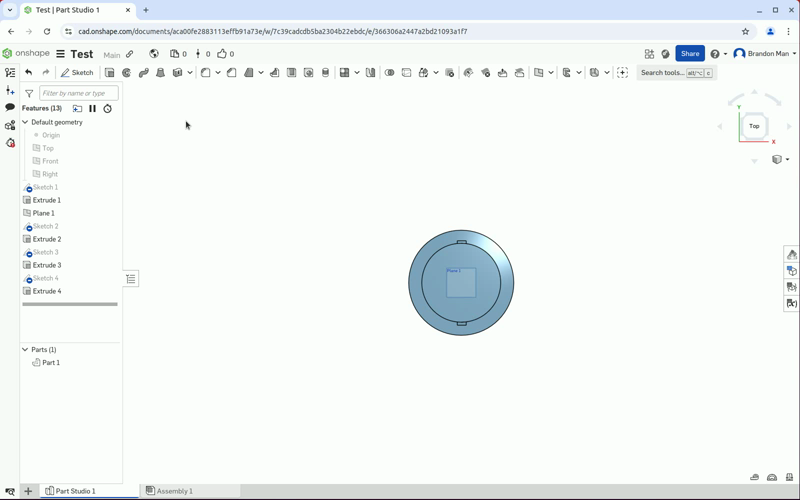
key(shift+h)
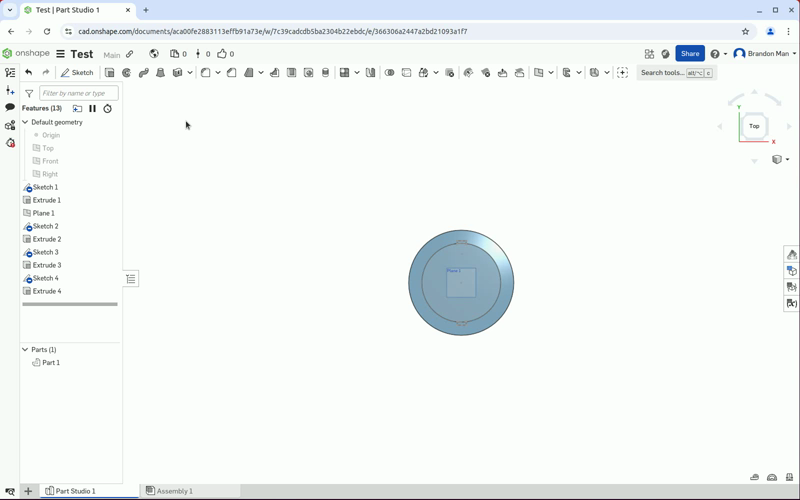
key(shift+h)
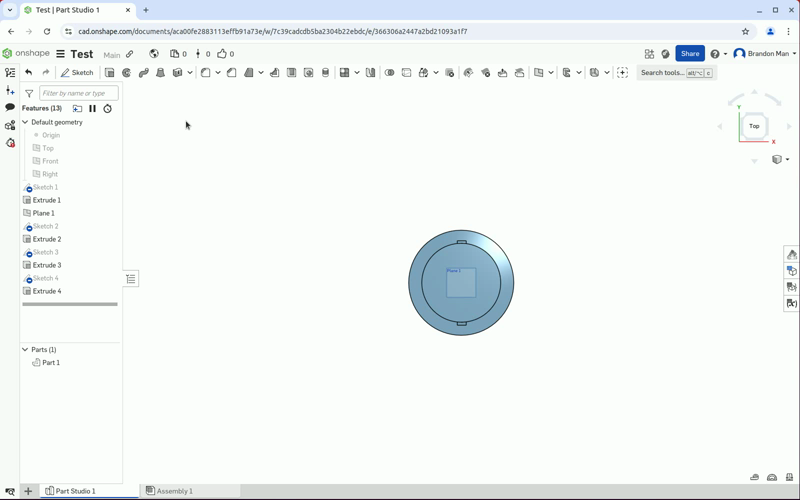
mouse_move(73, 189)
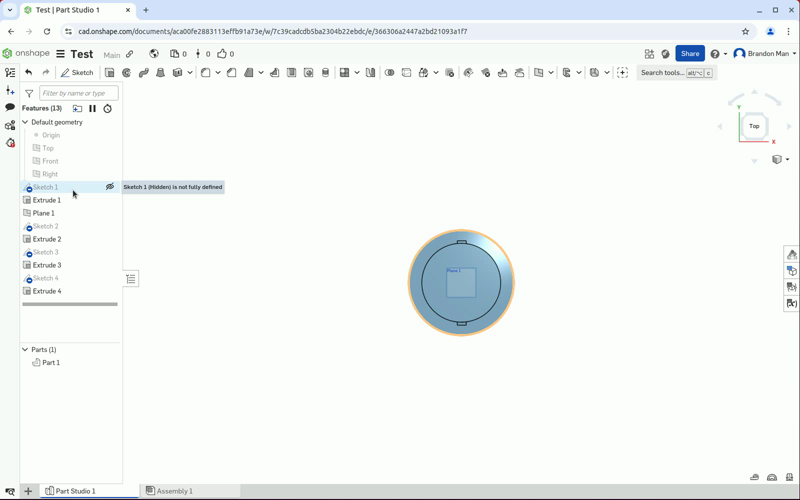
click(73, 189)
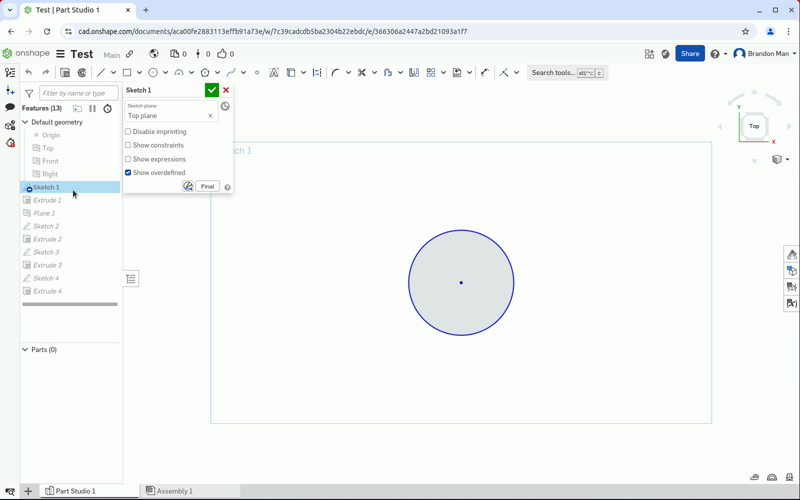
mouse_move(229, 92)
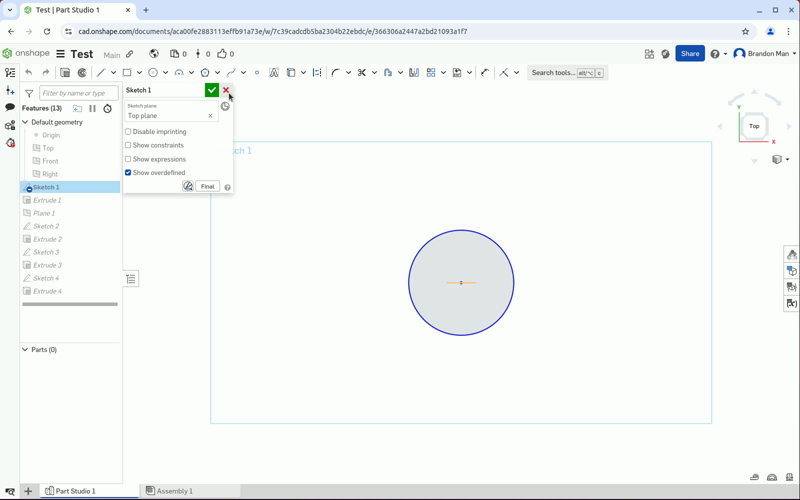
click(229, 92)
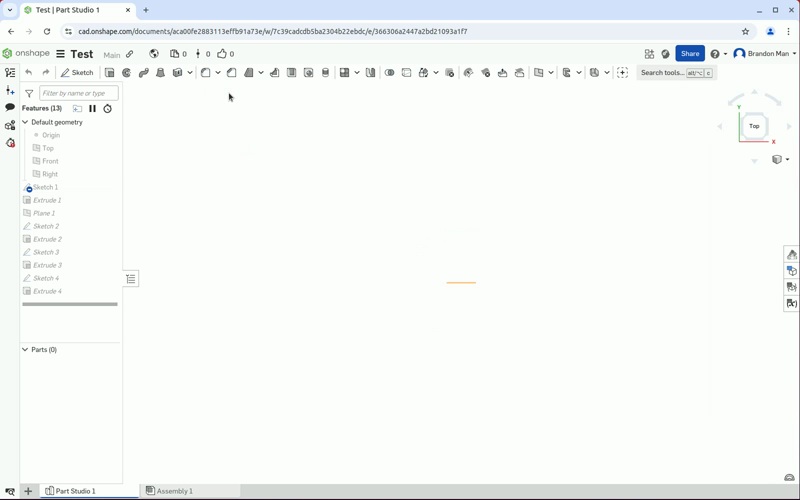
key(shift+s)
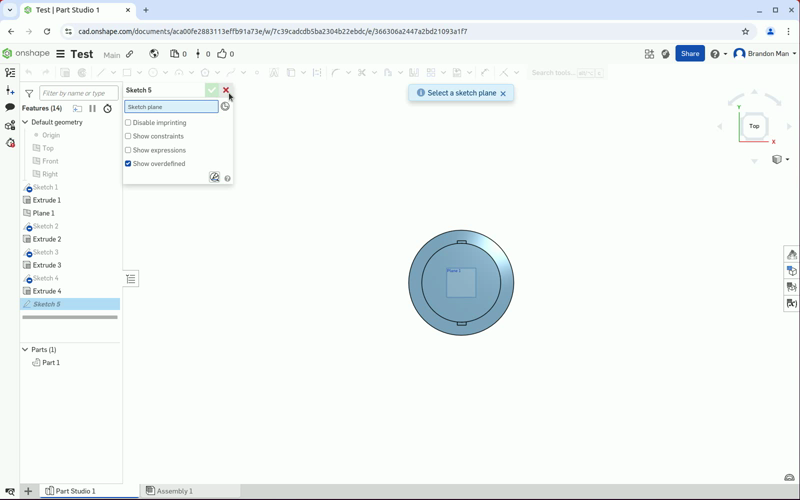
mouse_move(73, 215)
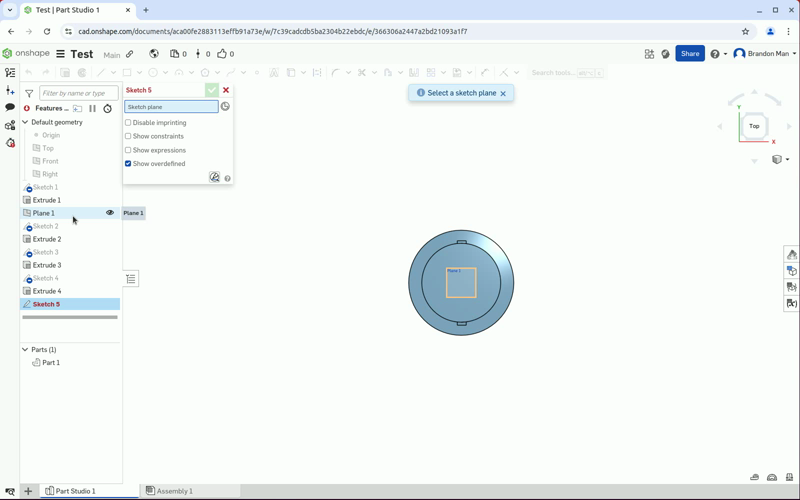
click(73, 215)
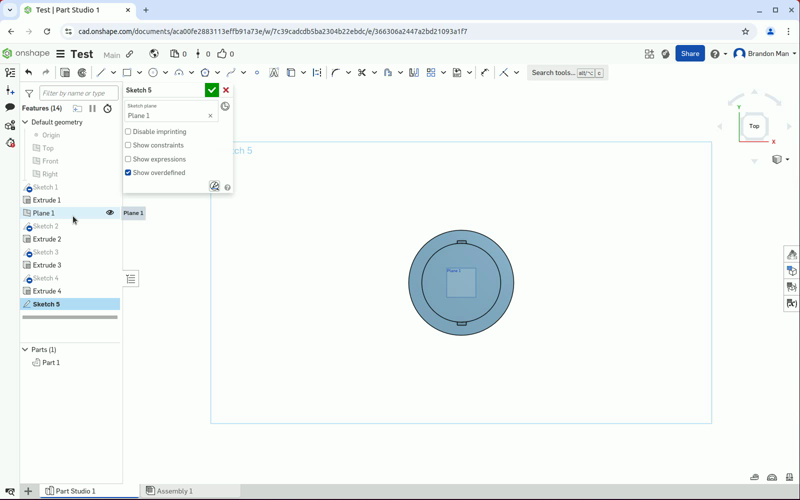
mouse_move(73, 352)
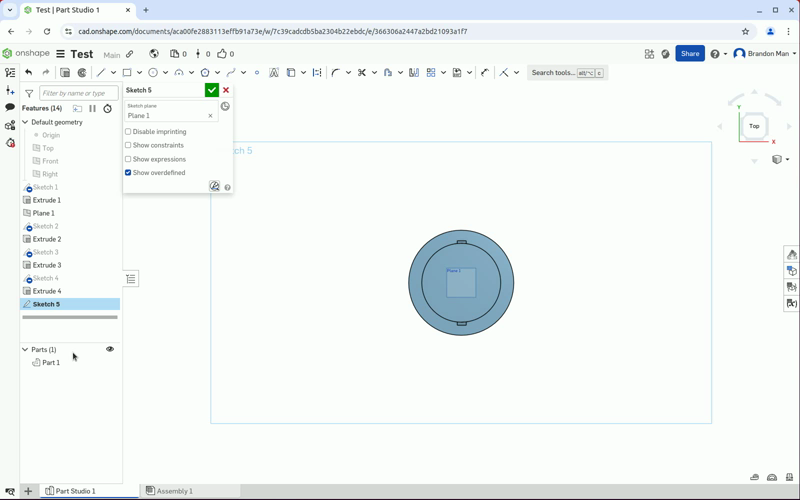
key(y)
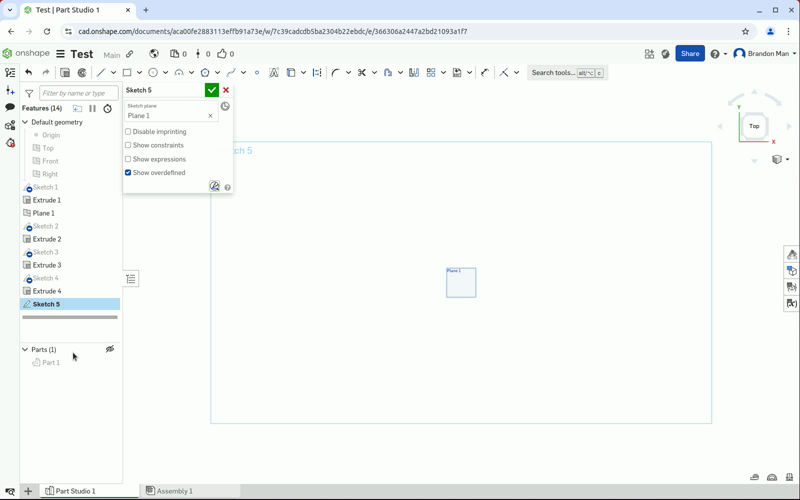
key(a)
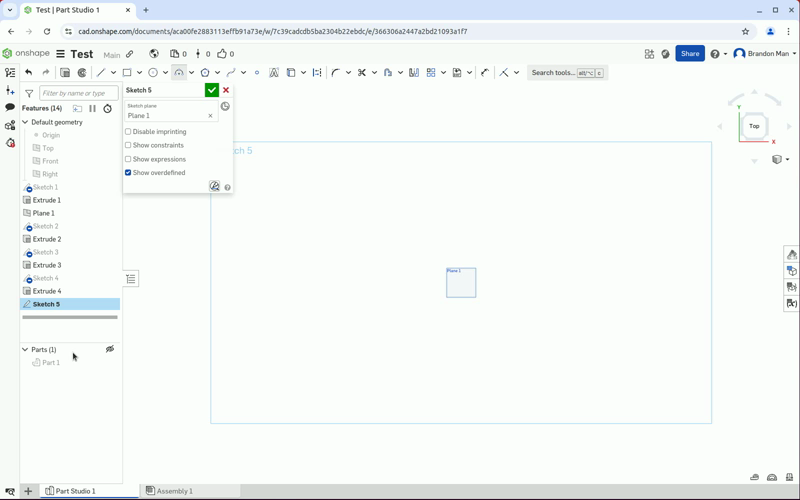
key_down(shift)
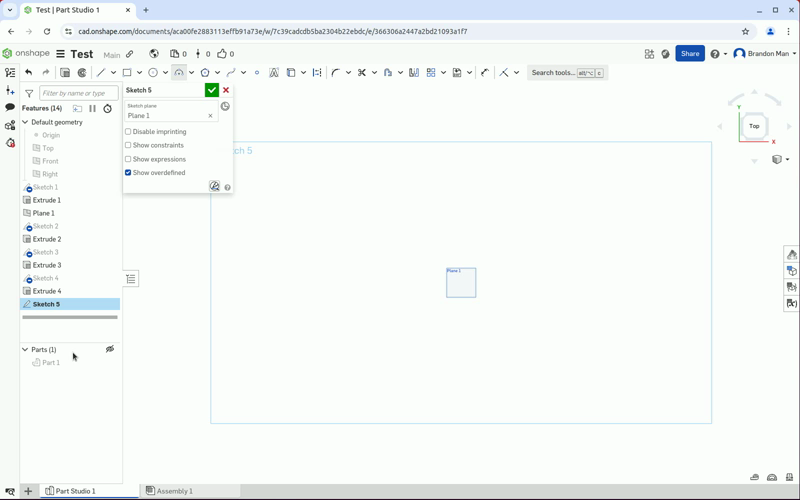
mouse_move(457, 321)
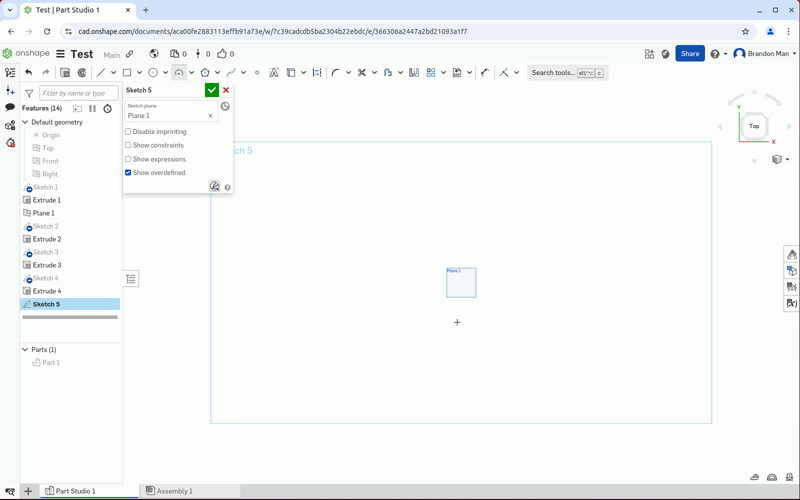
click(457, 321)
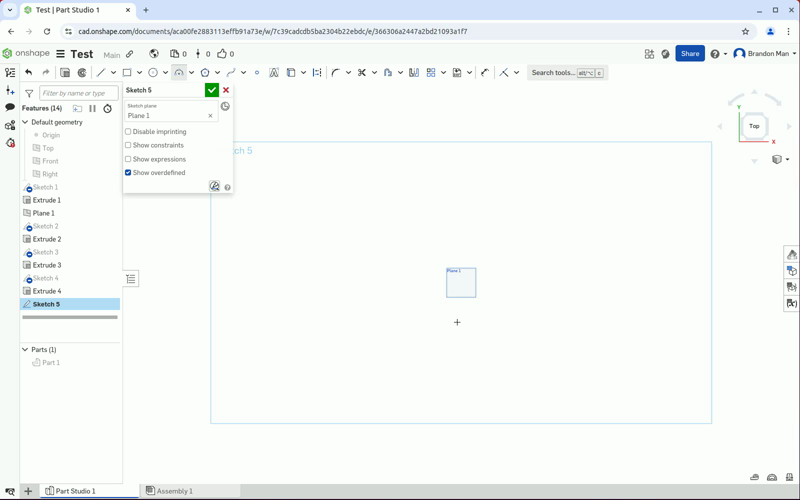
key_up(shift)
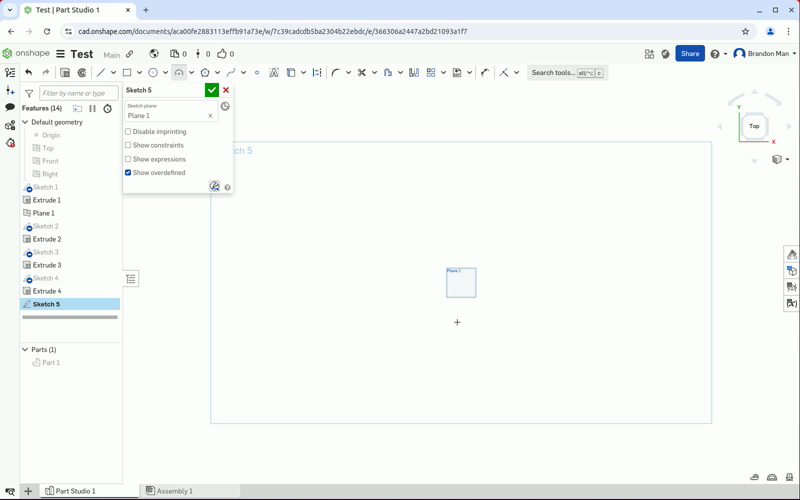
key_down(shift)
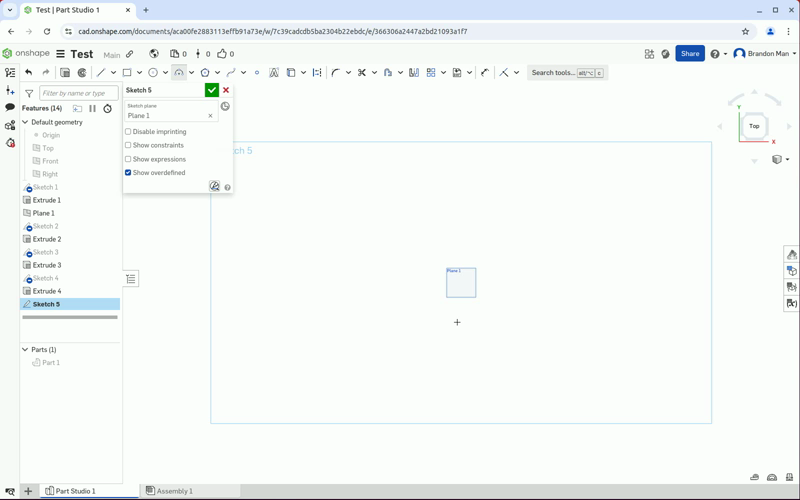
mouse_move(465, 321)
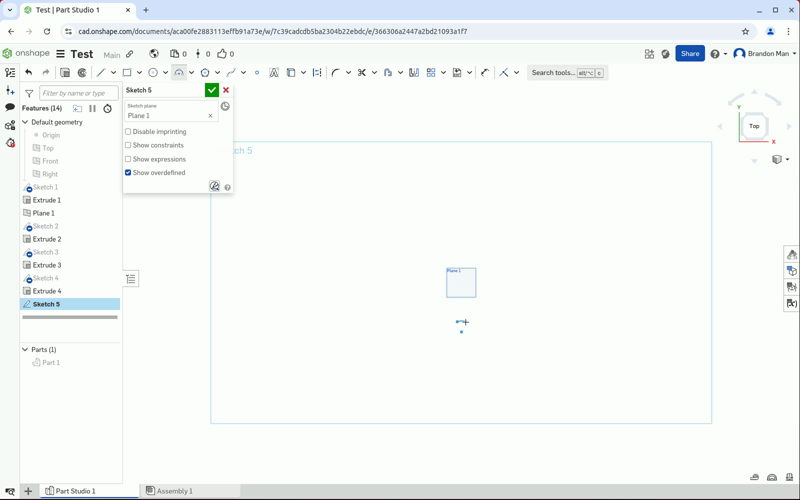
click(465, 321)
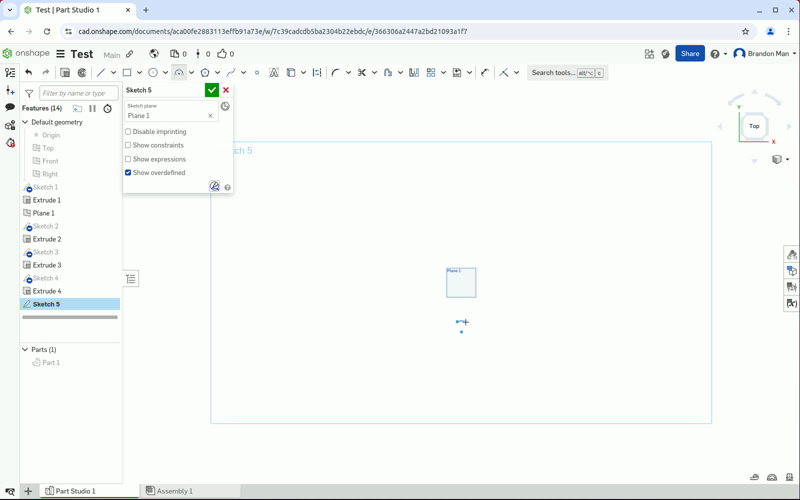
mouse_move(461, 322)
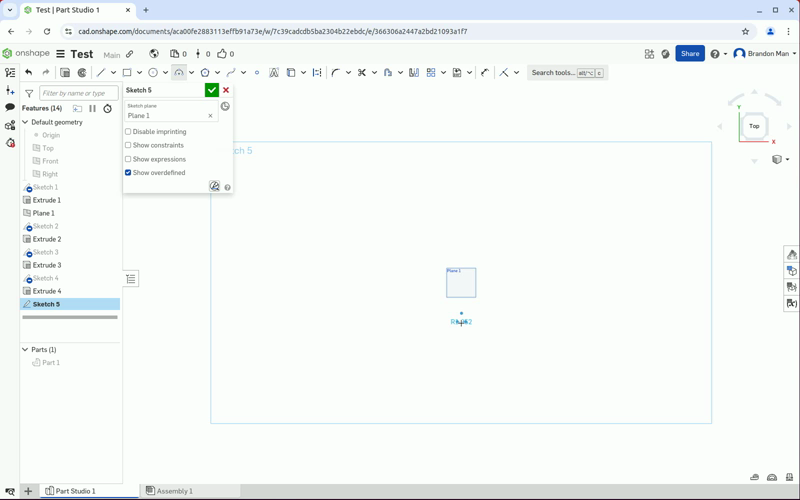
click(461, 322)
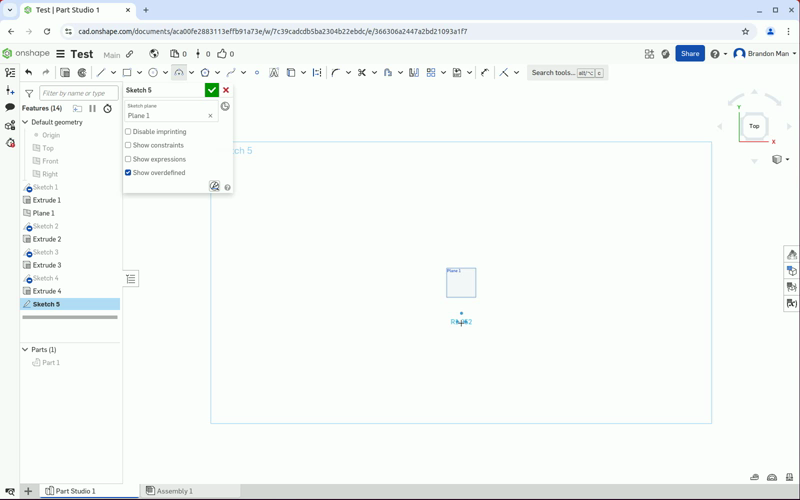
key_up(shift)
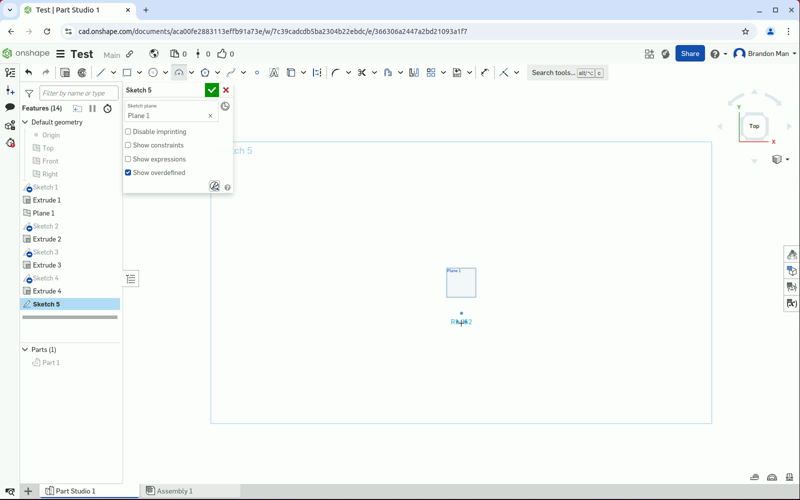
key(esc)
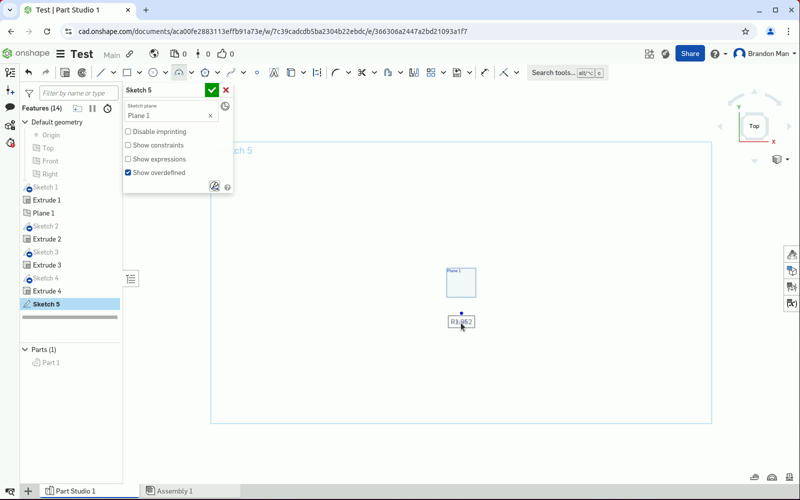
key(l)
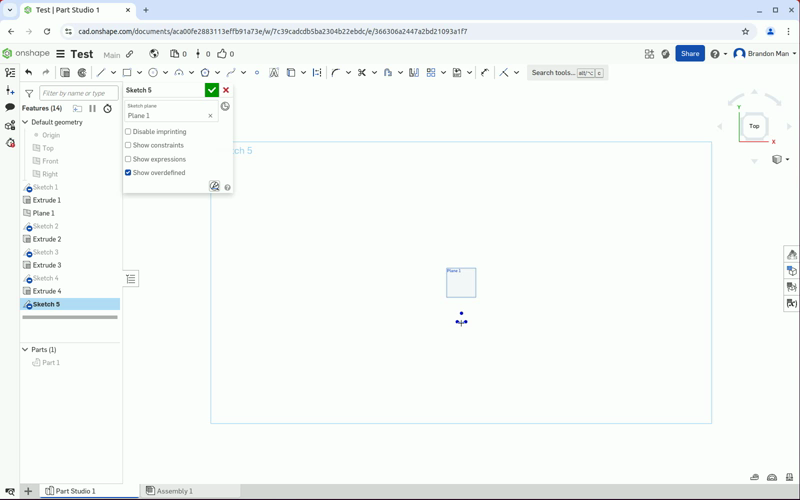
mouse_move(465, 321)
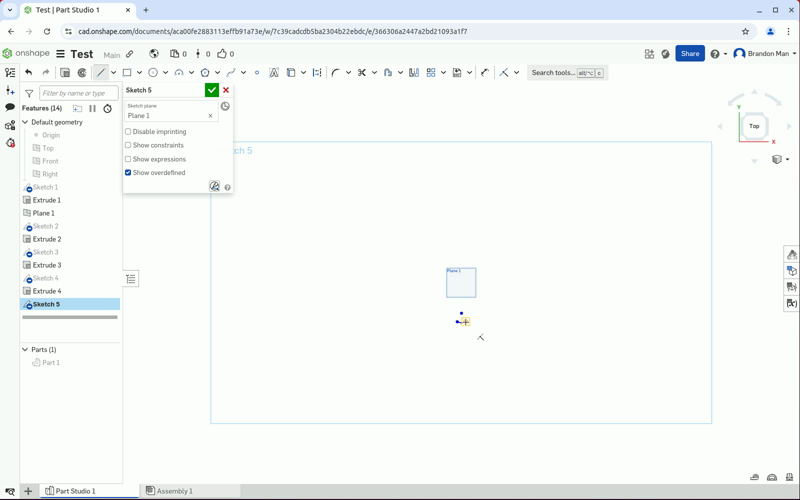
scroll(6)
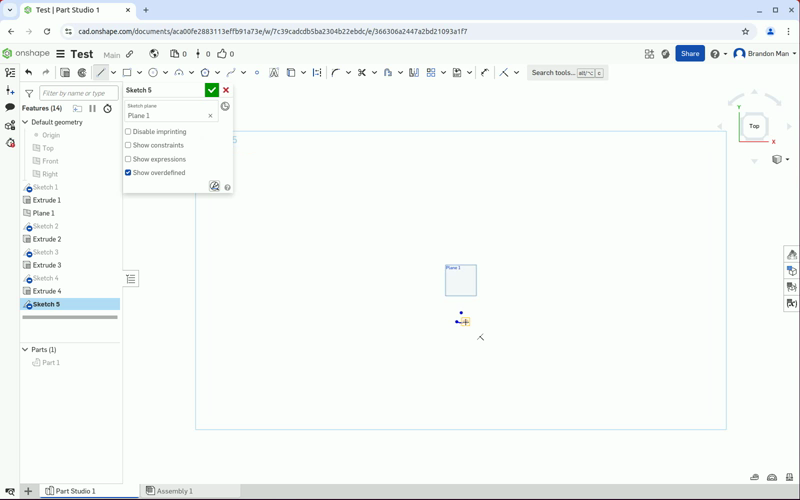
scroll(6)
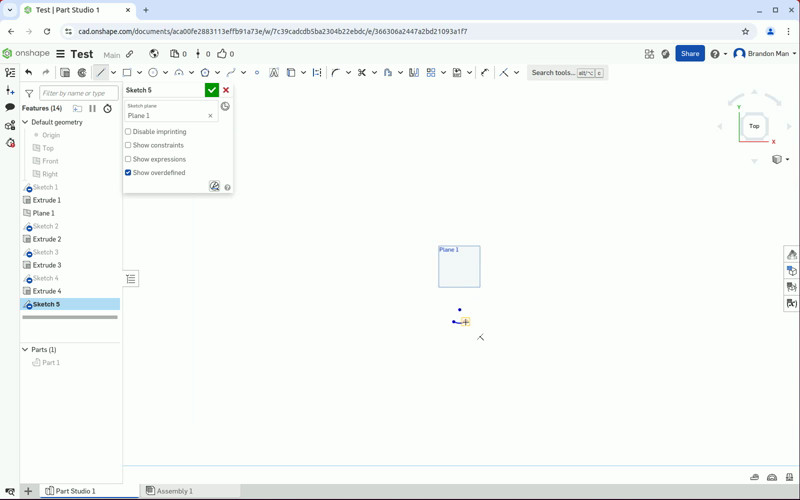
scroll(6)
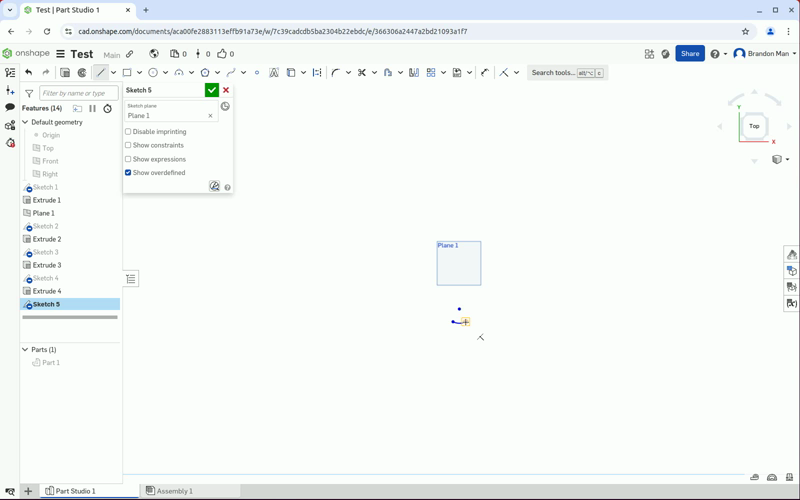
scroll(6)
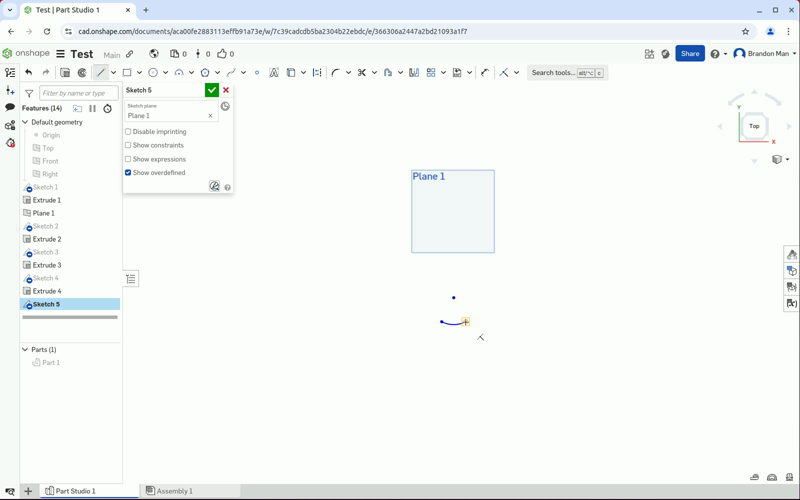
scroll(6)
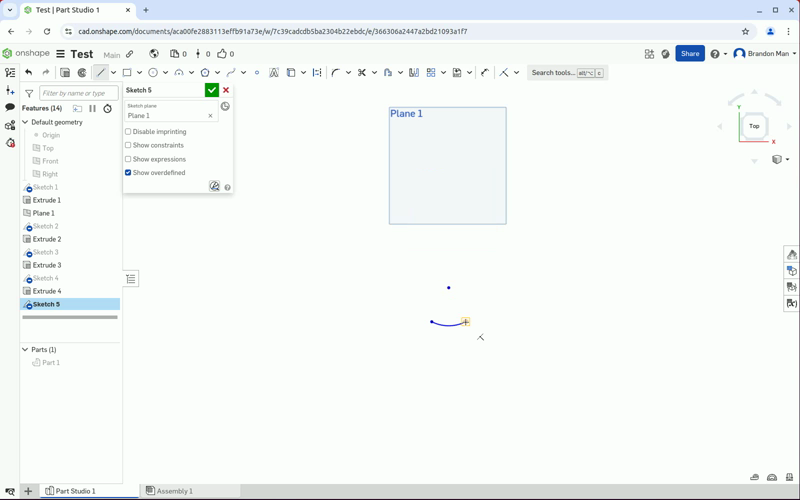
scroll(6)
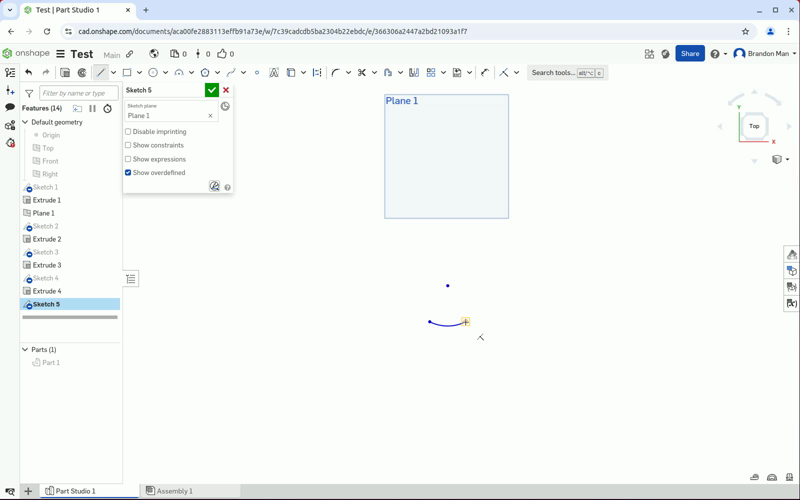
scroll(6)
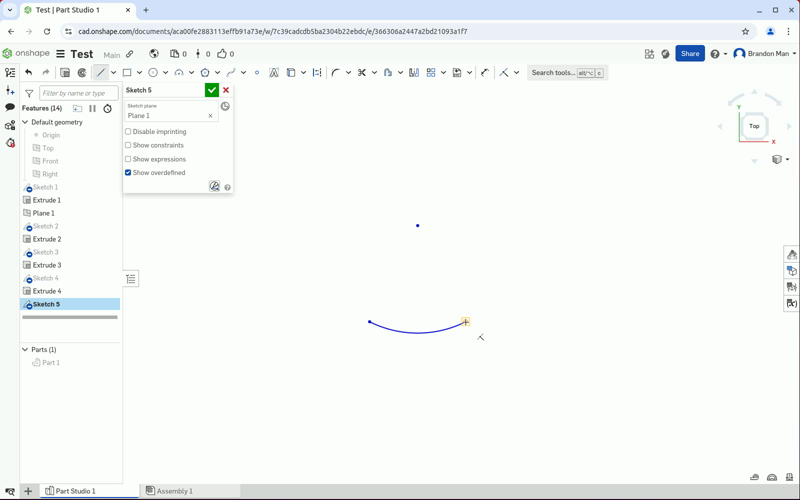
click(465, 321)
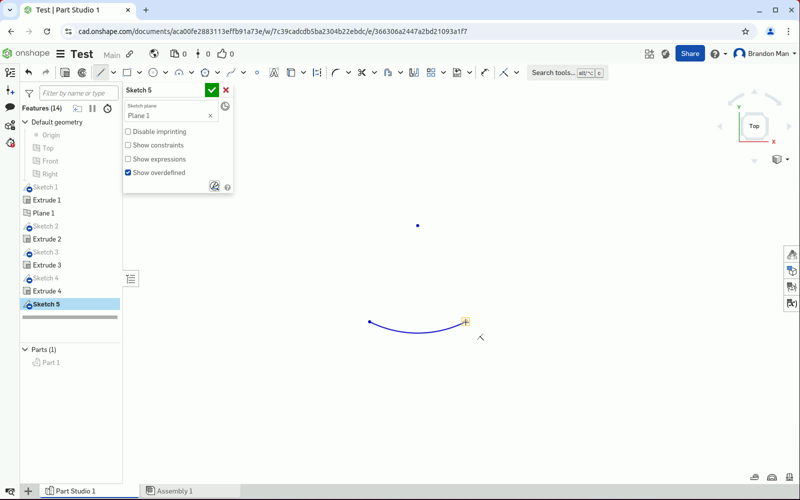
scroll(-6)
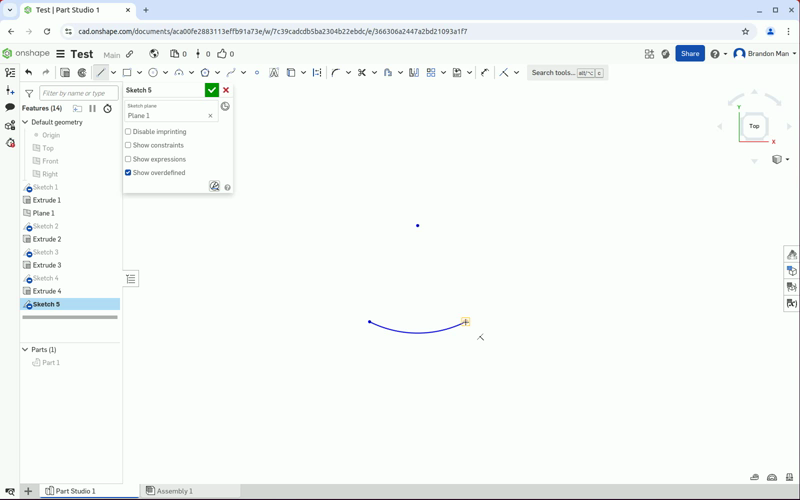
scroll(-6)
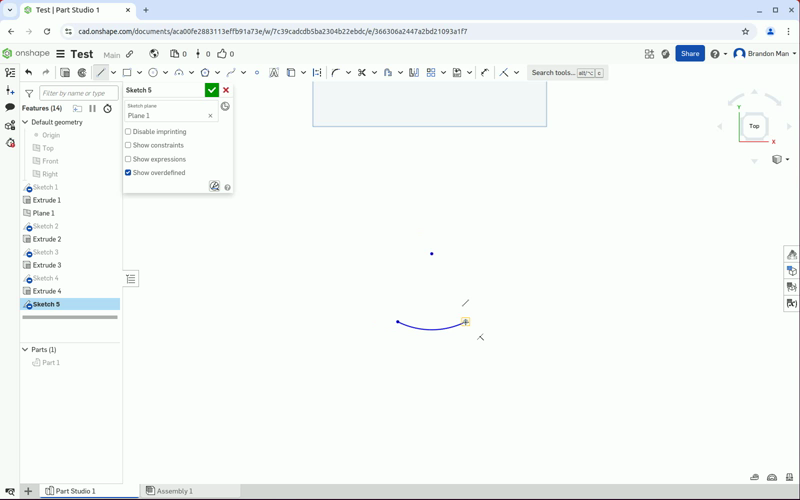
scroll(-6)
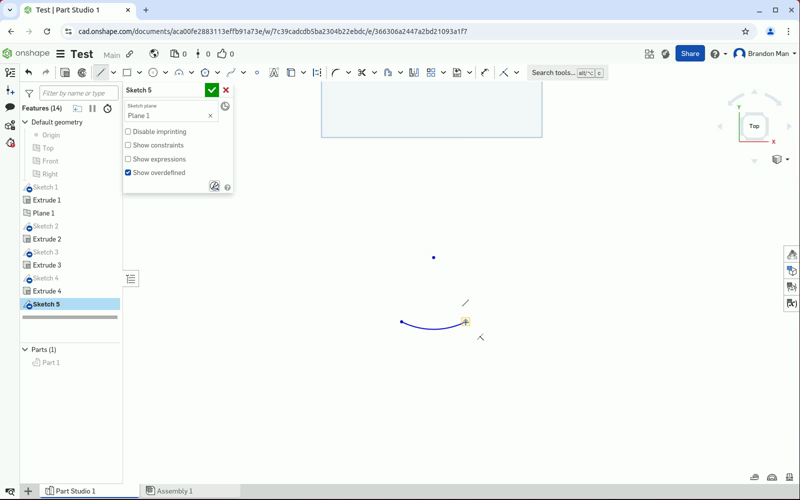
scroll(-6)
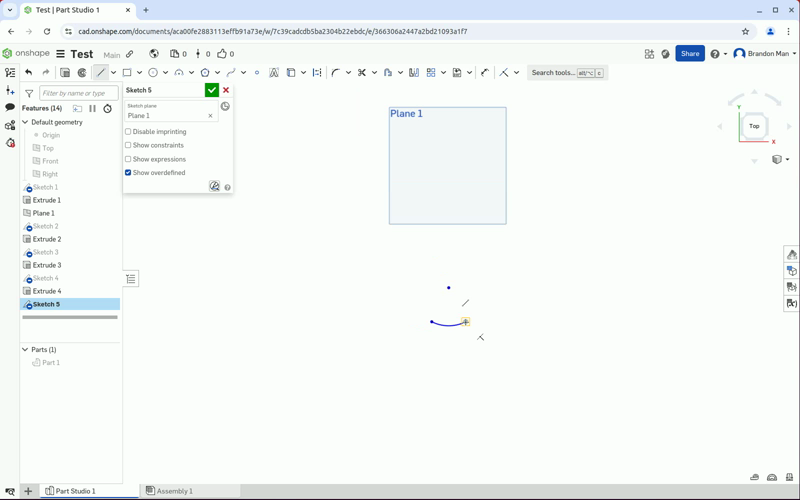
scroll(-6)
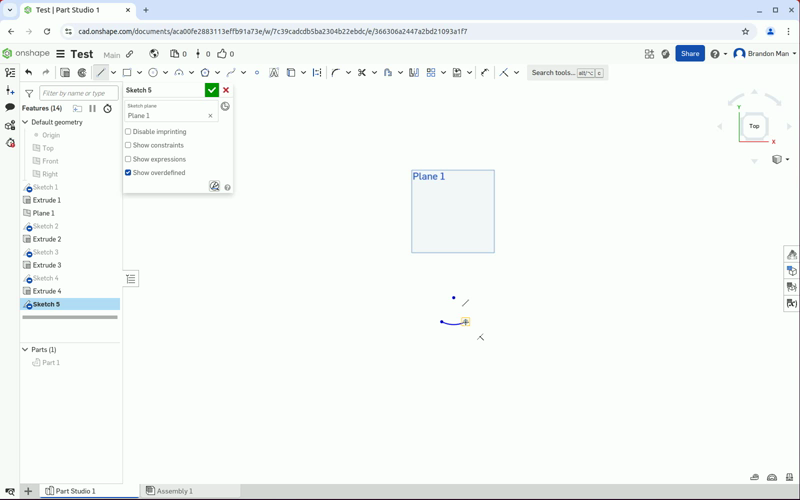
scroll(-6)
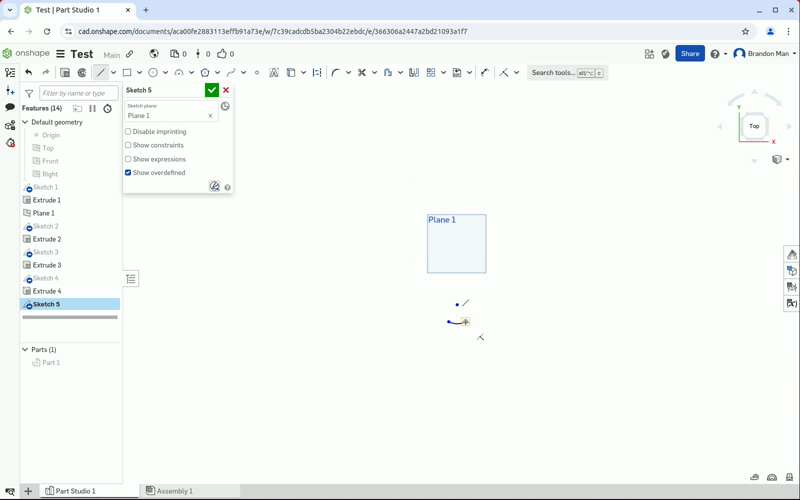
scroll(-6)
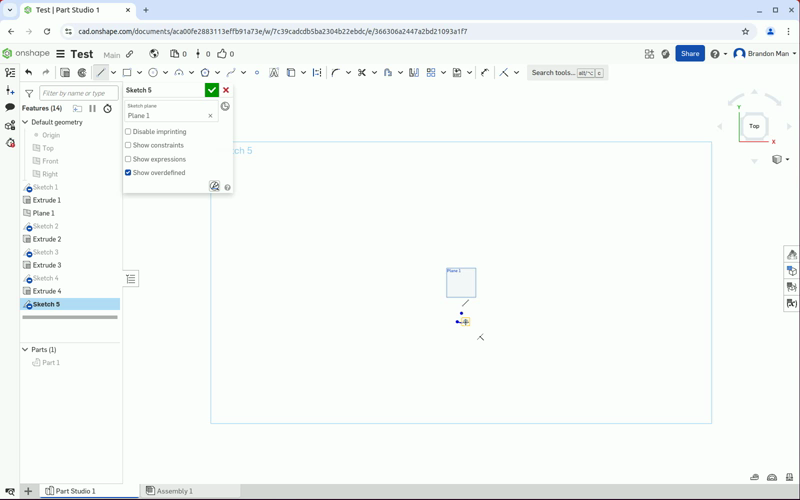
key_down(shift)
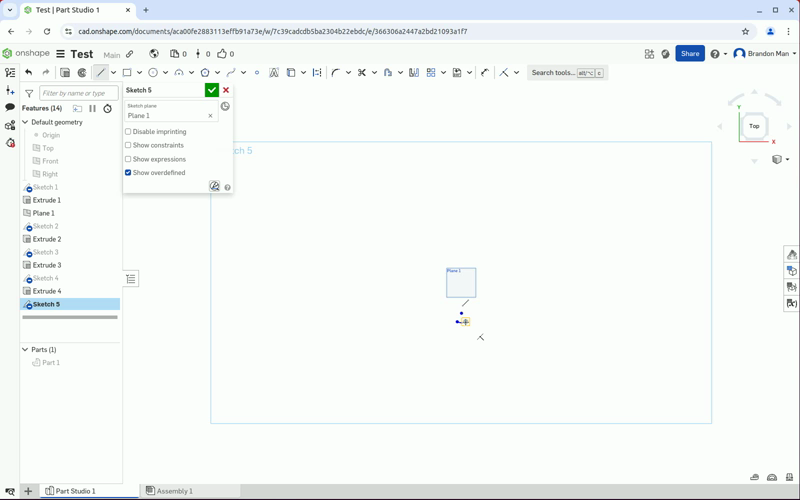
mouse_move(495, 321)
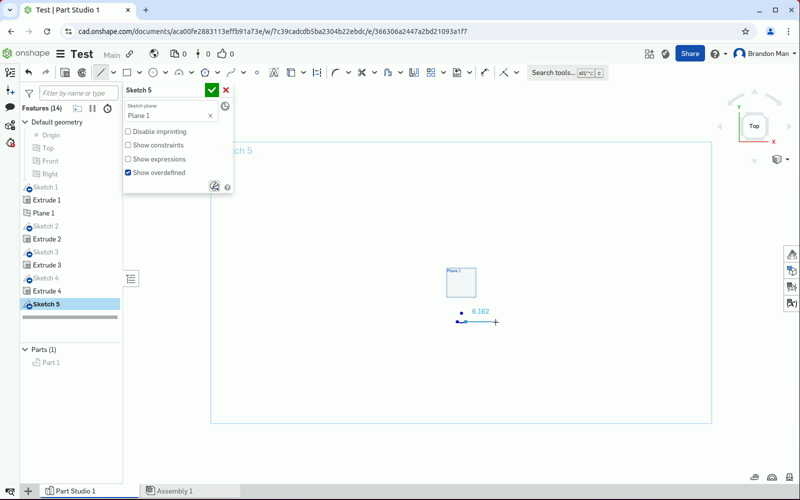
mouse_move(465, 283)
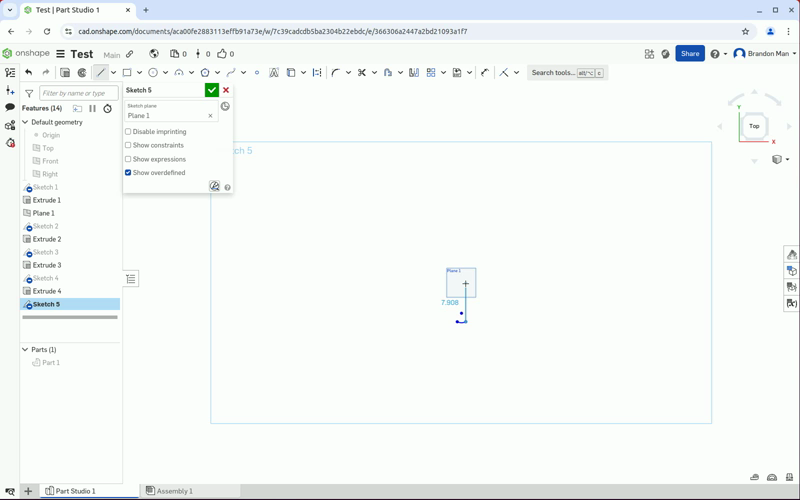
click(465, 283)
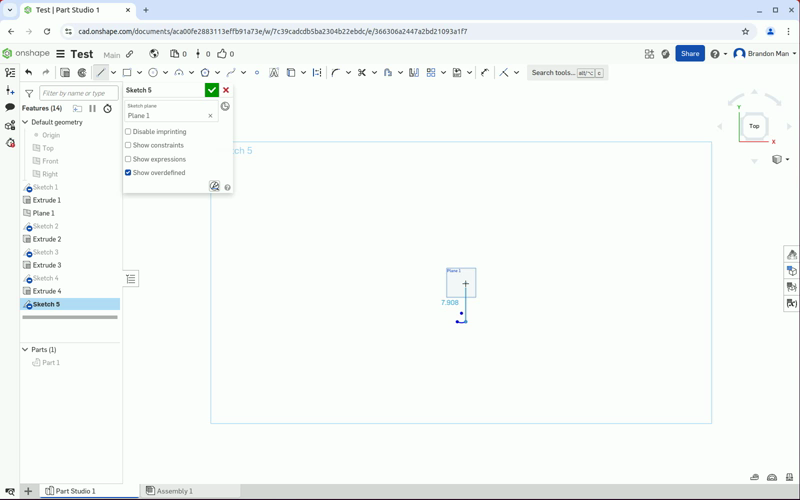
key_up(shift)
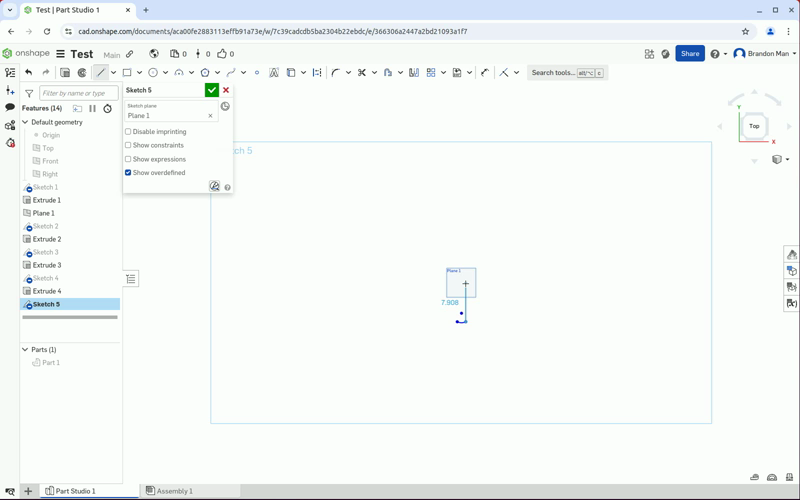
key_down(shift)
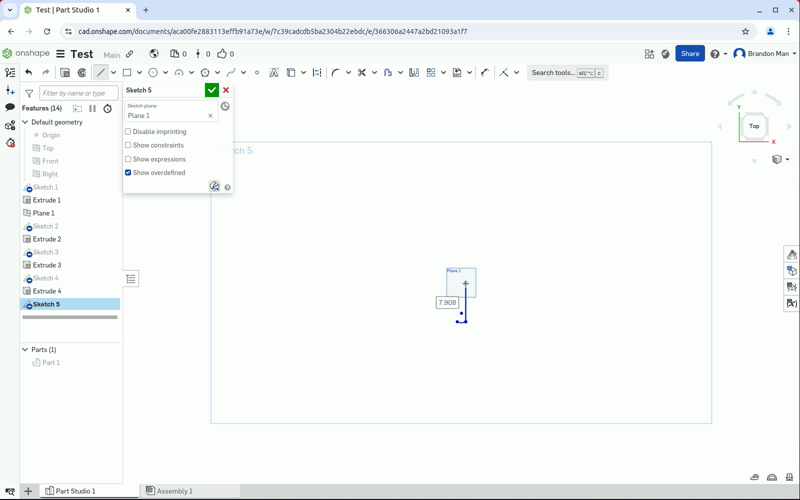
mouse_move(495, 283)
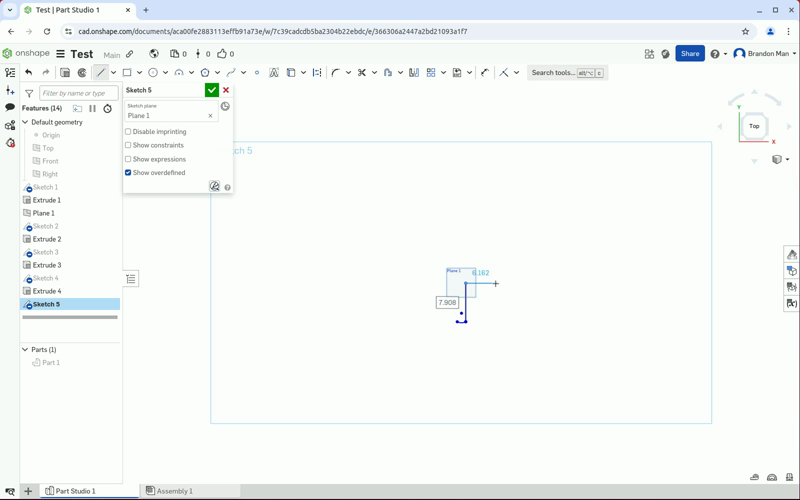
mouse_move(465, 243)
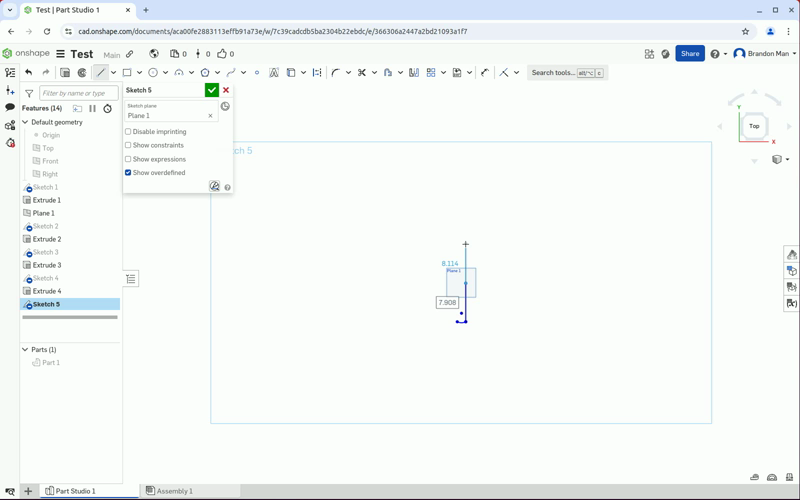
click(465, 243)
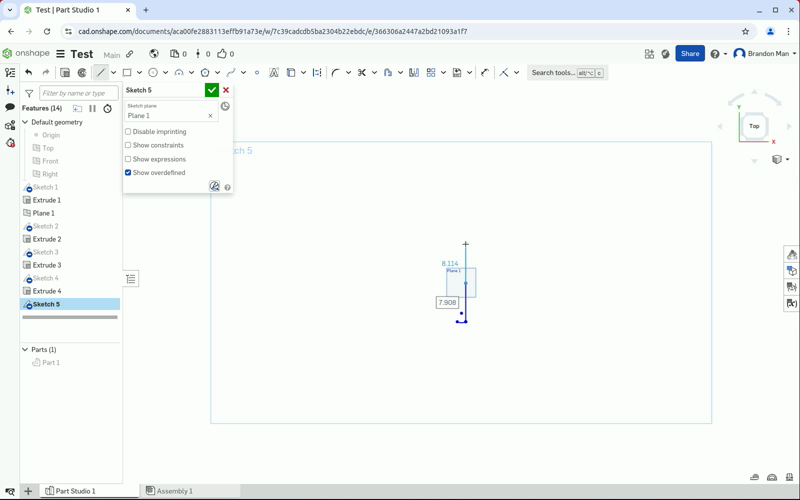
key_up(shift)
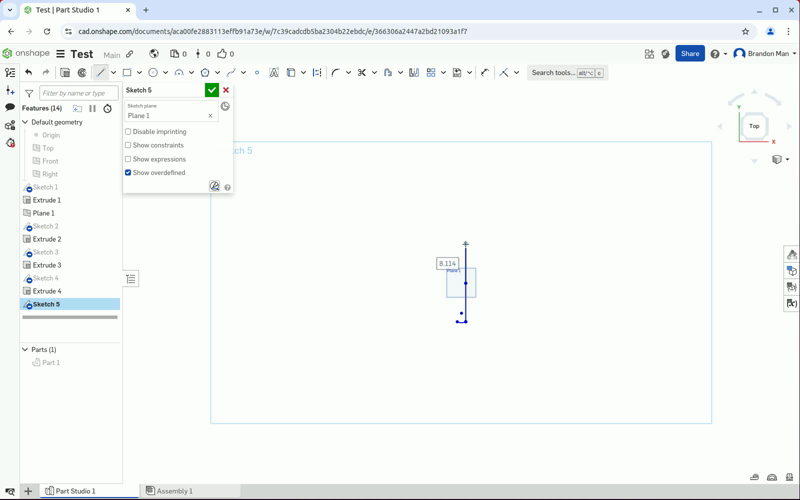
key(esc)
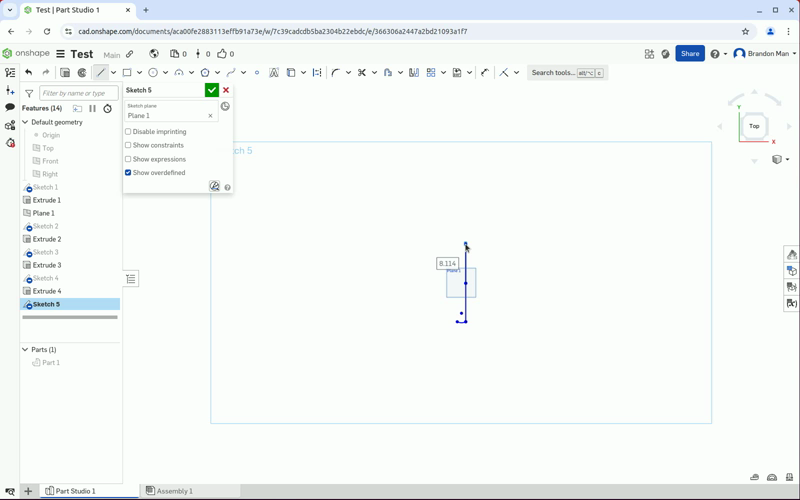
key(a)
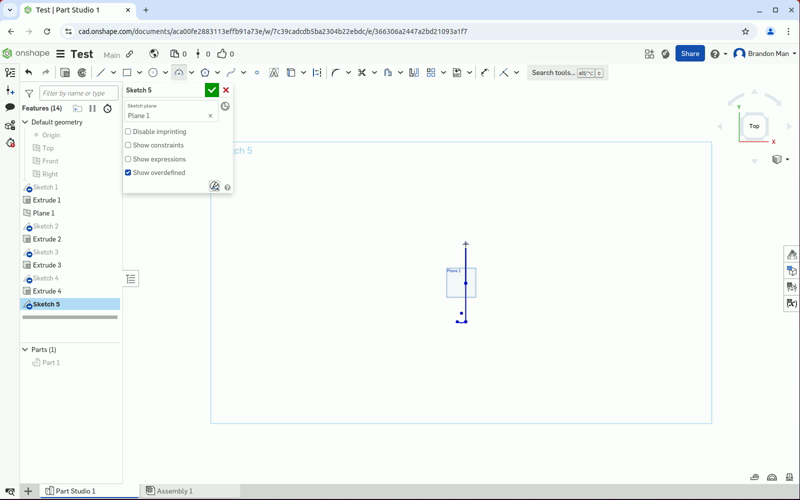
mouse_move(465, 243)
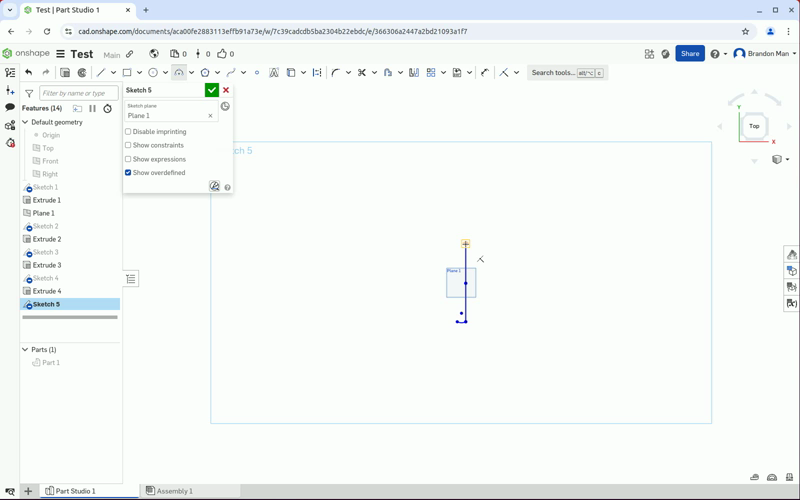
click(465, 243)
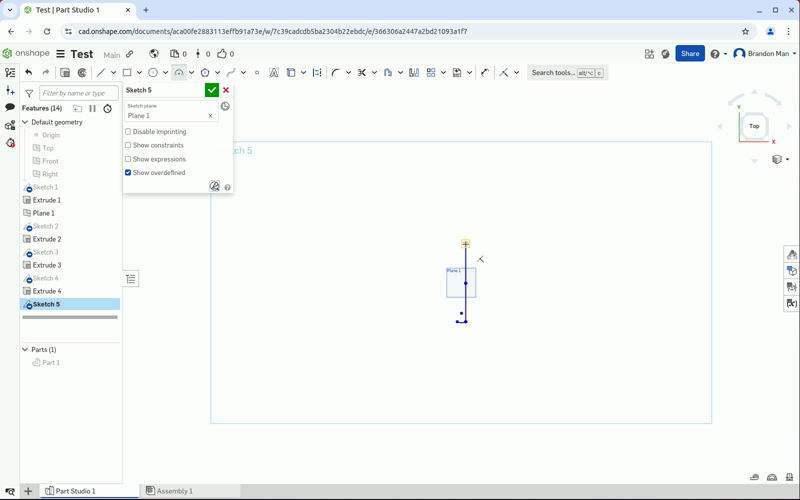
key_down(shift)
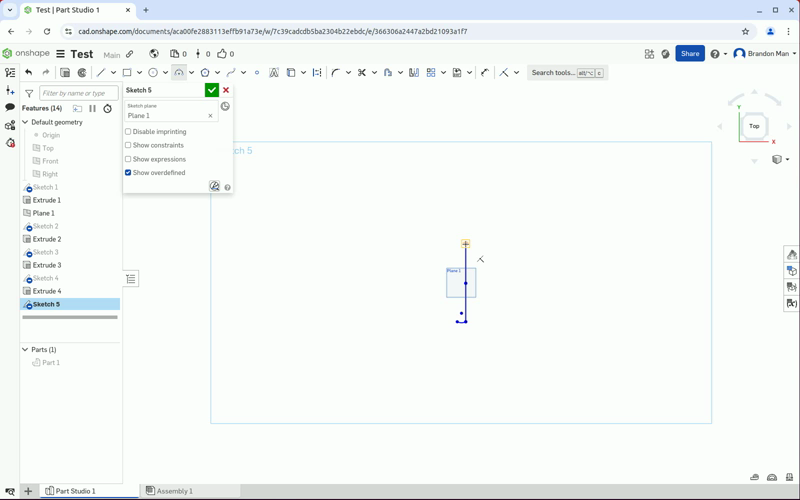
mouse_move(457, 243)
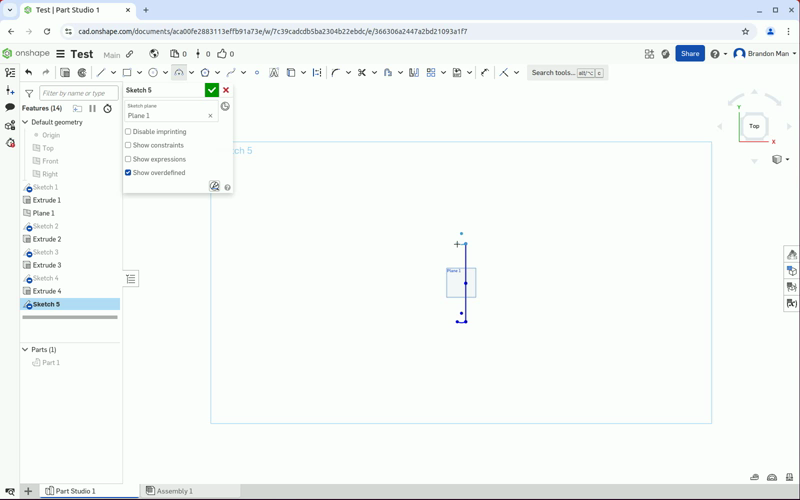
click(457, 243)
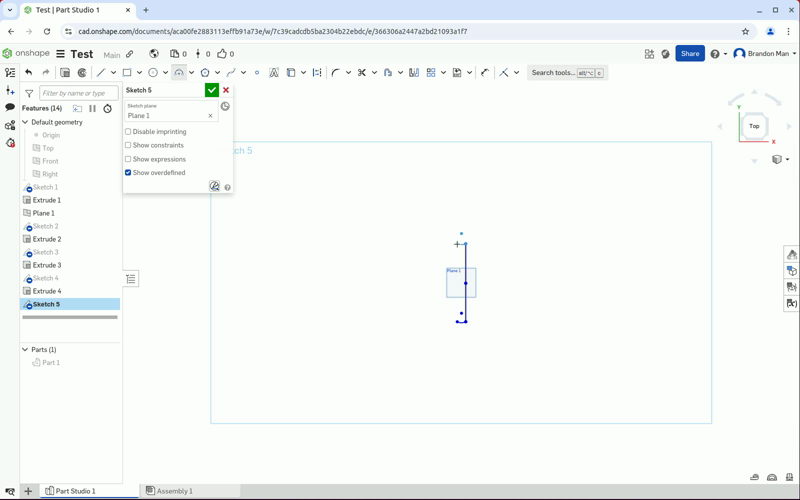
mouse_move(461, 243)
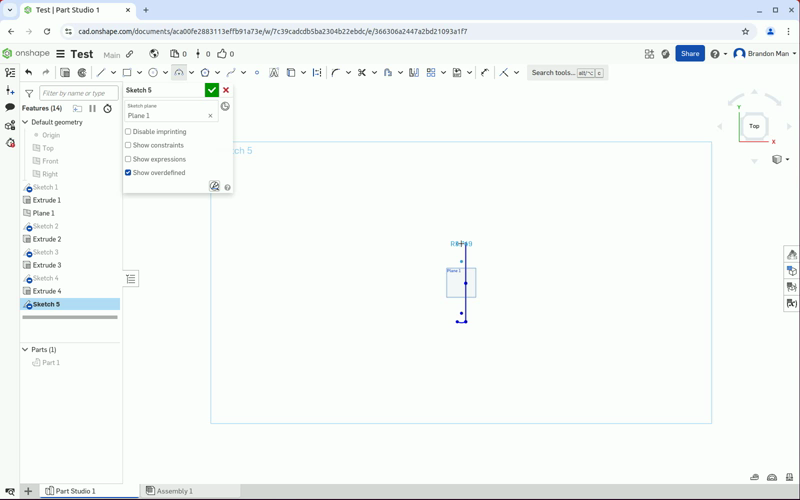
scroll(6)
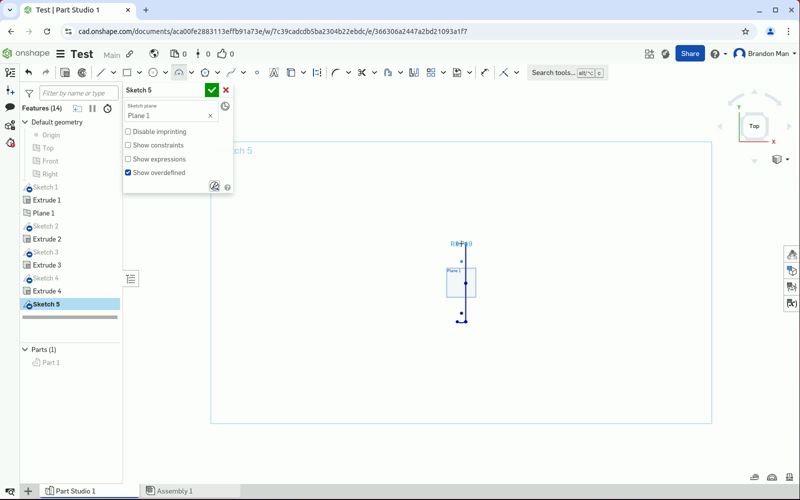
scroll(6)
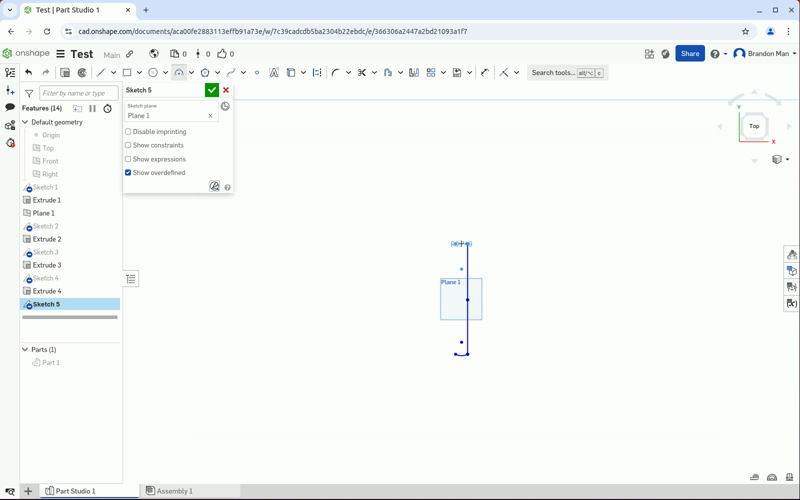
scroll(6)
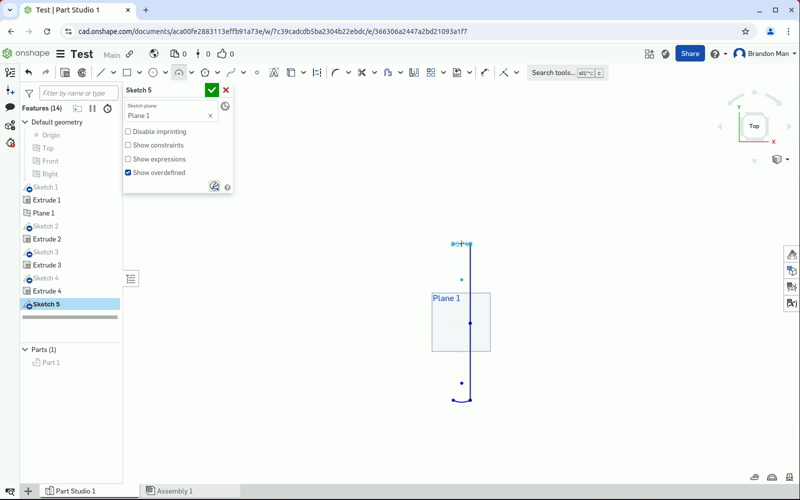
scroll(6)
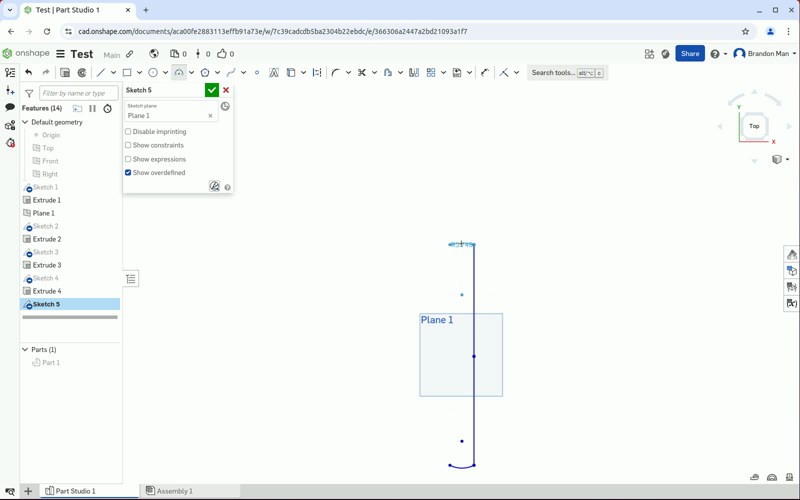
scroll(6)
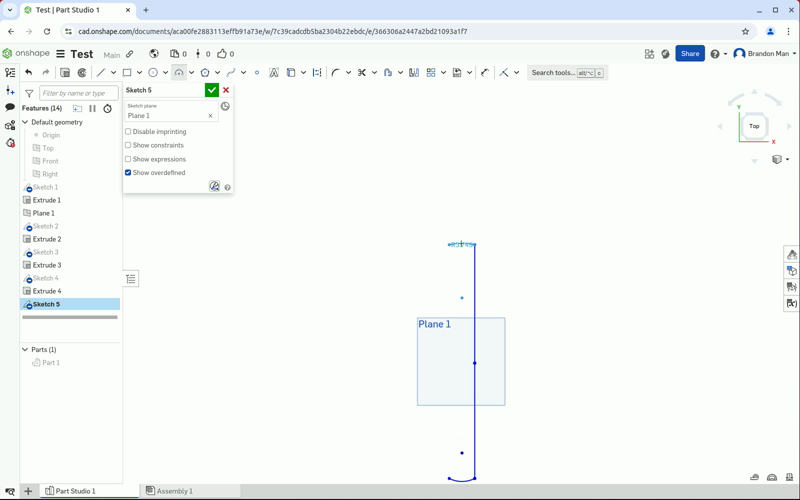
scroll(6)
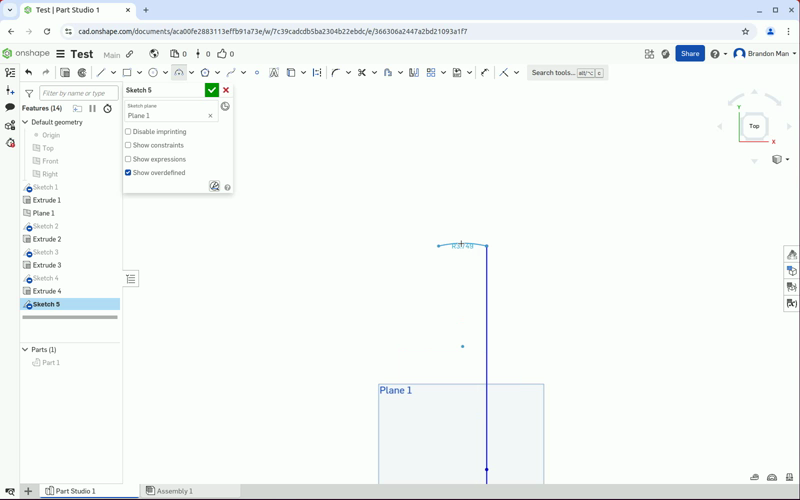
scroll(6)
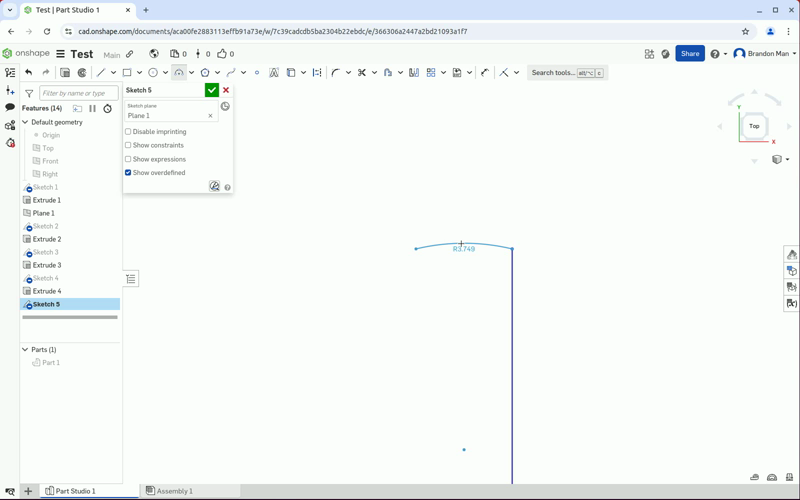
click(461, 243)
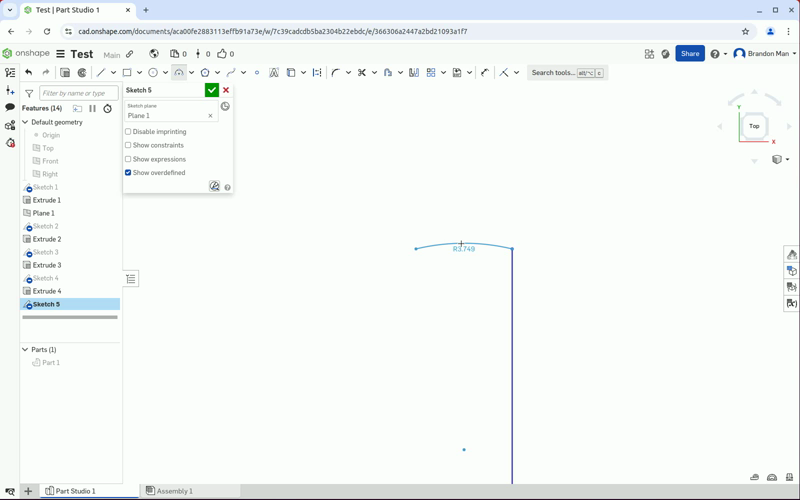
scroll(-6)
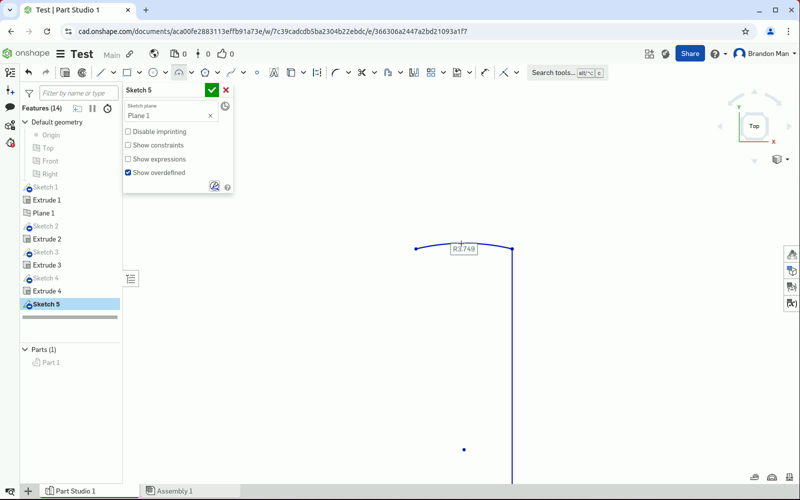
scroll(-6)
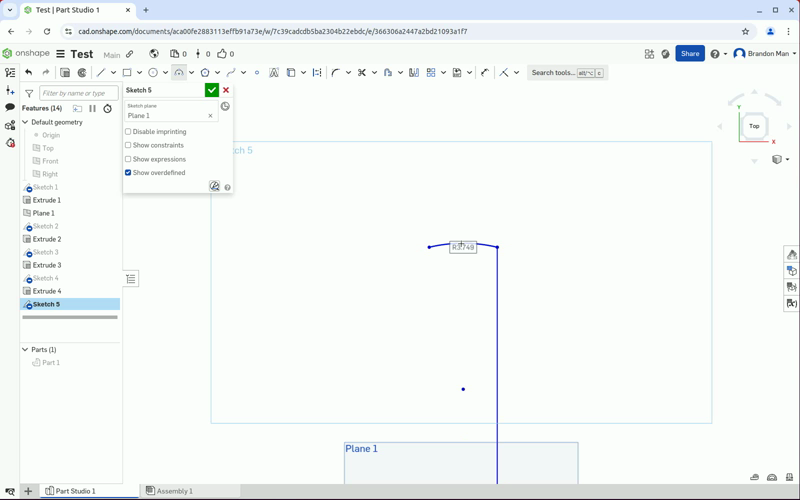
scroll(-6)
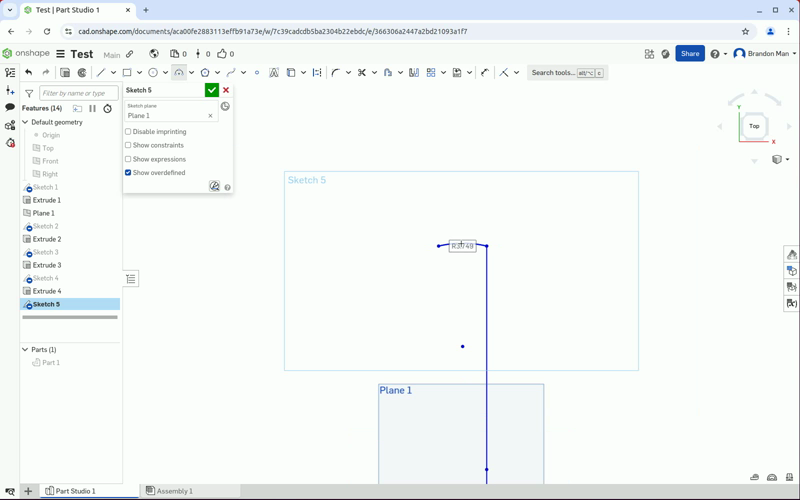
scroll(-6)
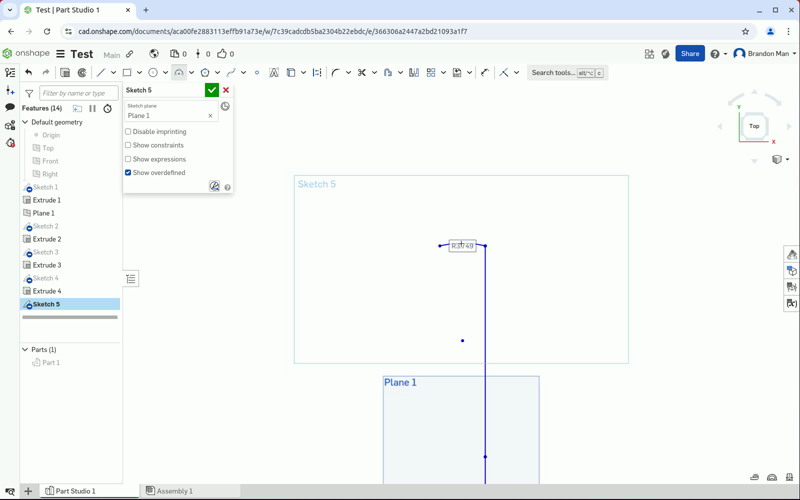
scroll(-6)
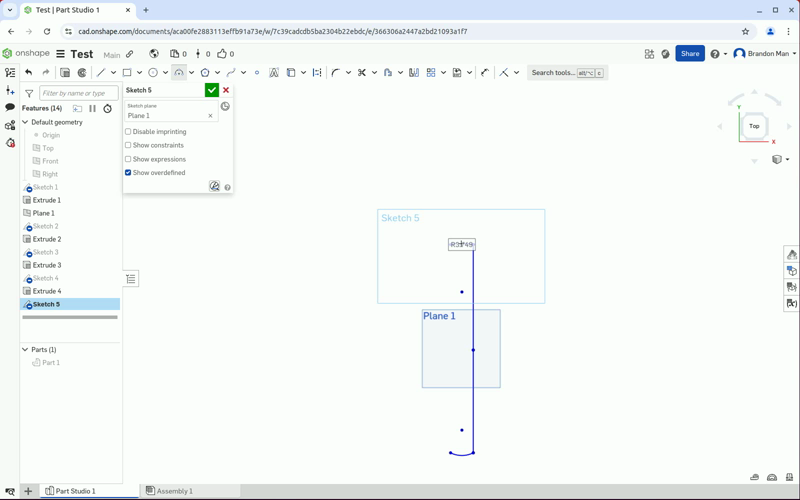
scroll(-6)
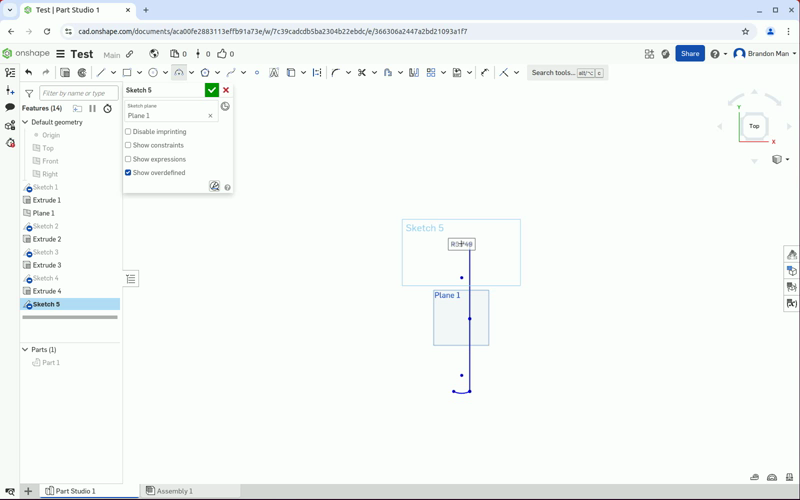
scroll(-6)
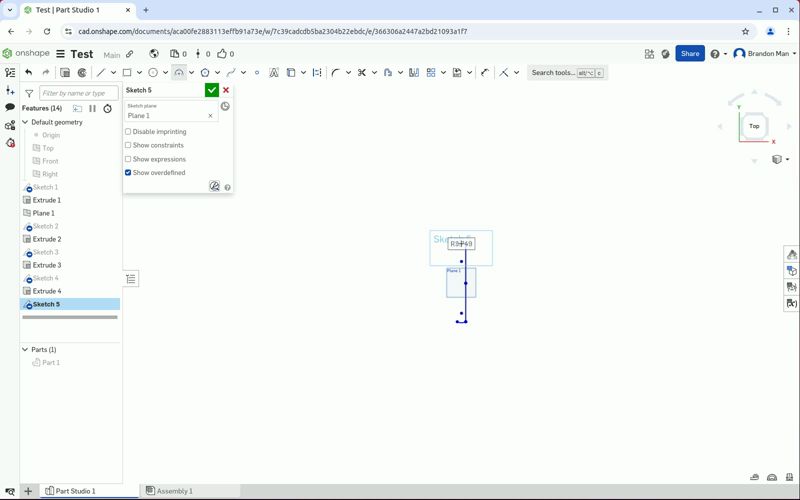
key_up(shift)
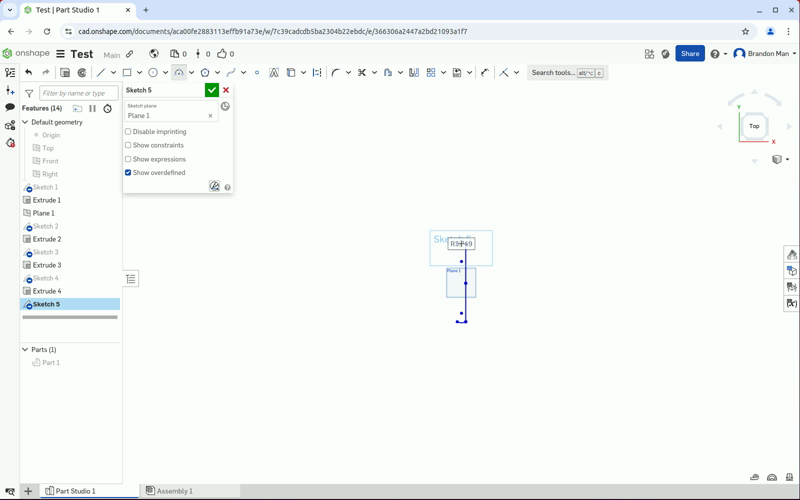
key(esc)
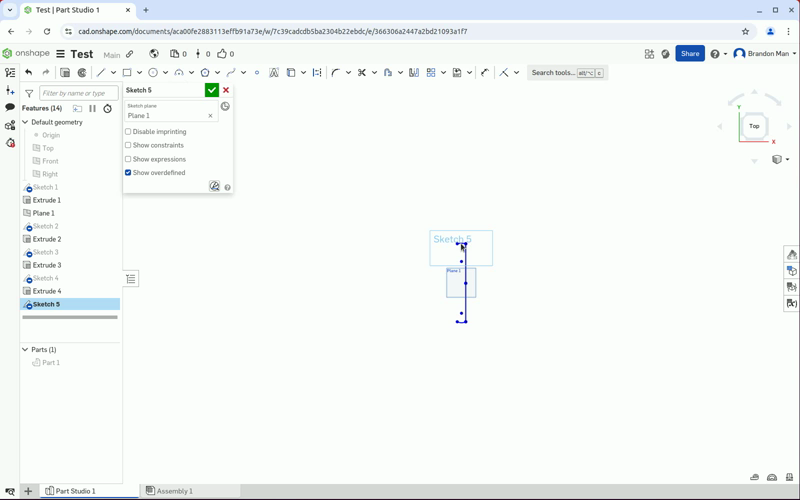
key(l)
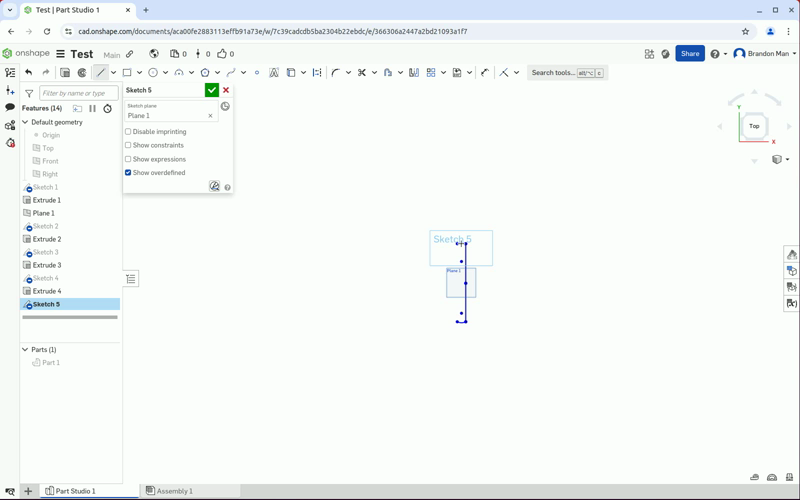
mouse_move(457, 243)
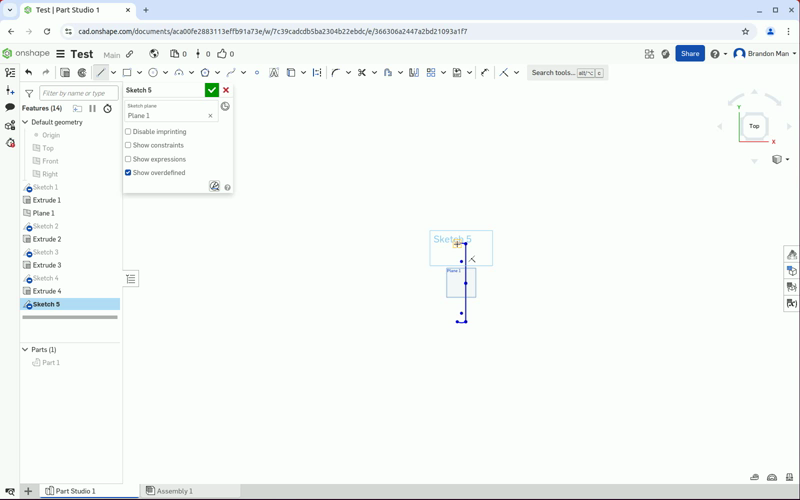
scroll(6)
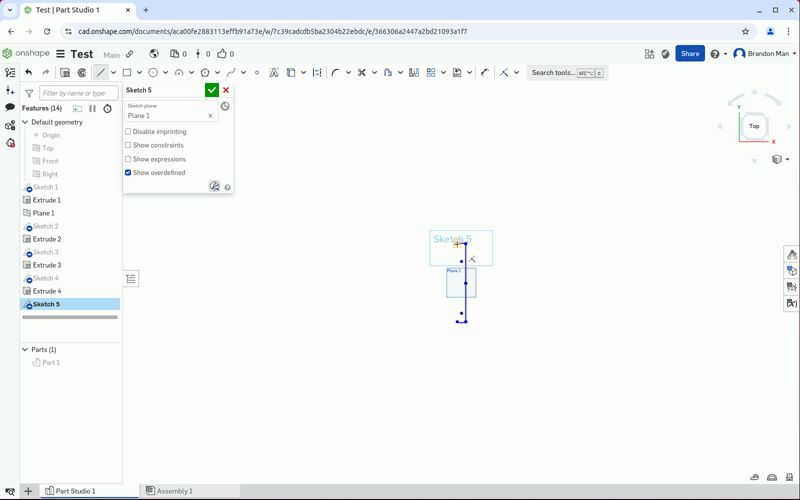
scroll(6)
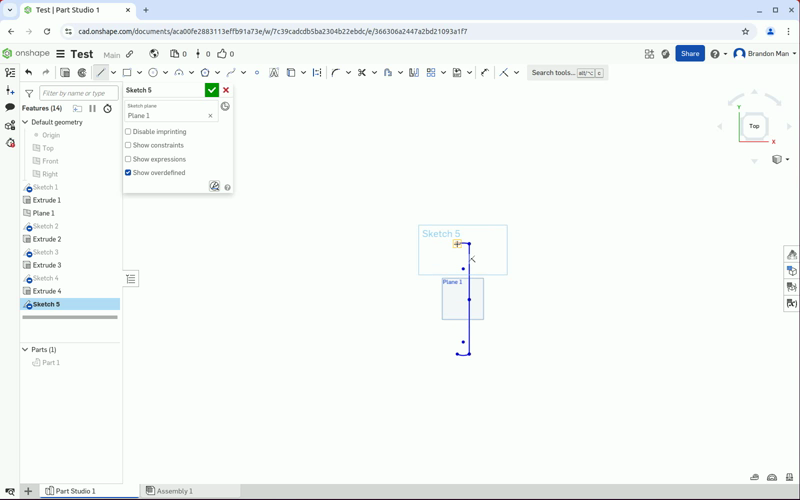
scroll(6)
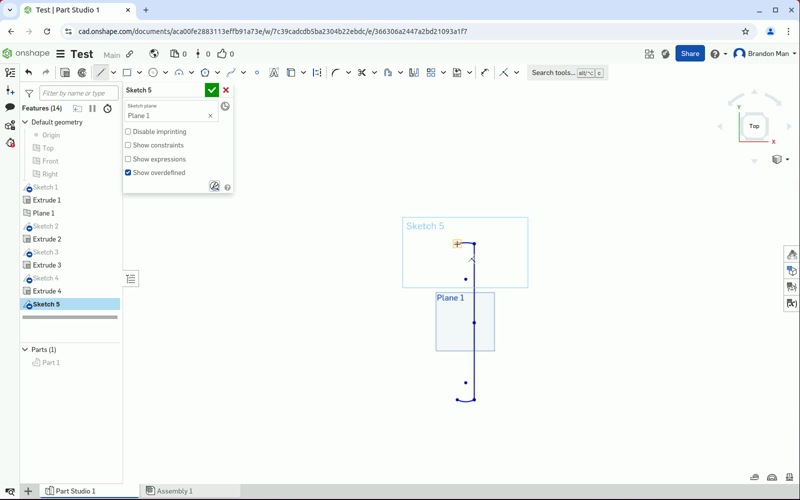
scroll(6)
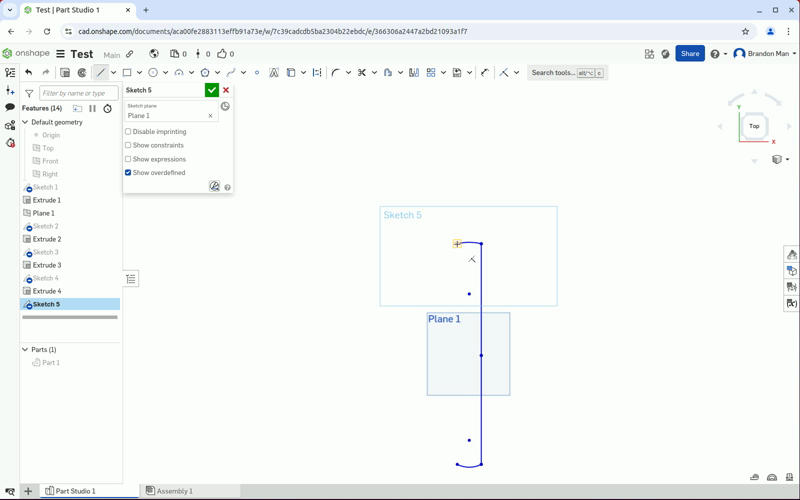
scroll(6)
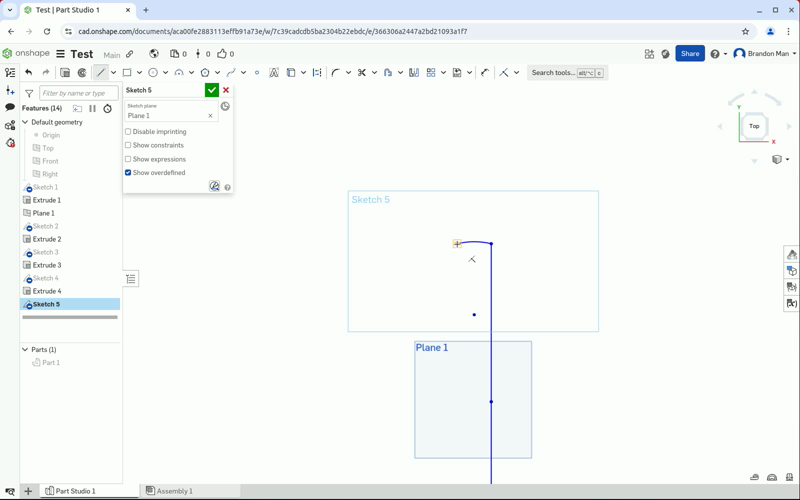
scroll(6)
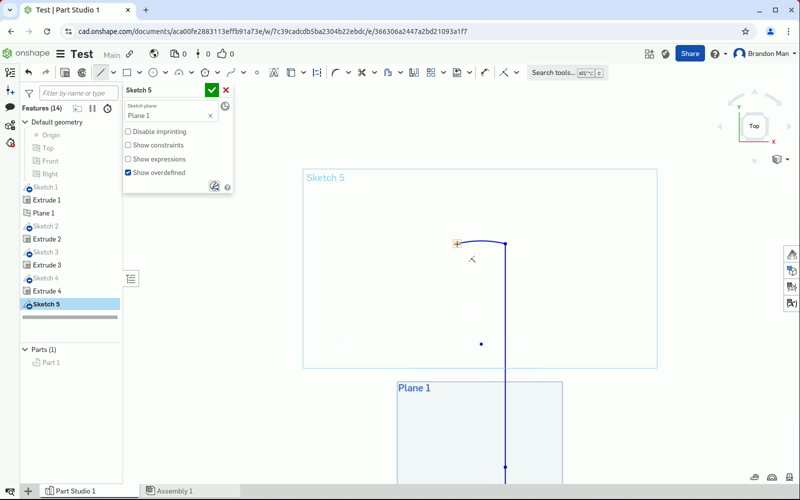
scroll(6)
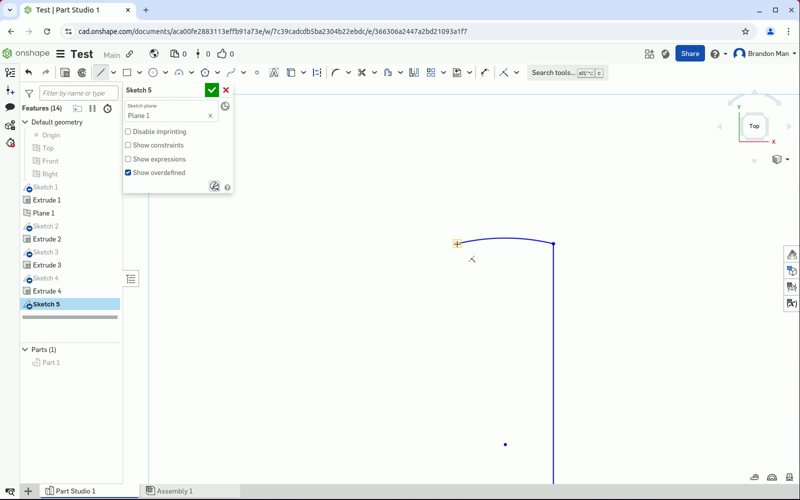
click(457, 243)
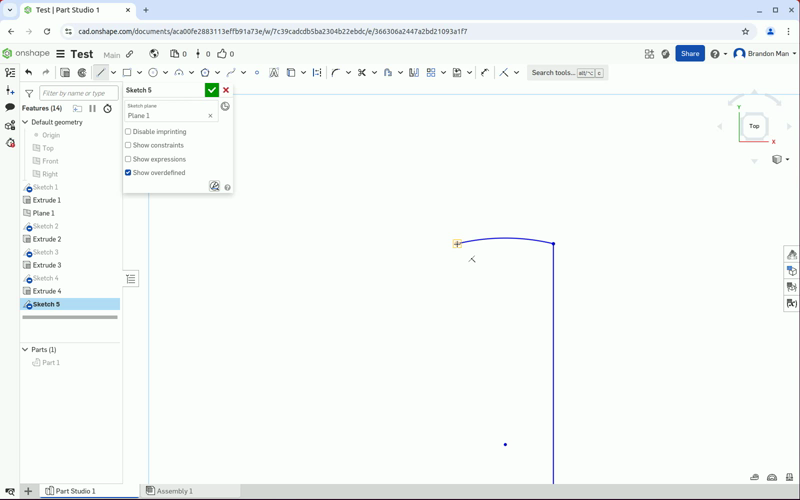
scroll(-6)
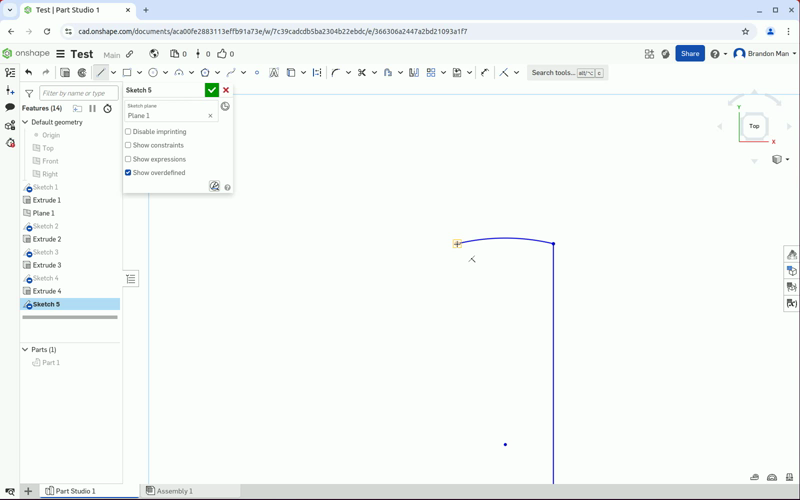
scroll(-6)
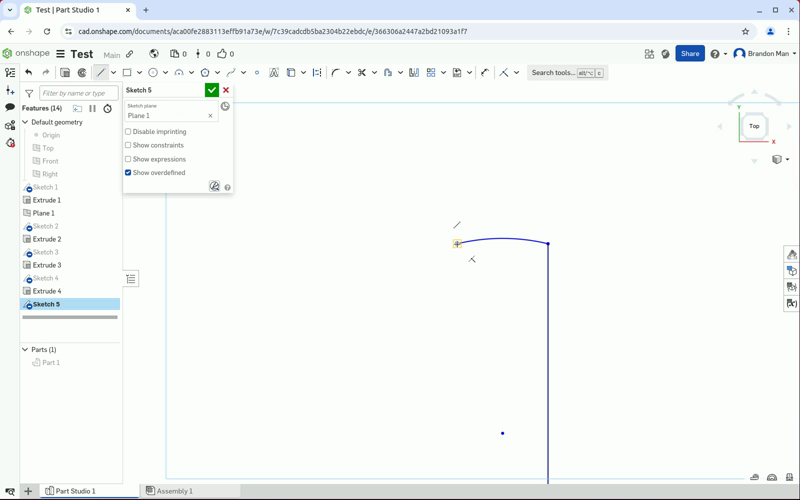
scroll(-6)
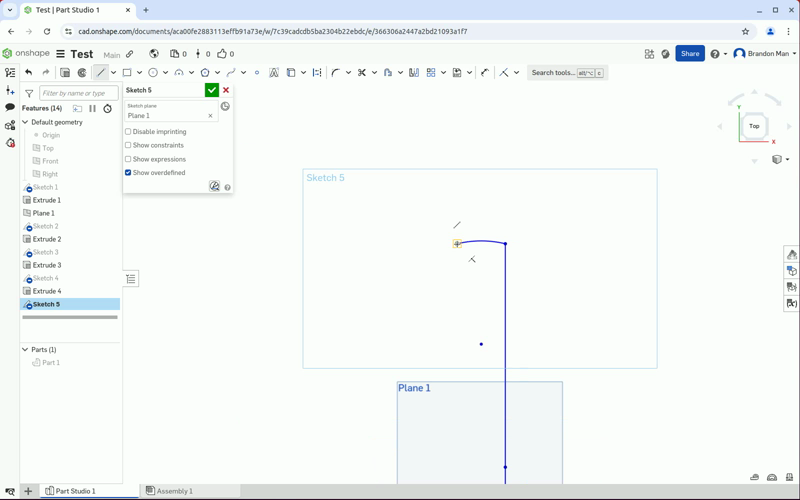
scroll(-6)
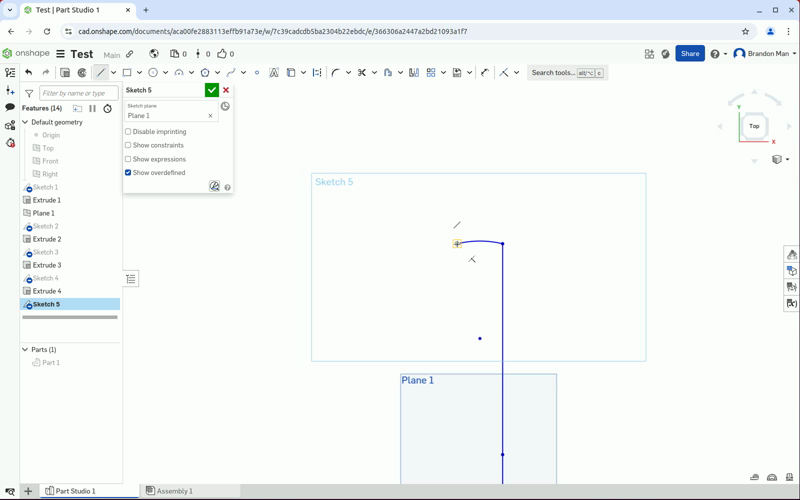
scroll(-6)
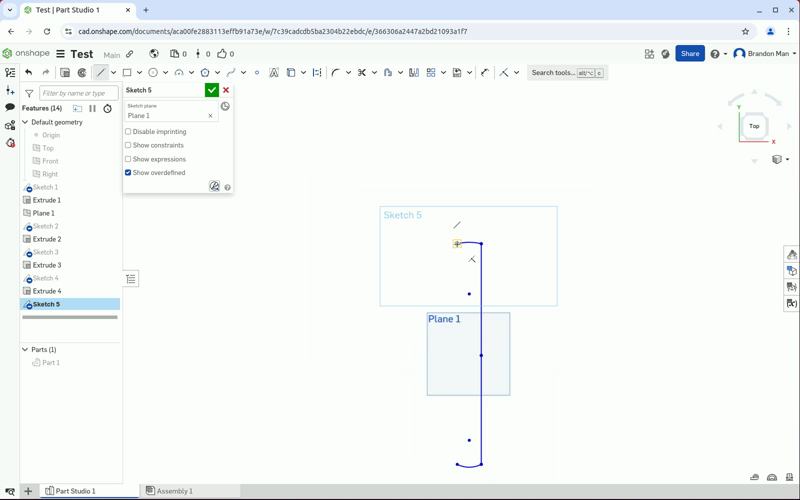
scroll(-6)
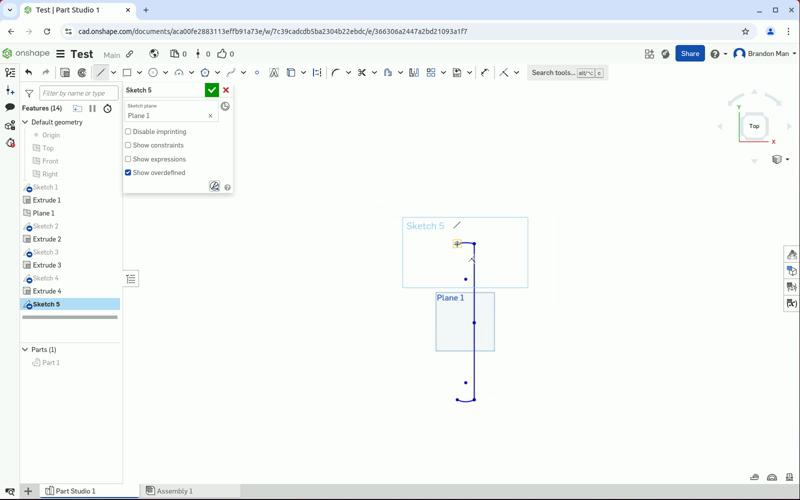
scroll(-6)
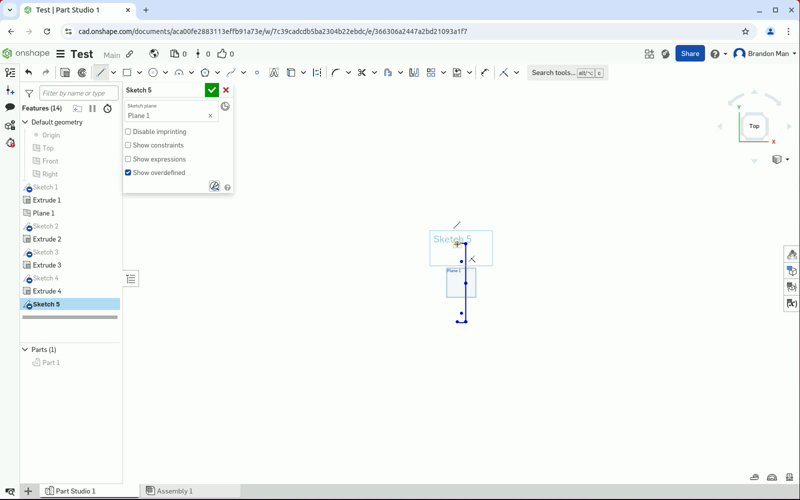
key_down(shift)
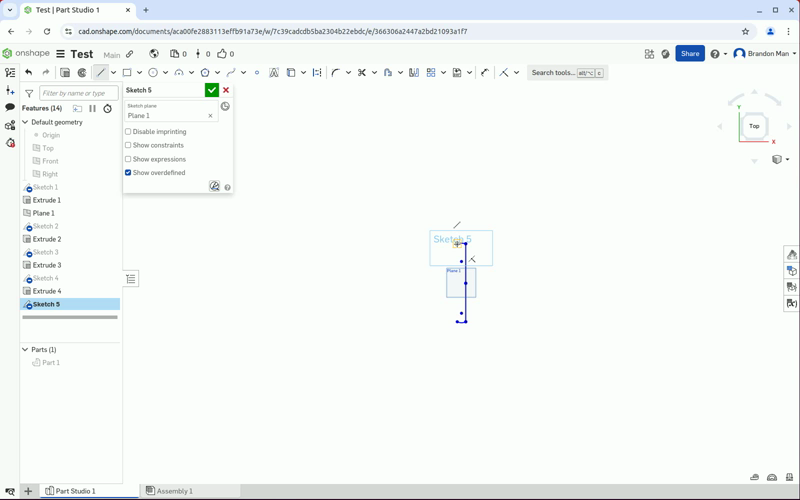
mouse_move(487, 243)
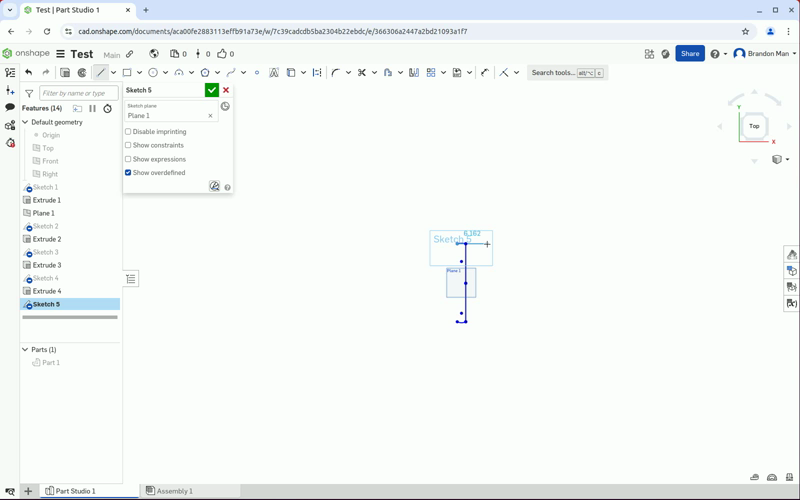
mouse_move(457, 283)
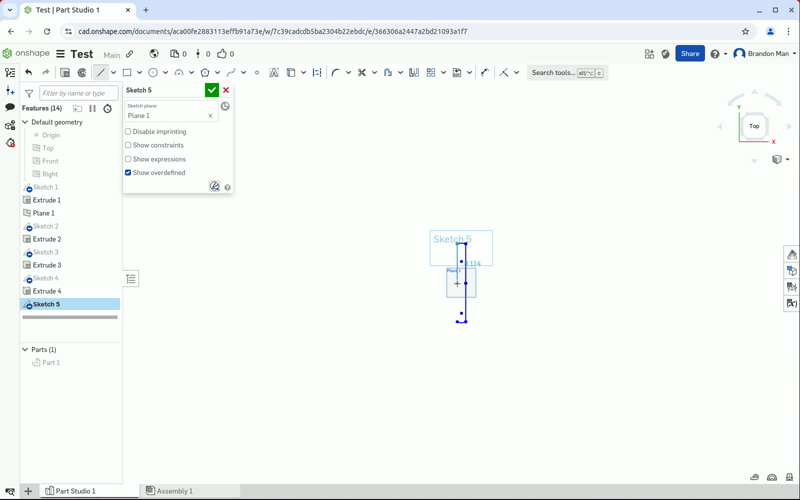
click(457, 283)
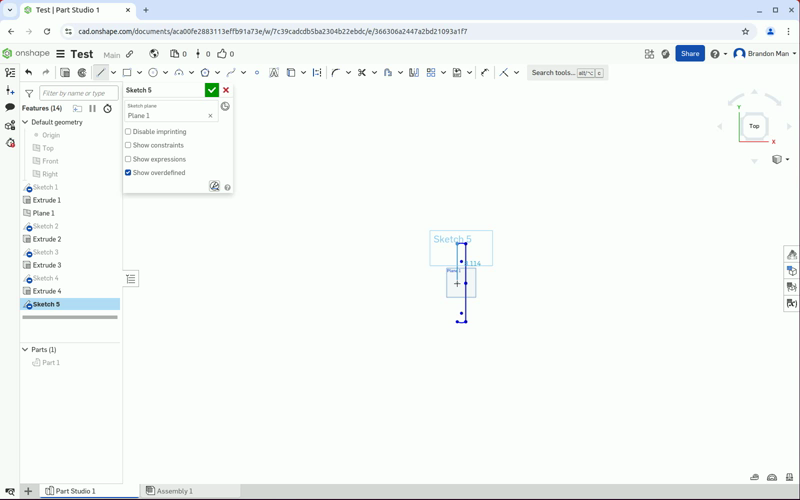
key_up(shift)
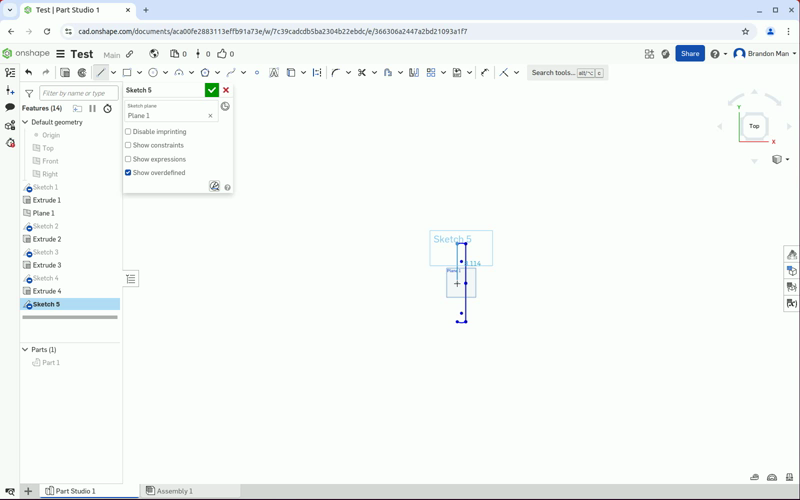
mouse_move(487, 283)
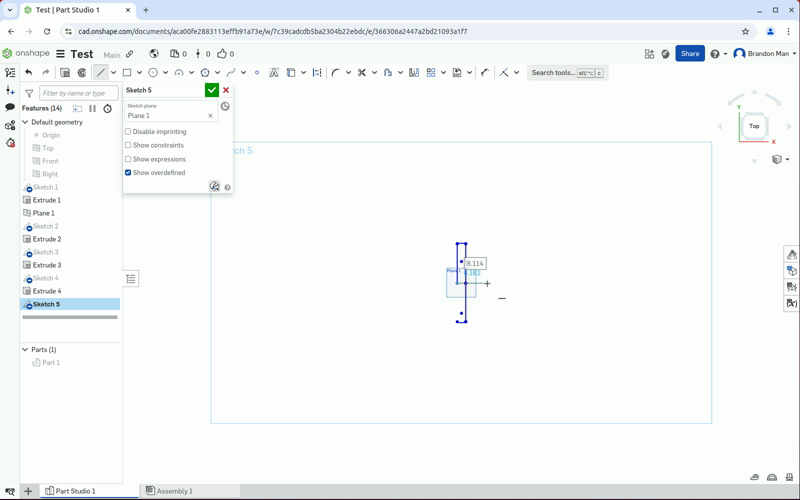
key_down(shift)
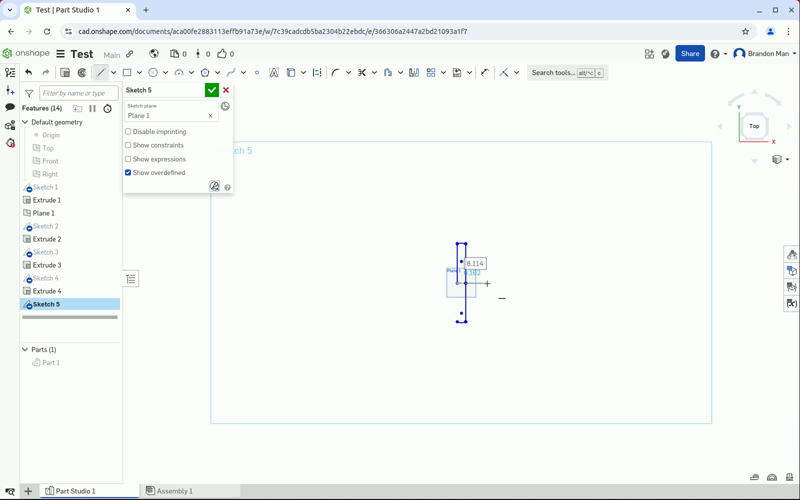
mouse_move(457, 321)
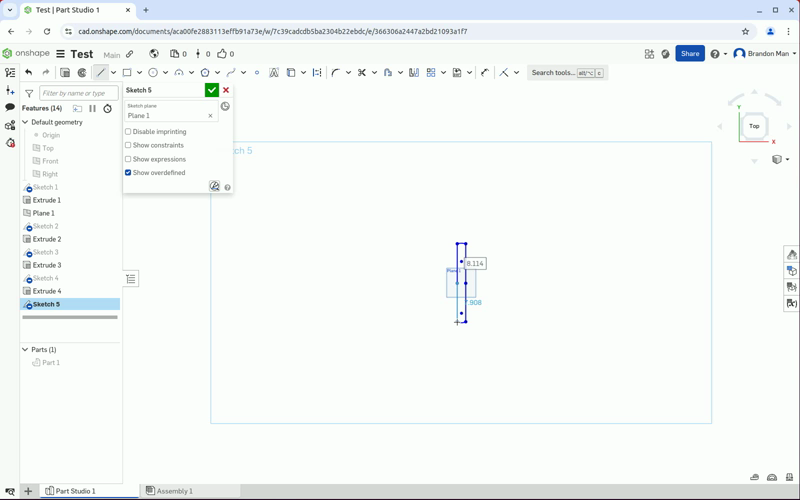
scroll(6)
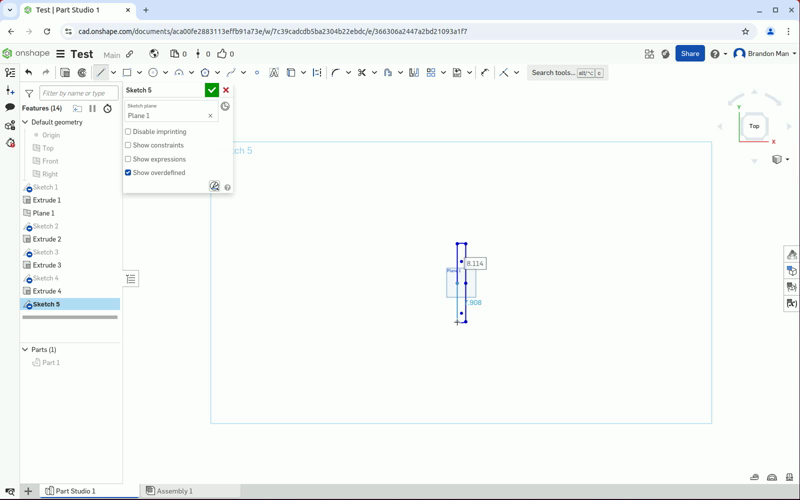
scroll(6)
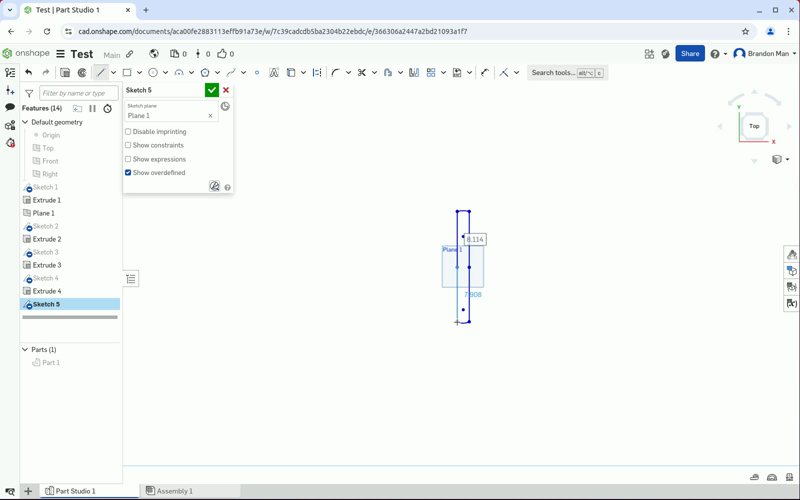
scroll(6)
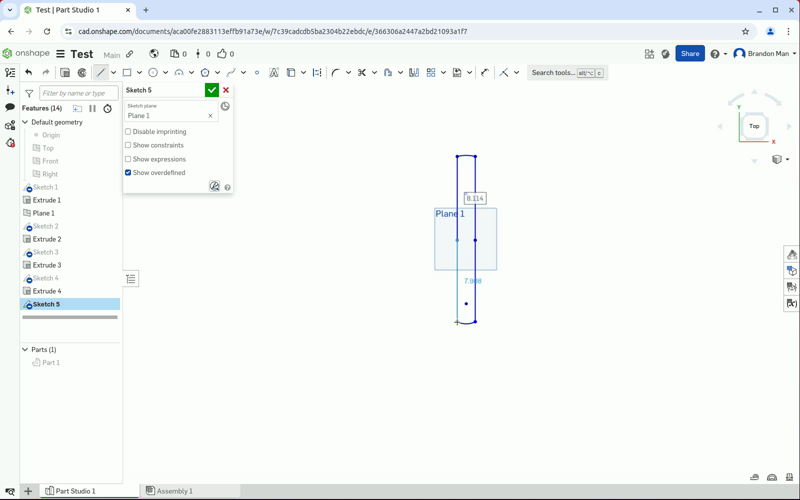
scroll(6)
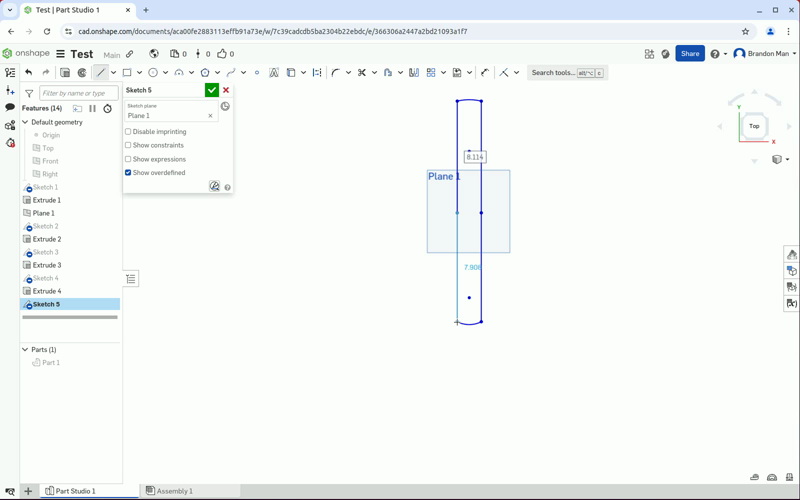
scroll(6)
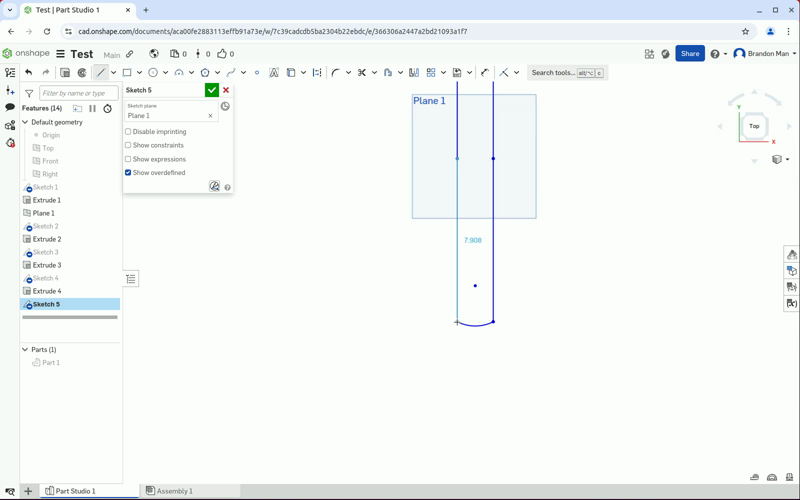
scroll(6)
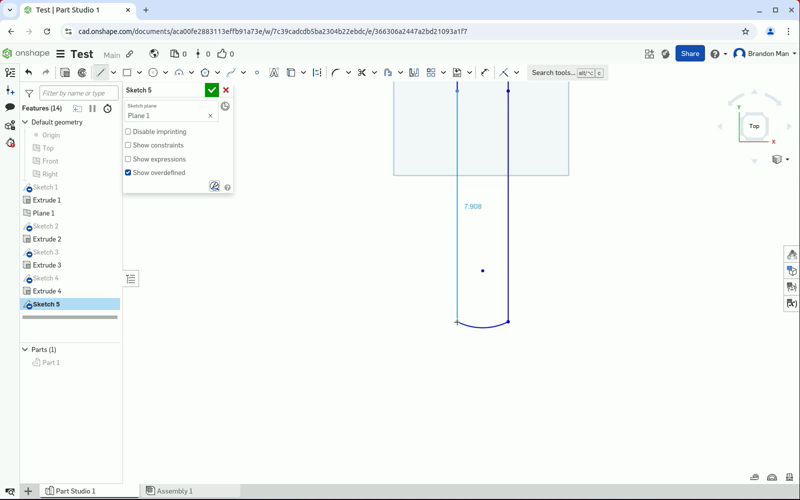
scroll(6)
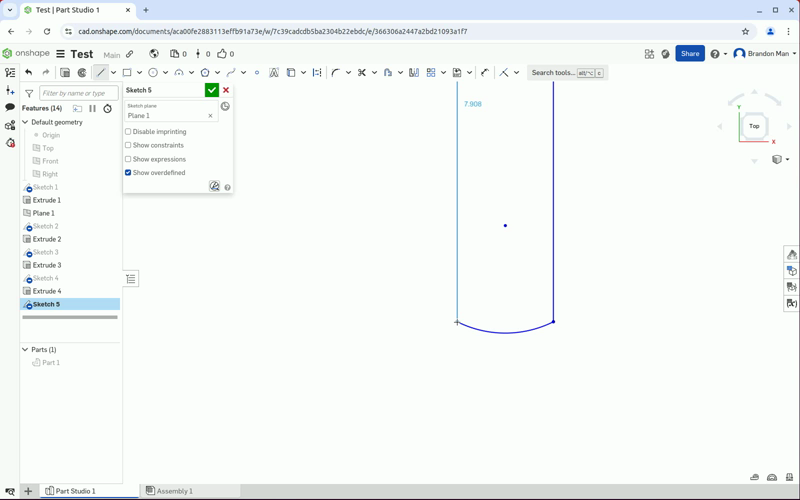
key_up(shift)
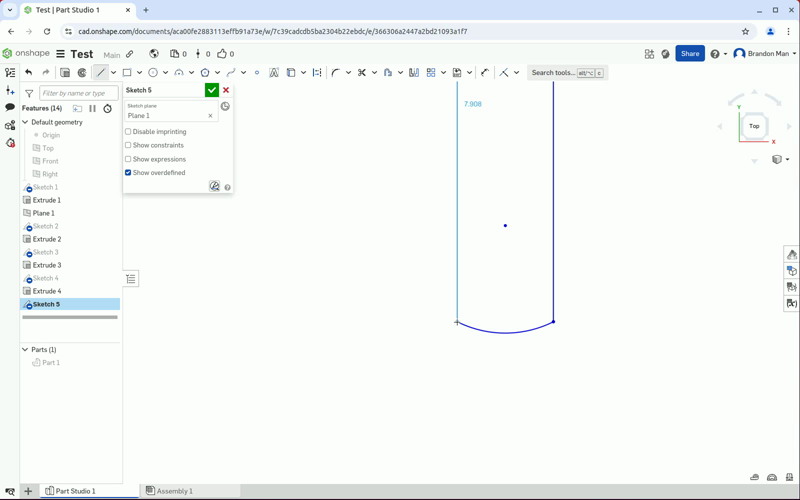
click(457, 321)
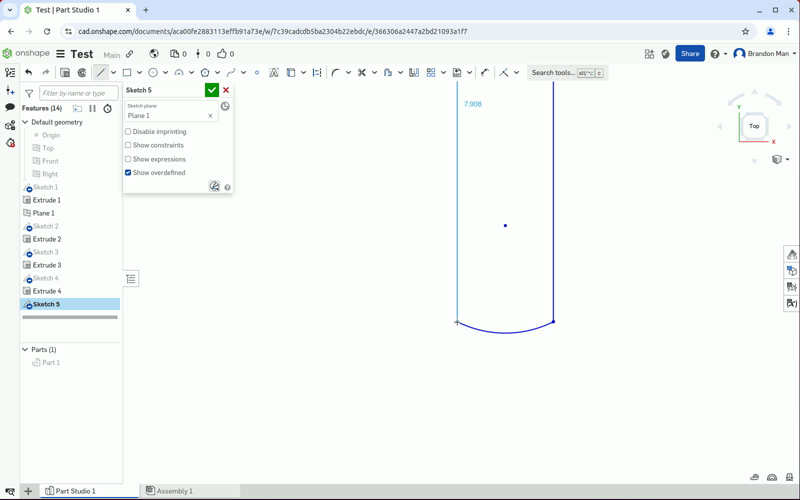
scroll(-6)
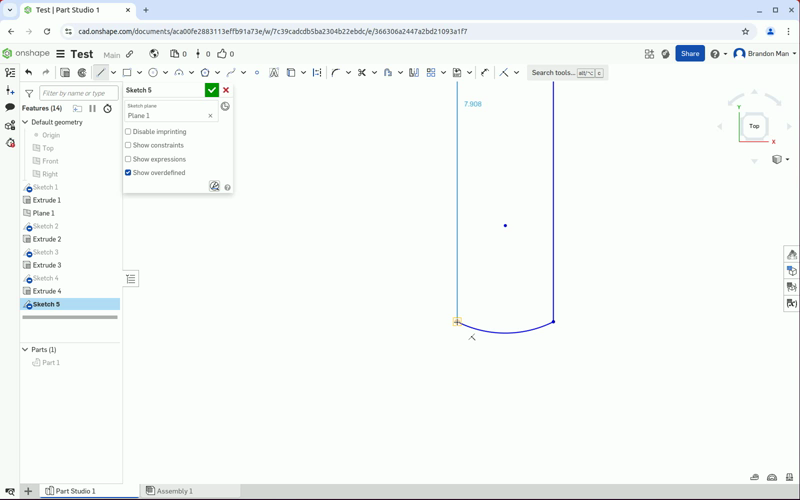
scroll(-6)
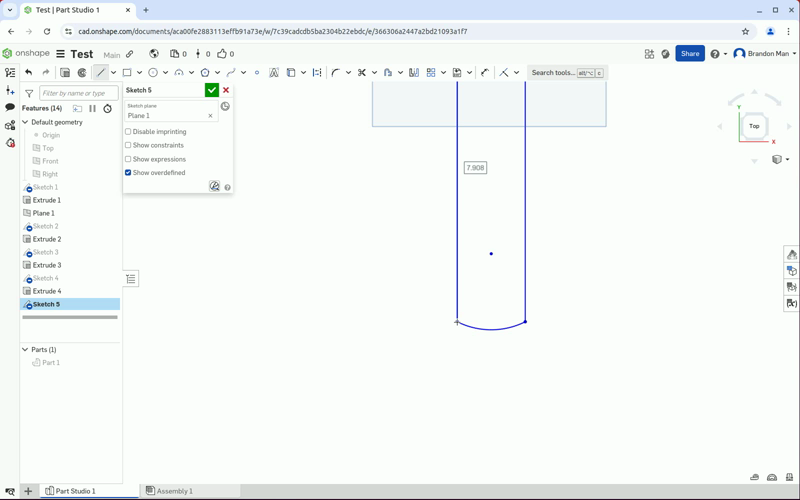
scroll(-6)
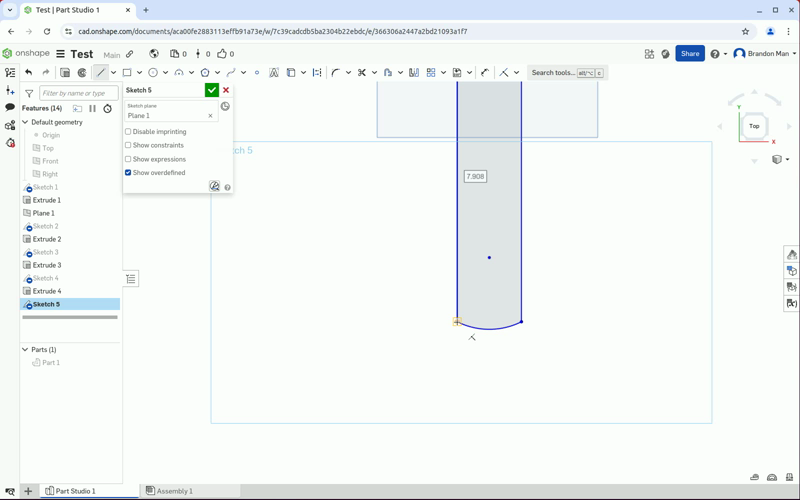
scroll(-6)
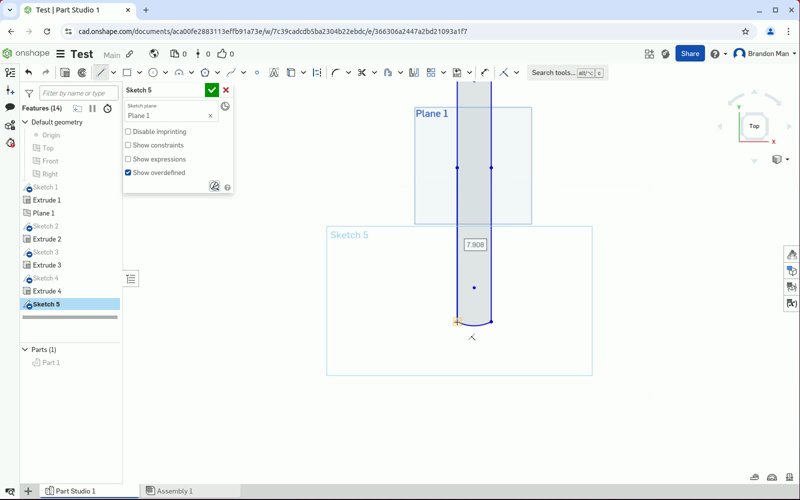
scroll(-6)
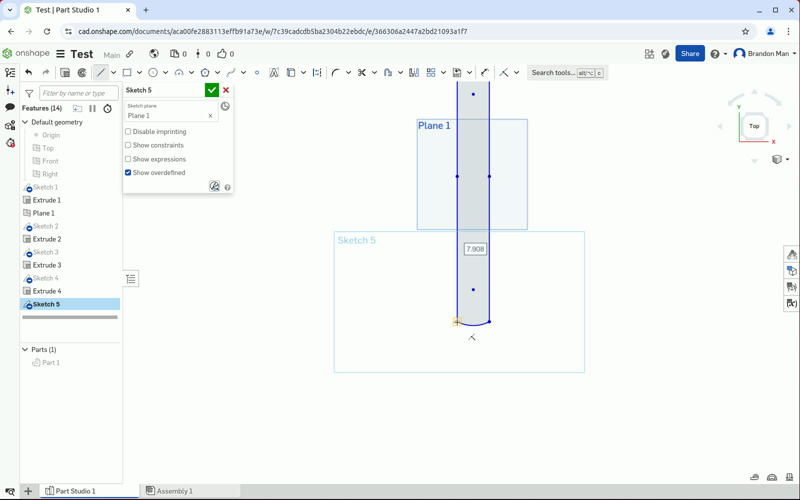
scroll(-6)
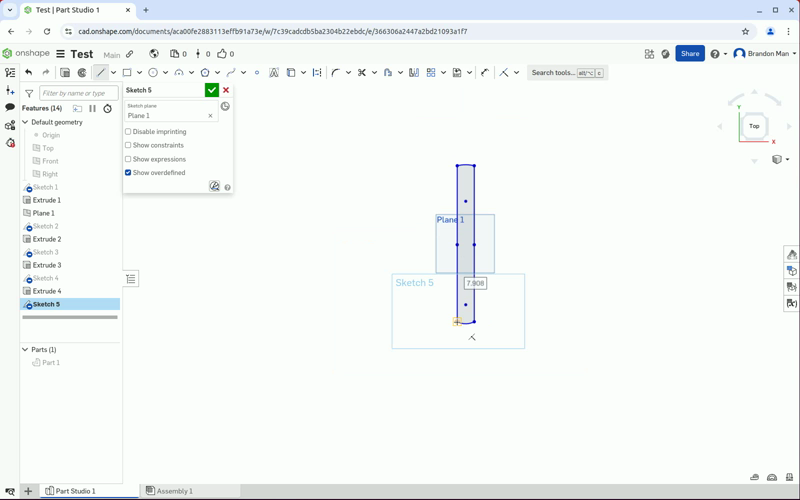
scroll(-6)
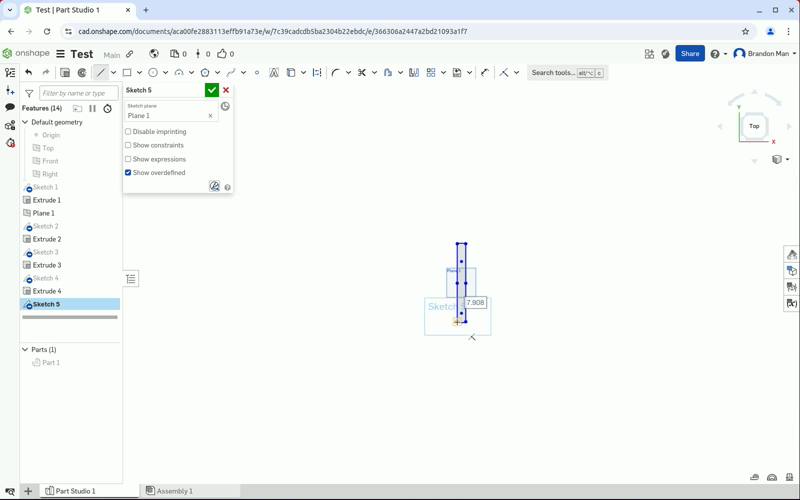
key(esc)
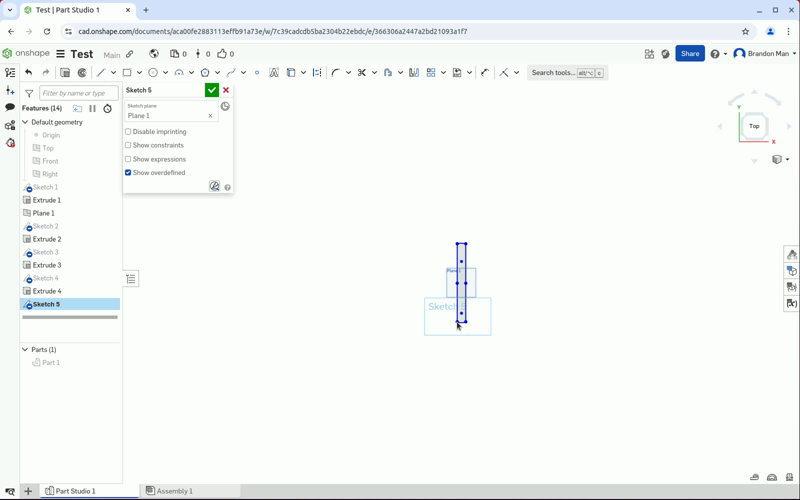
mouse_move(463, 252)
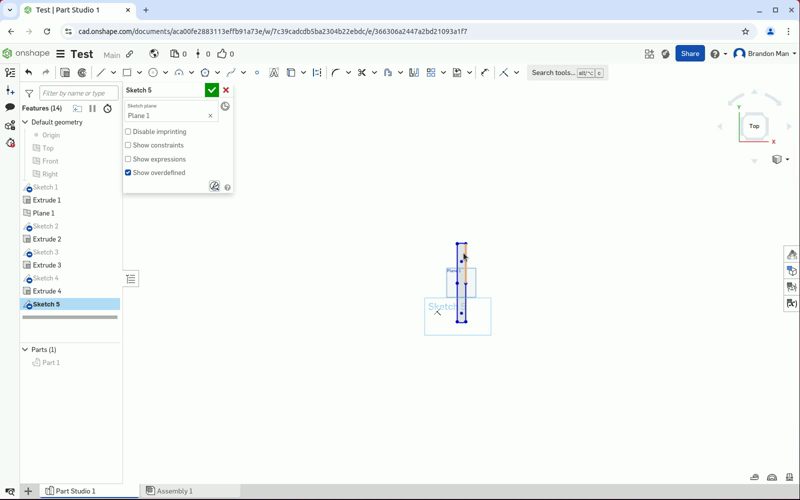
scroll(6)
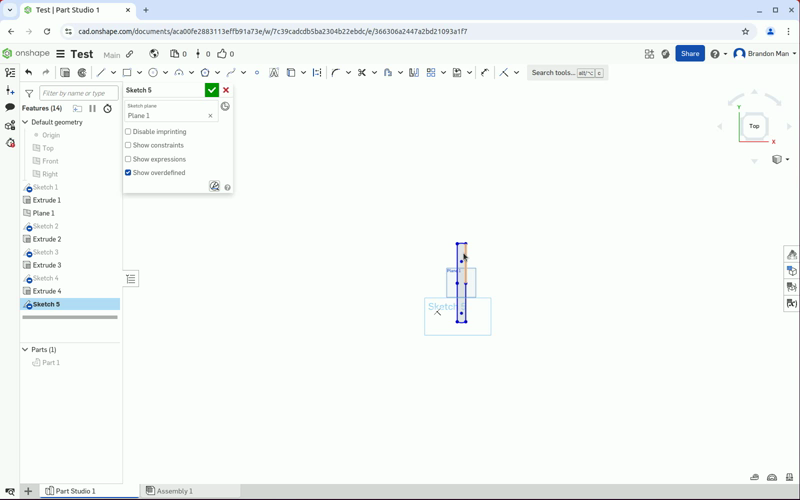
scroll(6)
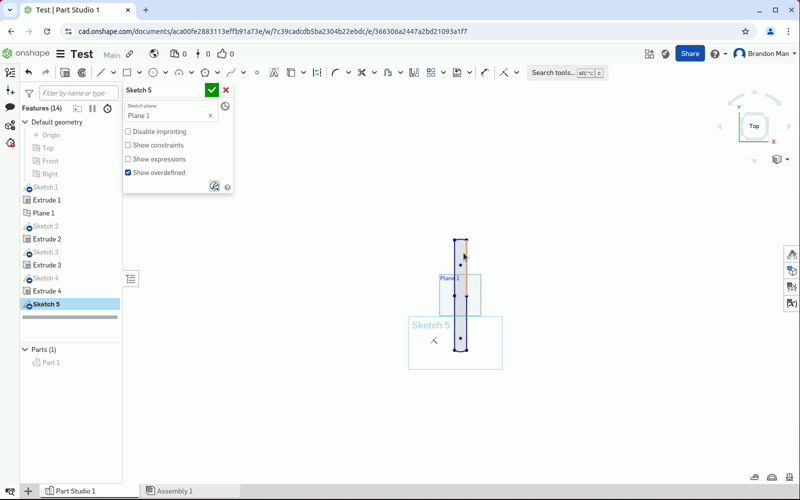
scroll(6)
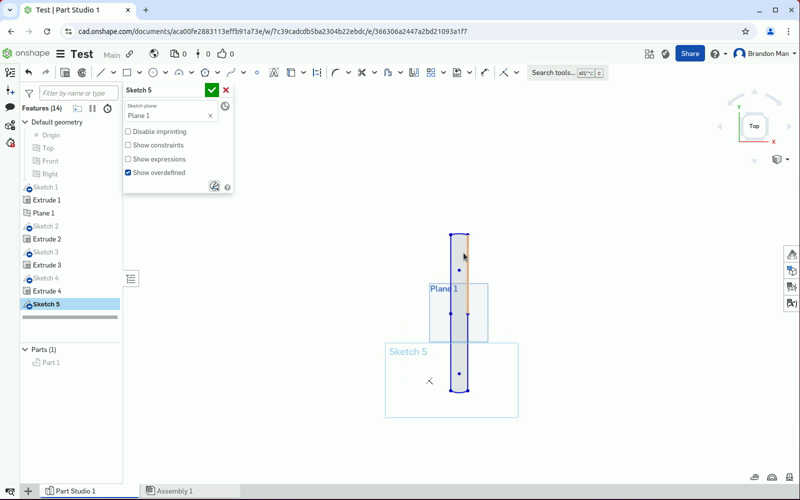
scroll(6)
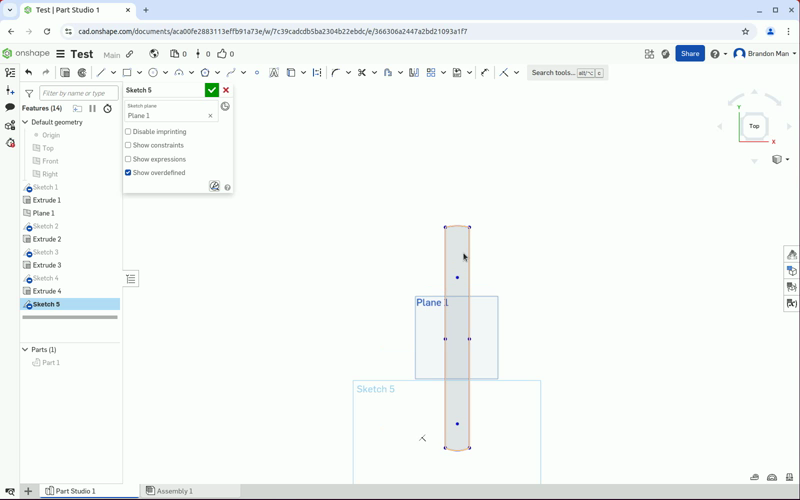
scroll(6)
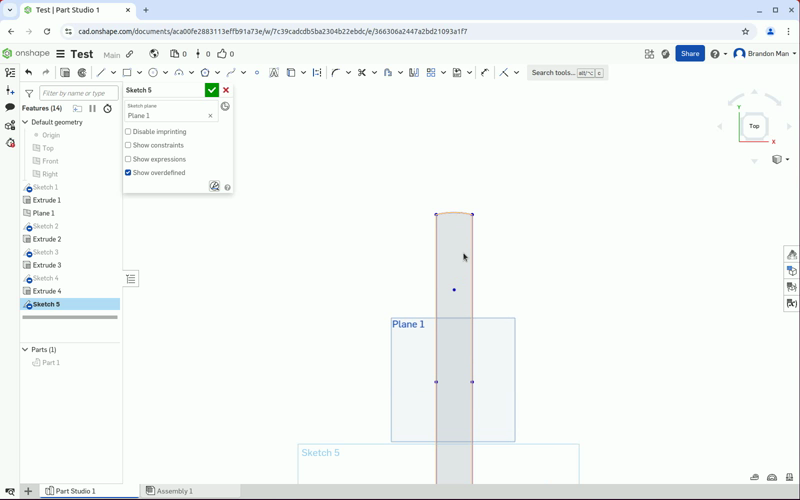
scroll(6)
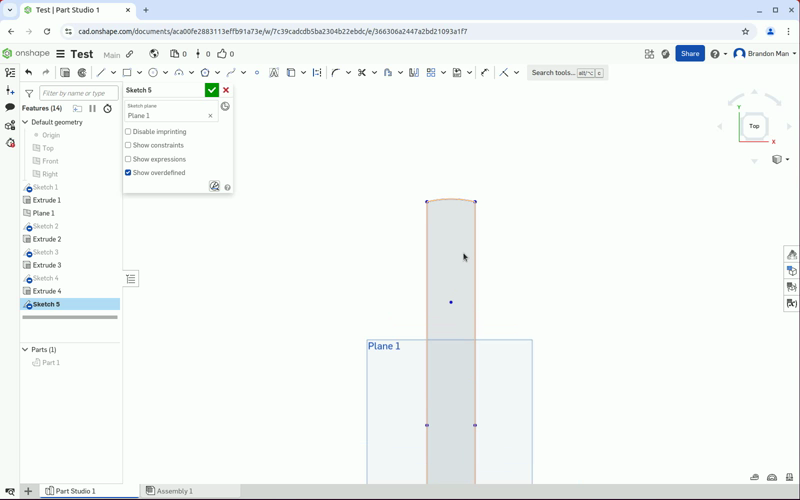
scroll(6)
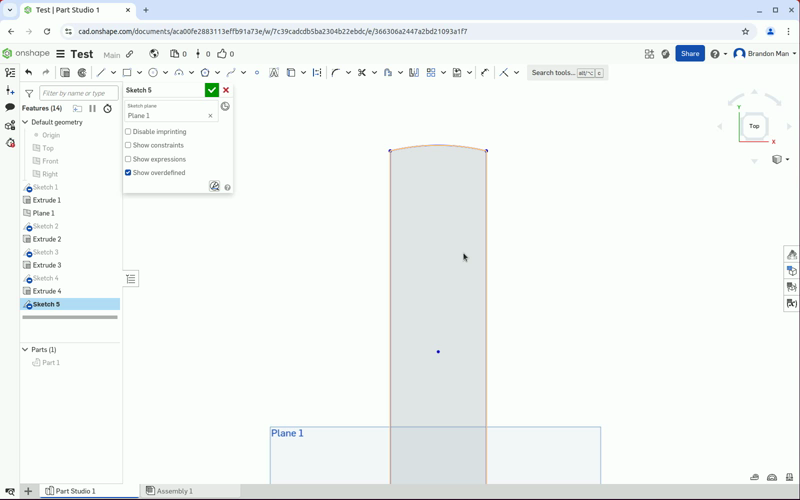
click(463, 252)
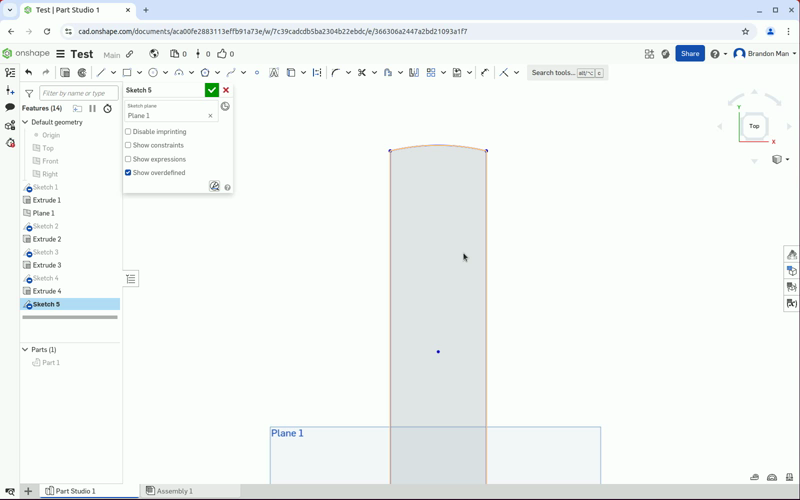
scroll(-6)
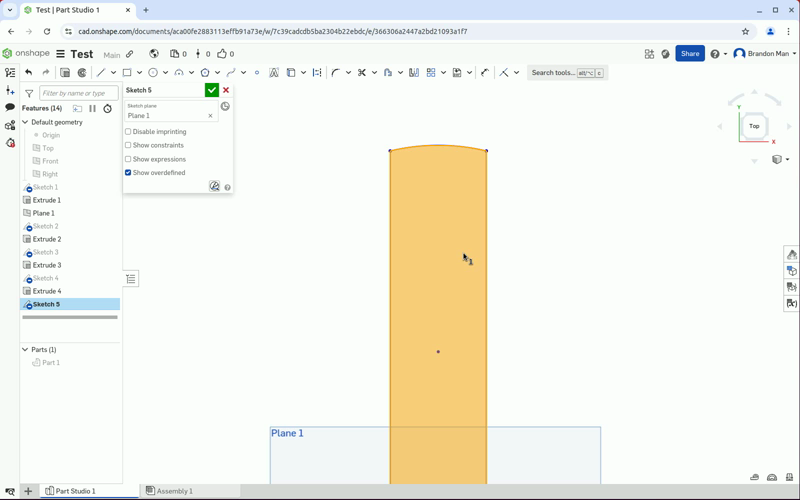
scroll(-6)
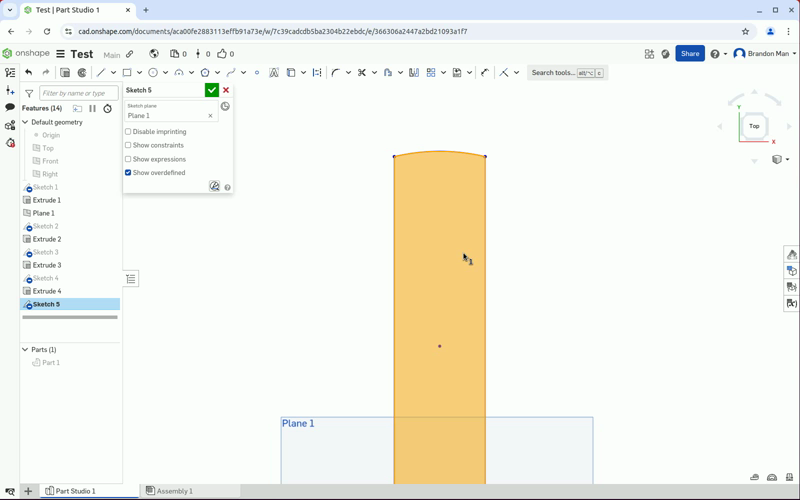
scroll(-6)
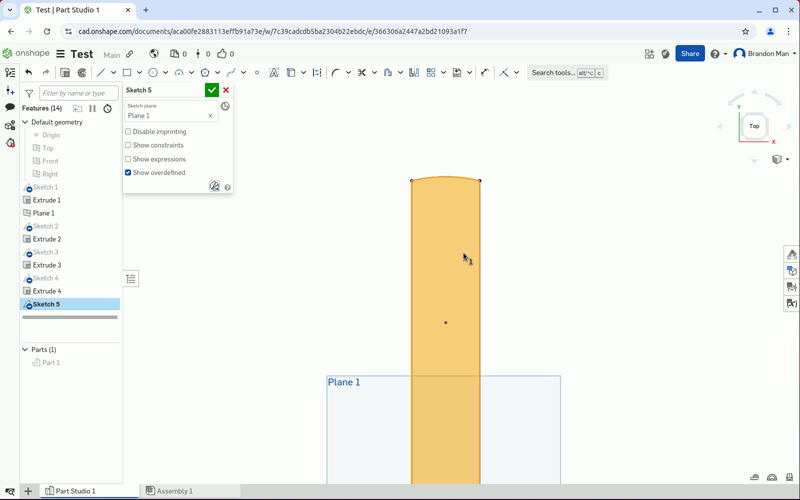
scroll(-6)
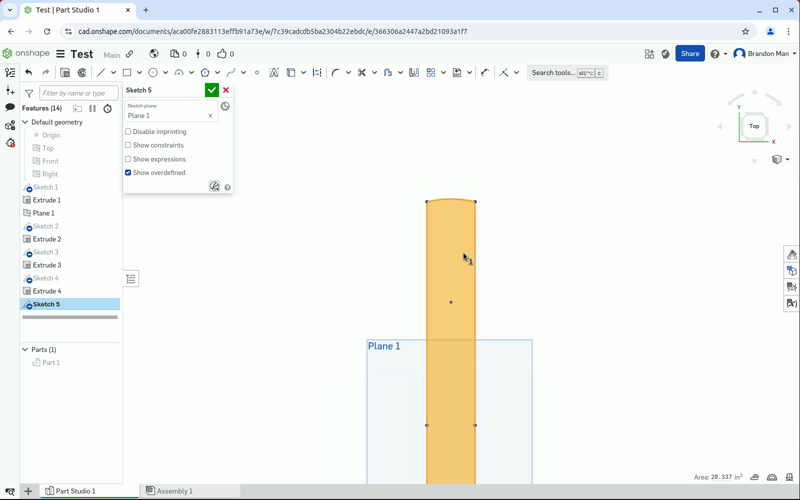
scroll(-6)
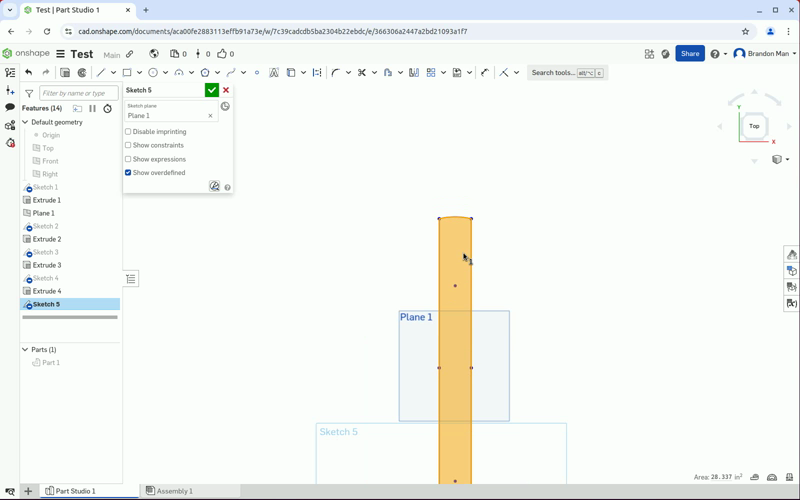
scroll(-6)
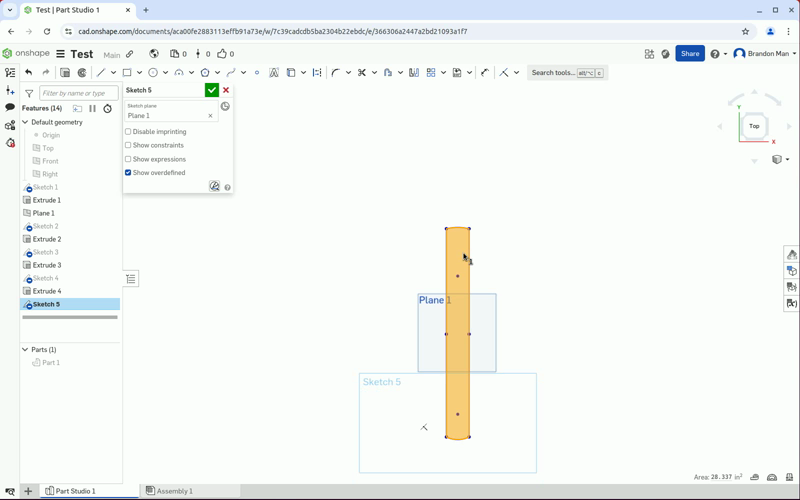
scroll(-6)
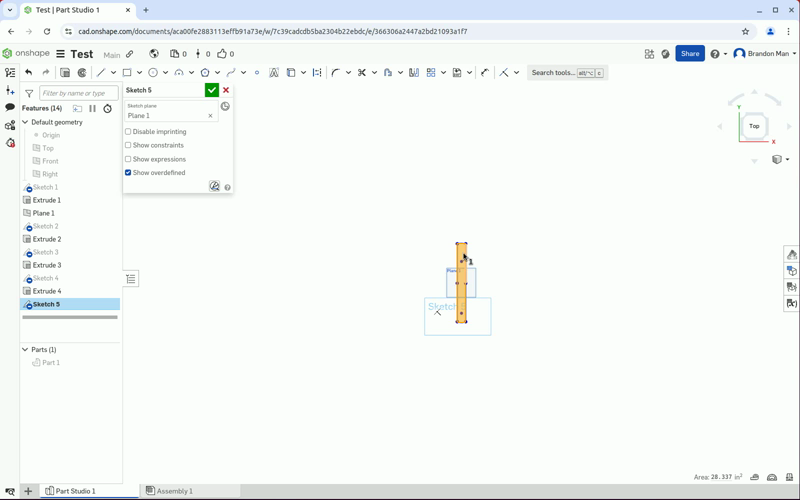
mouse_move(73, 352)
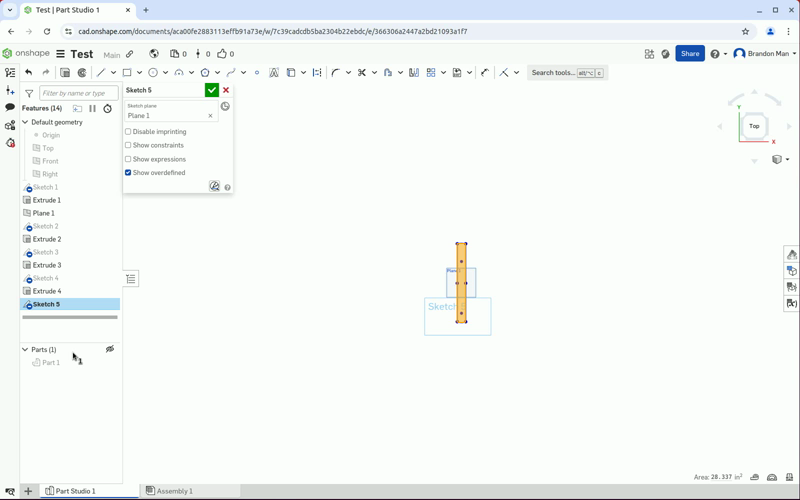
key(shift+y)
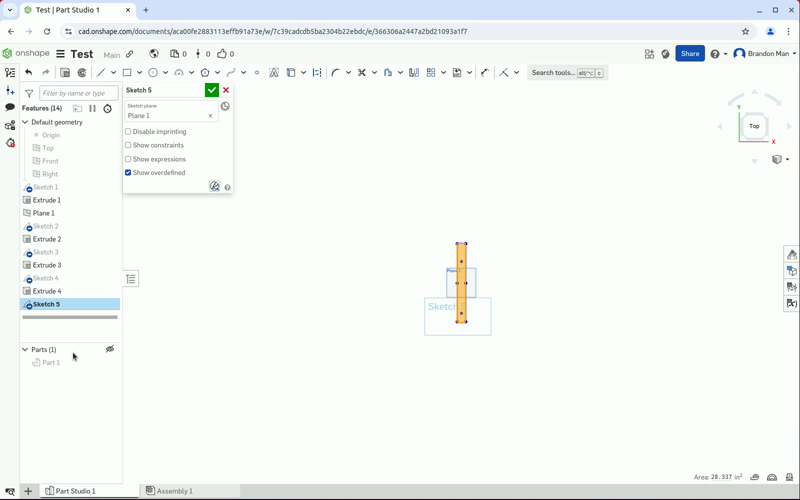
key(shift+e)
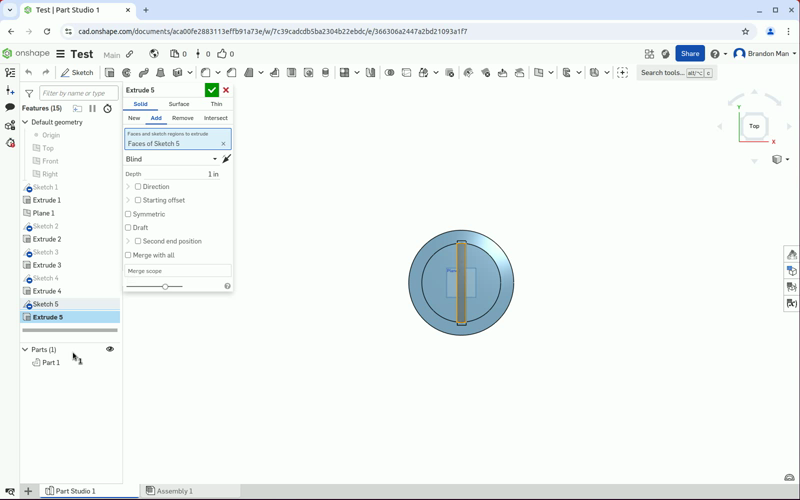
mouse_move(143, 106)
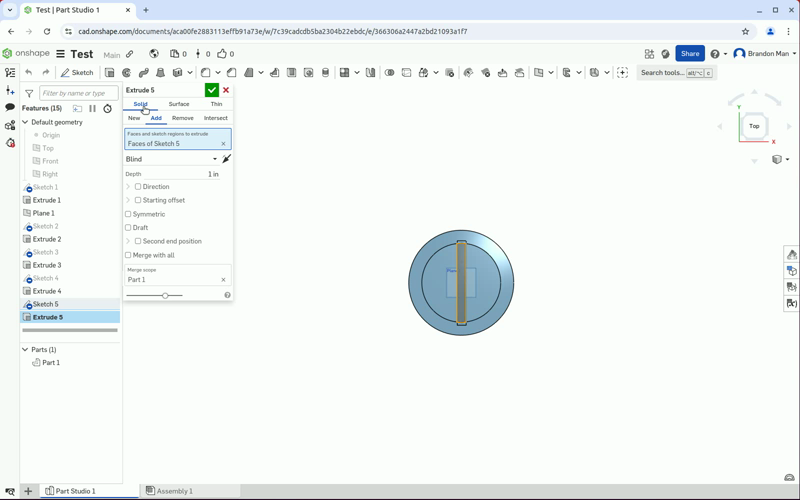
click(143, 106)
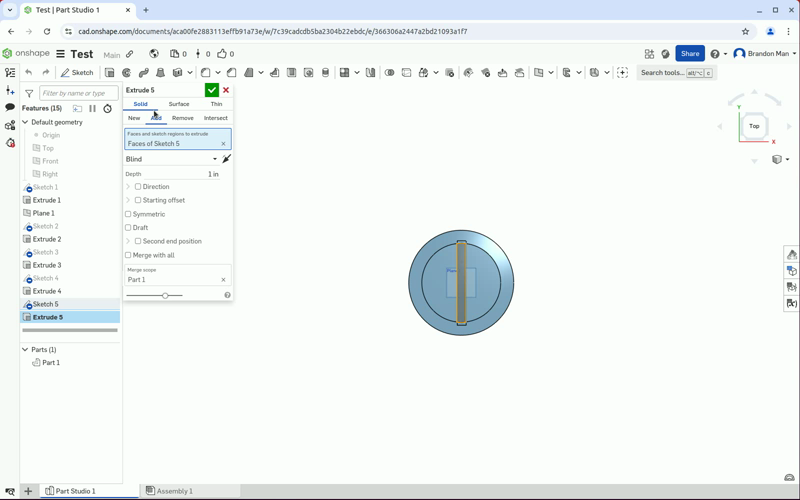
mouse_move(186, 120)
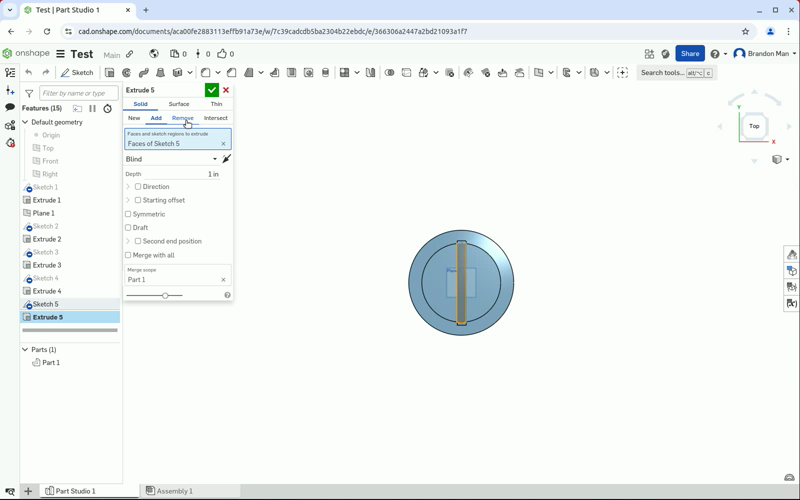
click(186, 120)
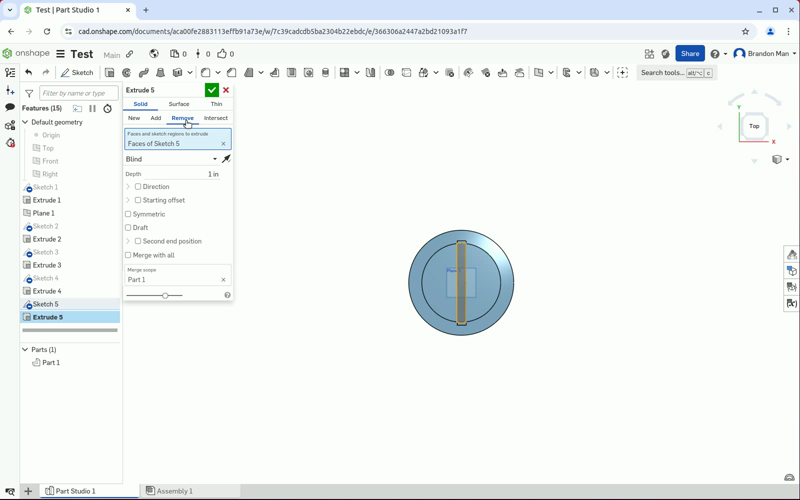
key(tab, 4)
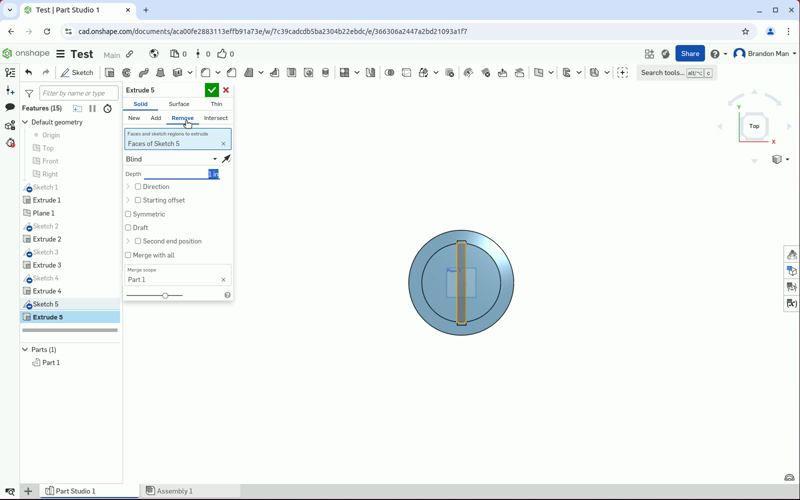
text(4.814)
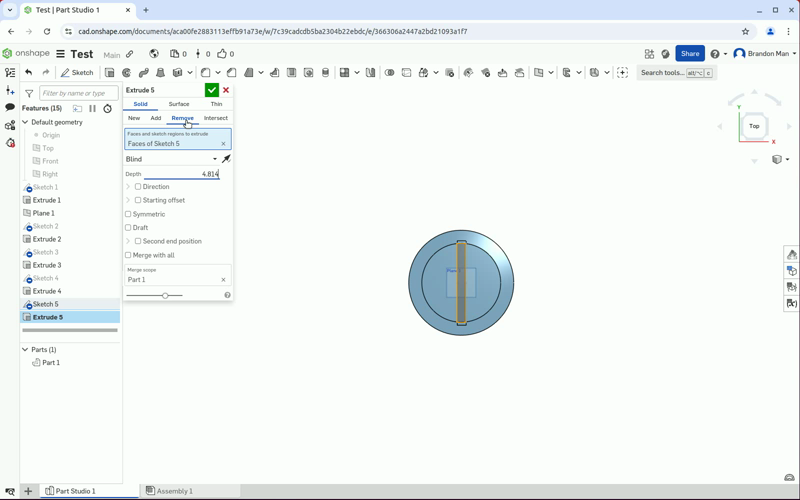
key(tab, 6)
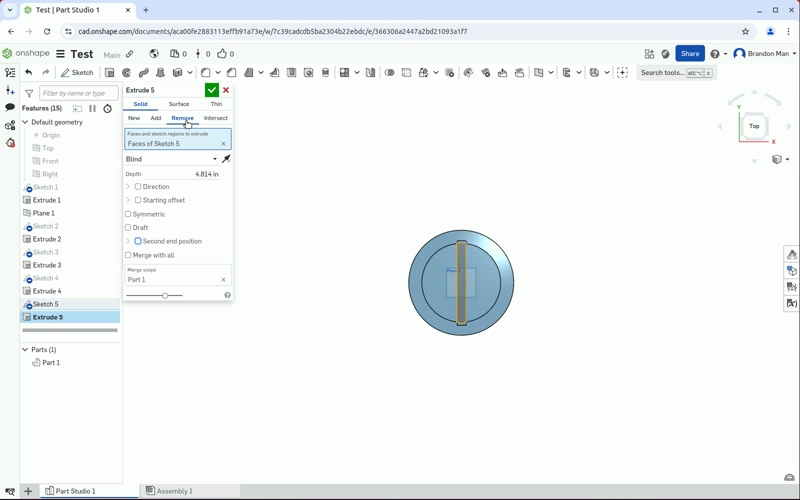
key(space)
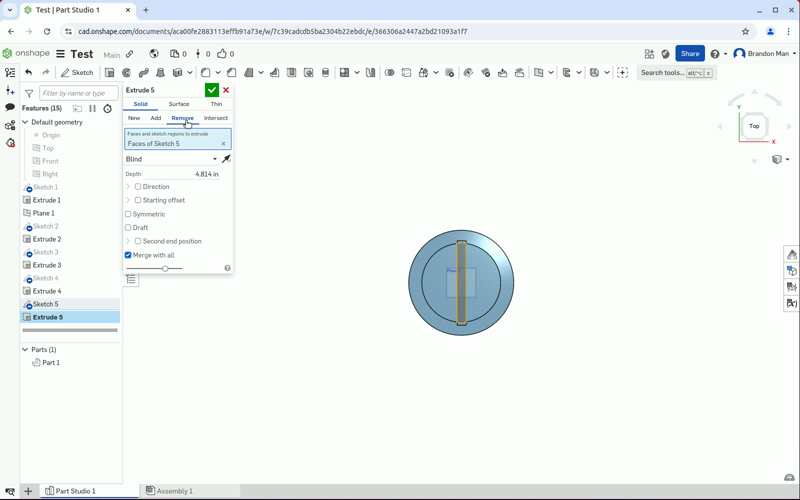
key(enter)
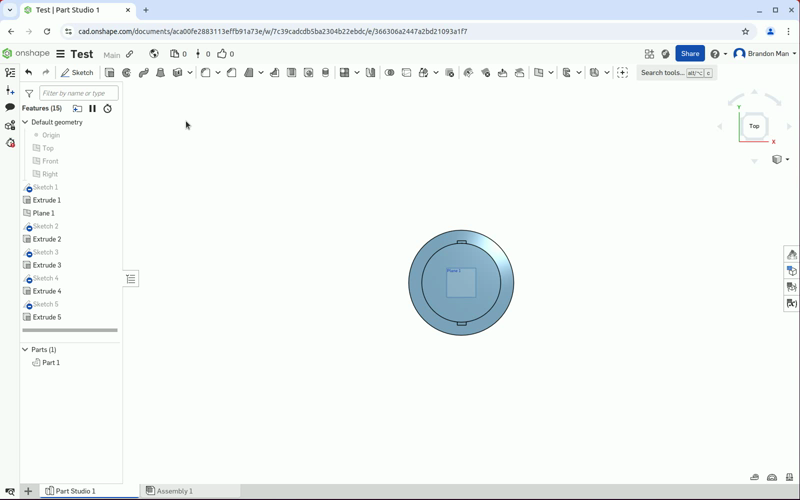
key(shift+h)
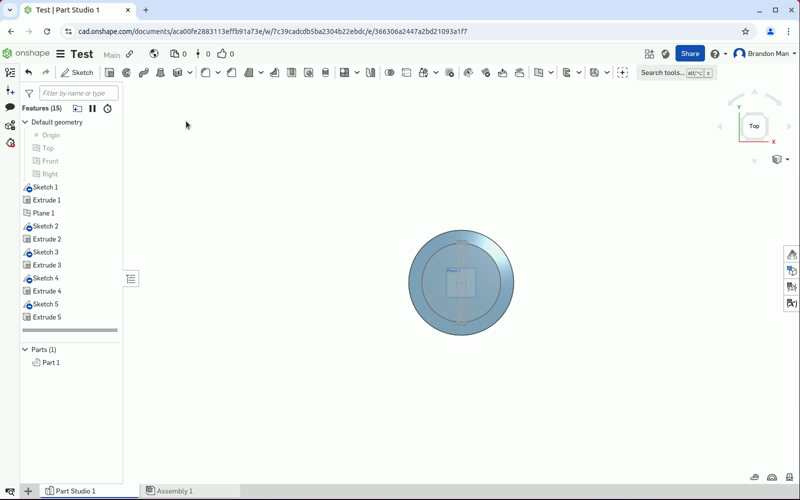
key(shift+h)
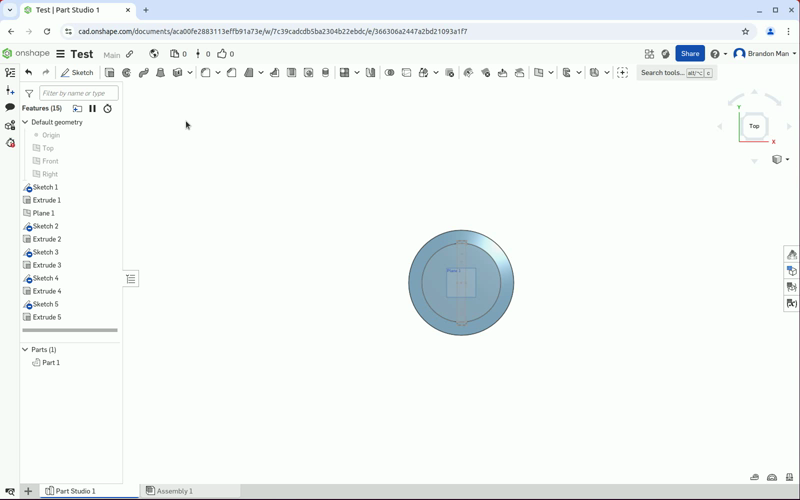
key(shift+7)
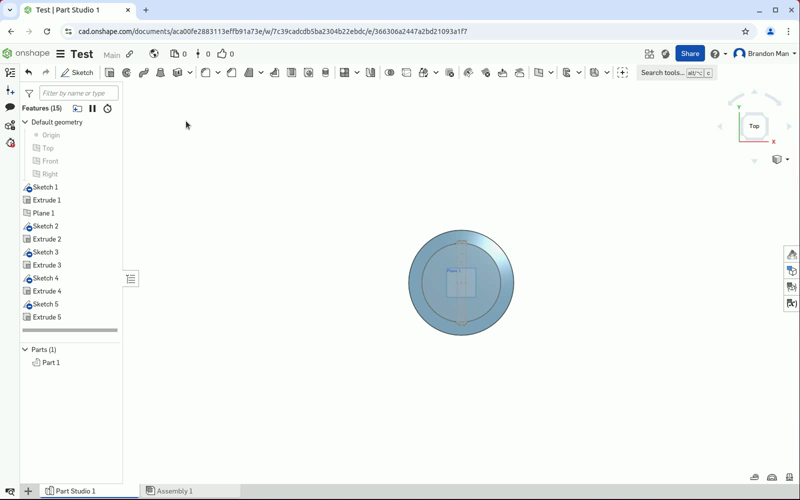
key(up, 3)
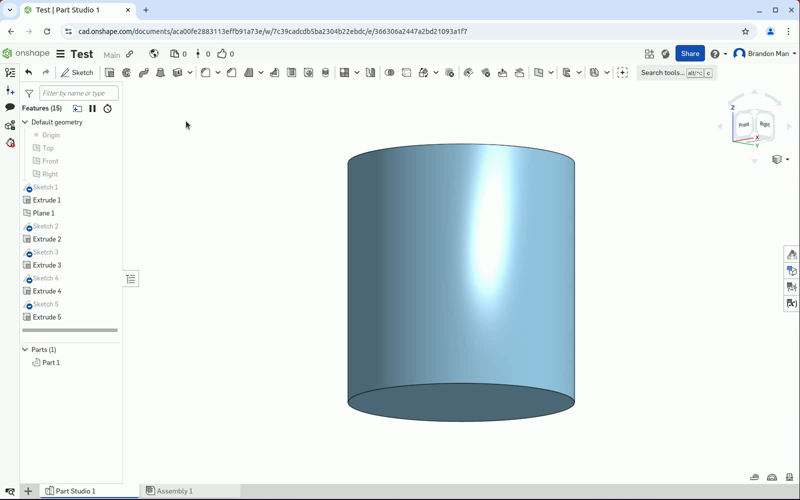
key(left, 3)
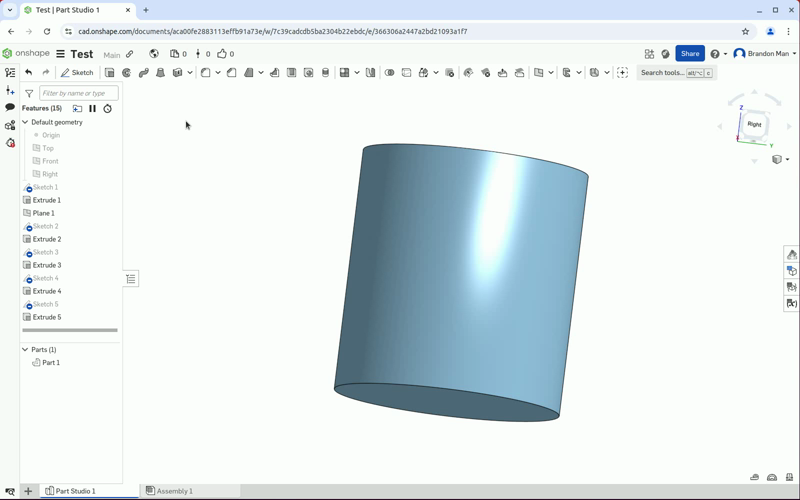
key(right, 3)
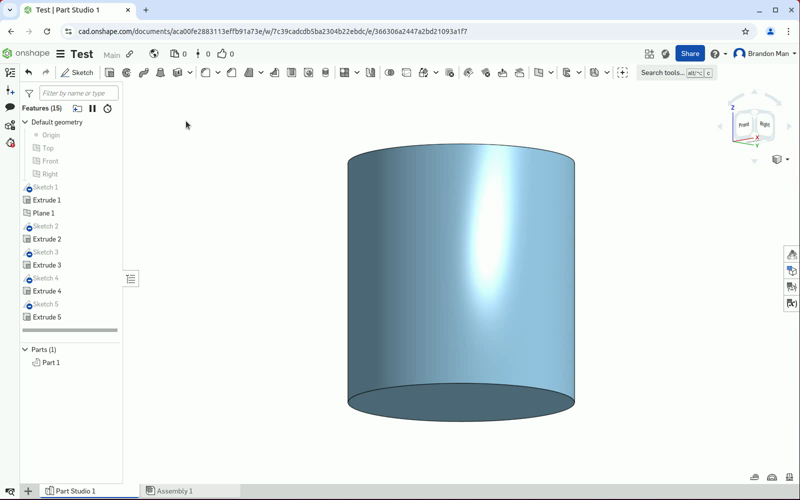
key(down, 3)
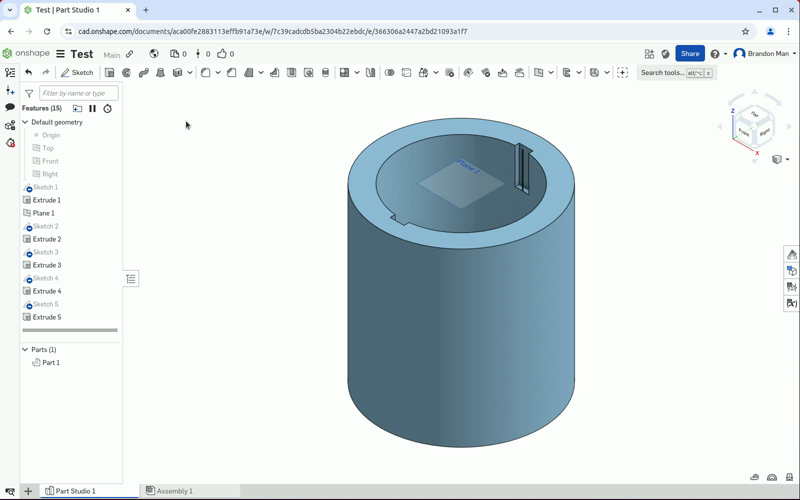
mouse_move(73, 189)
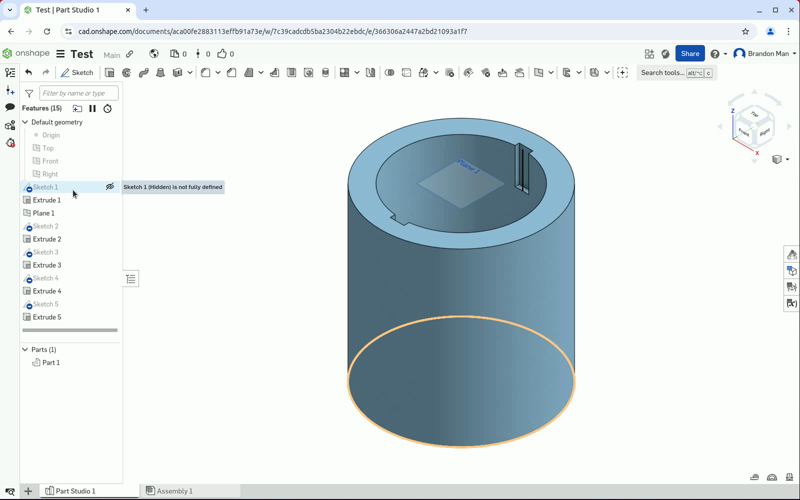
click(73, 189)